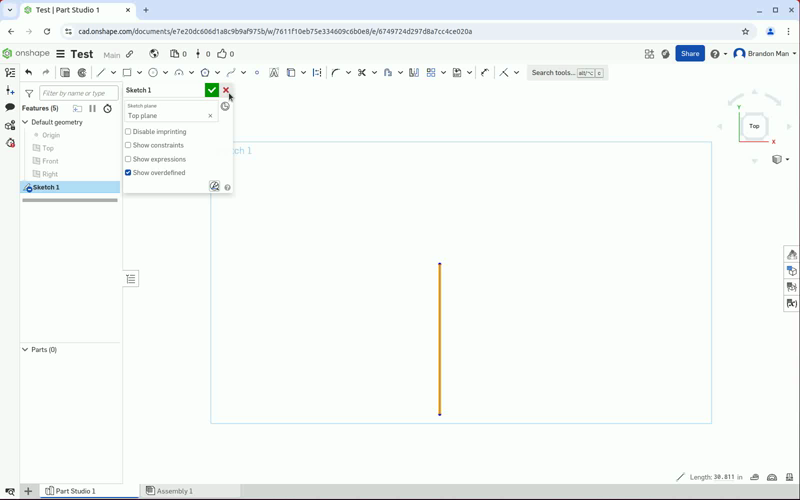
key(shift+h)
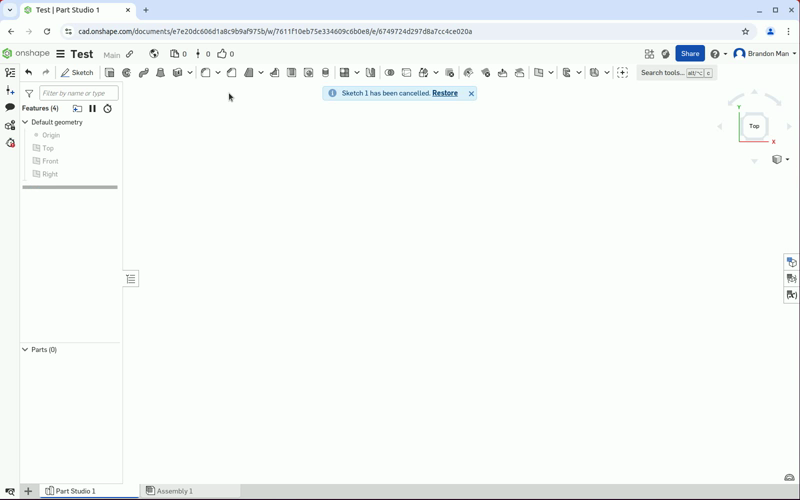
mouse_move(73, 352)
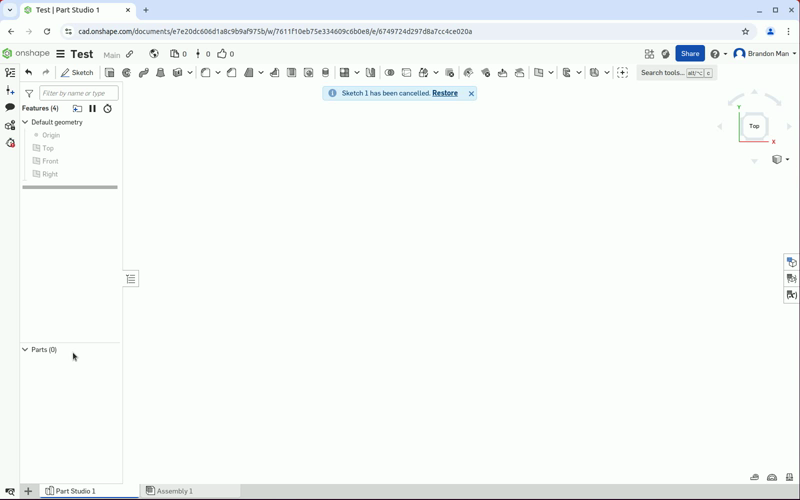
key(y)
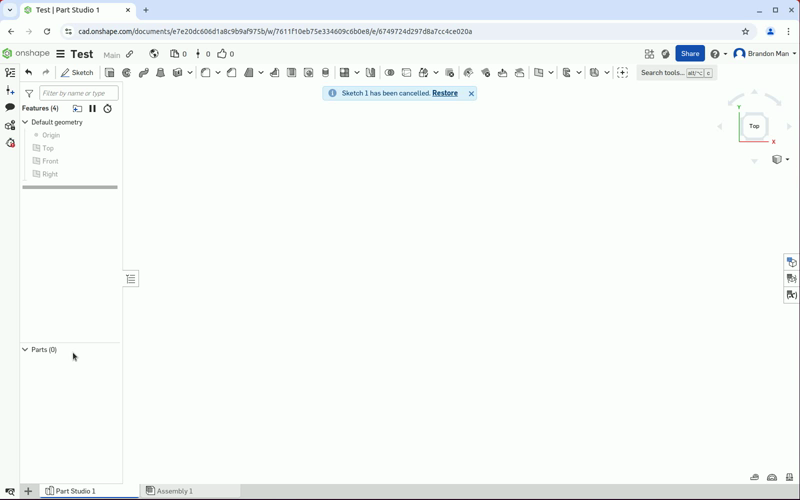
key(shift+p)
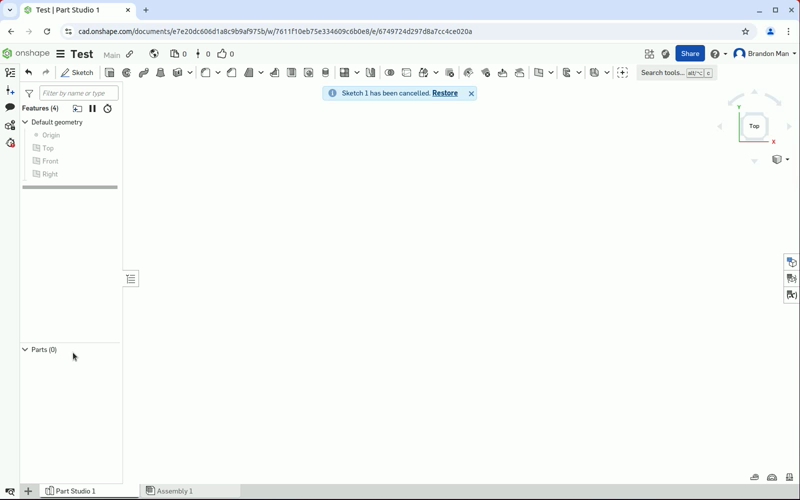
key(space)
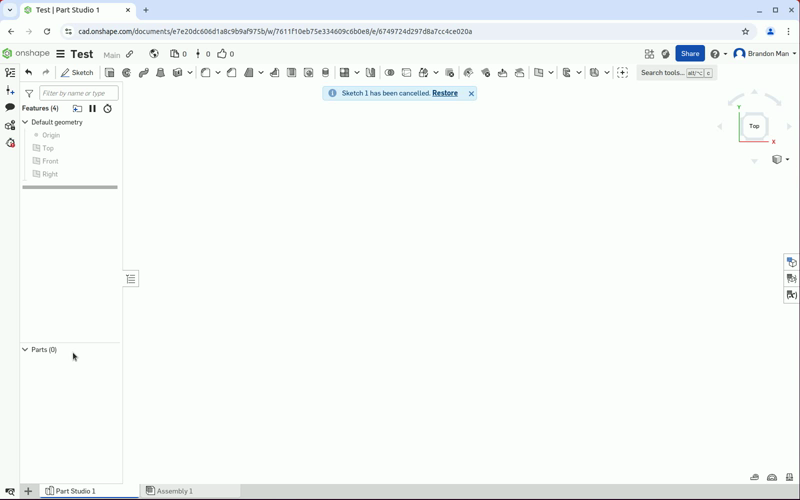
key_down(shift)
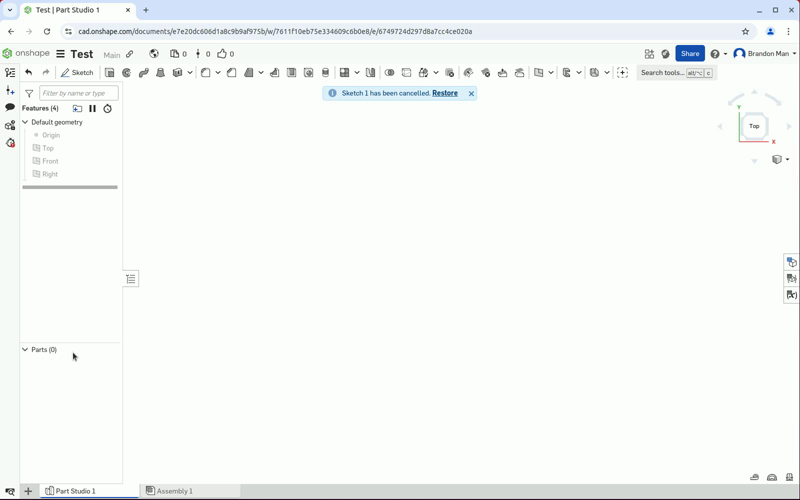
key(up)
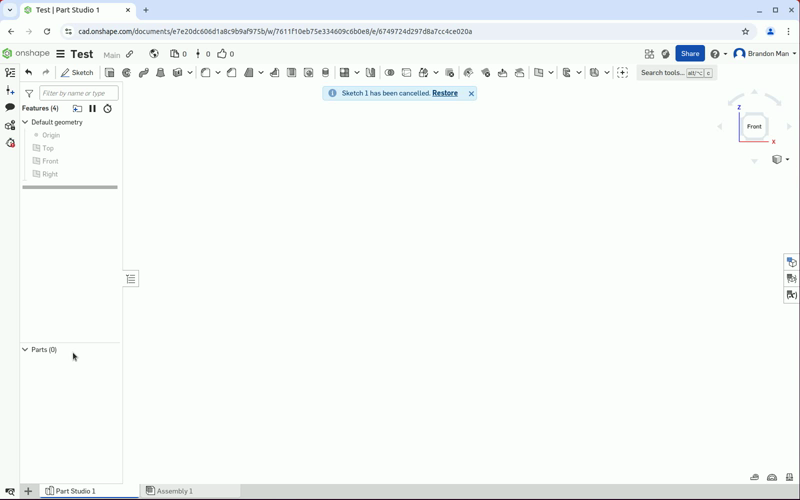
key_up(shift)
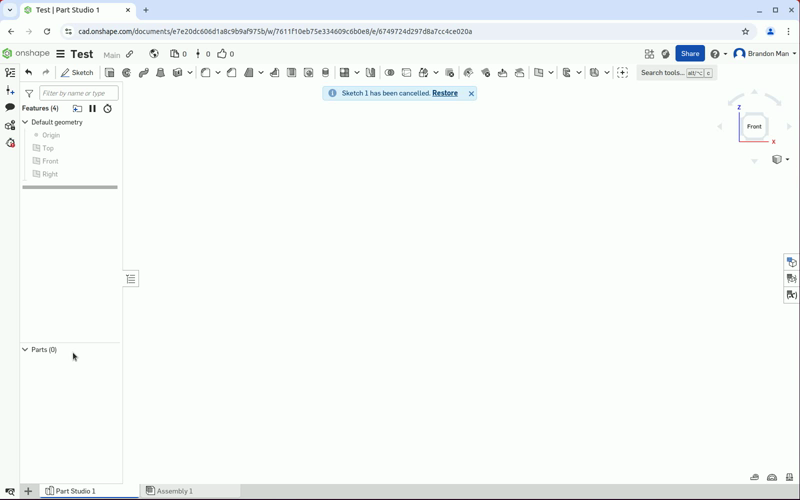
mouse_move(73, 352)
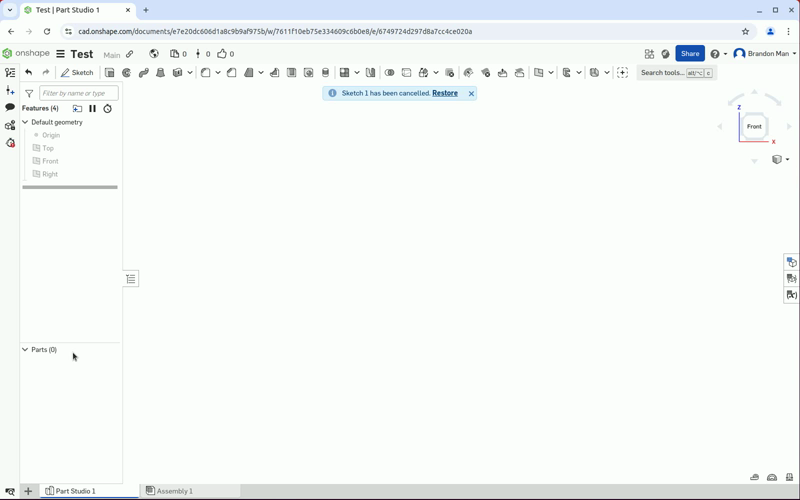
key(shift+y)
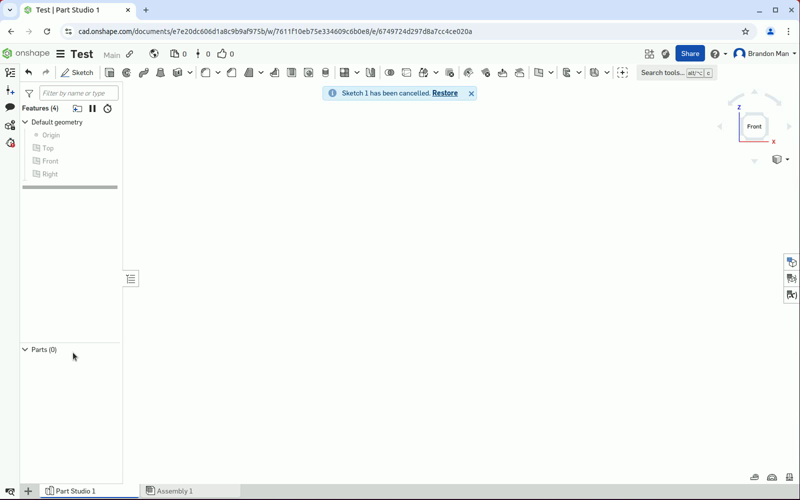
key(shift+s)
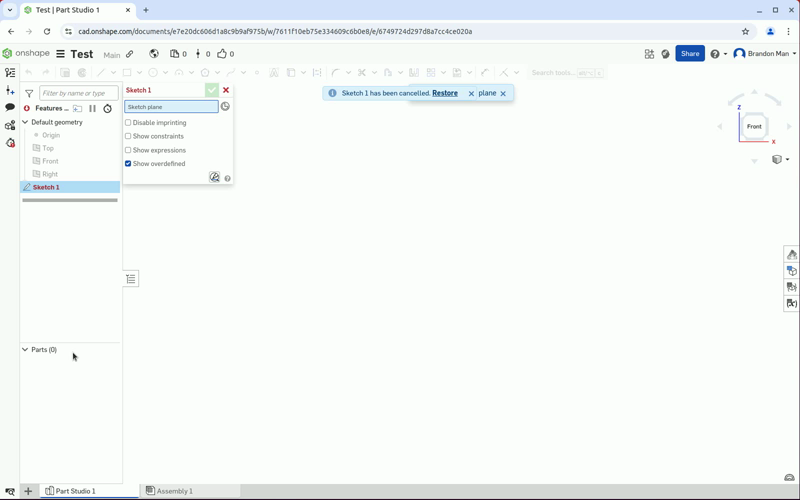
mouse_move(73, 163)
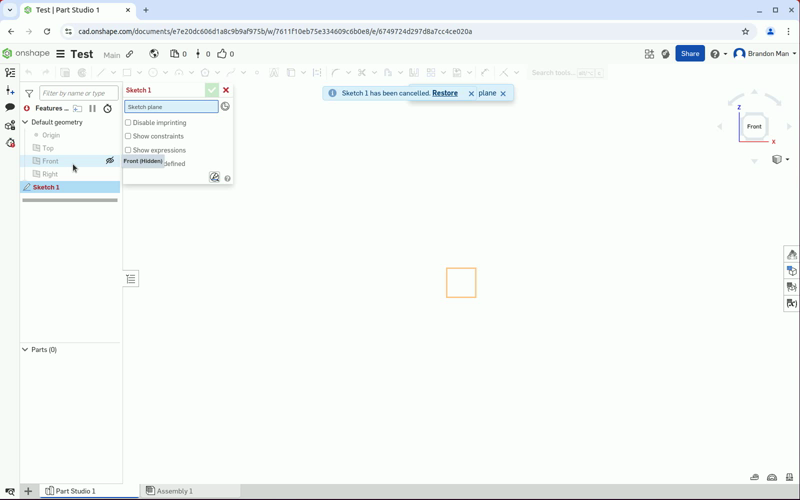
click(73, 163)
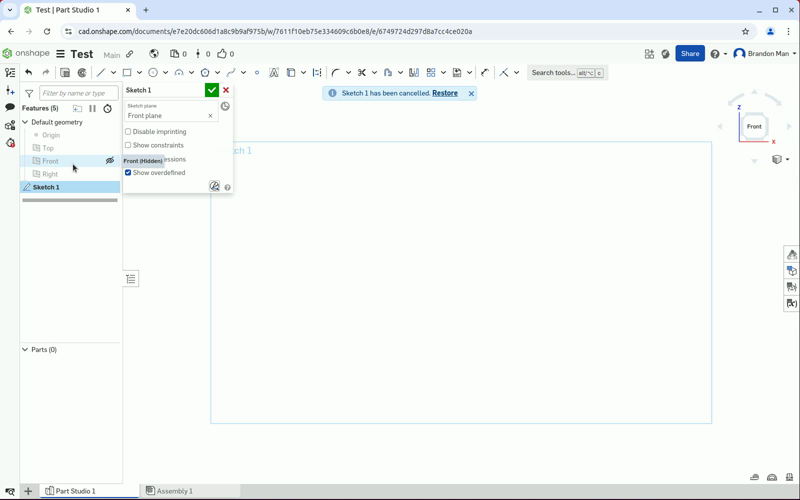
mouse_move(73, 352)
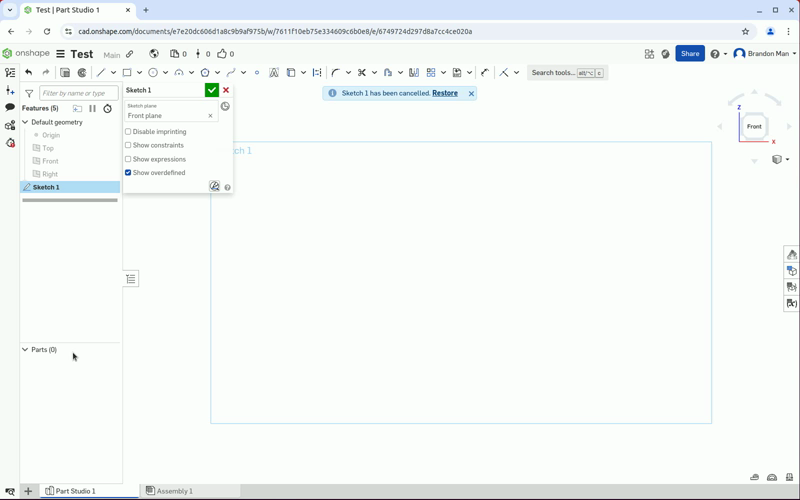
key(y)
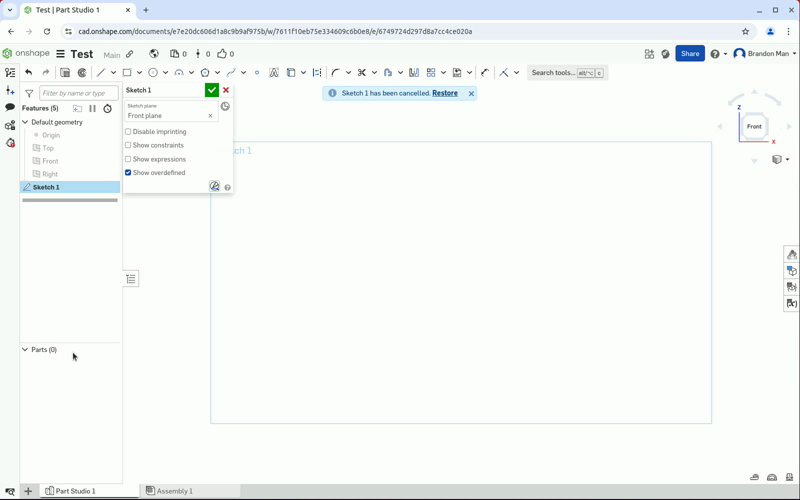
key(c)
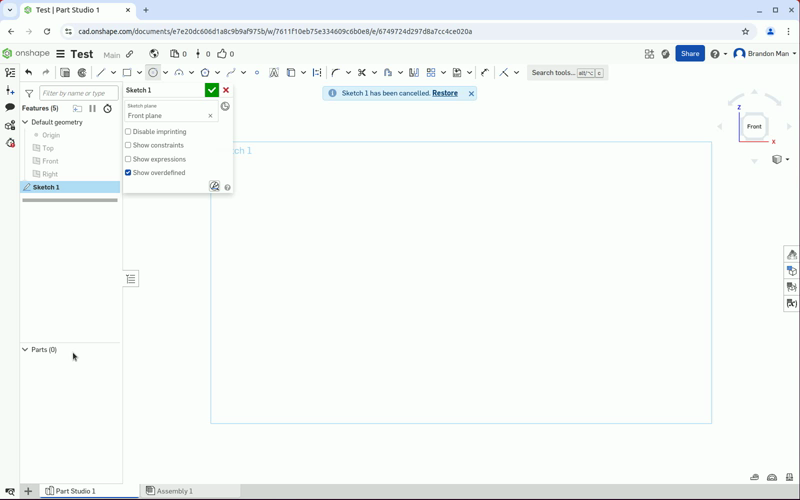
key_down(shift)
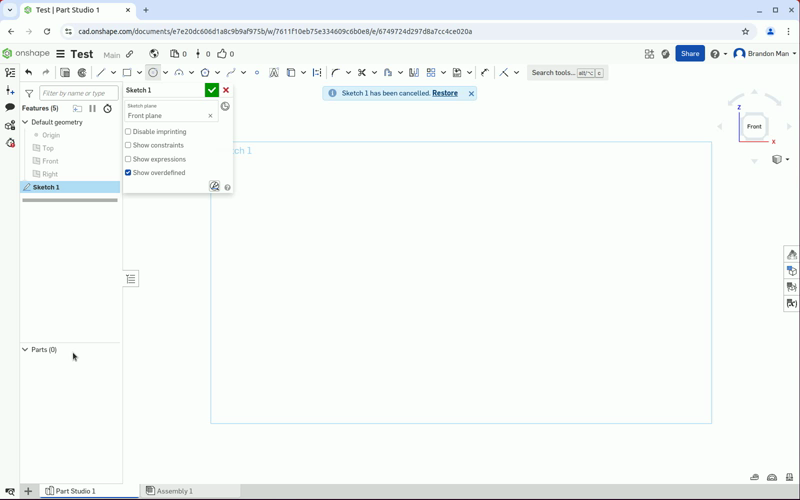
mouse_move(461, 282)
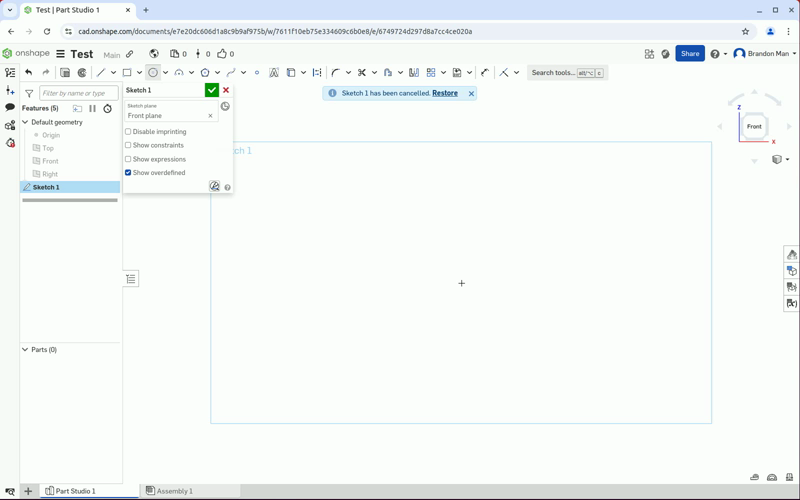
click(461, 282)
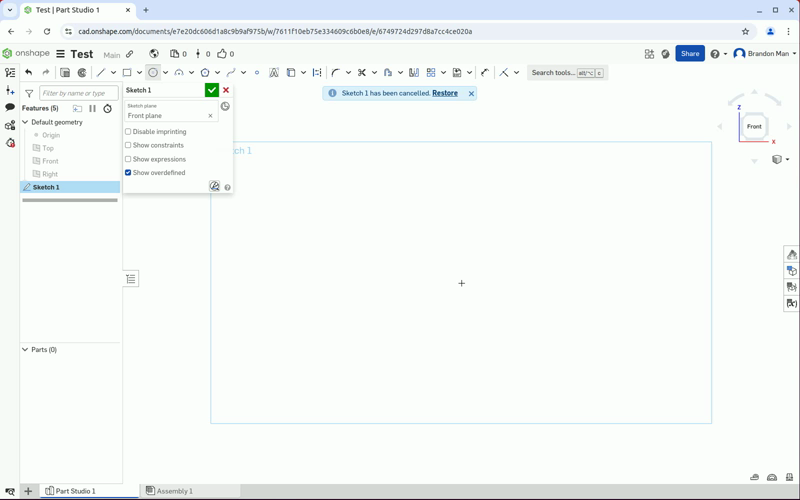
key_up(shift)
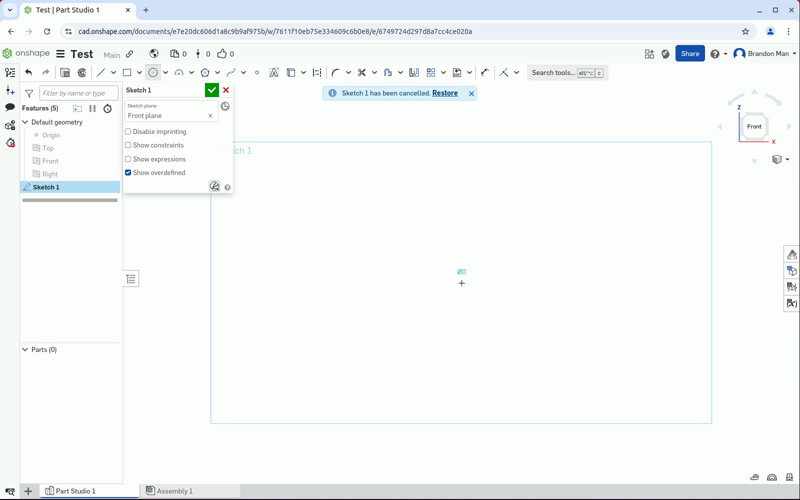
mouse_move(468, 282)
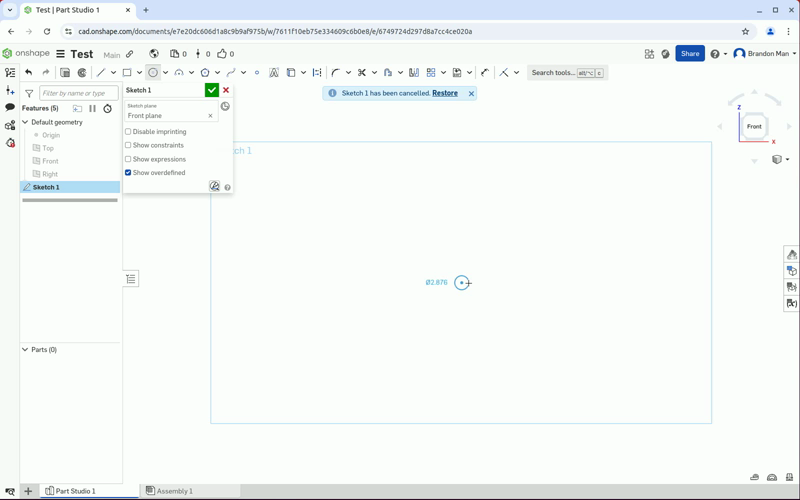
click(468, 282)
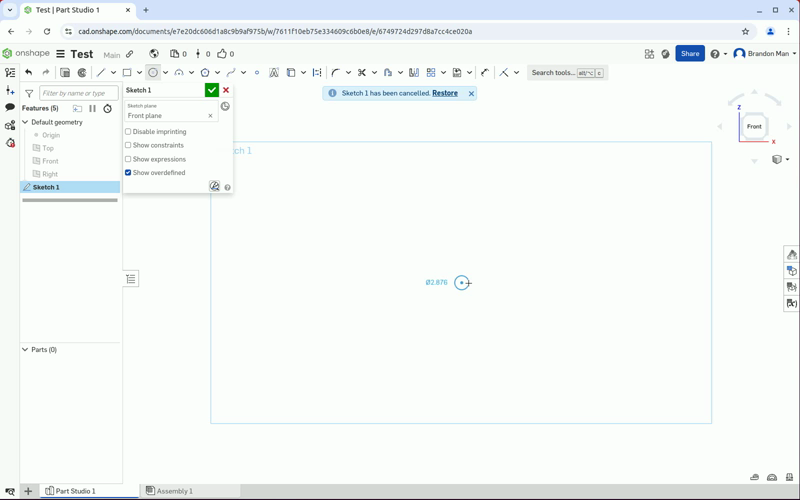
key(esc)
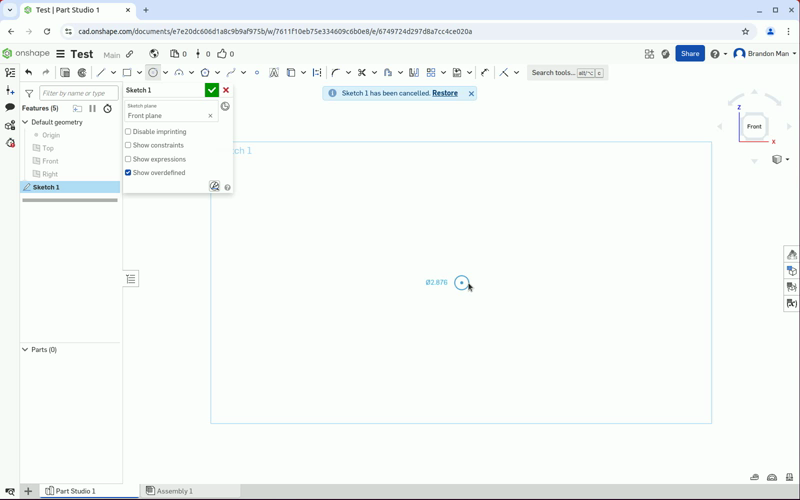
key(c)
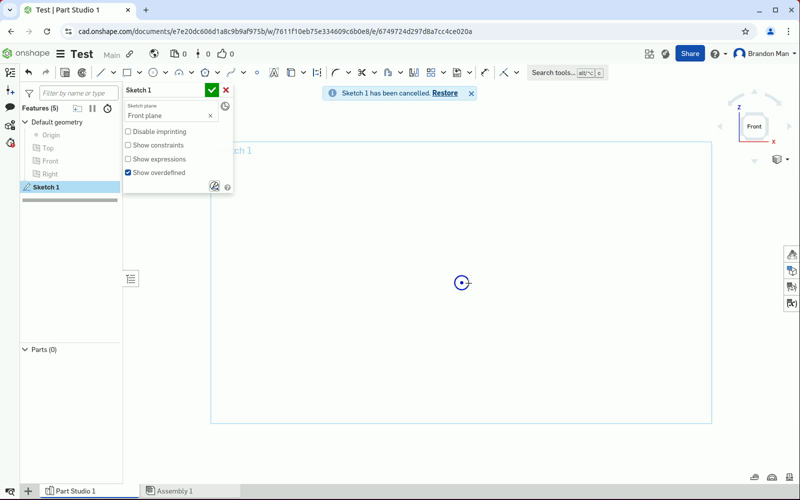
key_down(shift)
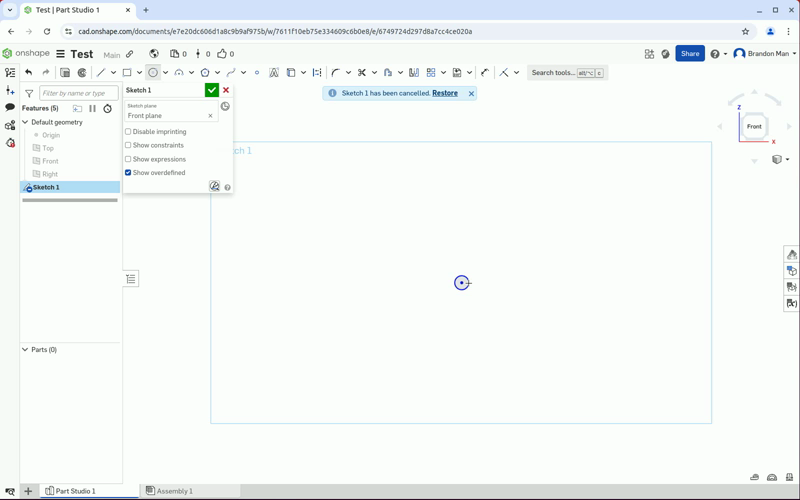
mouse_move(461, 282)
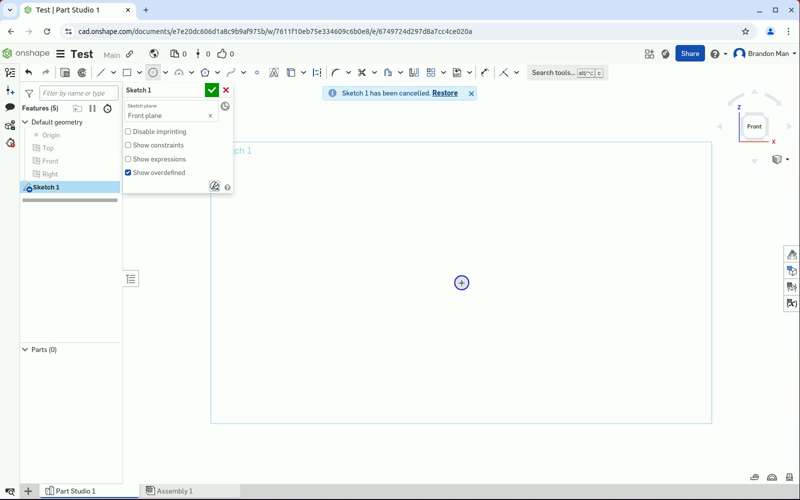
click(461, 282)
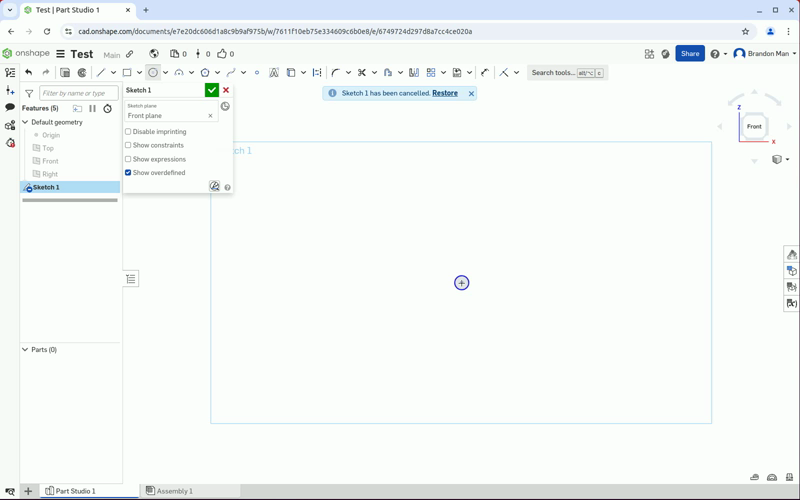
key_up(shift)
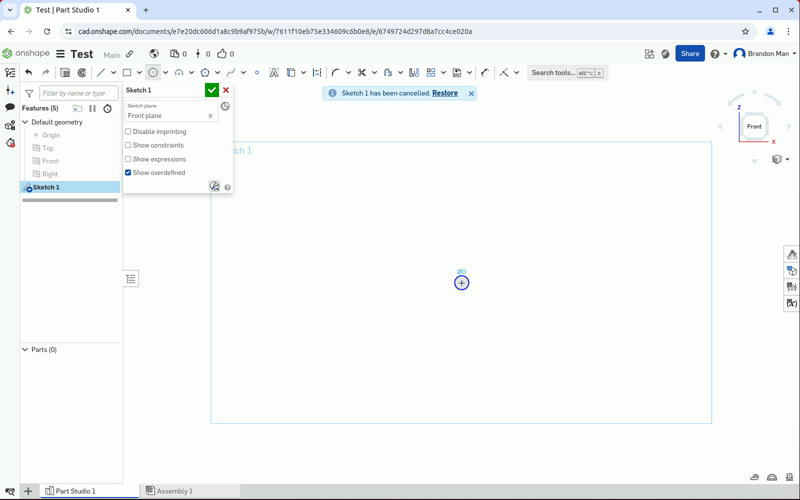
mouse_move(467, 282)
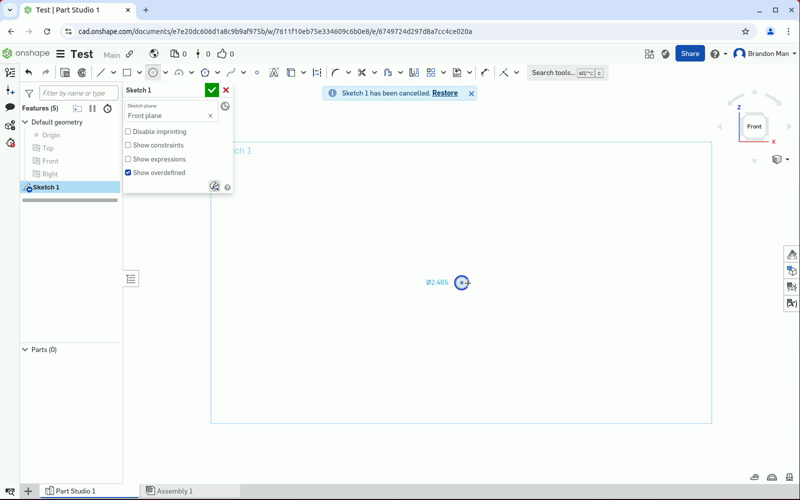
scroll(6)
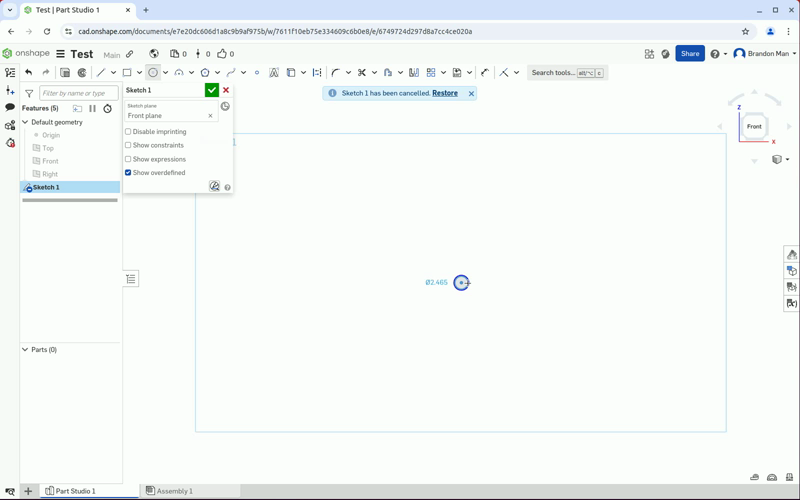
scroll(6)
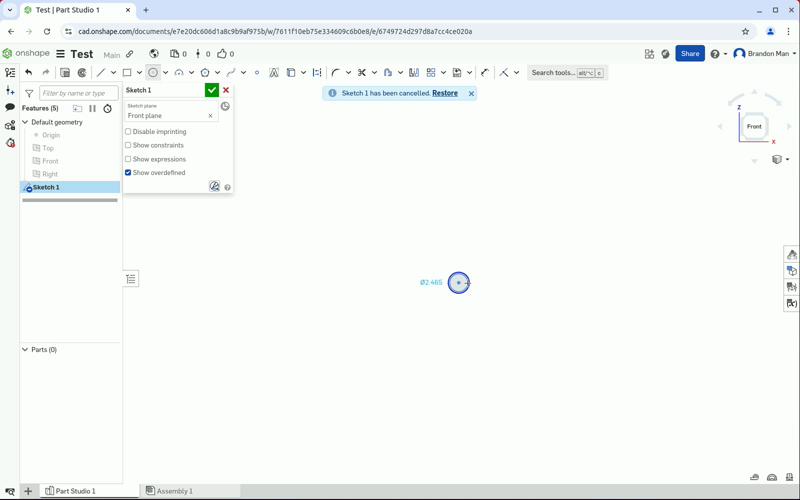
scroll(6)
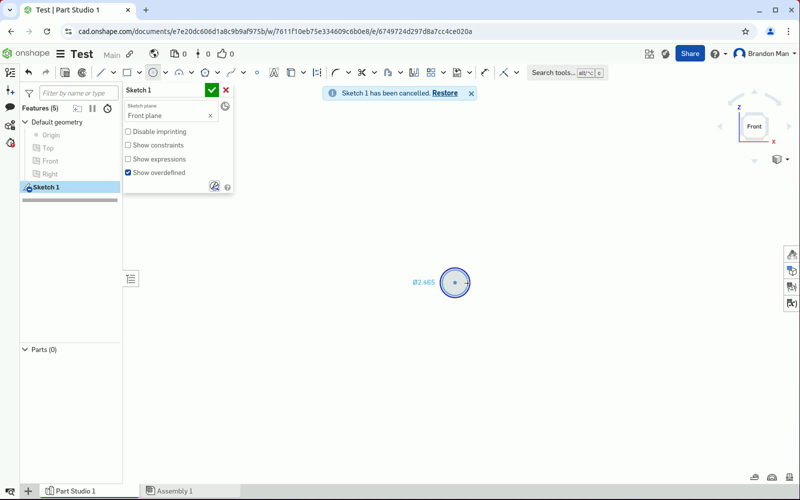
scroll(6)
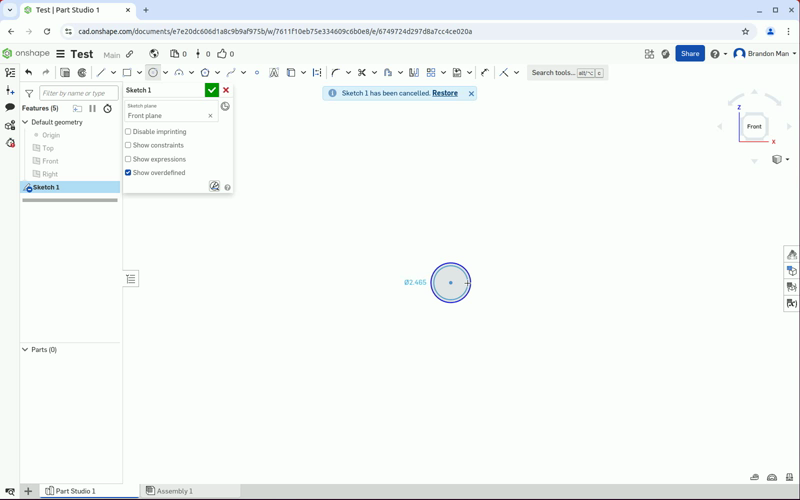
scroll(6)
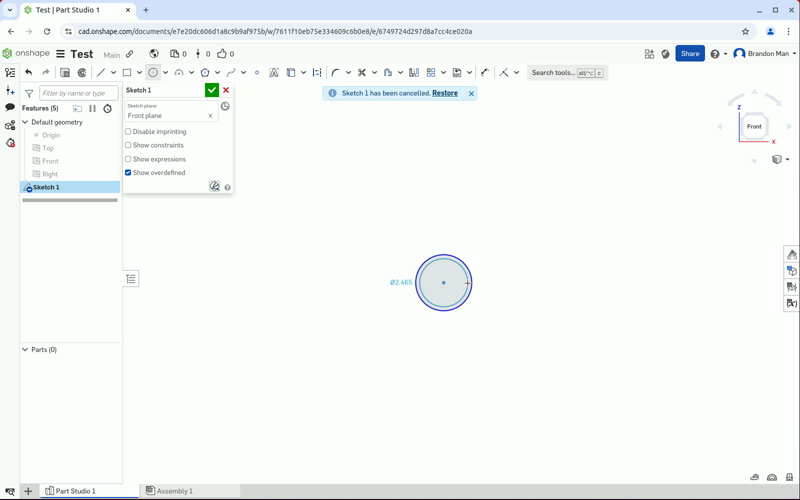
scroll(6)
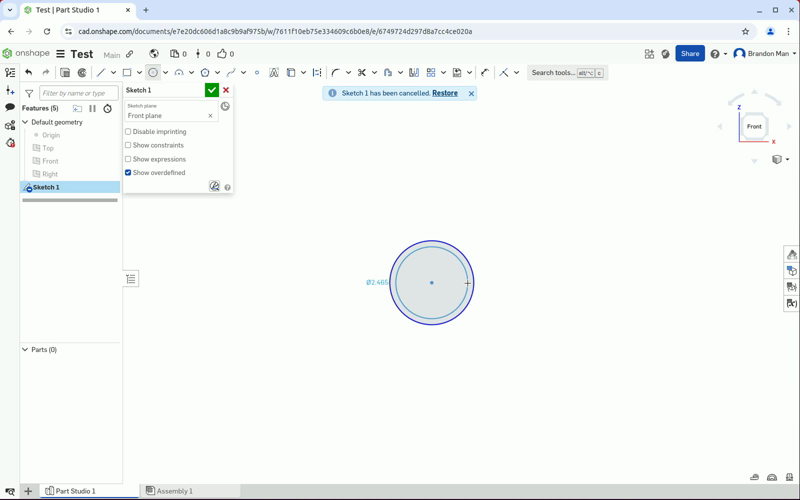
scroll(6)
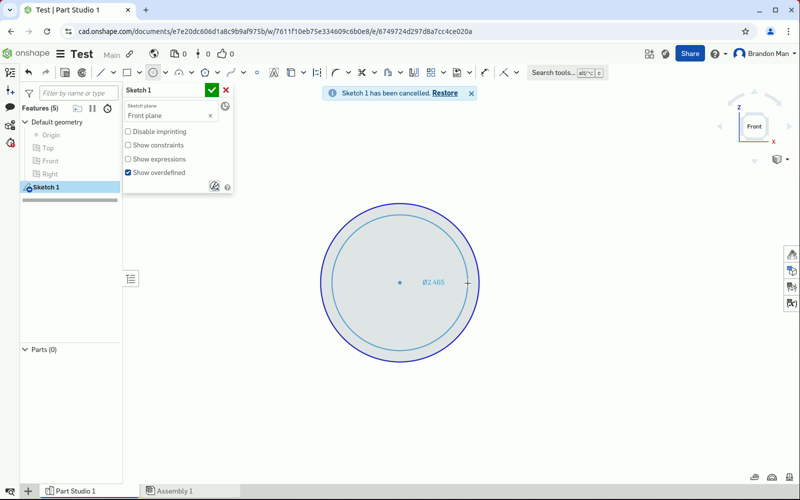
click(467, 282)
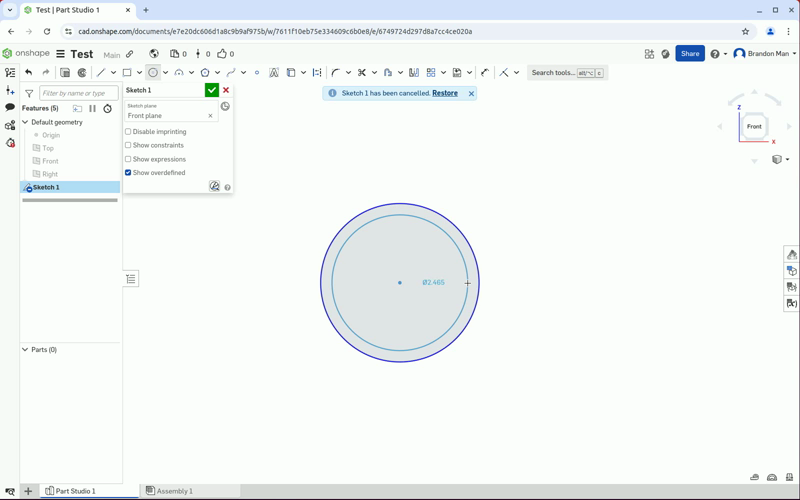
scroll(-6)
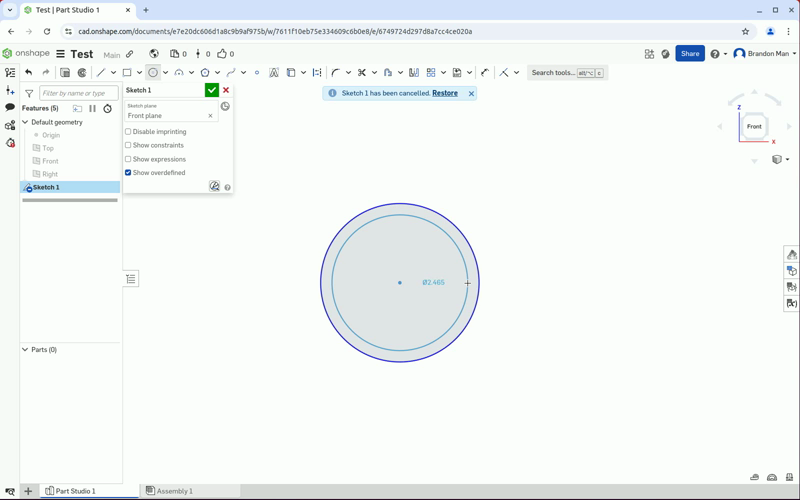
scroll(-6)
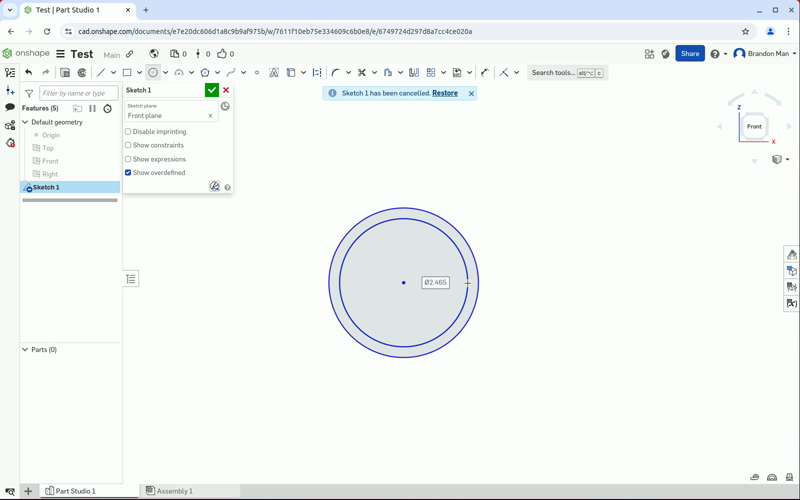
scroll(-6)
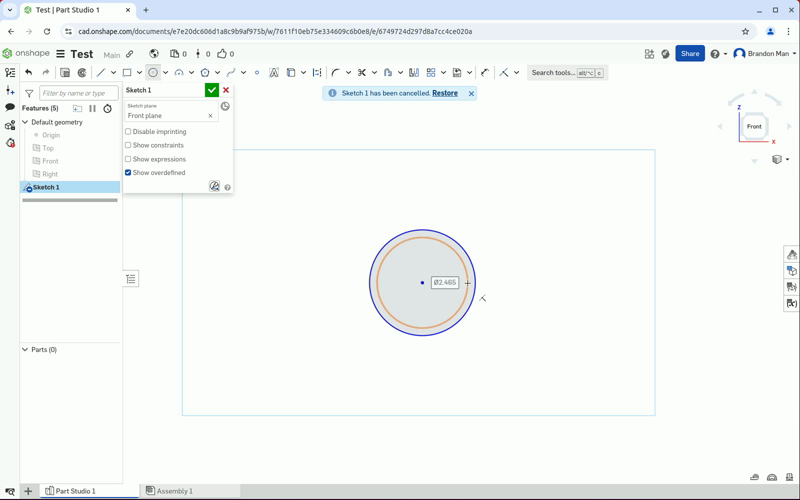
scroll(-6)
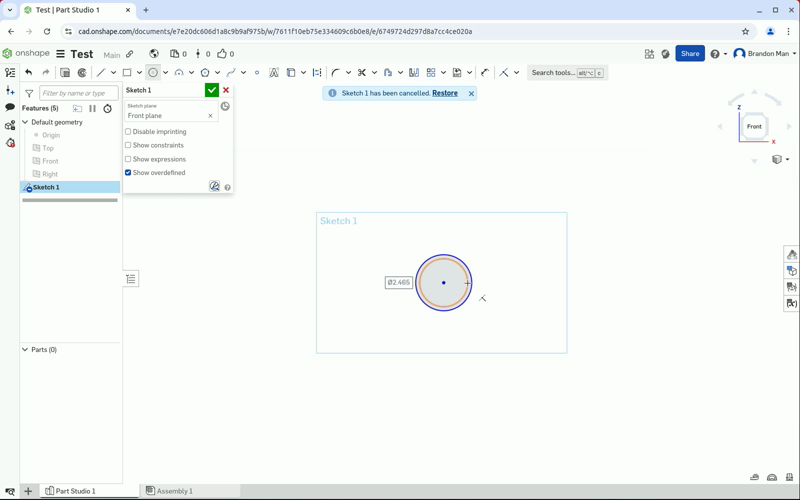
scroll(-6)
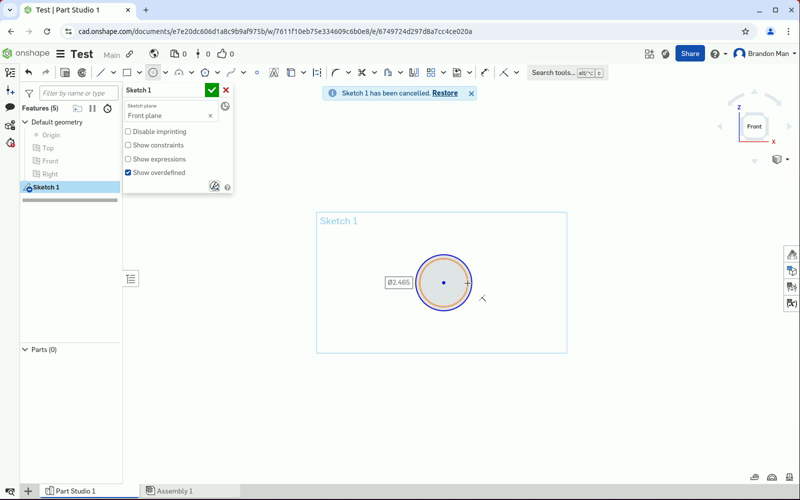
scroll(-6)
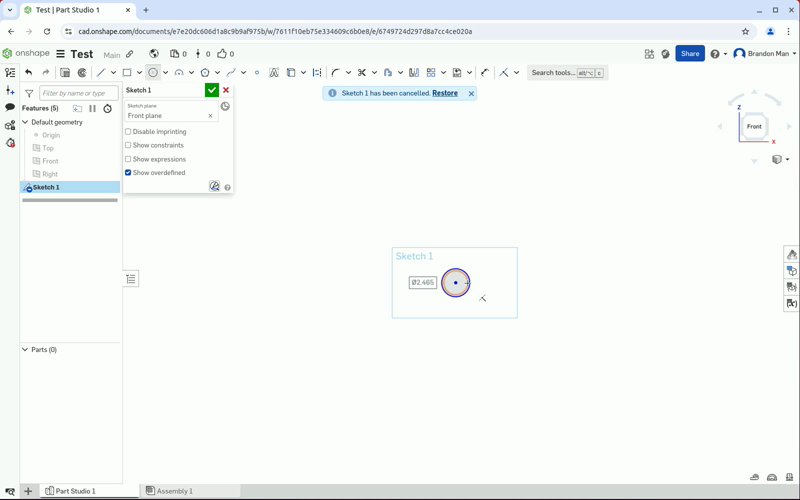
scroll(-6)
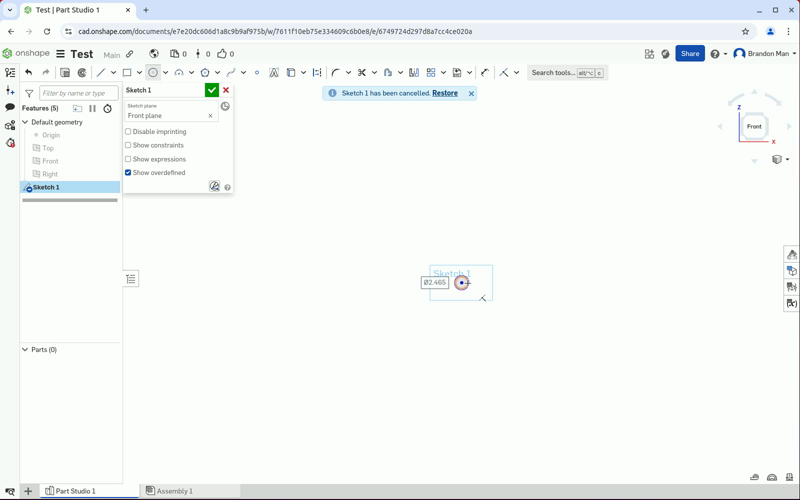
key(esc)
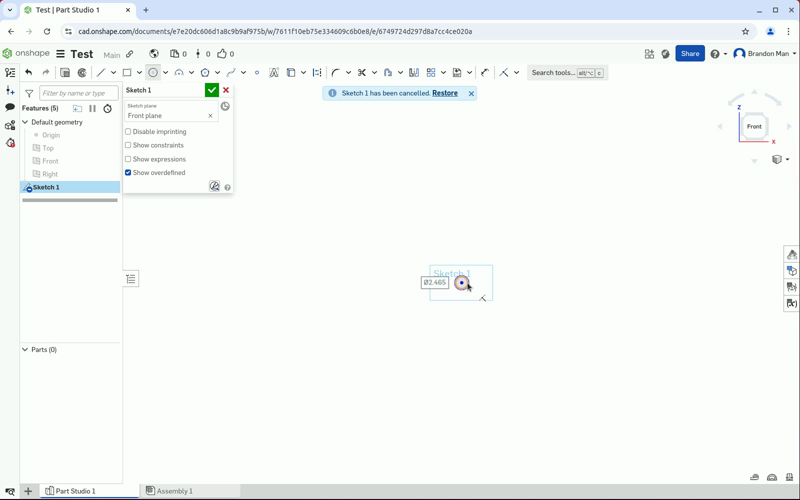
mouse_move(455, 284)
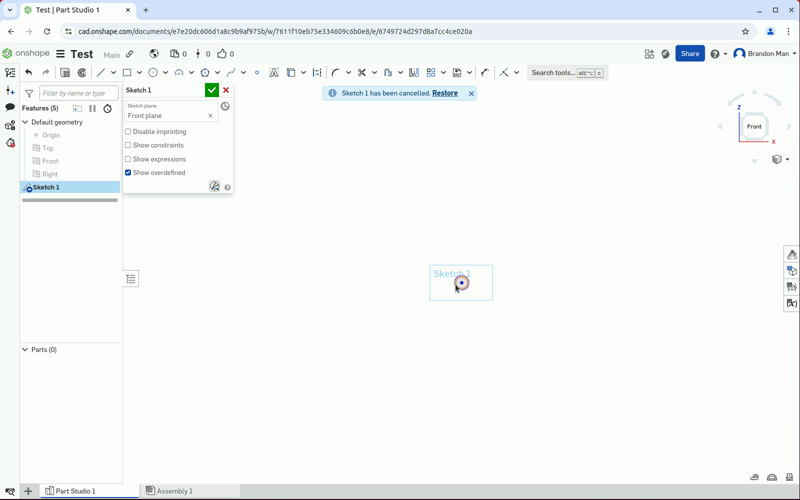
scroll(6)
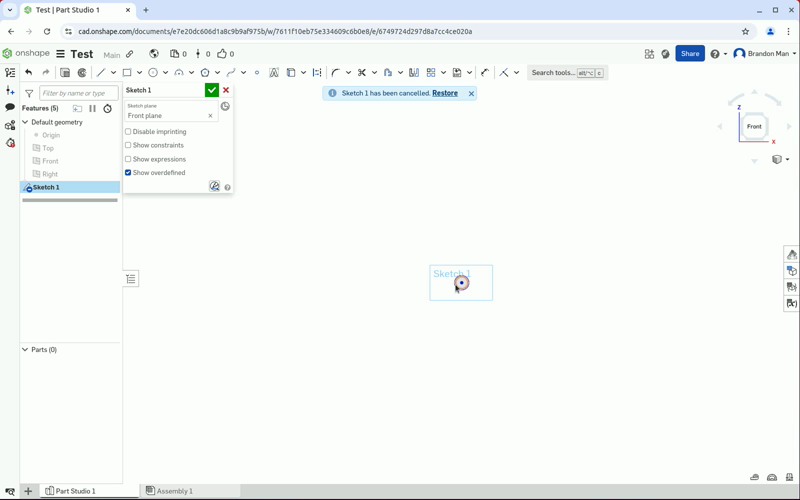
scroll(6)
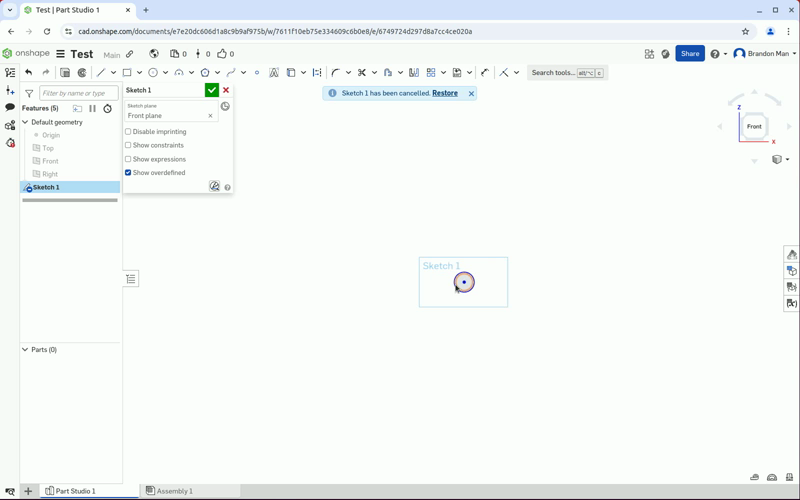
scroll(6)
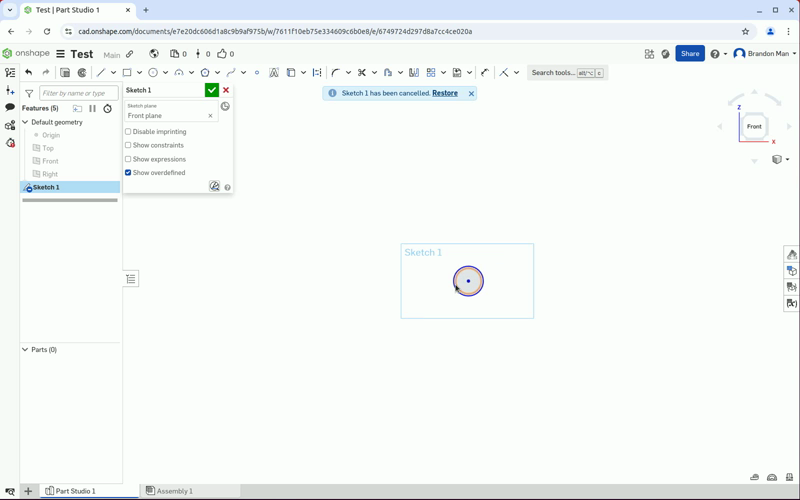
scroll(6)
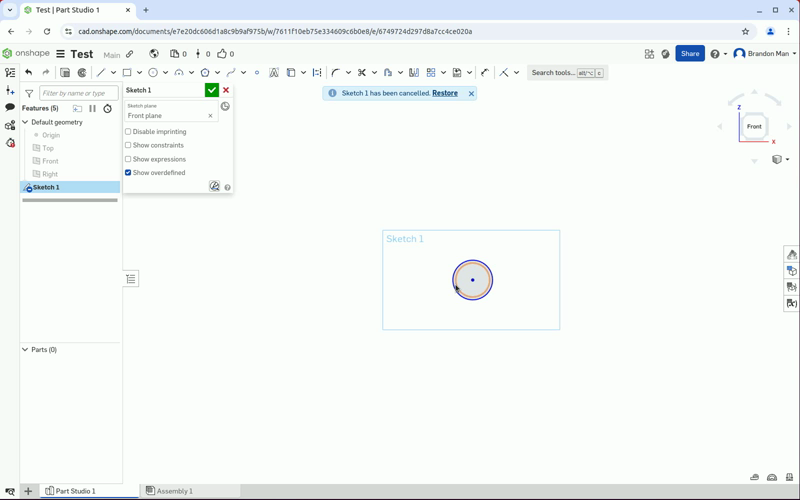
scroll(6)
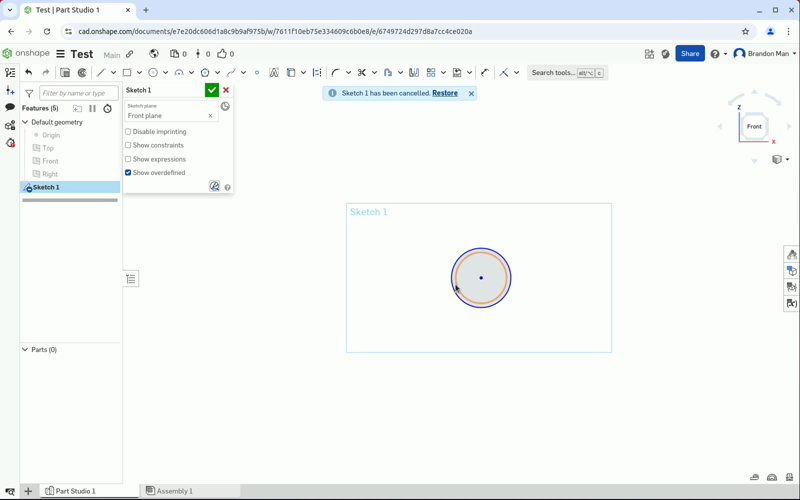
scroll(6)
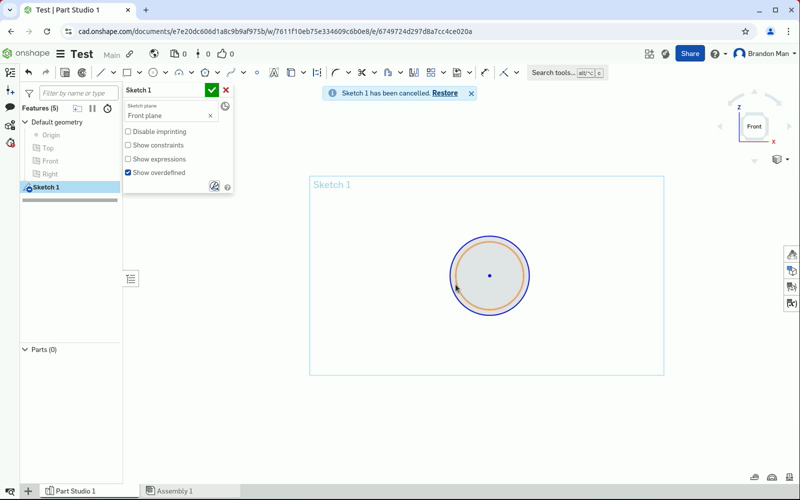
scroll(6)
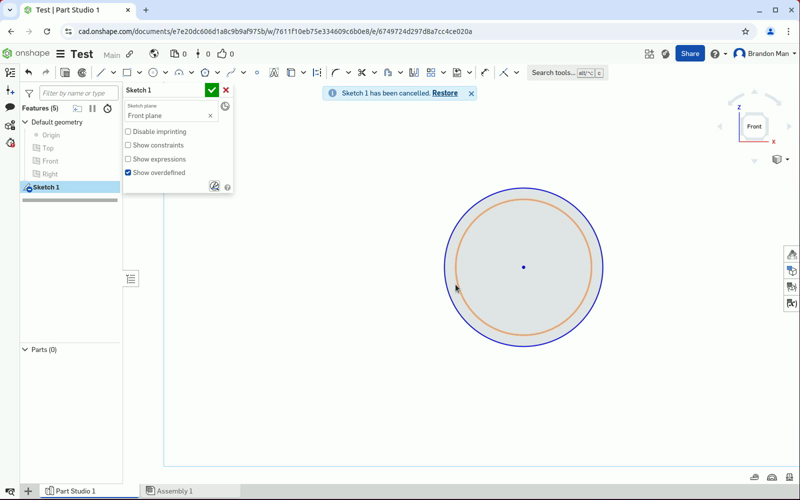
click(455, 284)
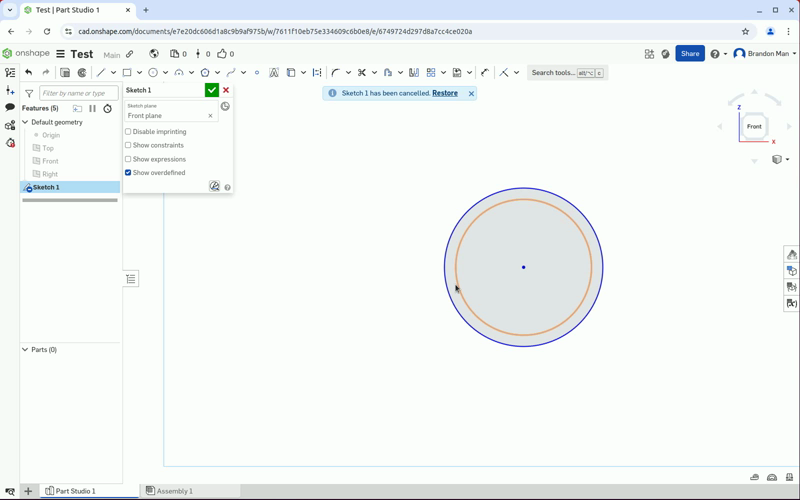
scroll(-6)
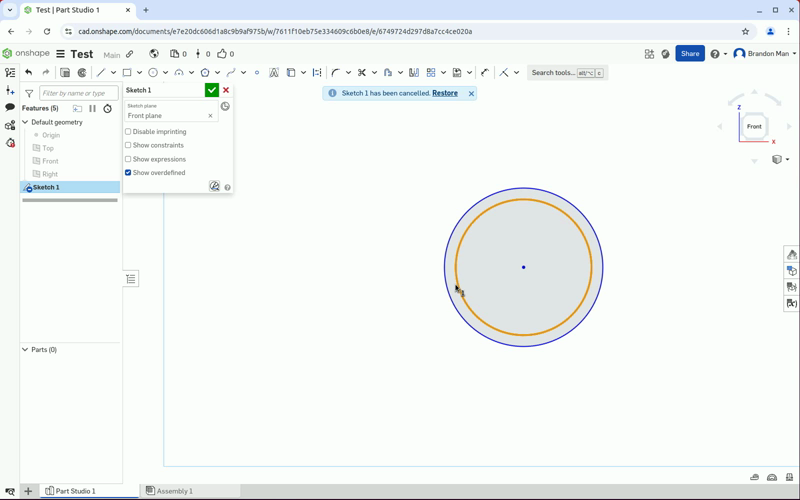
scroll(-6)
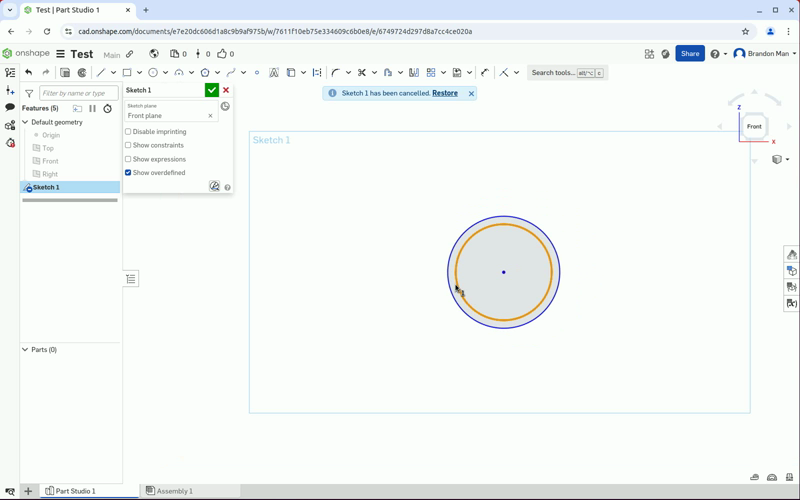
scroll(-6)
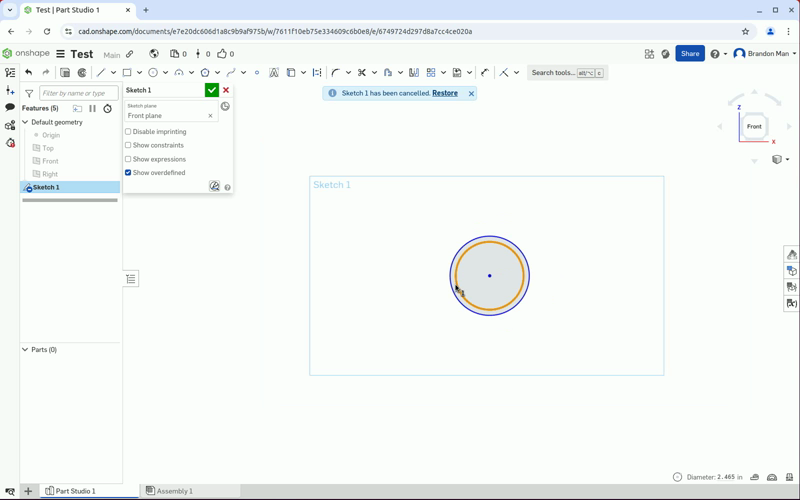
scroll(-6)
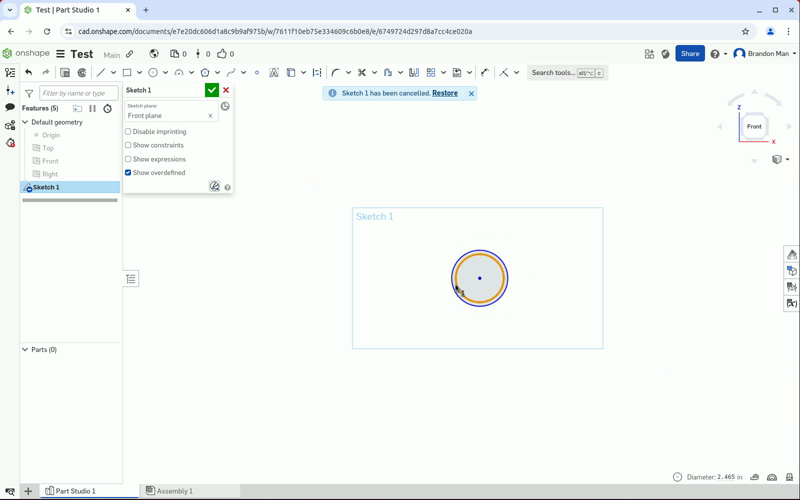
scroll(-6)
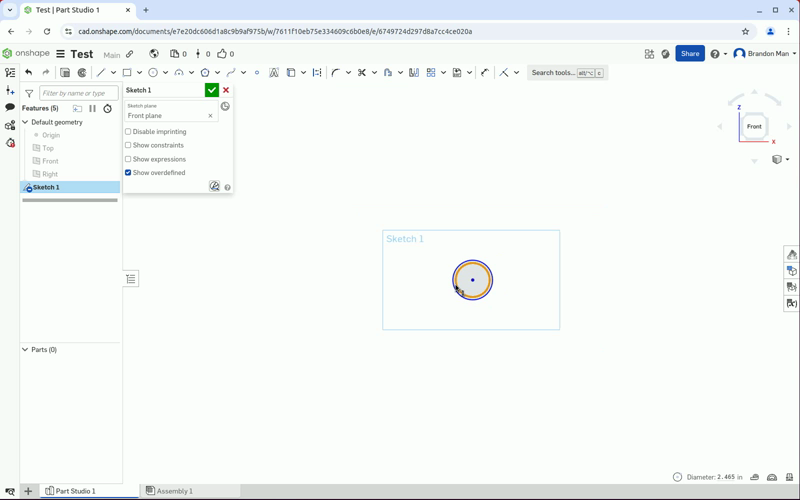
scroll(-6)
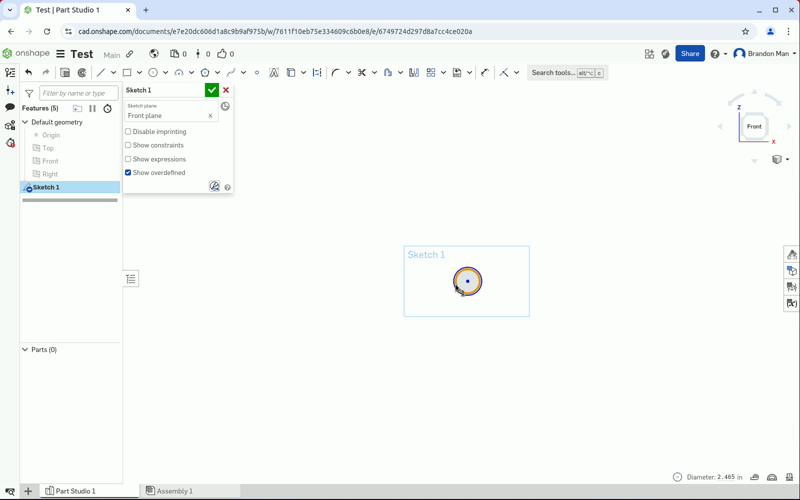
scroll(-6)
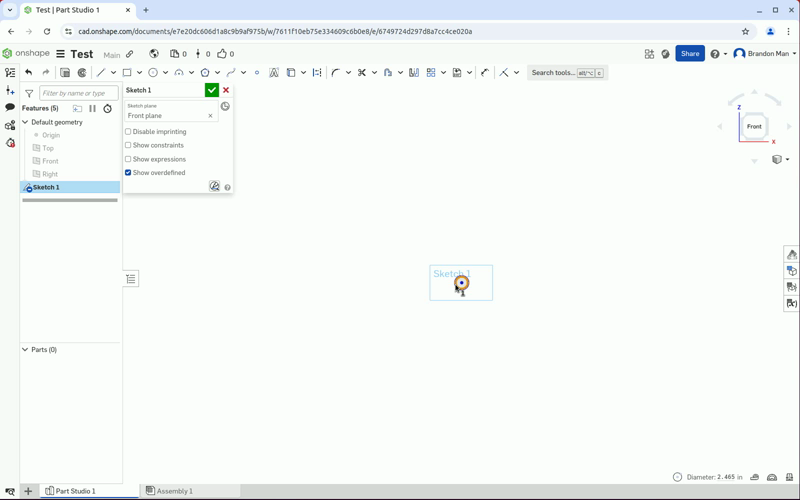
mouse_move(73, 352)
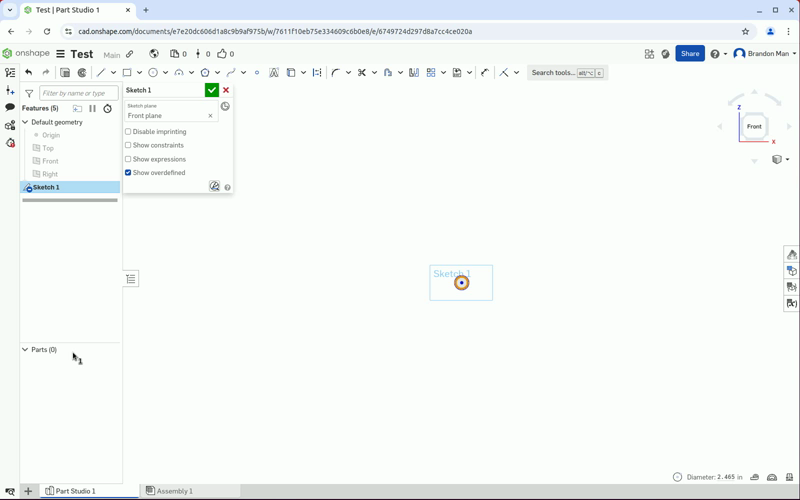
key(shift+y)
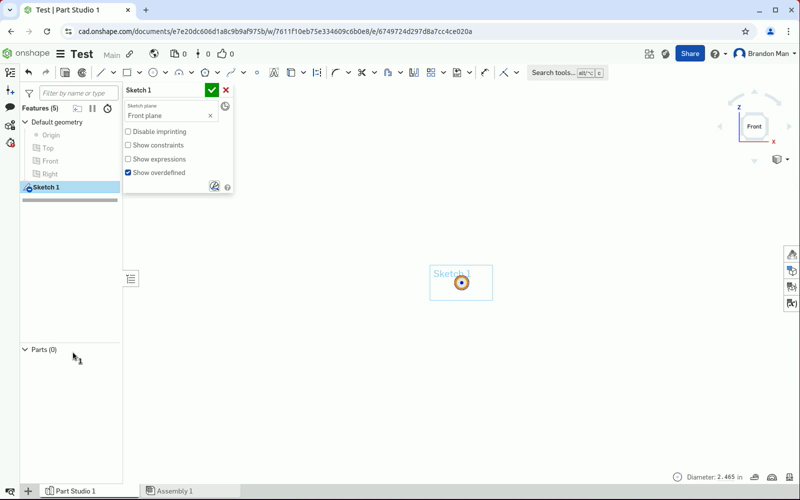
key(shift+e)
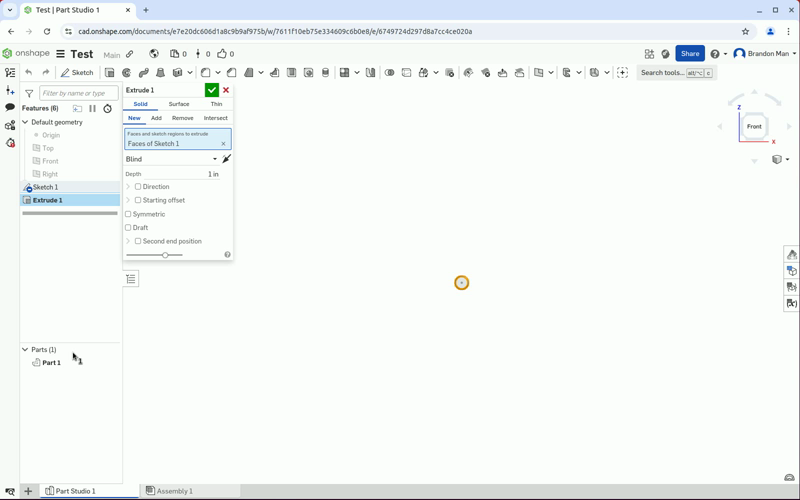
mouse_move(143, 106)
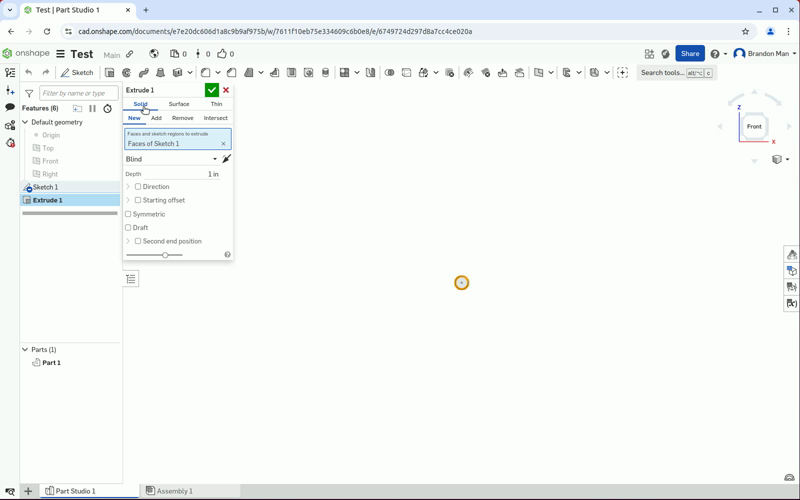
click(143, 106)
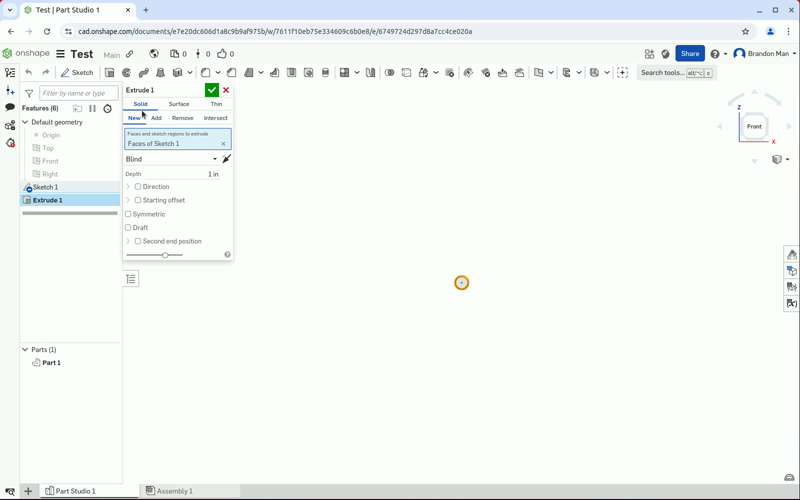
mouse_move(137, 120)
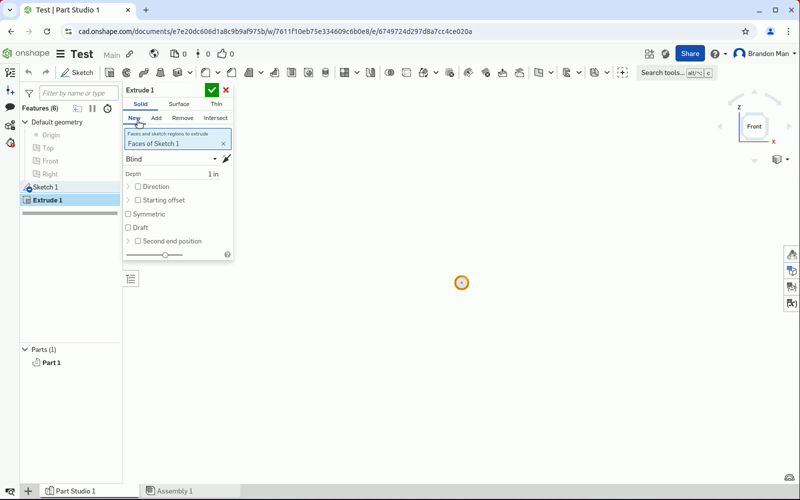
click(137, 120)
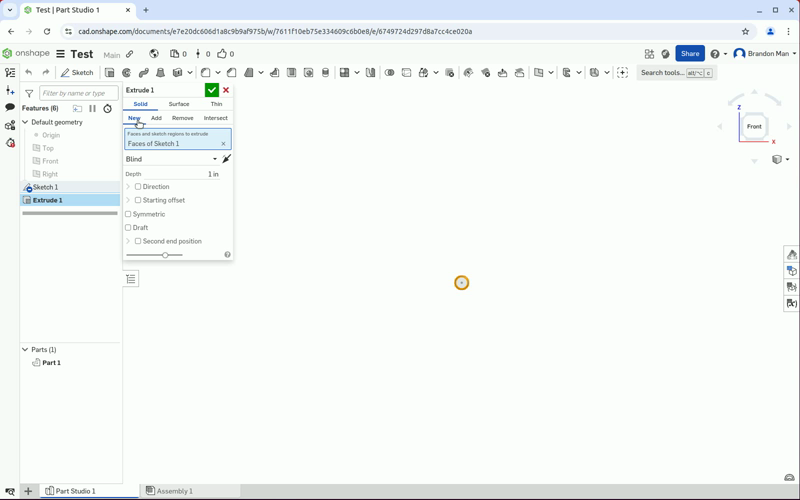
key(tab, 4)
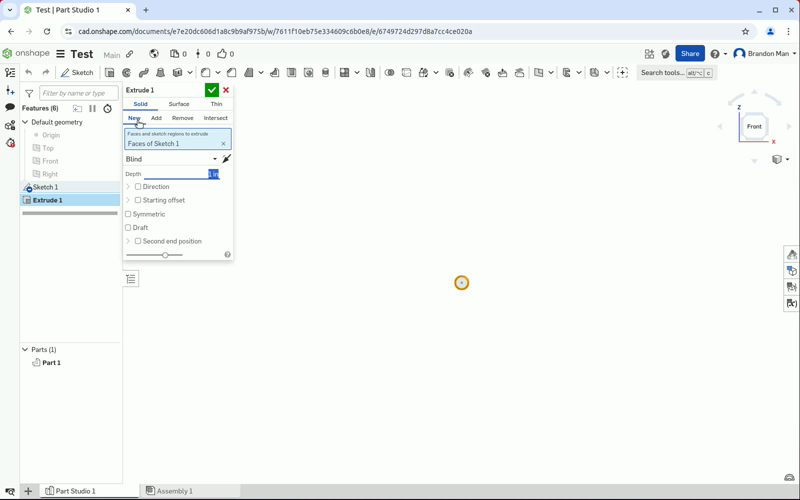
text(12.036)
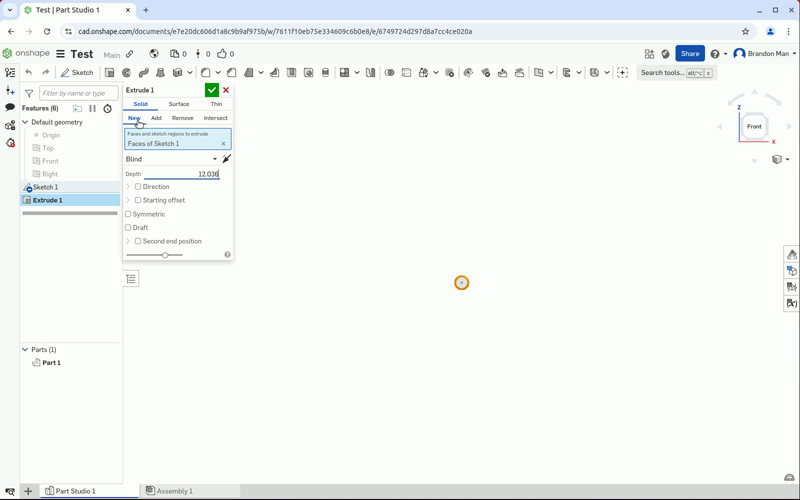
key(enter)
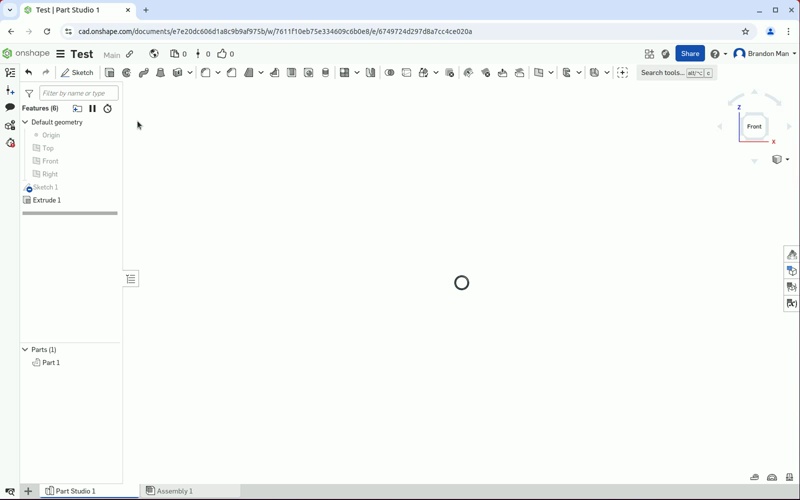
key(shift+h)
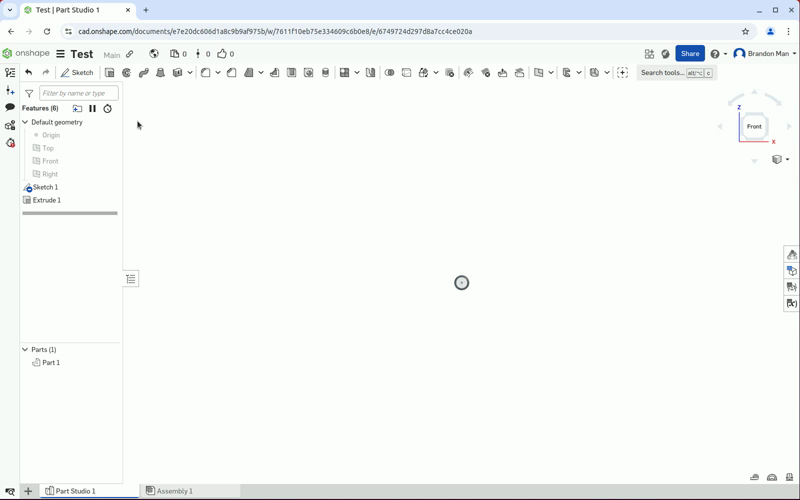
key(shift+h)
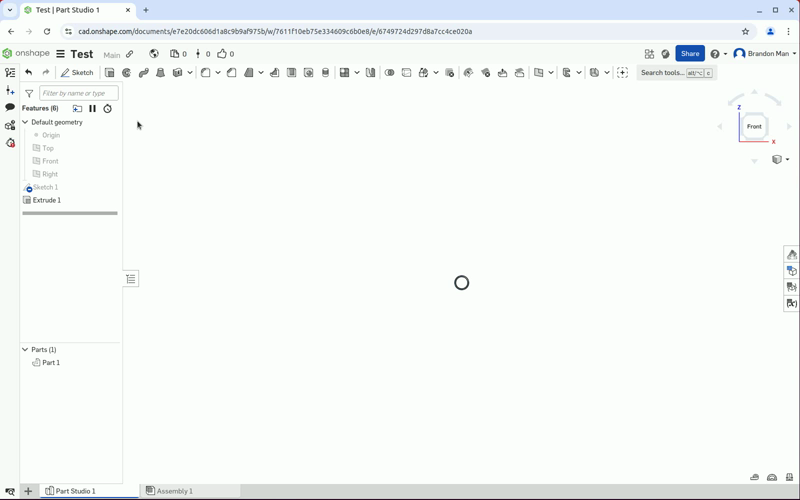
mouse_move(73, 189)
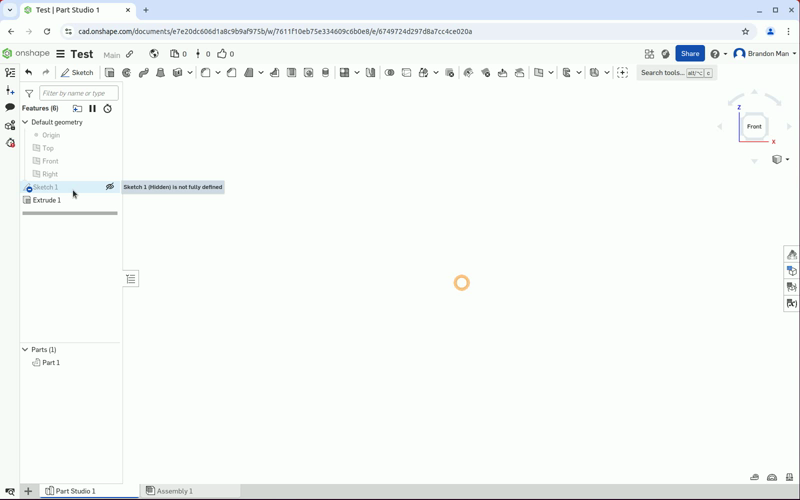
click(73, 189)
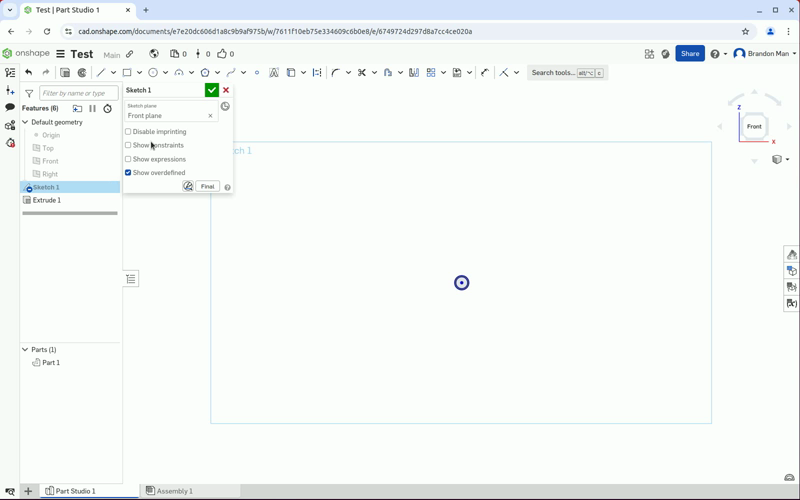
mouse_move(229, 92)
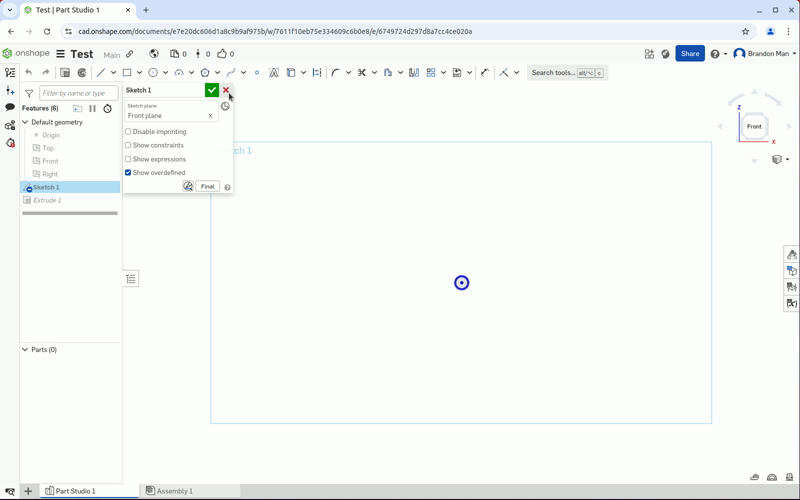
click(229, 92)
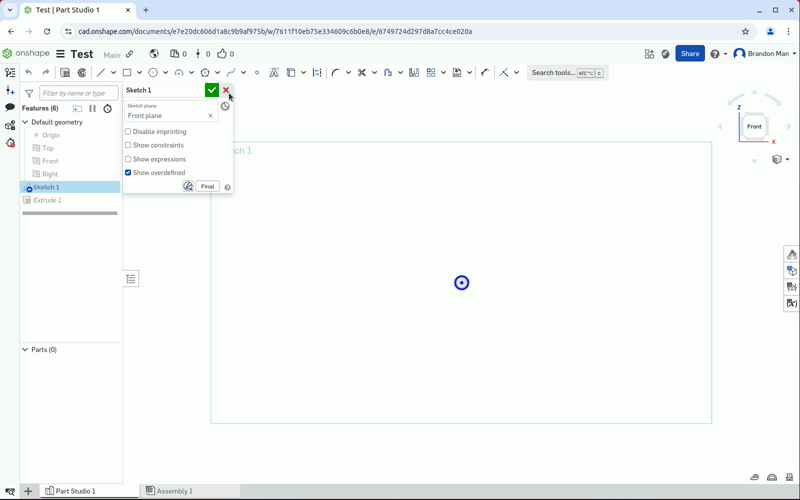
key(shift+s)
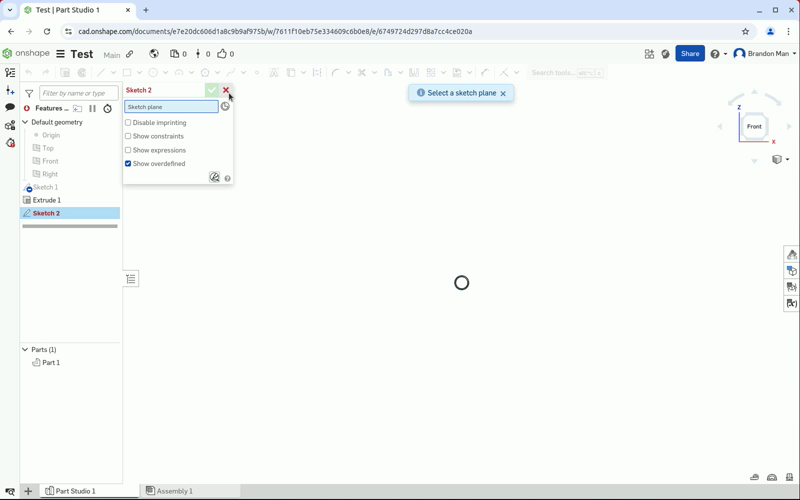
mouse_move(73, 163)
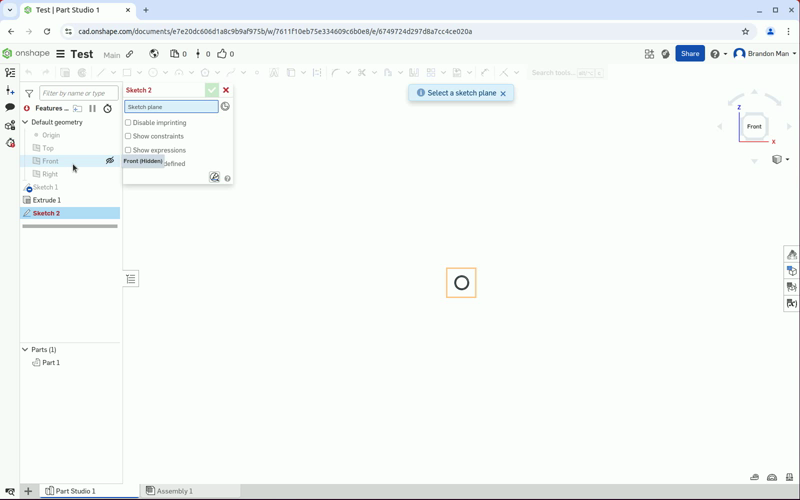
click(73, 163)
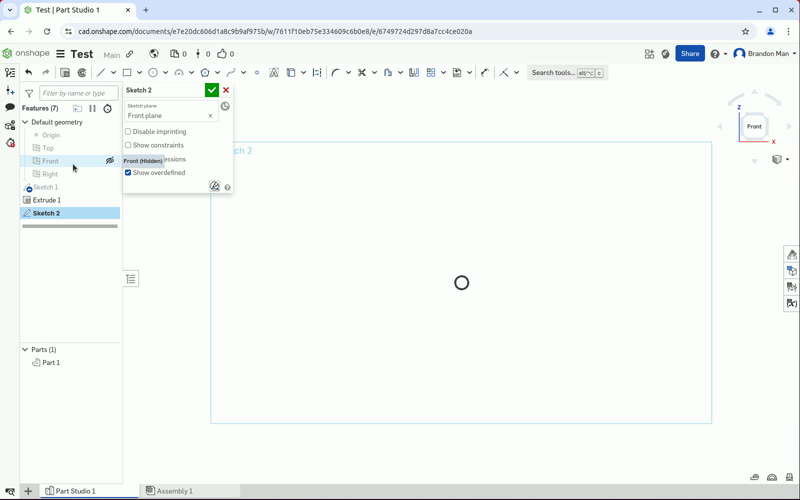
mouse_move(73, 352)
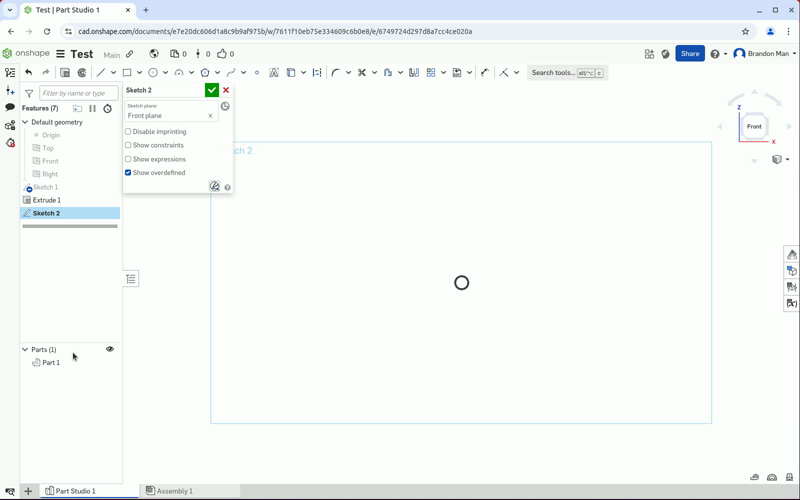
key(y)
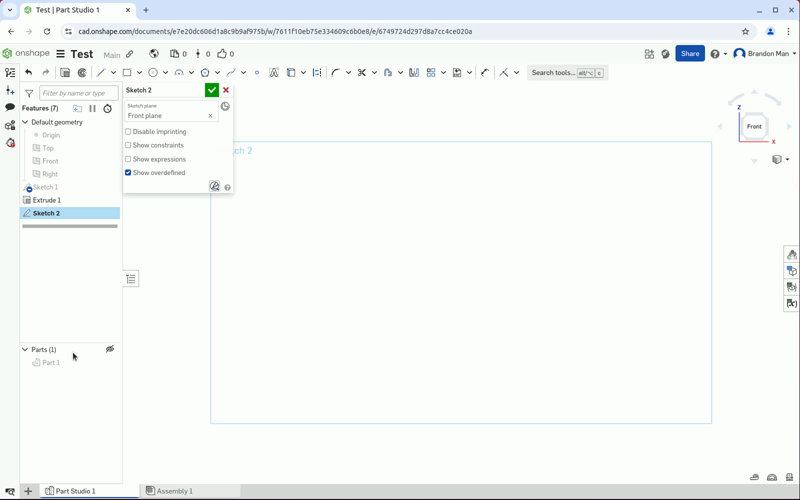
key(c)
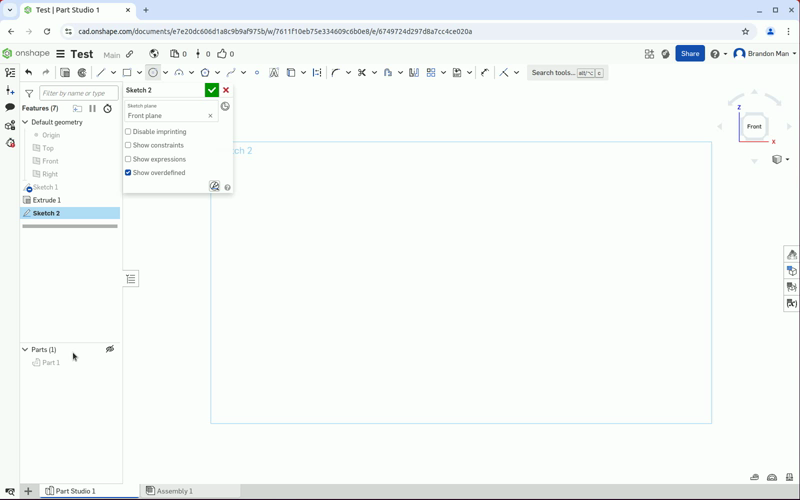
key_down(shift)
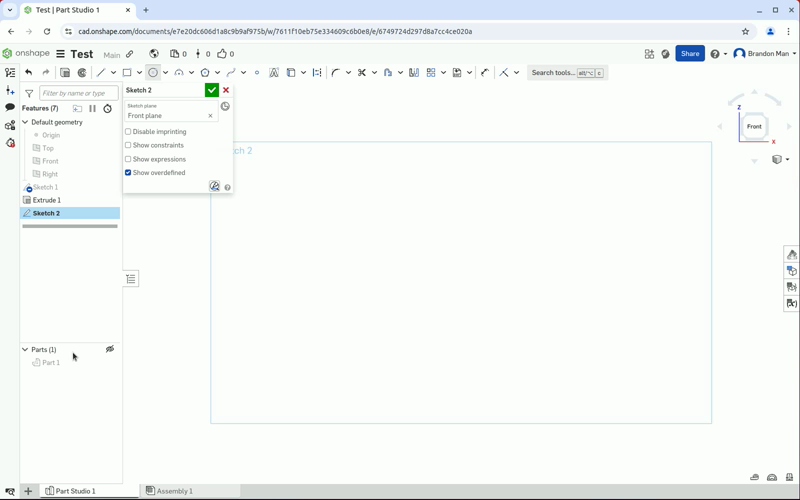
mouse_move(460, 282)
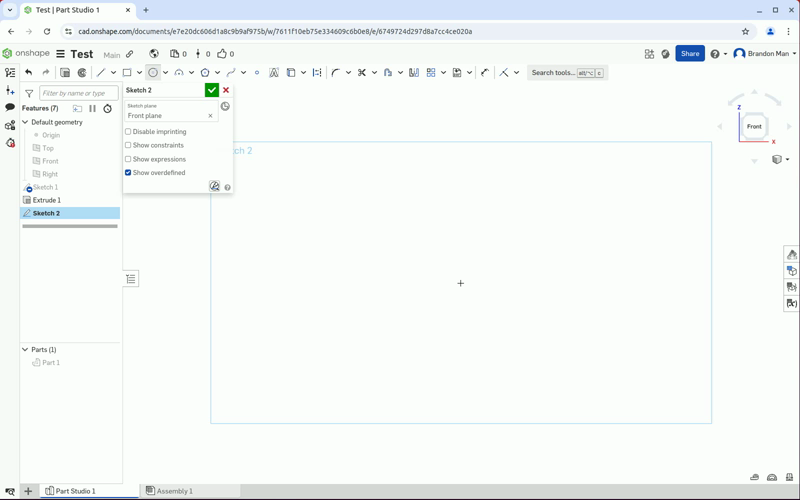
click(460, 282)
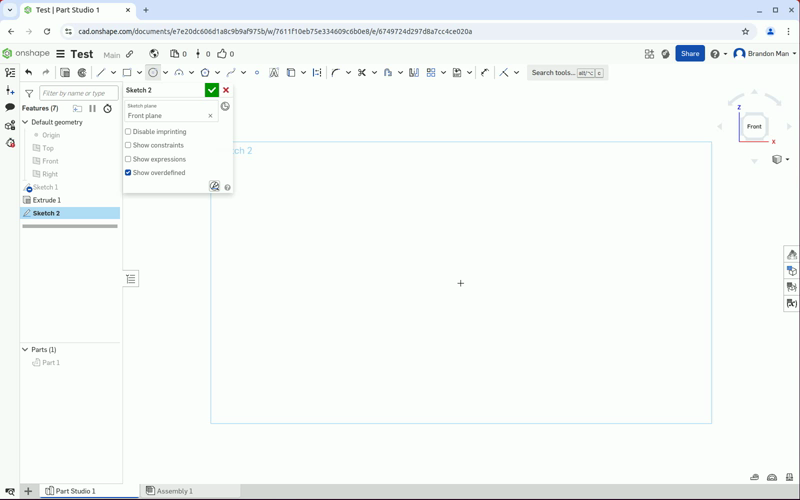
key_up(shift)
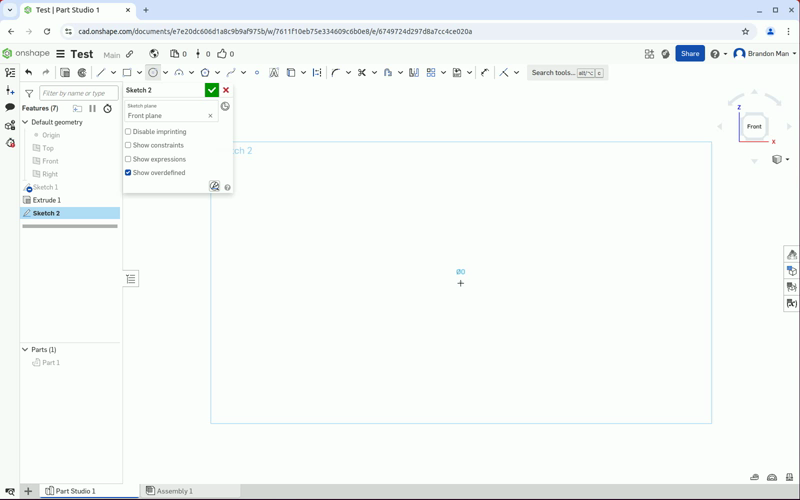
mouse_move(466, 282)
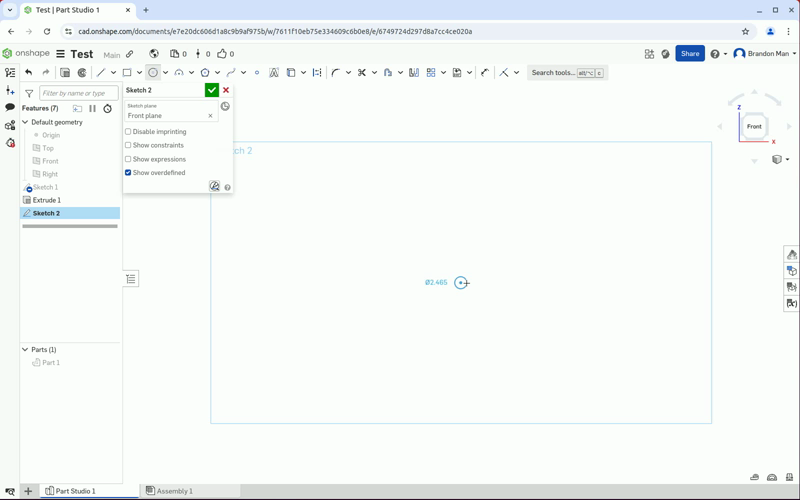
click(466, 282)
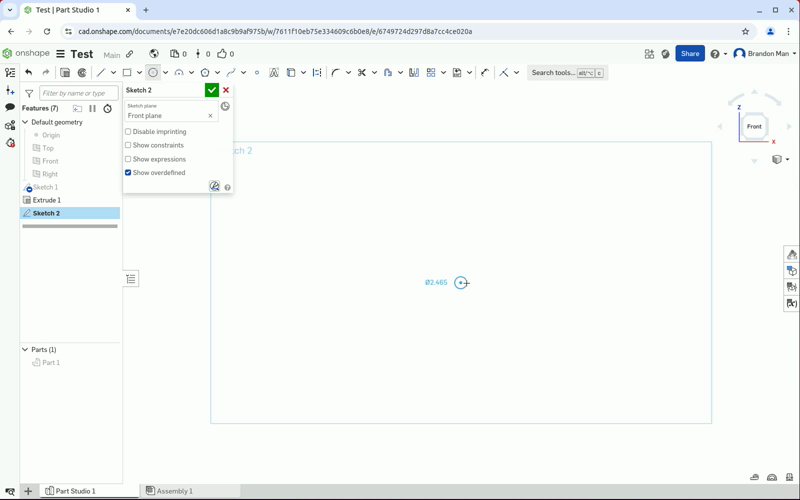
key(esc)
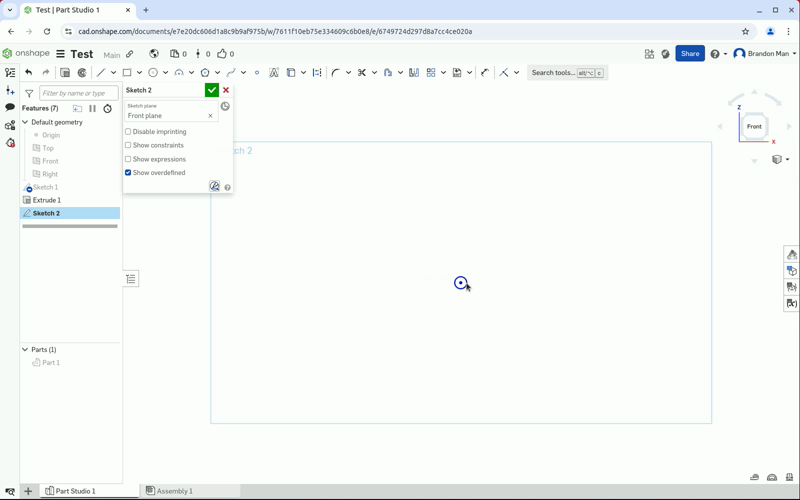
key(c)
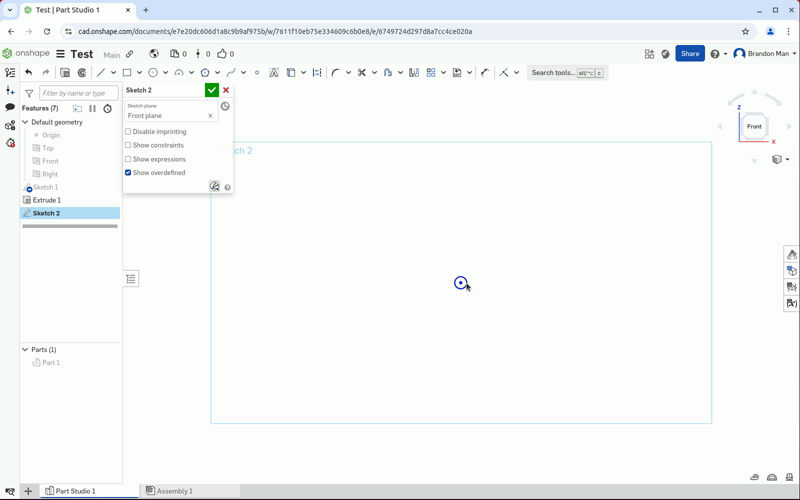
key_down(shift)
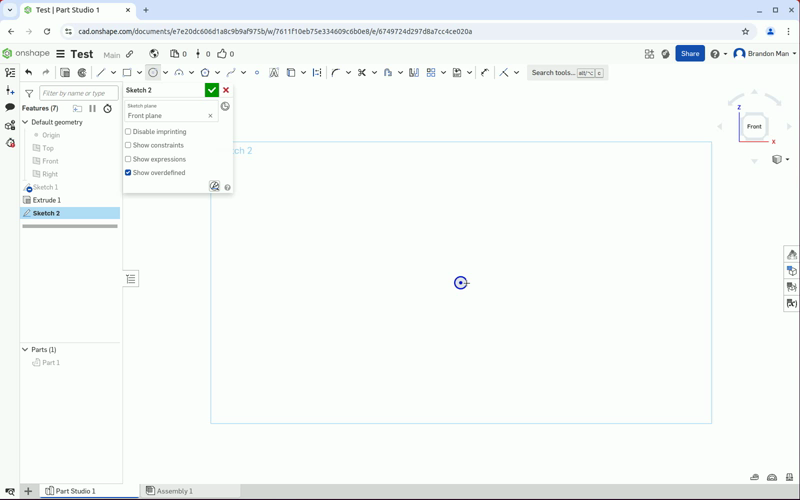
mouse_move(460, 282)
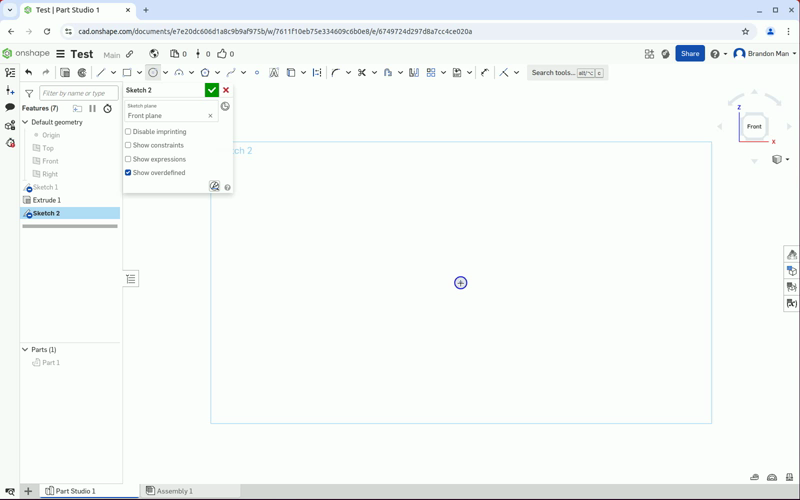
click(460, 282)
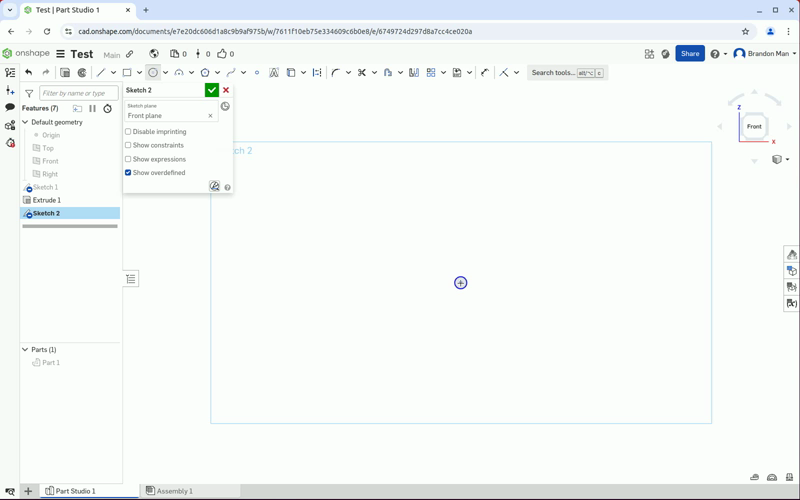
key_up(shift)
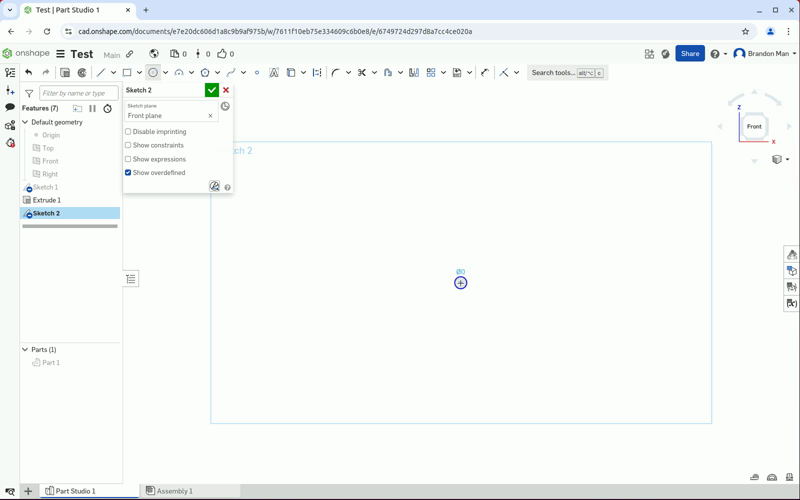
mouse_move(465, 282)
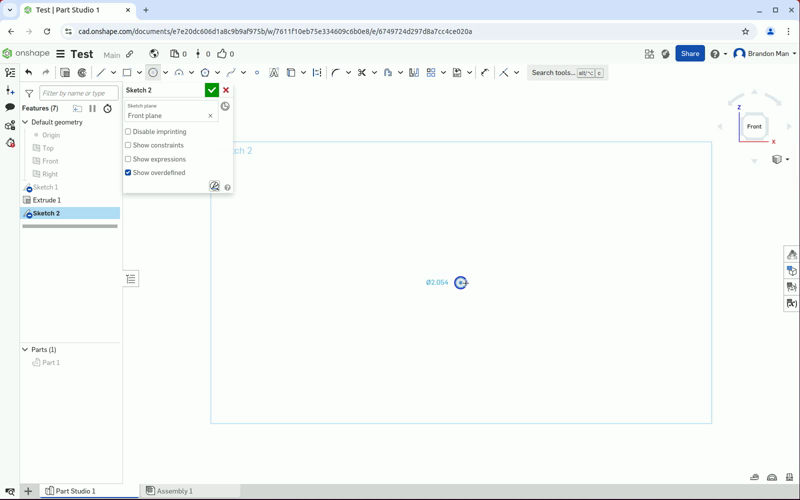
scroll(6)
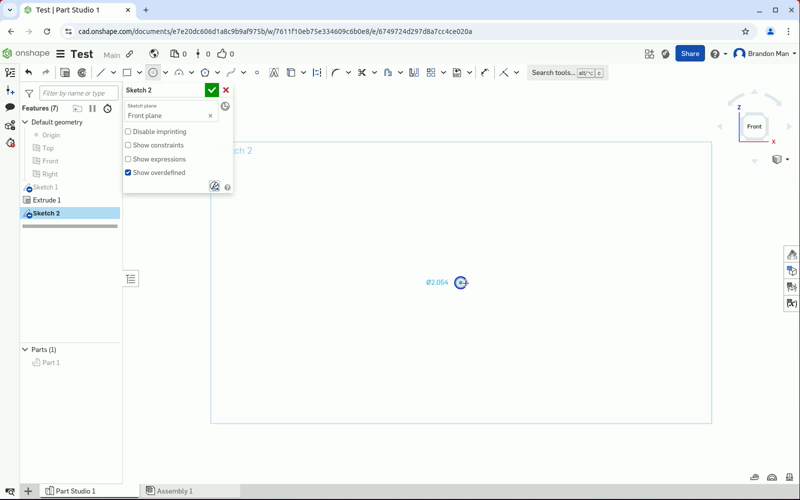
scroll(6)
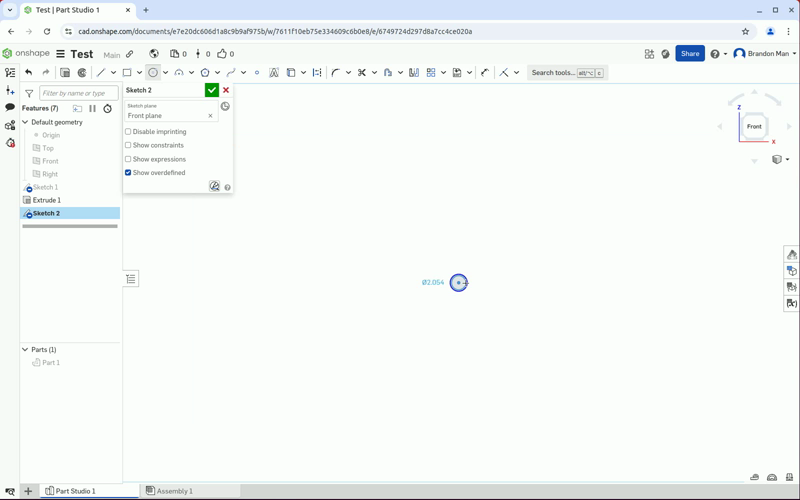
scroll(6)
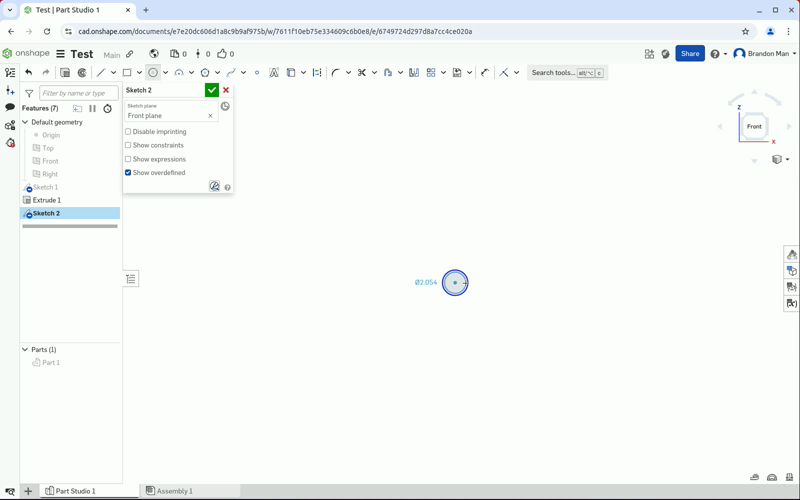
scroll(6)
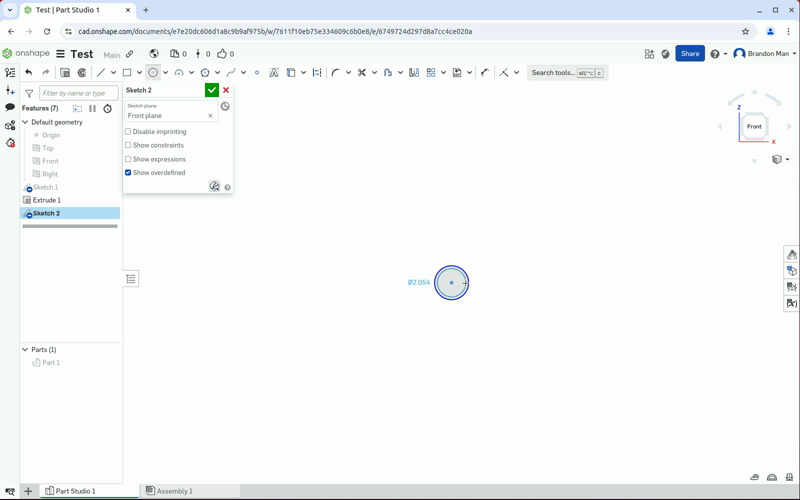
scroll(6)
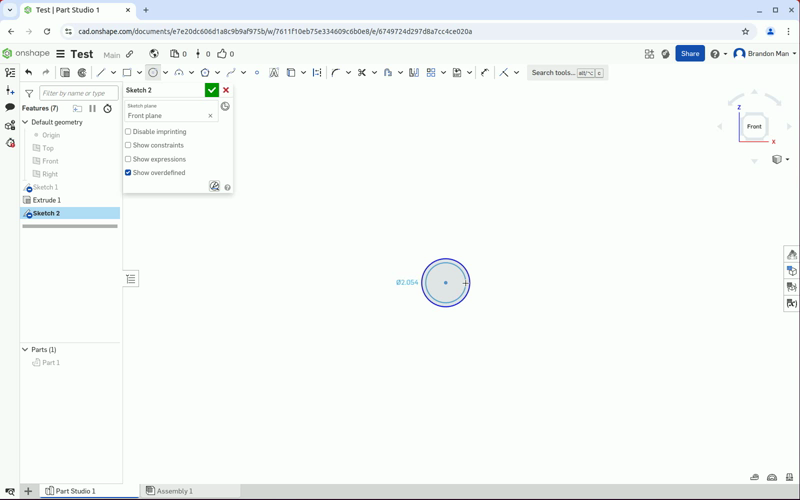
scroll(6)
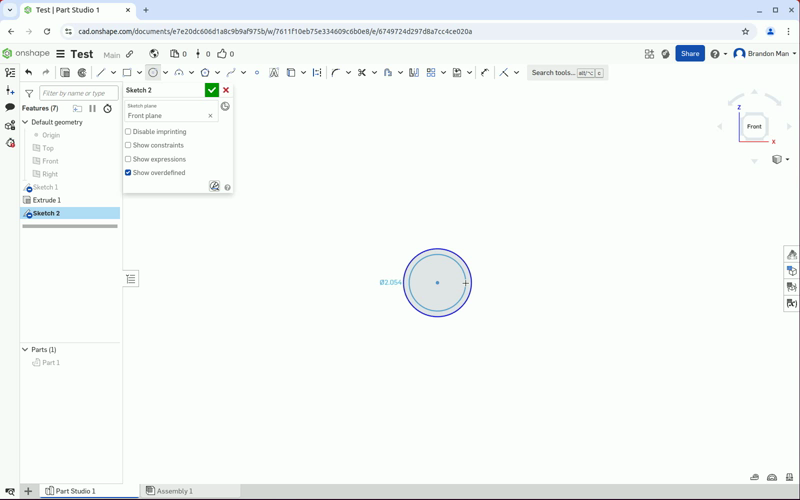
scroll(6)
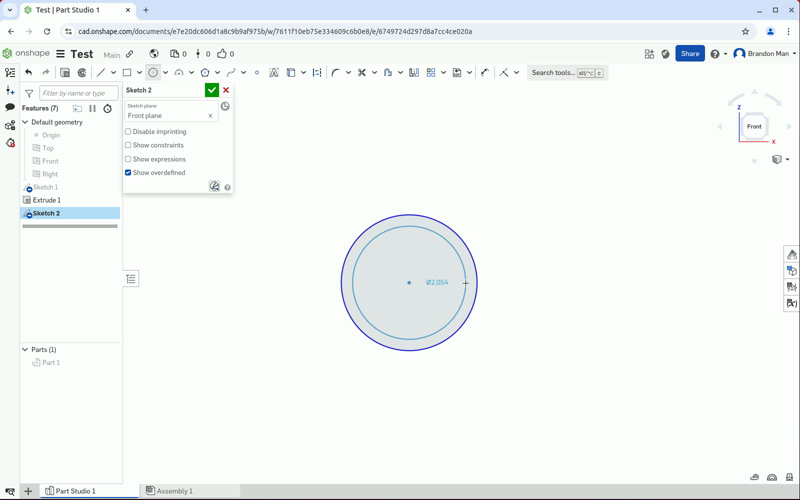
click(465, 282)
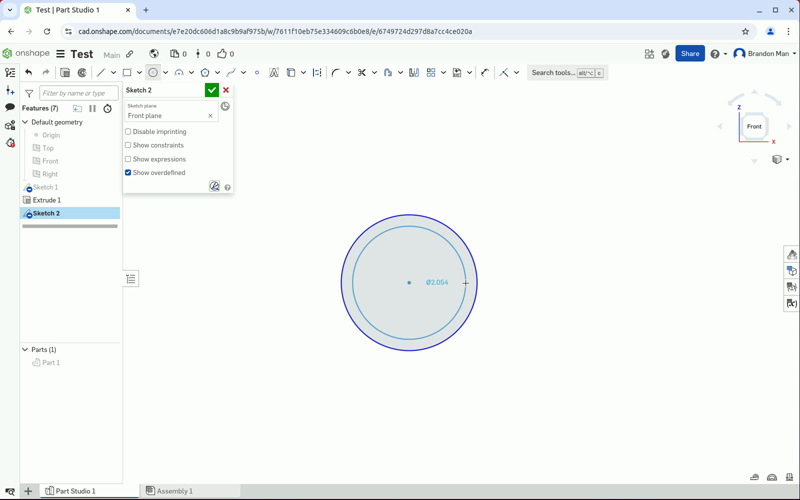
scroll(-6)
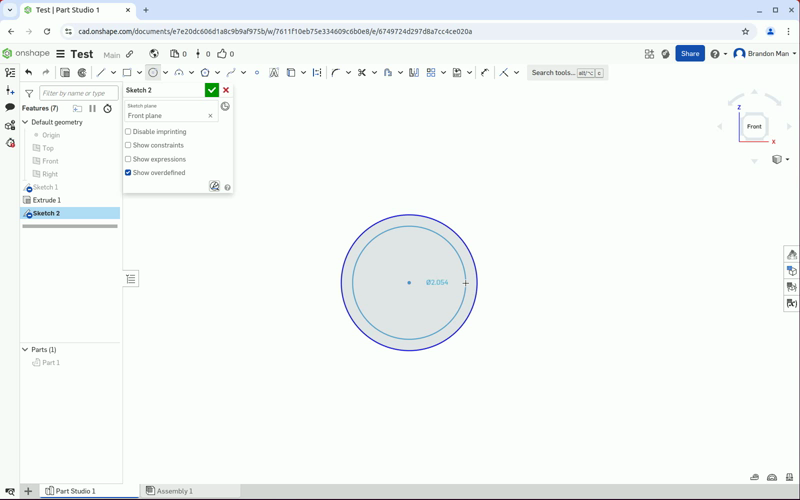
scroll(-6)
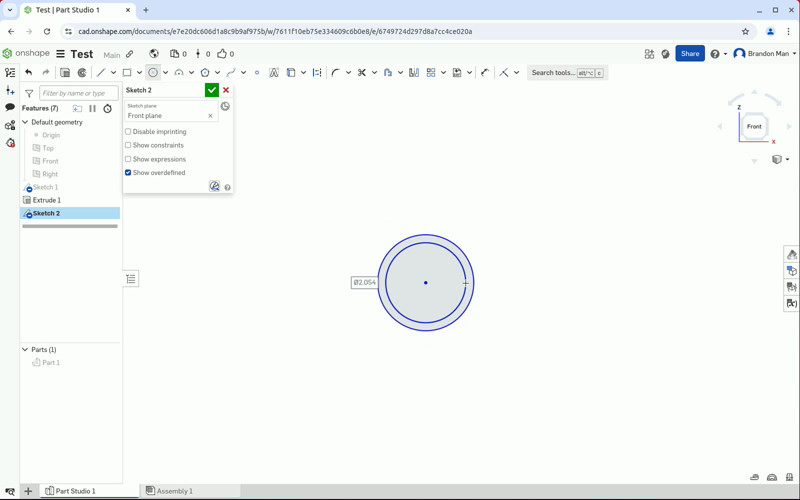
scroll(-6)
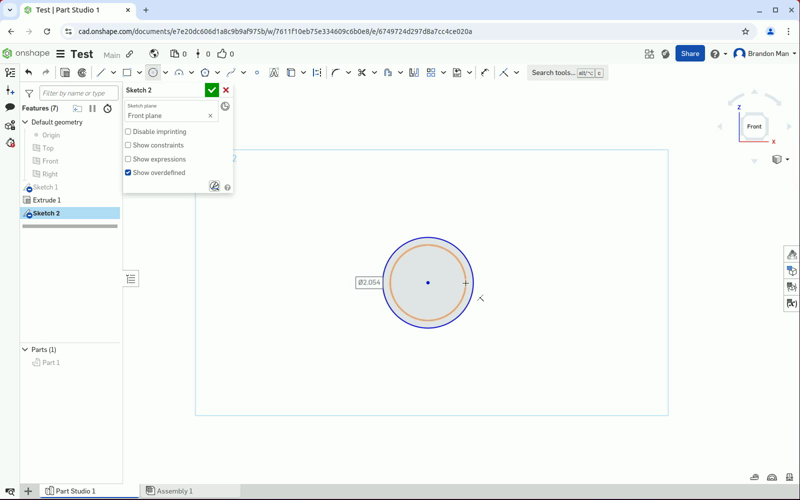
scroll(-6)
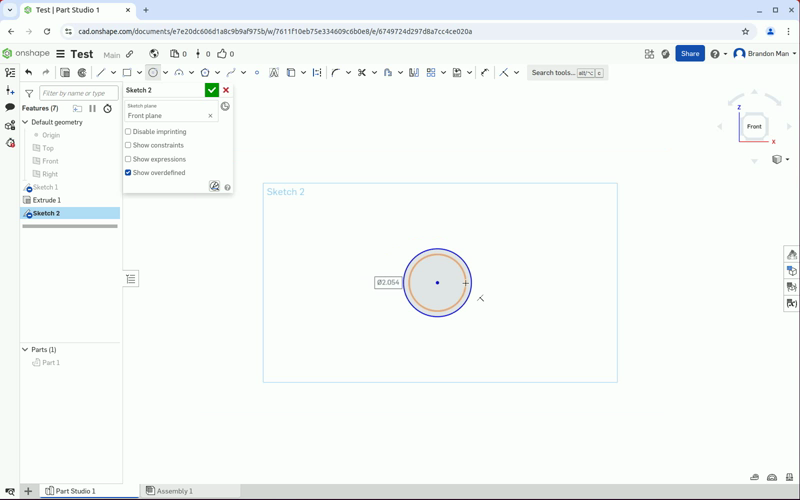
scroll(-6)
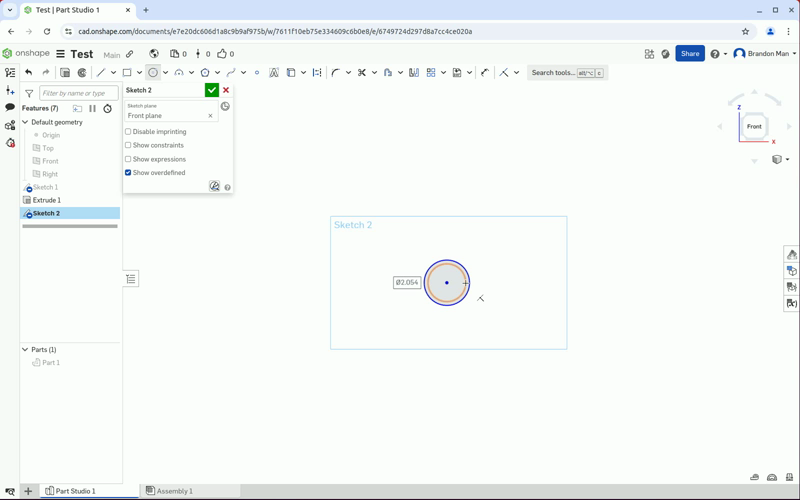
scroll(-6)
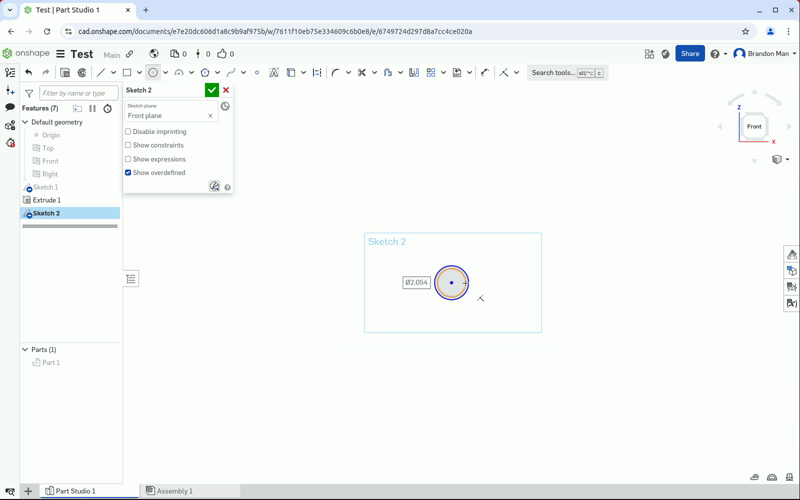
scroll(-6)
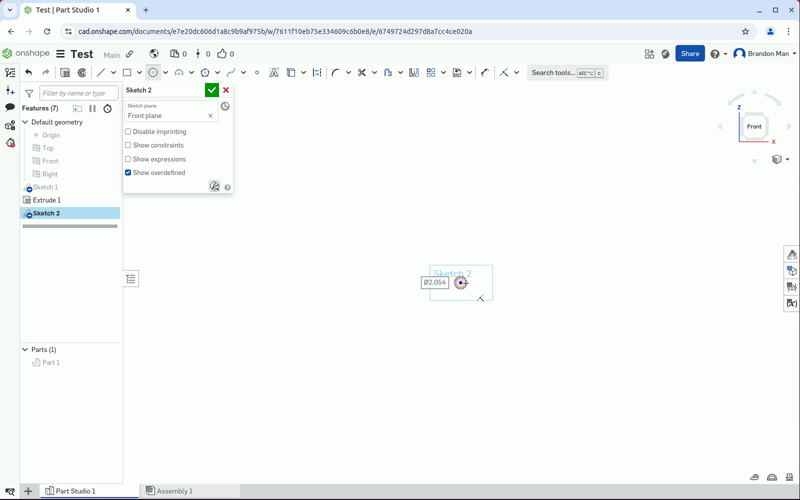
key(esc)
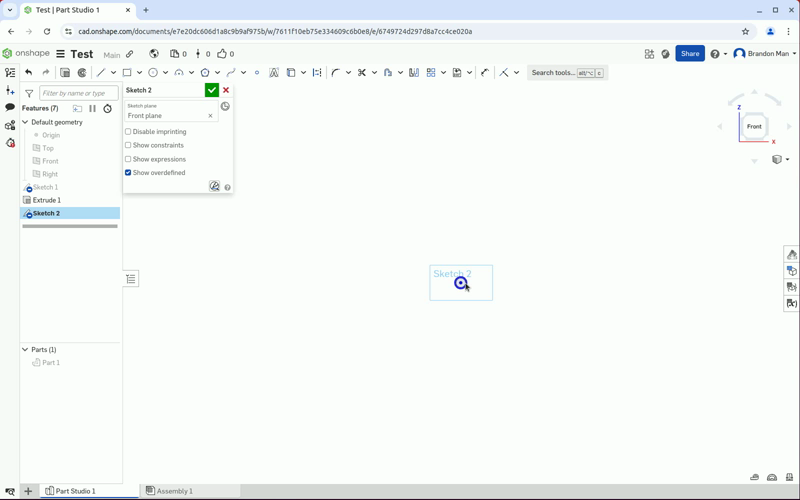
mouse_move(463, 278)
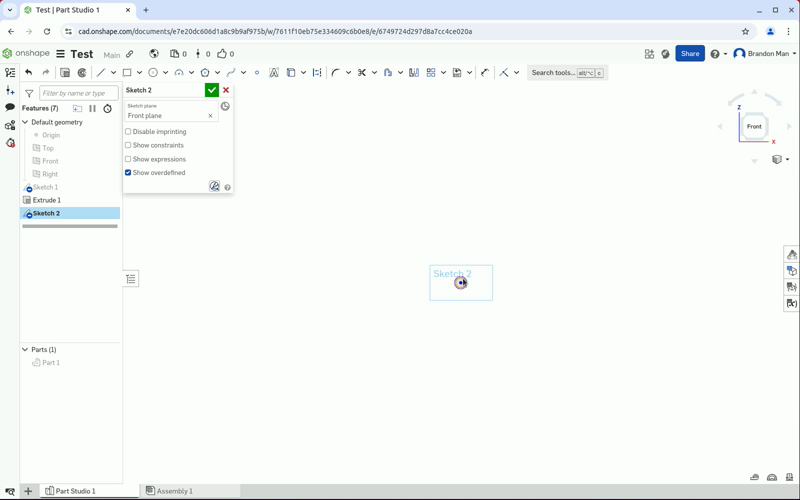
scroll(6)
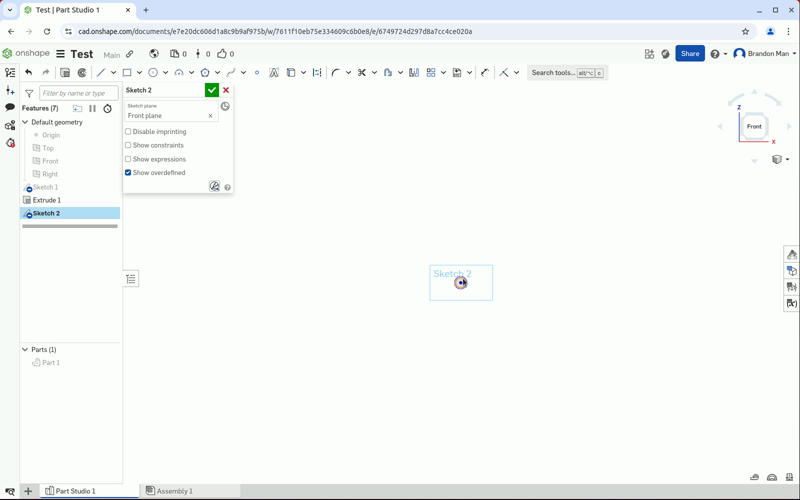
scroll(6)
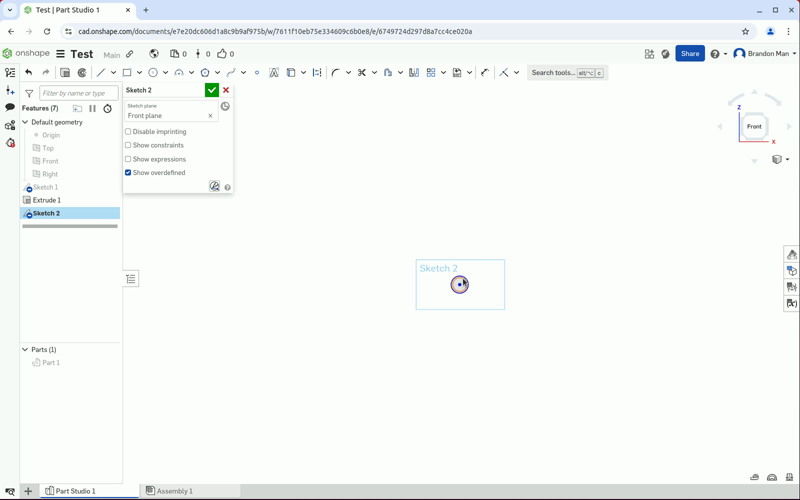
scroll(6)
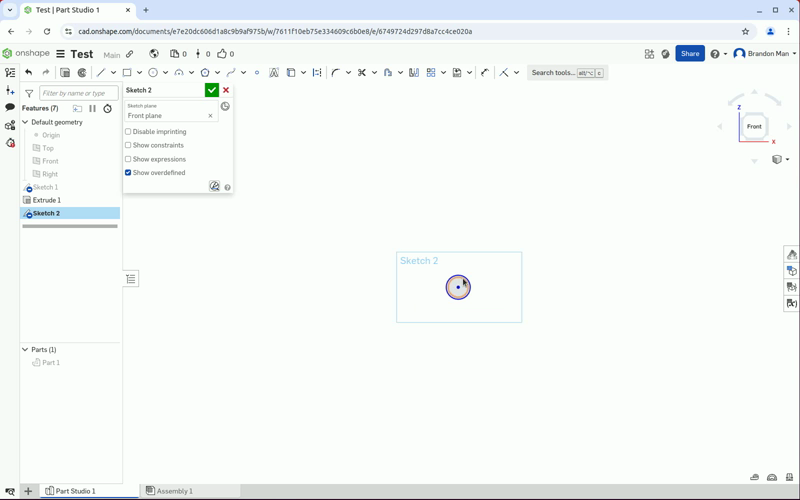
scroll(6)
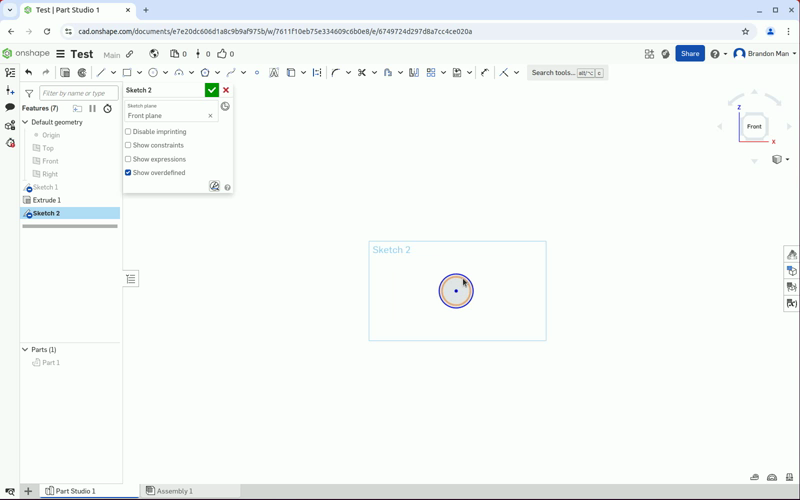
scroll(6)
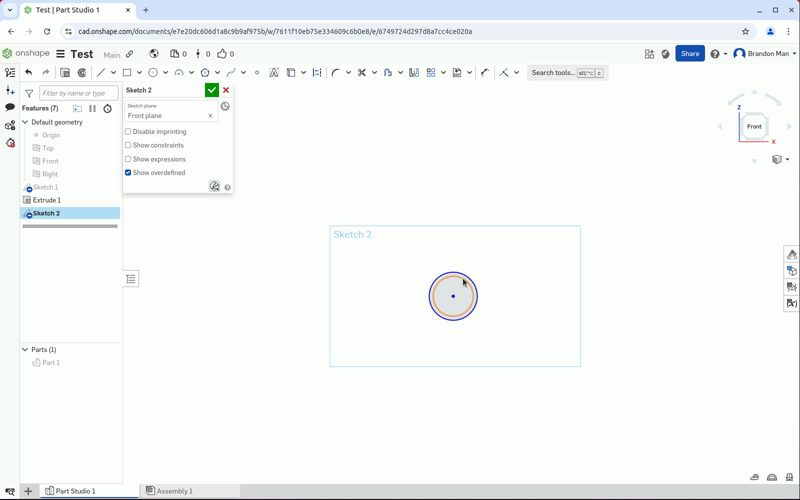
scroll(6)
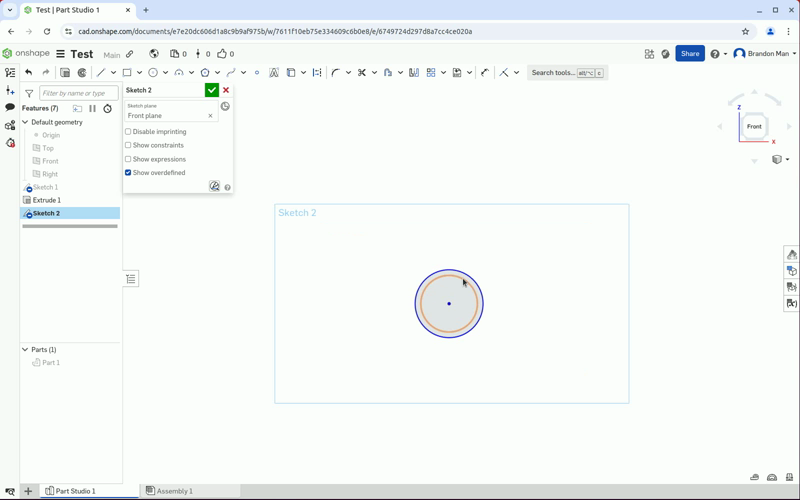
scroll(6)
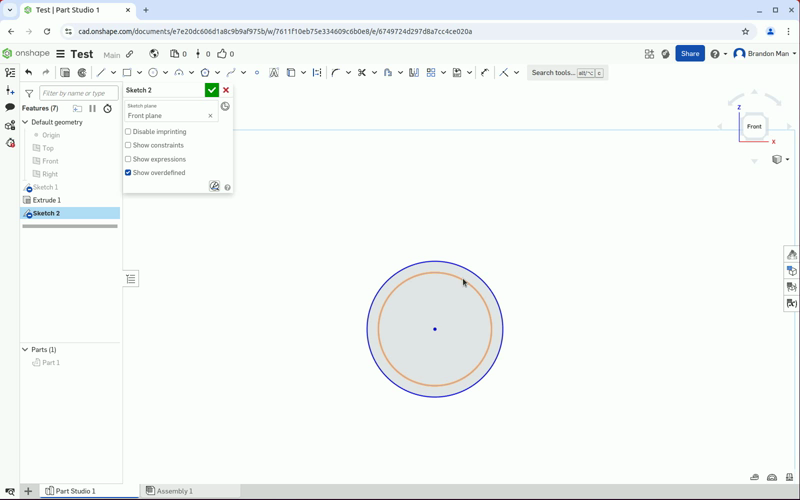
click(463, 278)
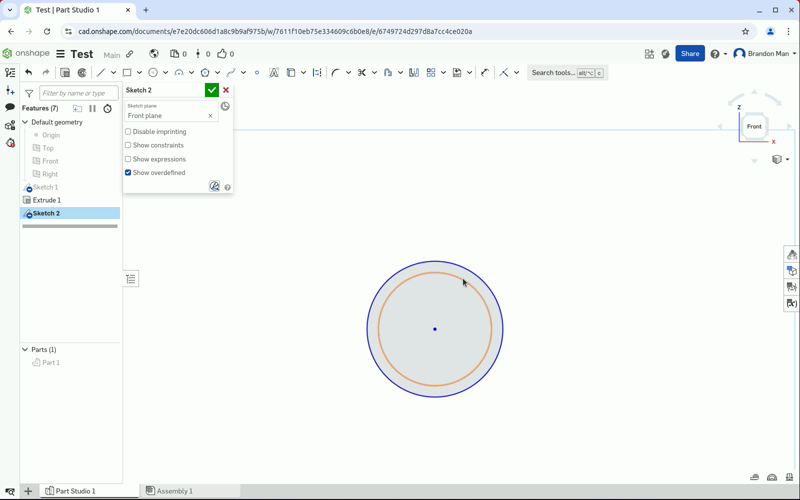
scroll(-6)
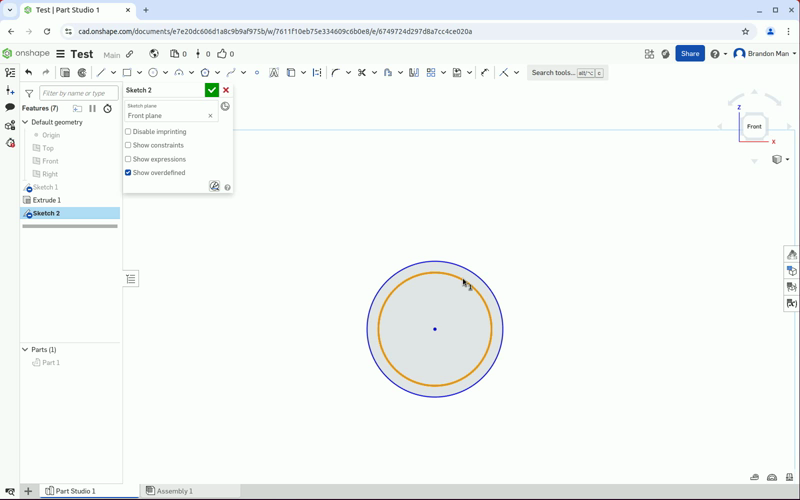
scroll(-6)
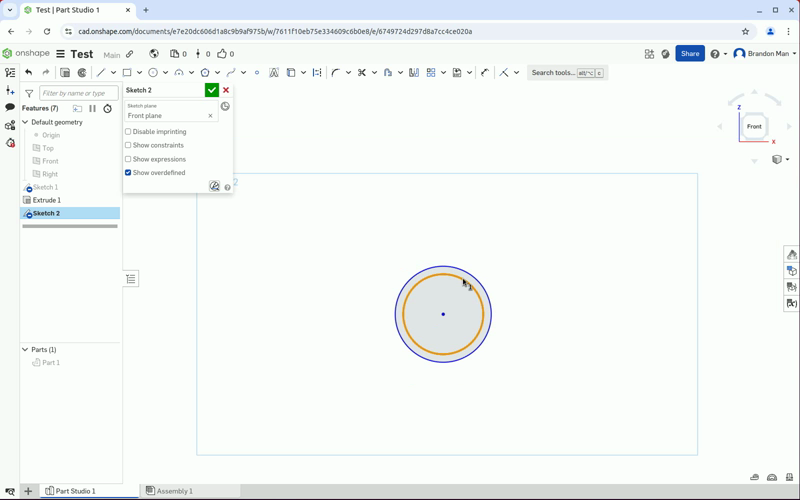
scroll(-6)
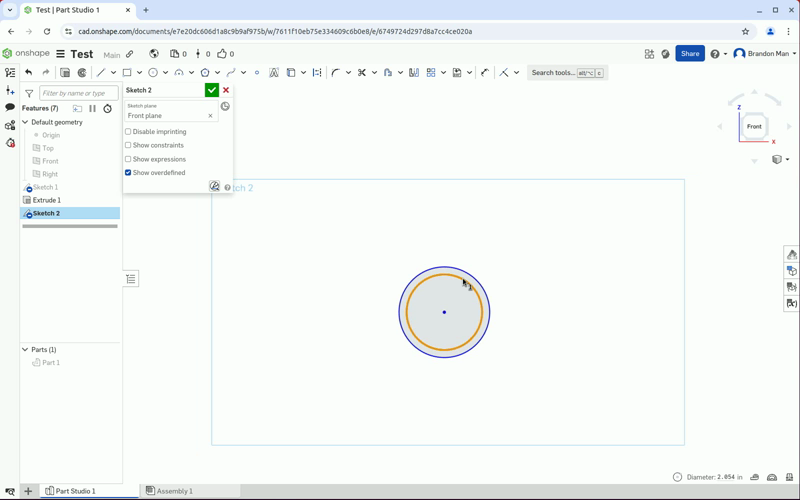
scroll(-6)
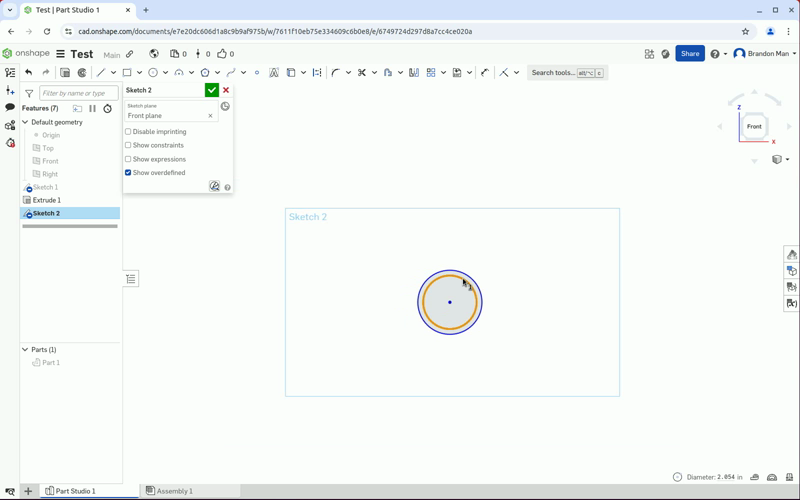
scroll(-6)
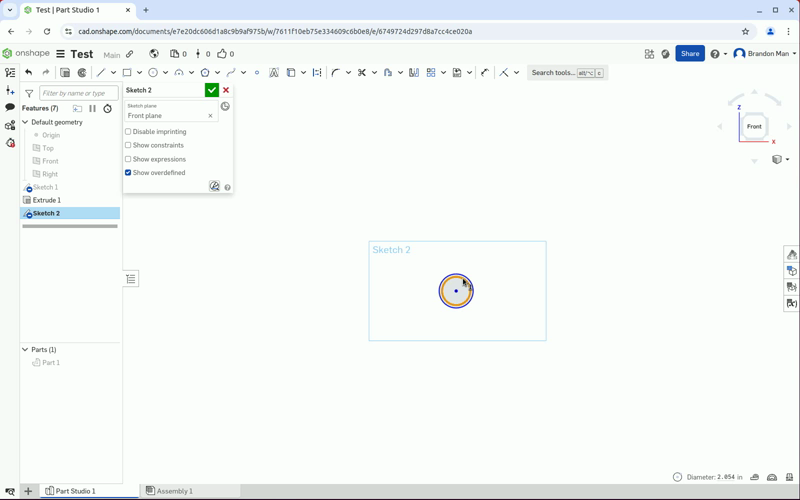
scroll(-6)
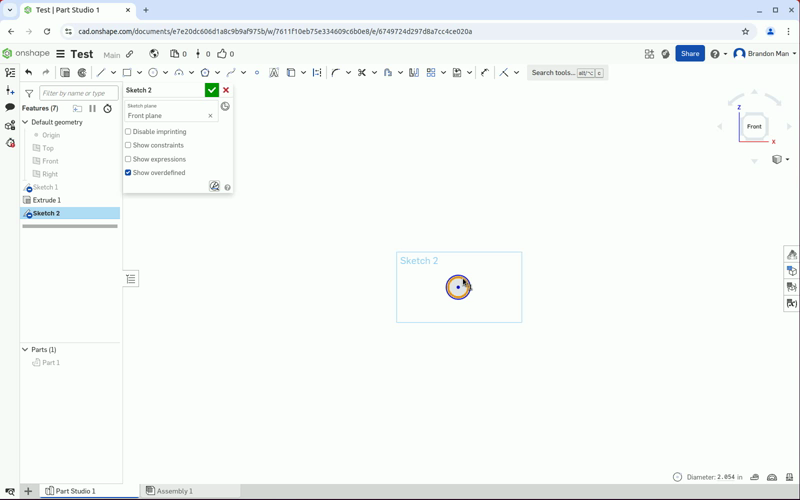
scroll(-6)
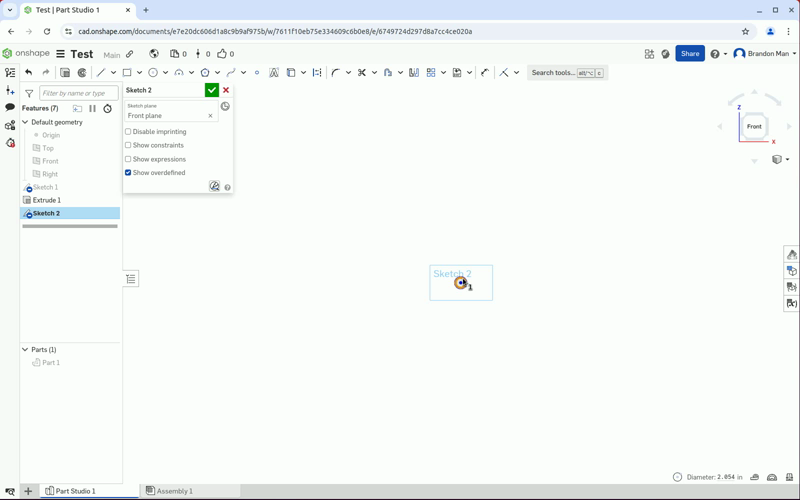
mouse_move(73, 352)
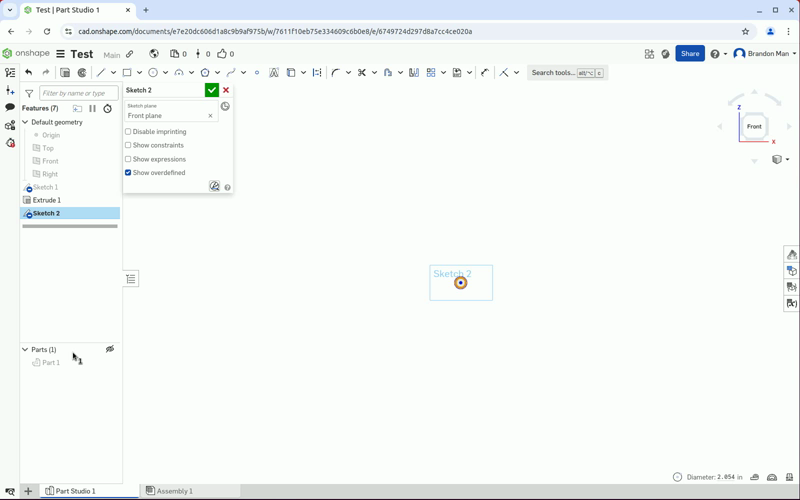
key(shift+y)
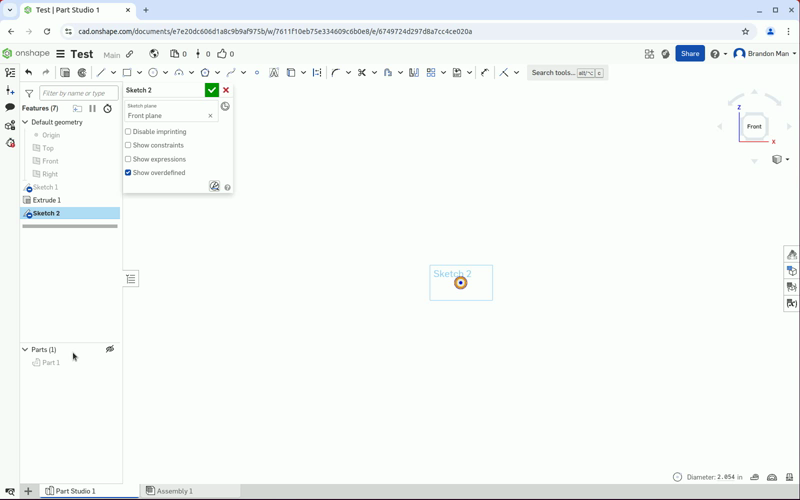
key(shift+e)
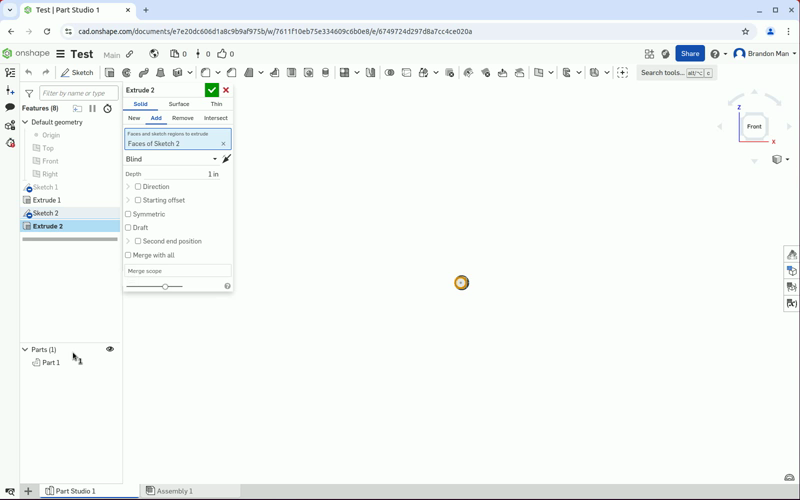
mouse_move(143, 106)
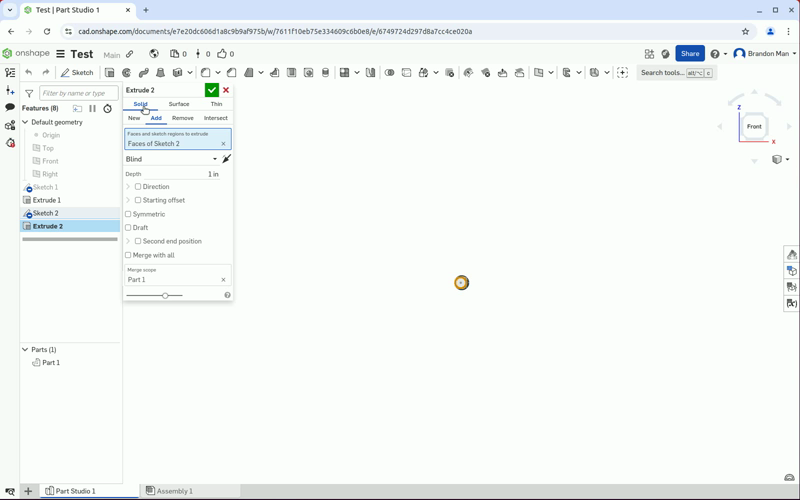
click(143, 106)
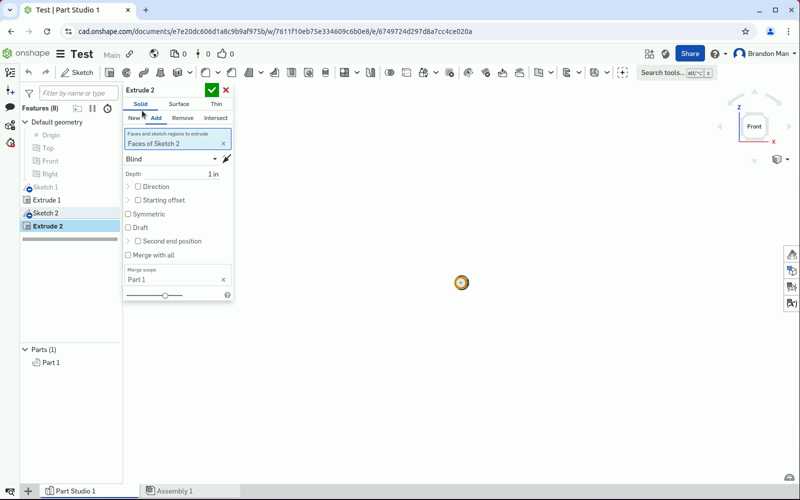
mouse_move(137, 120)
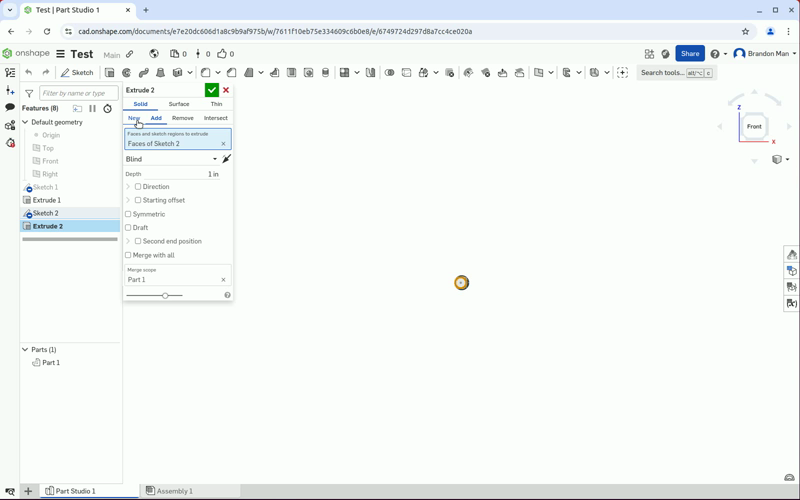
click(137, 120)
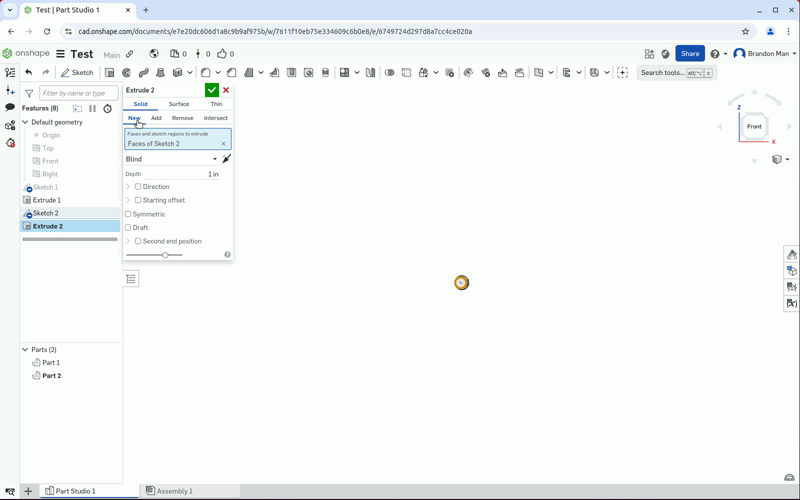
key(tab, 4)
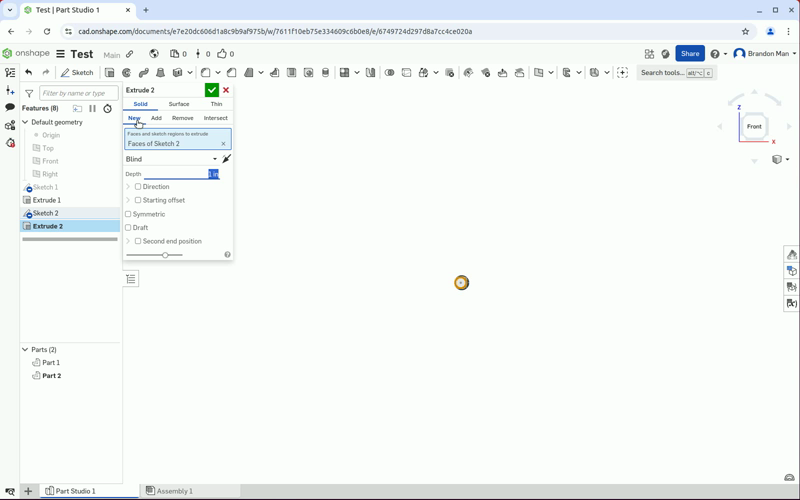
text(23.108)
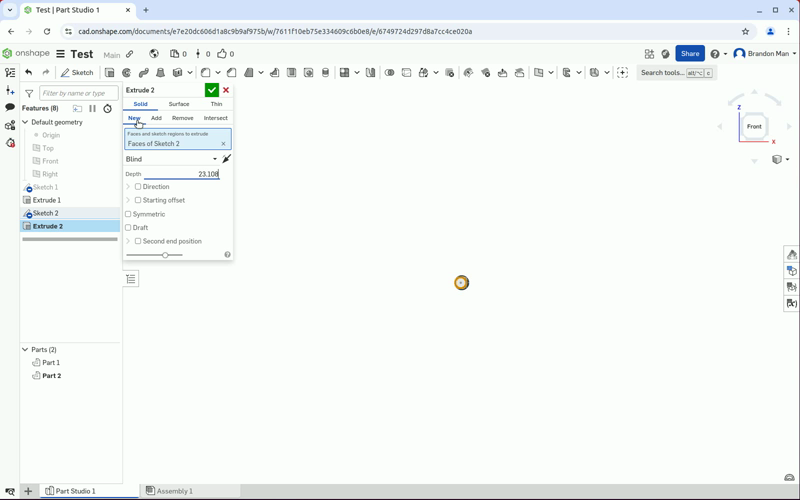
key(enter)
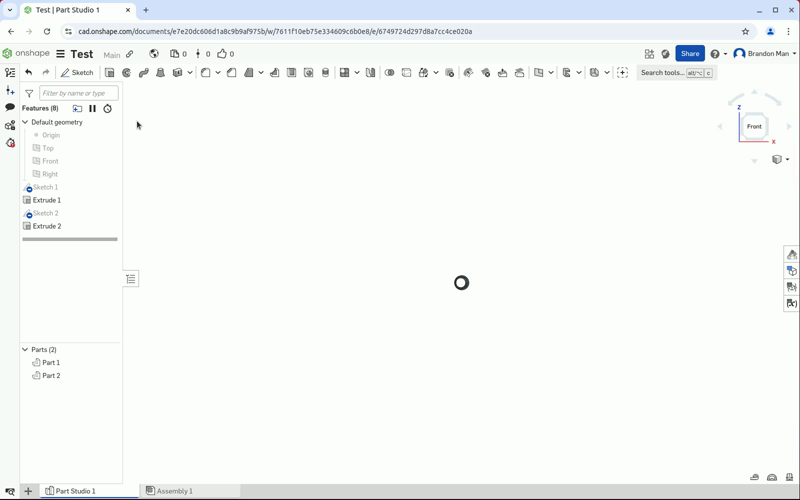
key(shift+h)
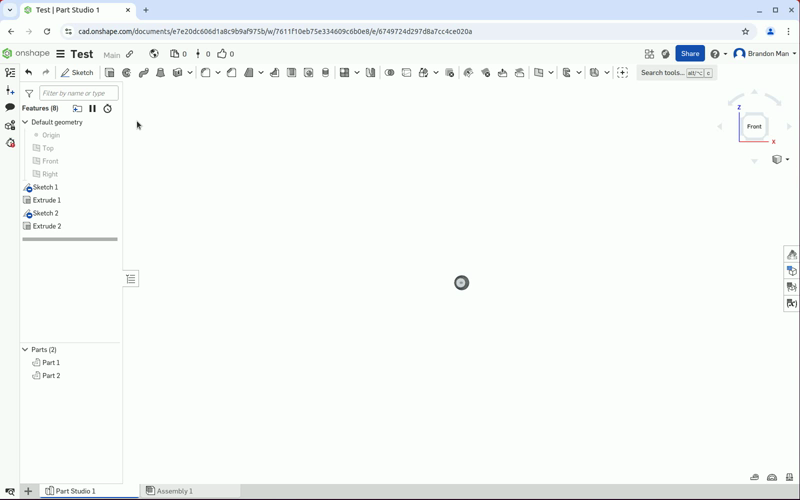
key(shift+h)
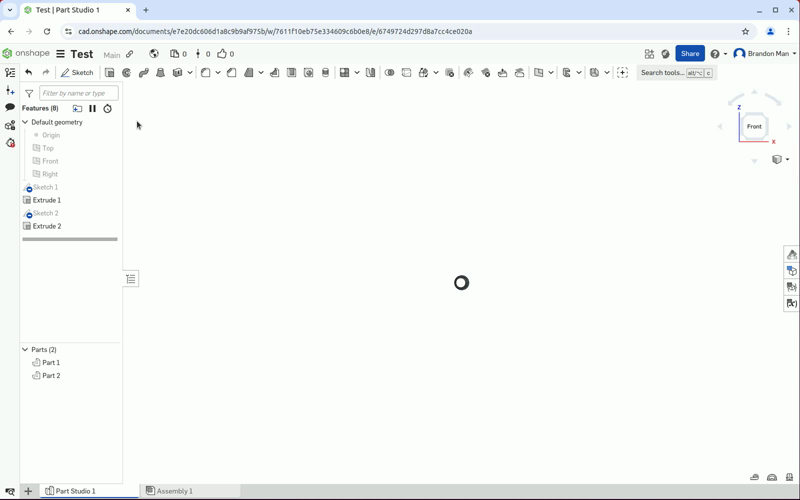
mouse_move(73, 189)
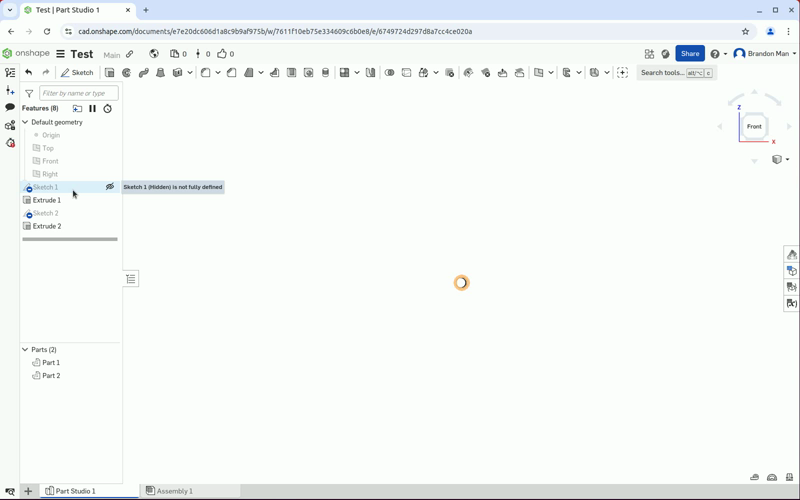
click(73, 189)
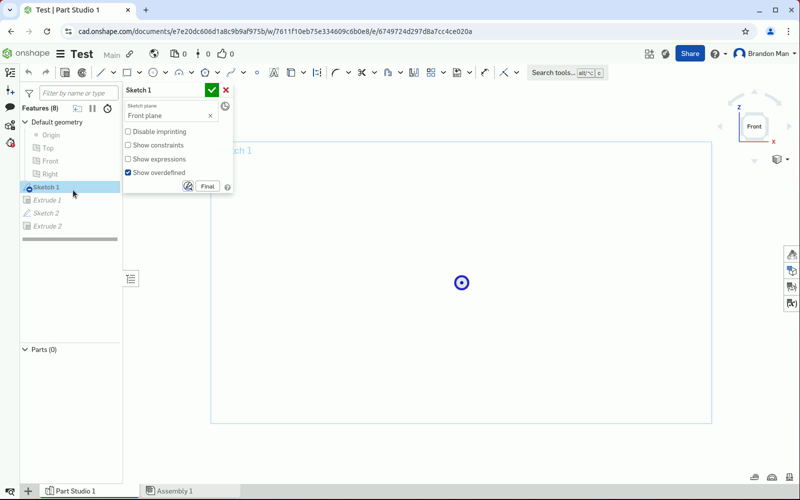
mouse_move(229, 92)
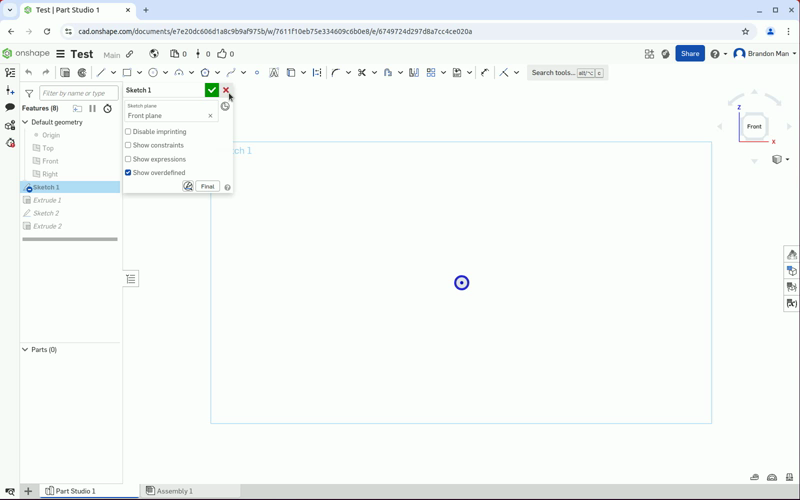
click(229, 92)
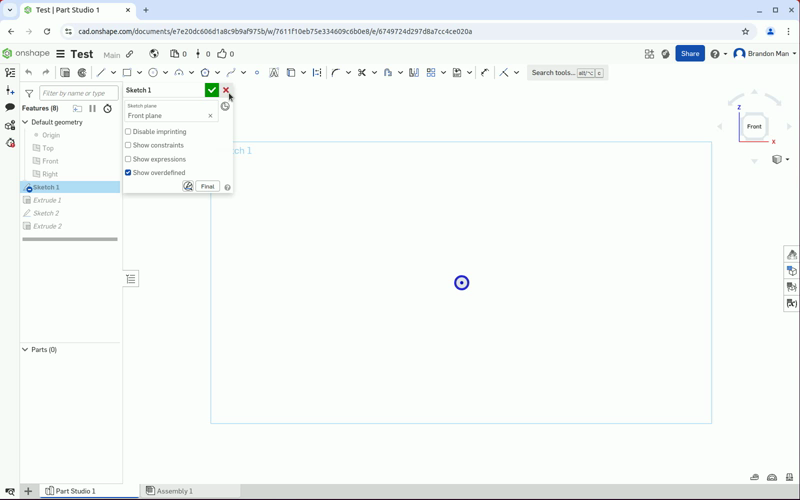
key(shift+s)
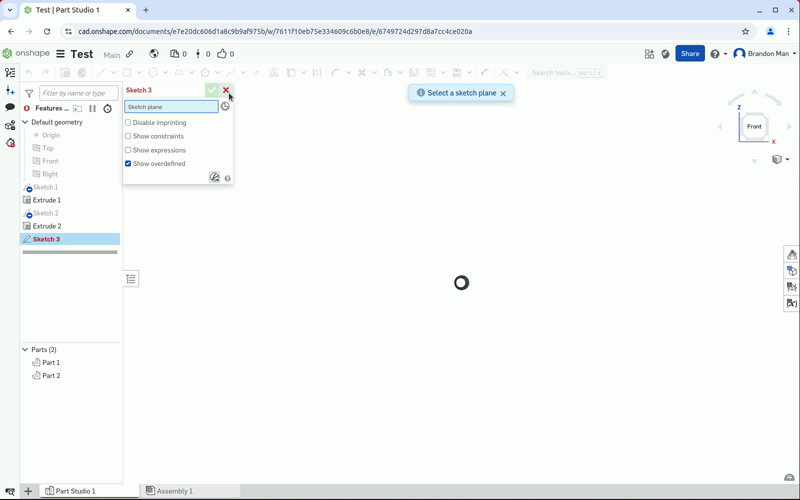
mouse_move(73, 163)
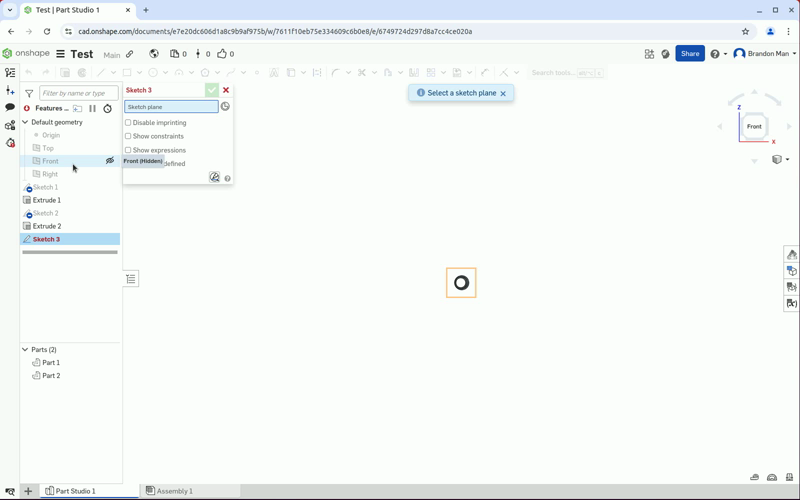
click(73, 163)
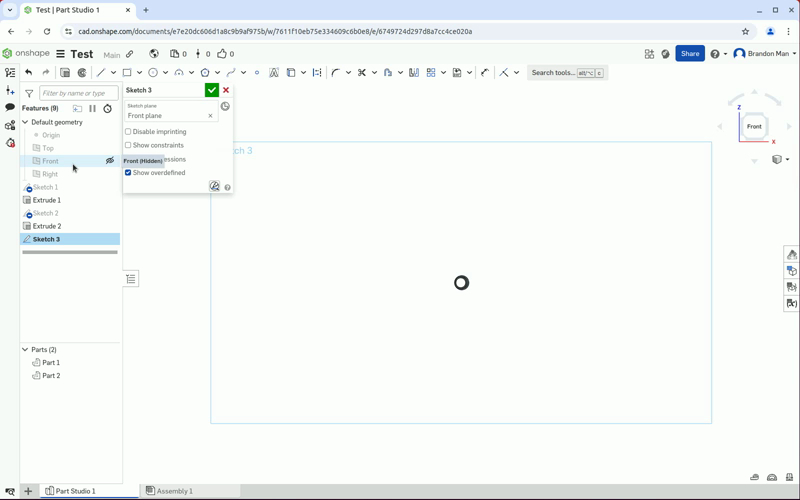
mouse_move(73, 352)
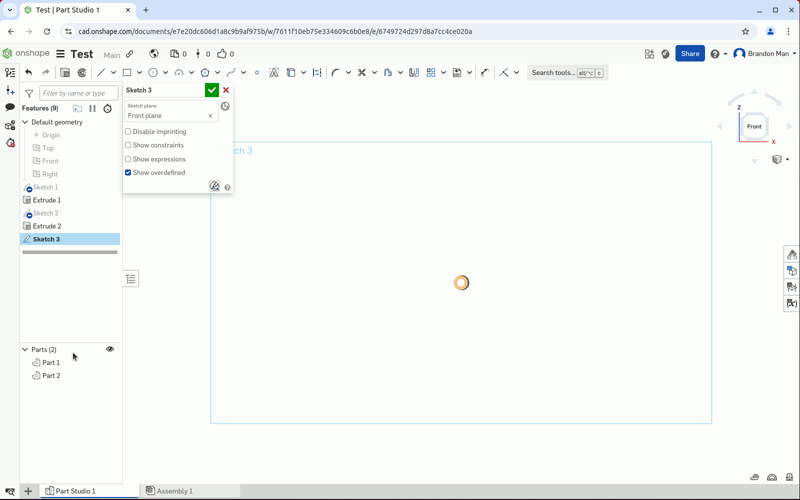
key(y)
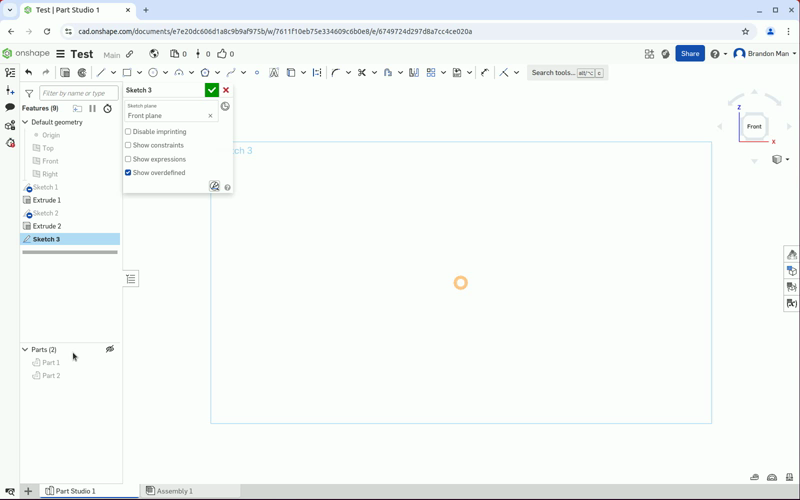
key(c)
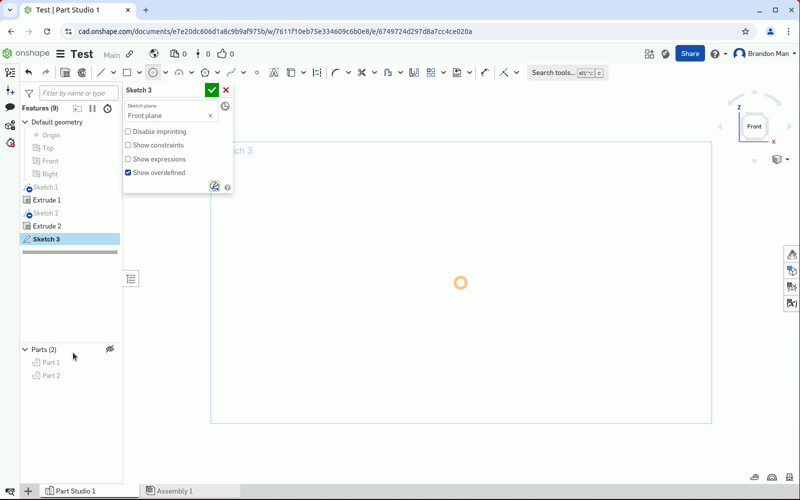
key_down(shift)
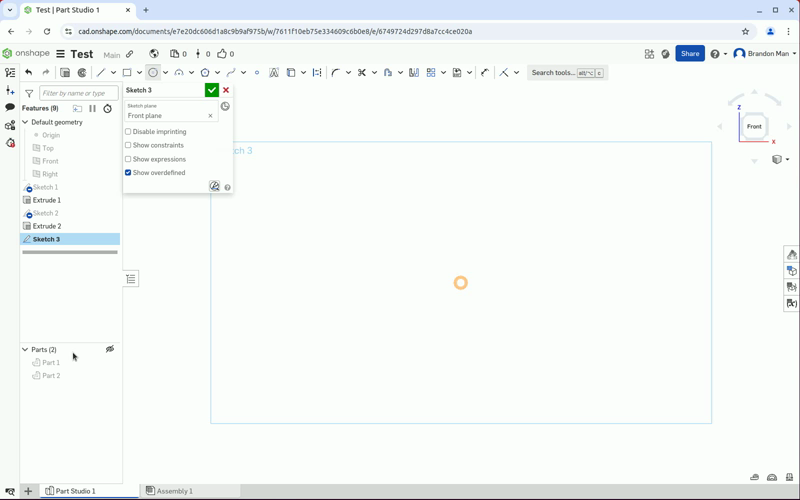
mouse_move(460, 282)
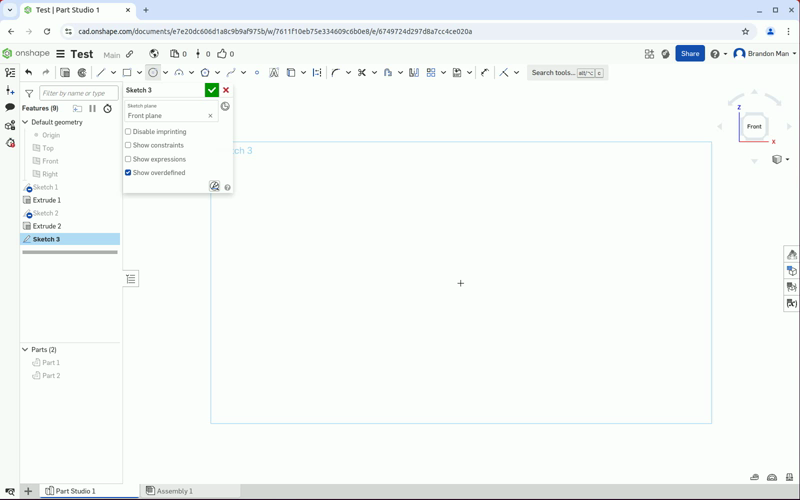
click(460, 282)
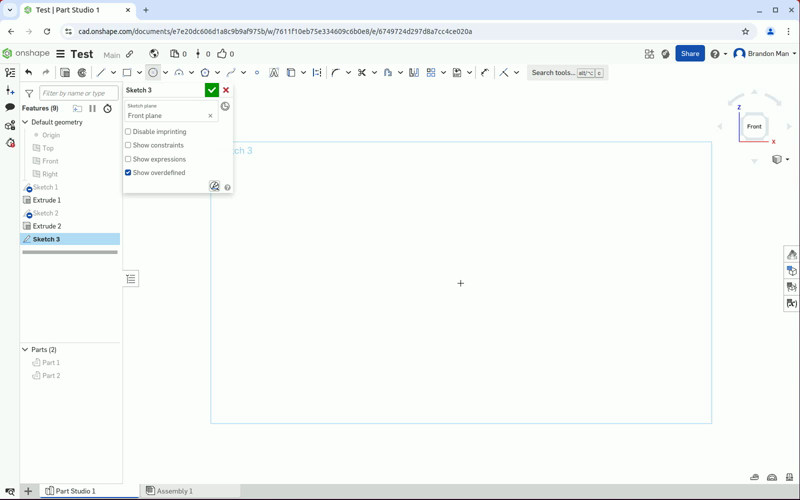
key_up(shift)
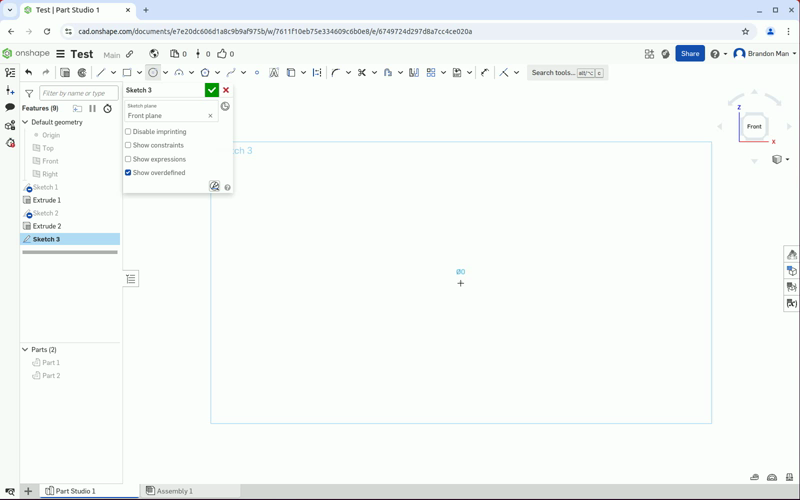
mouse_move(466, 282)
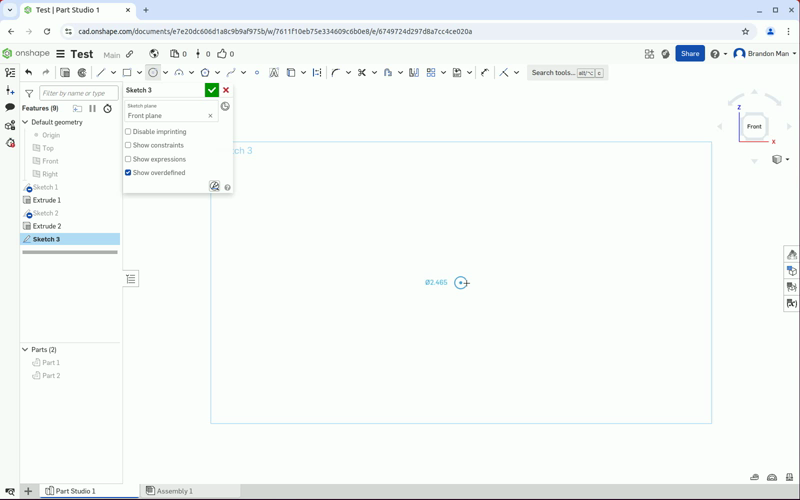
click(466, 282)
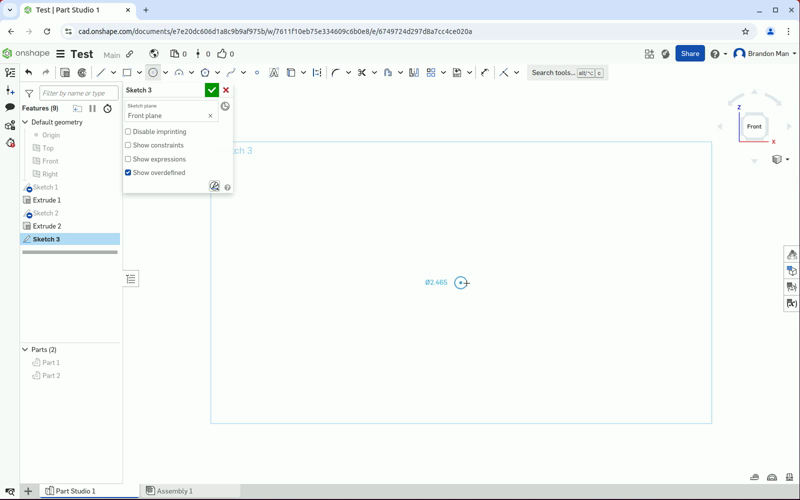
key(esc)
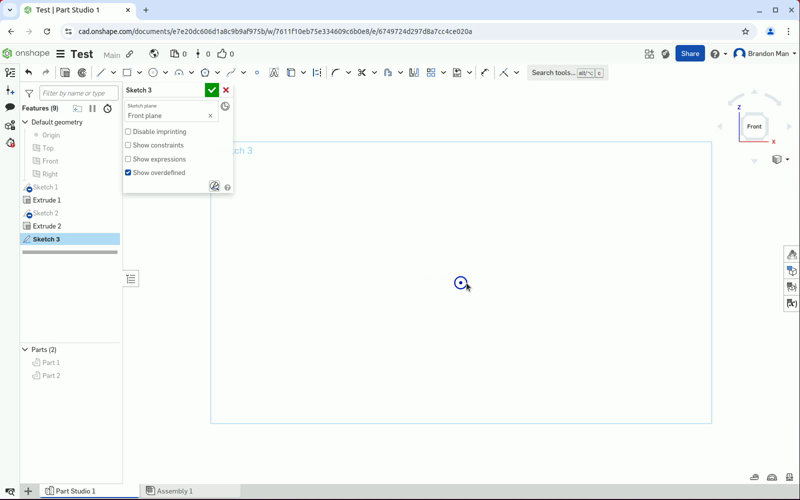
key(c)
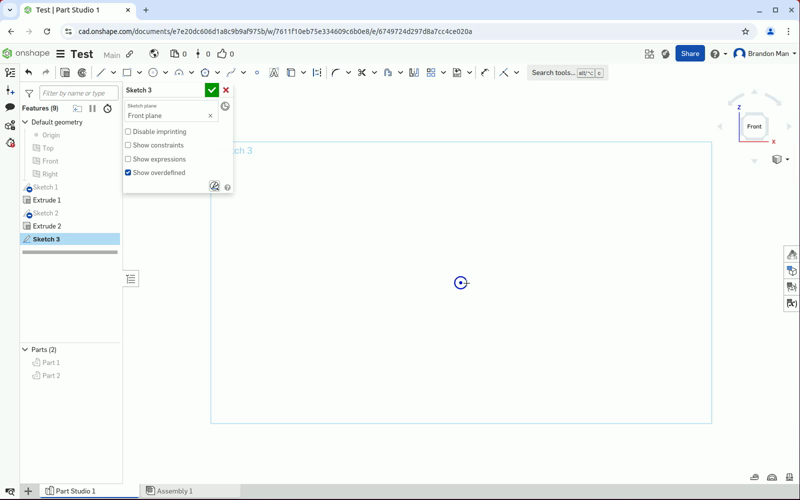
key_down(shift)
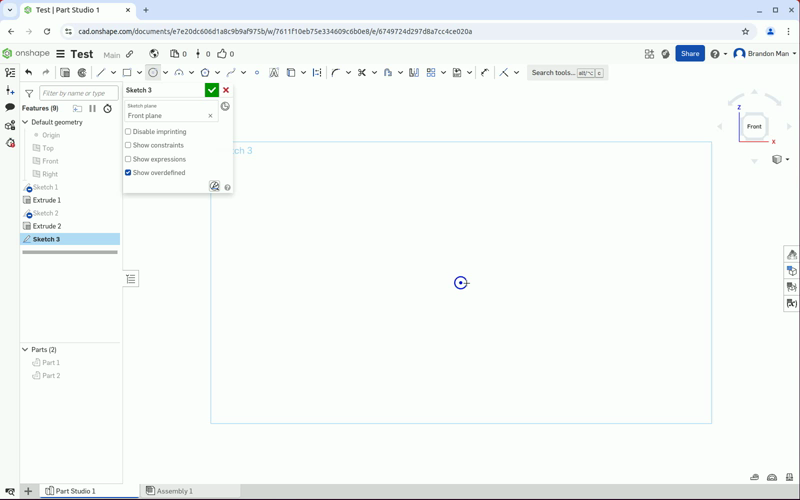
mouse_move(460, 282)
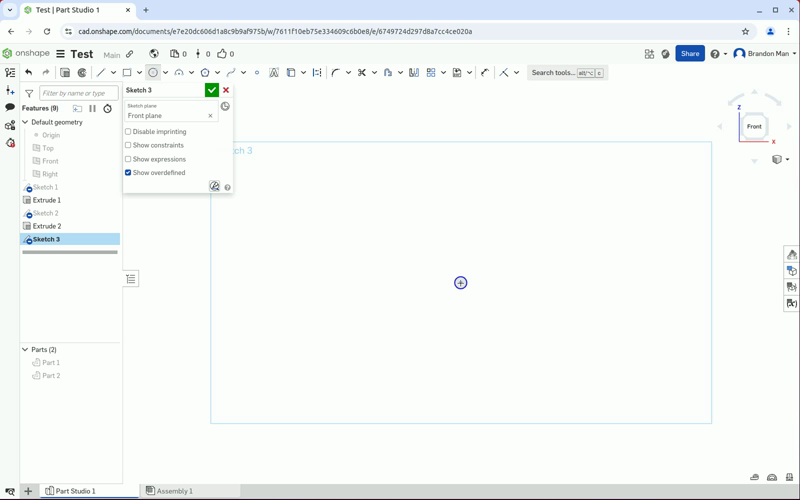
click(460, 282)
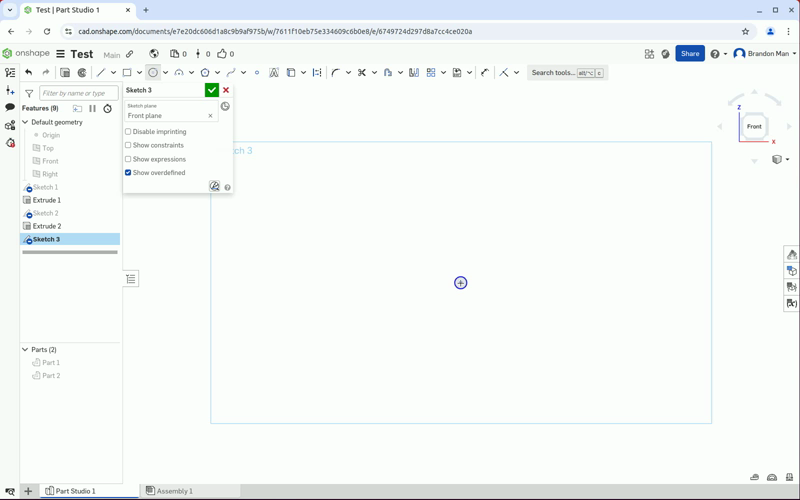
key_up(shift)
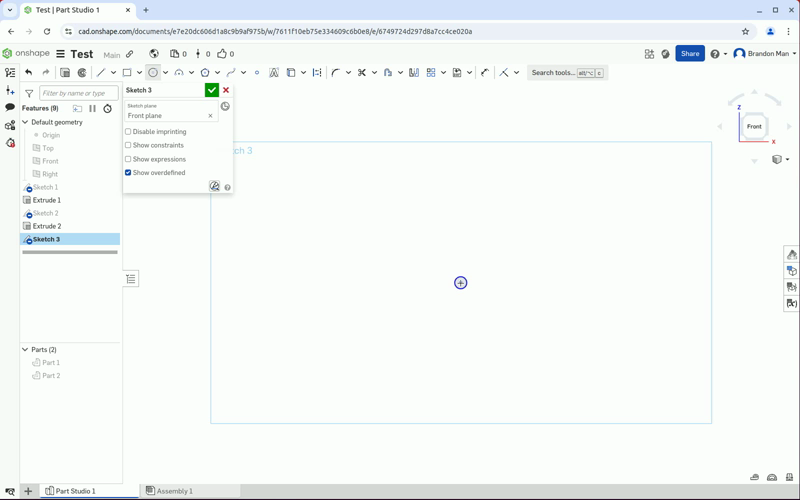
mouse_move(465, 282)
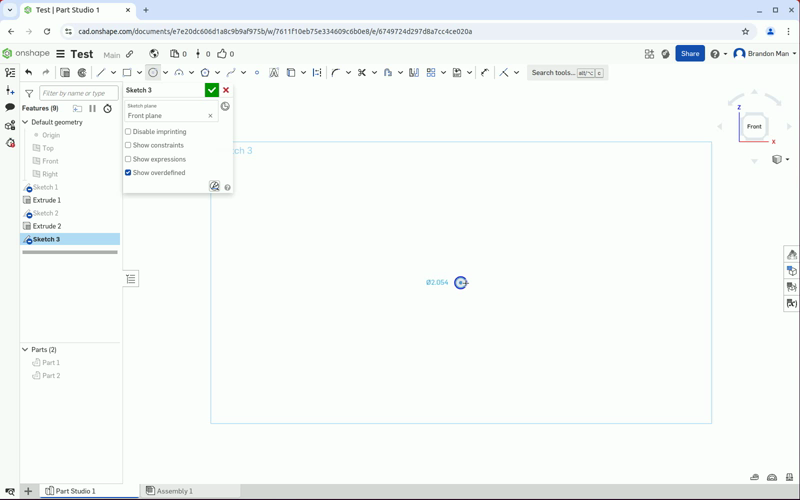
scroll(6)
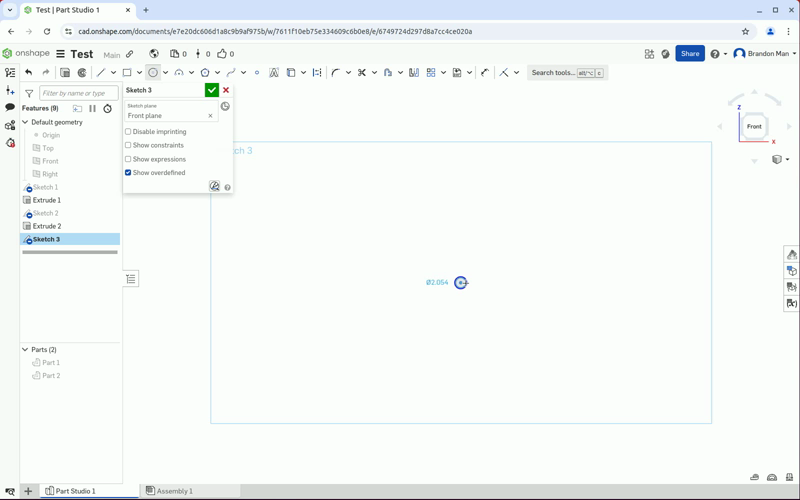
scroll(6)
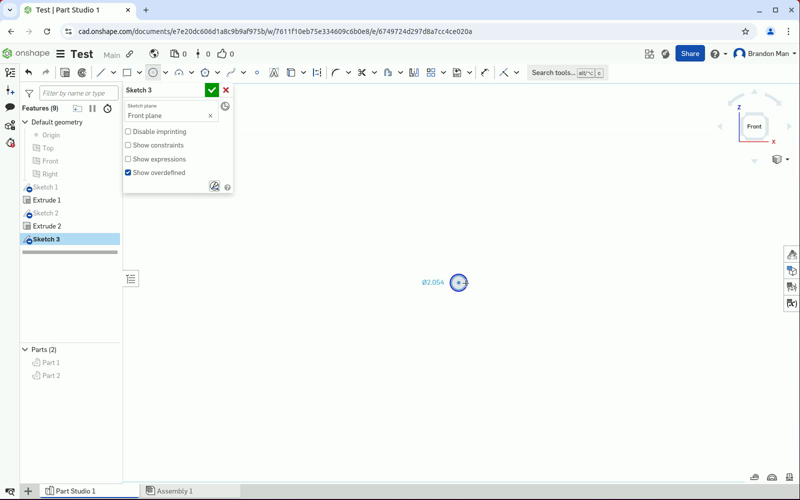
scroll(6)
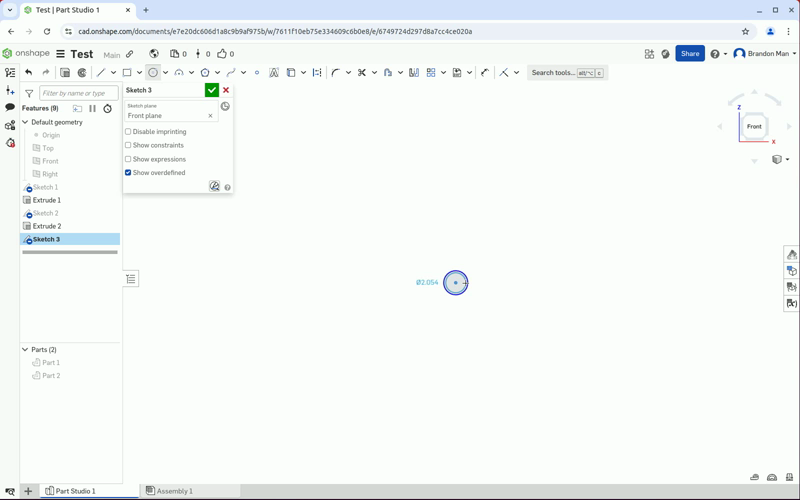
scroll(6)
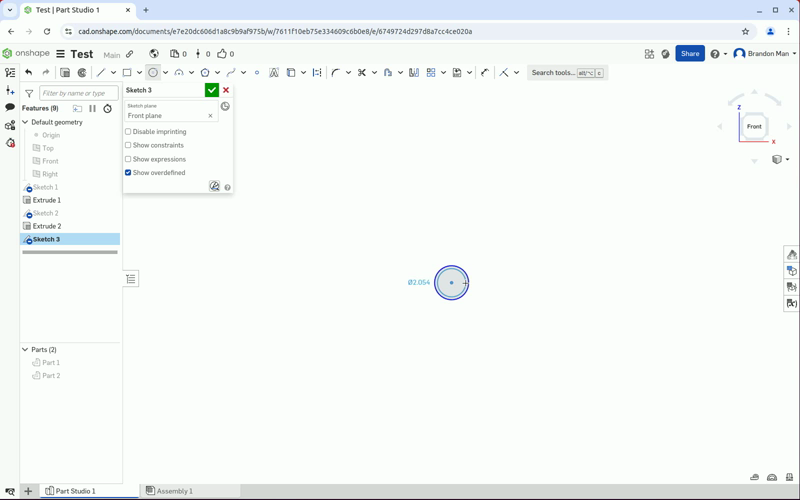
scroll(6)
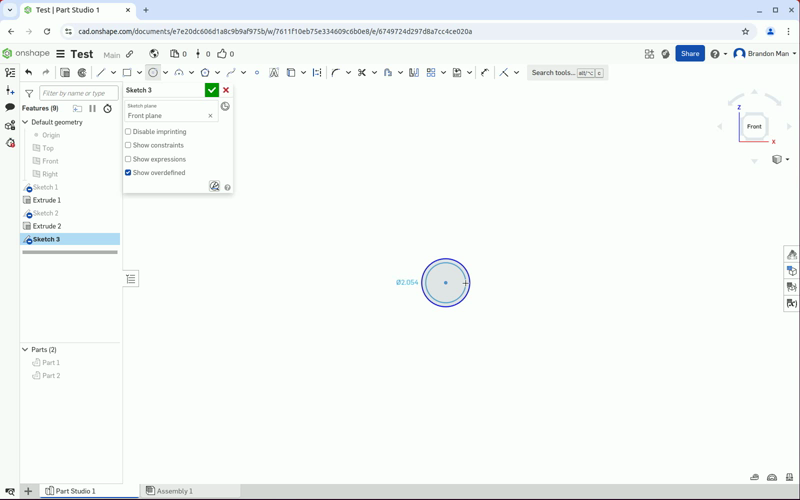
scroll(6)
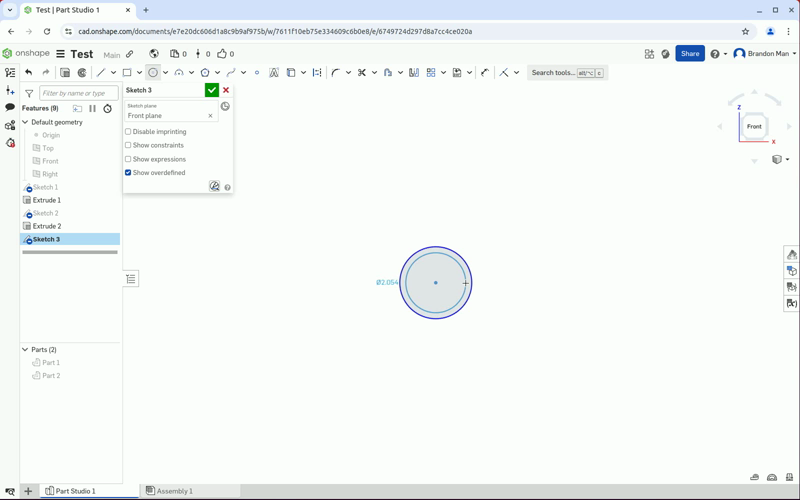
scroll(6)
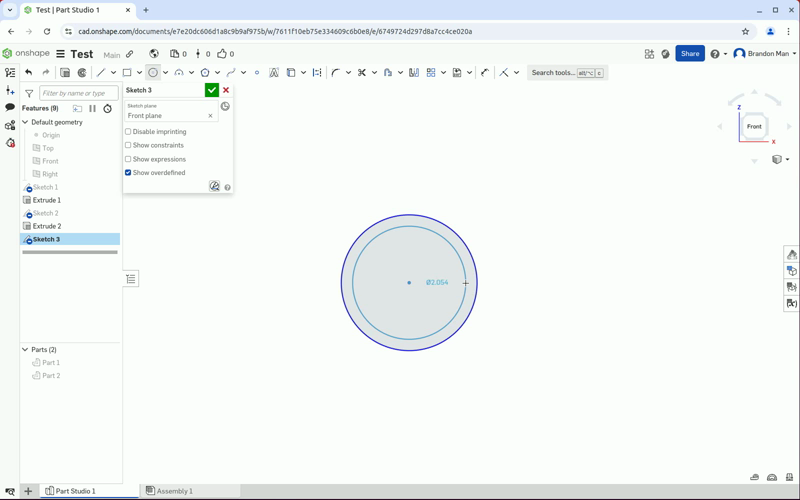
click(465, 282)
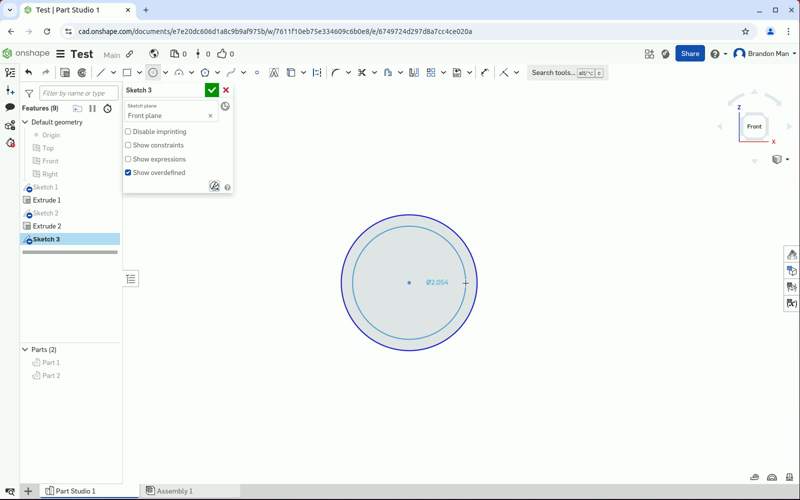
scroll(-6)
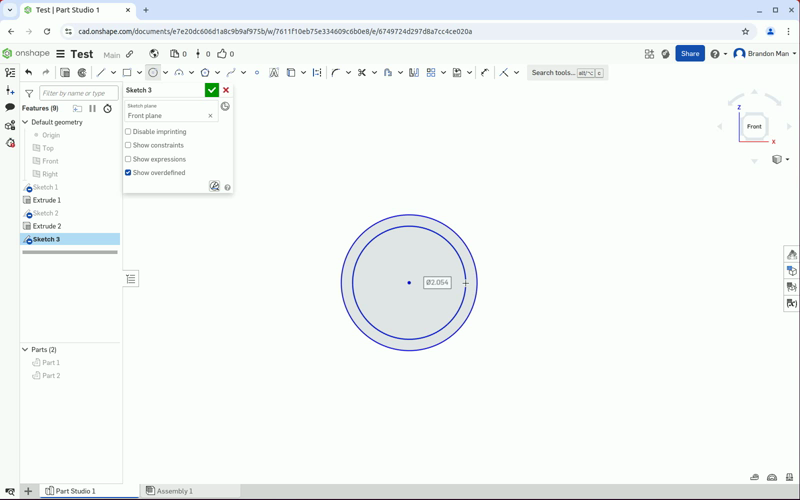
scroll(-6)
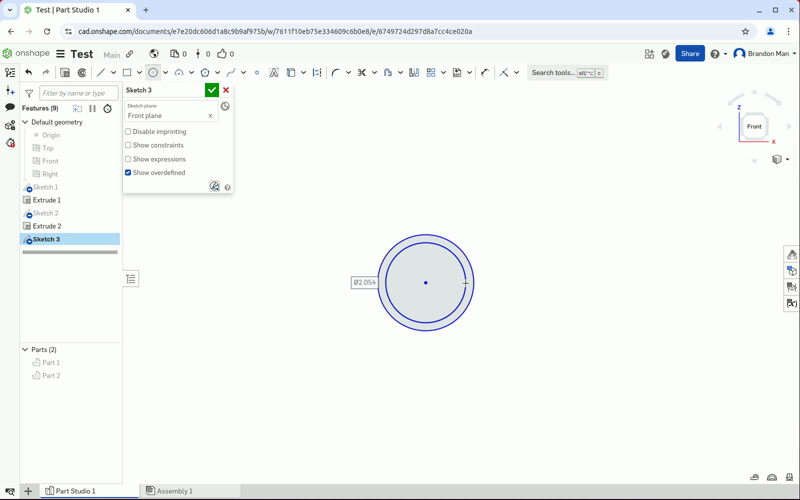
scroll(-6)
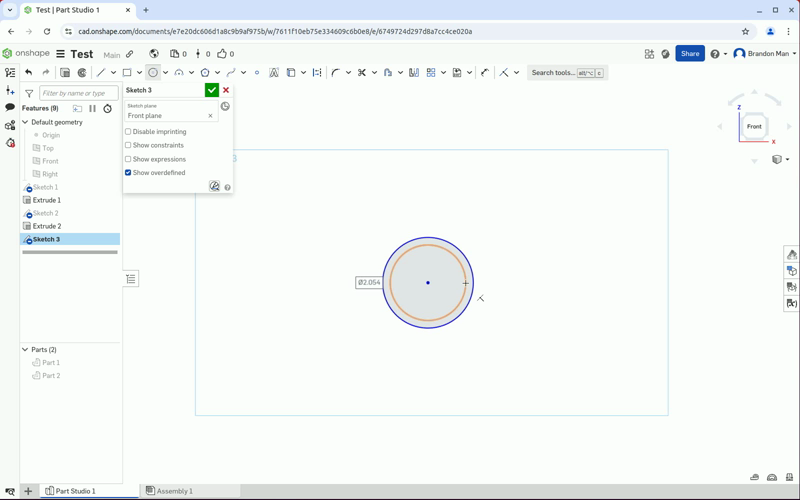
scroll(-6)
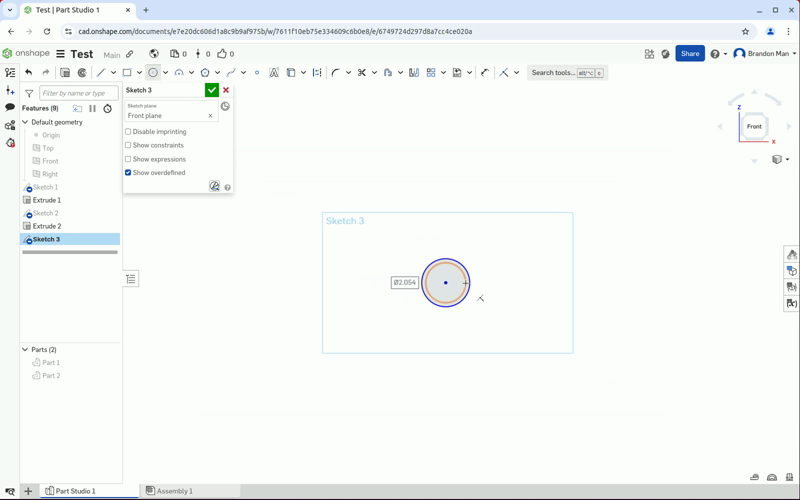
scroll(-6)
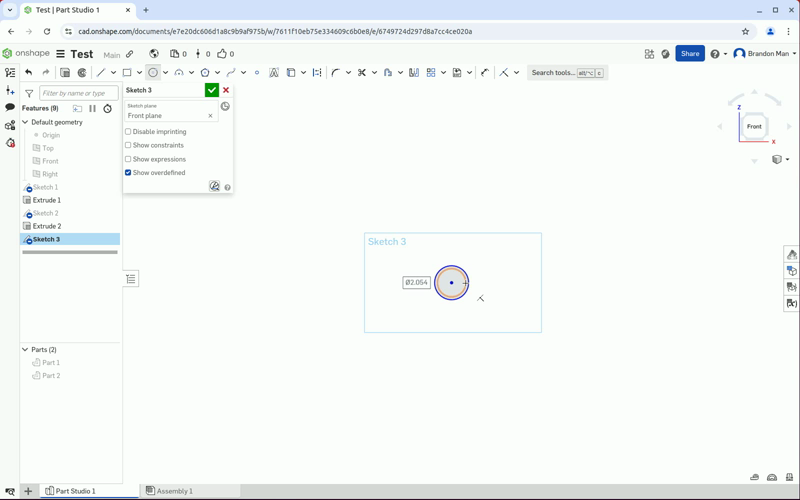
scroll(-6)
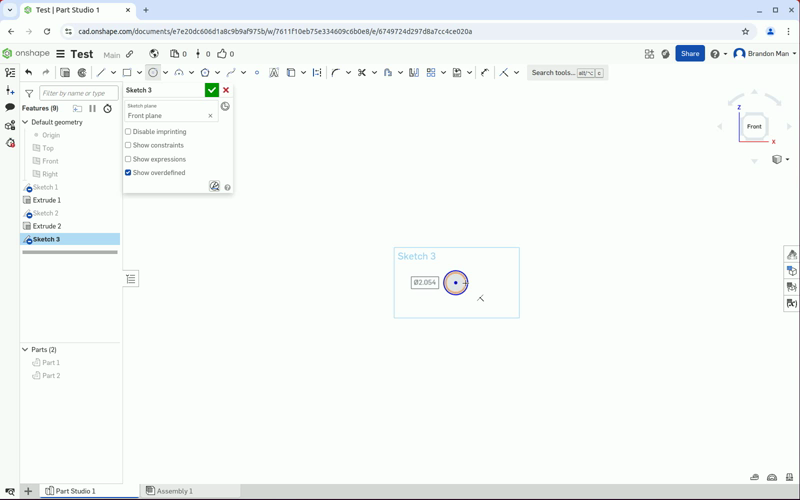
scroll(-6)
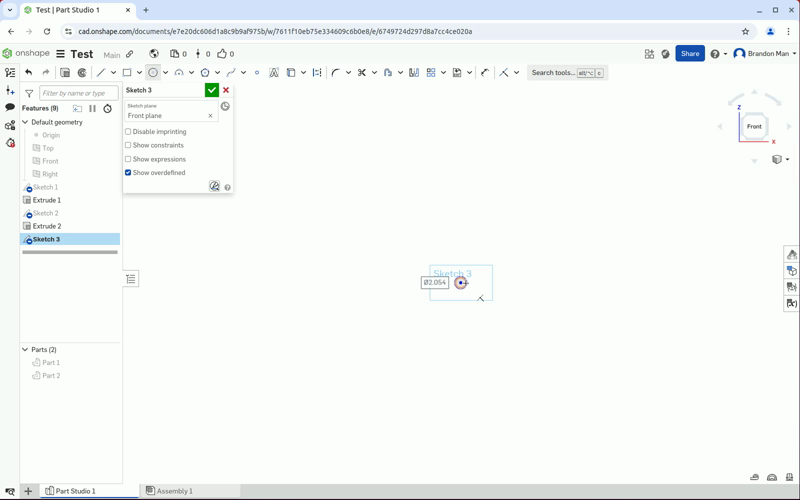
key(esc)
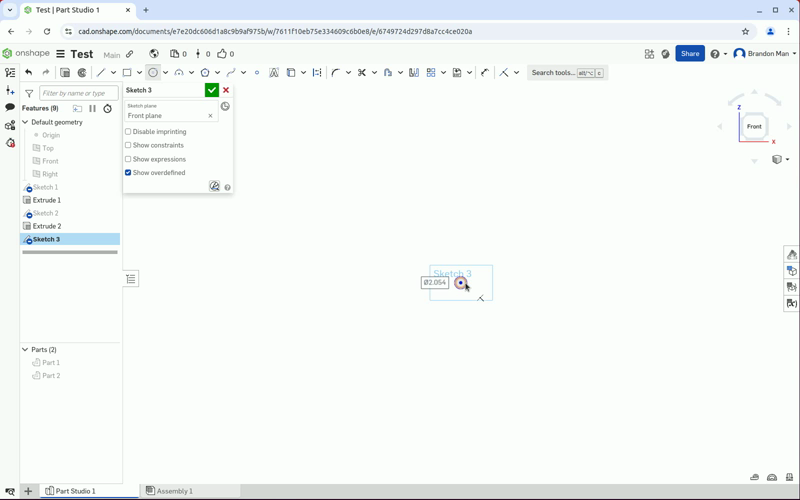
mouse_move(457, 287)
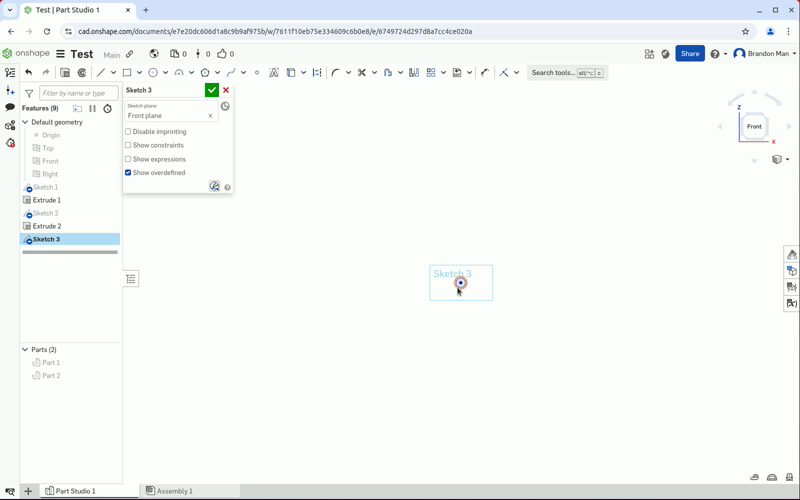
scroll(6)
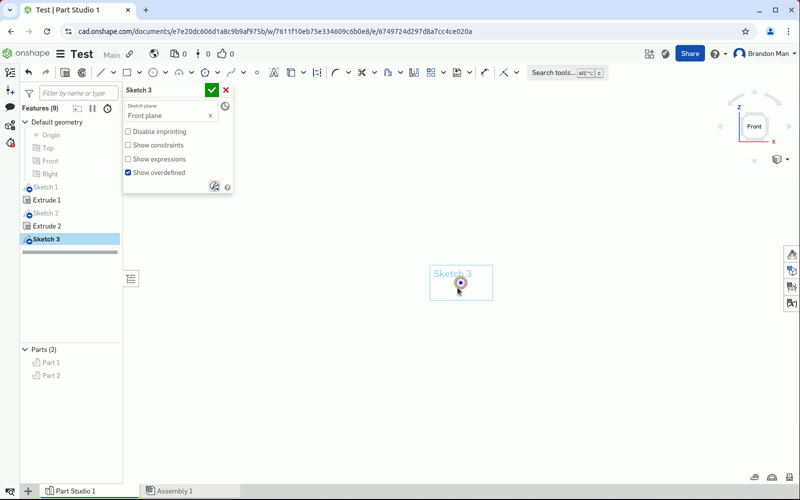
scroll(6)
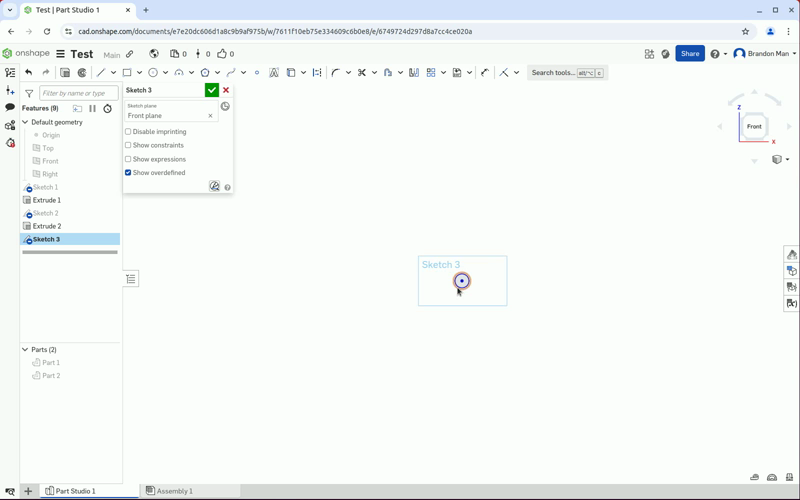
scroll(6)
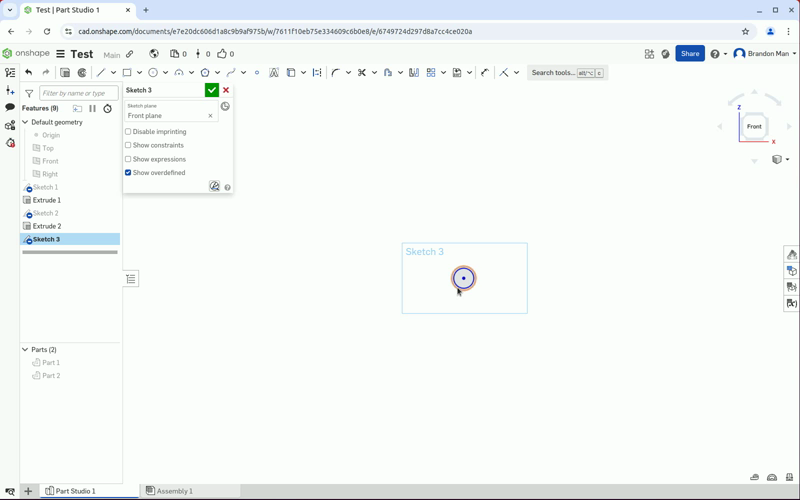
scroll(6)
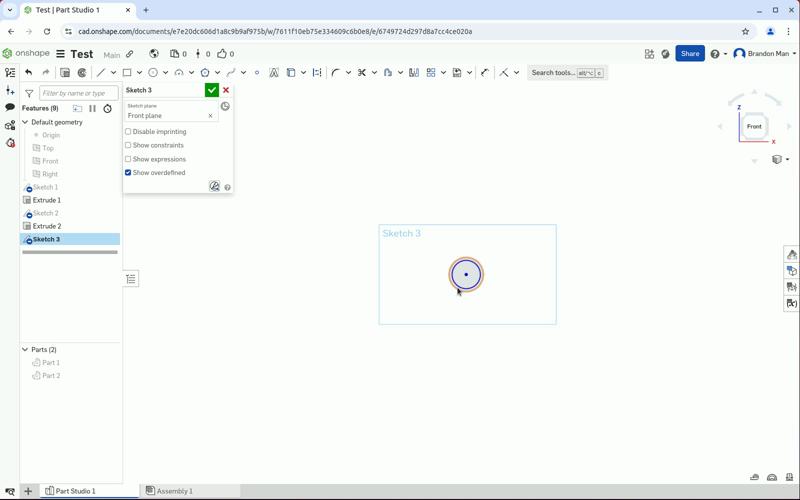
scroll(6)
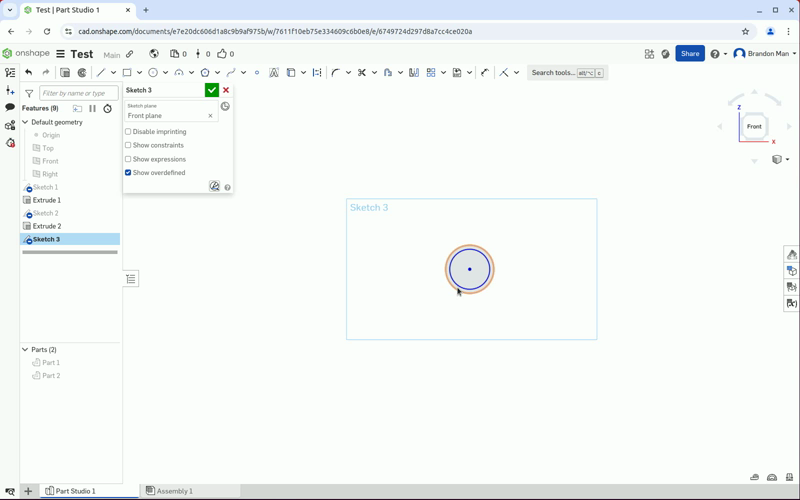
scroll(6)
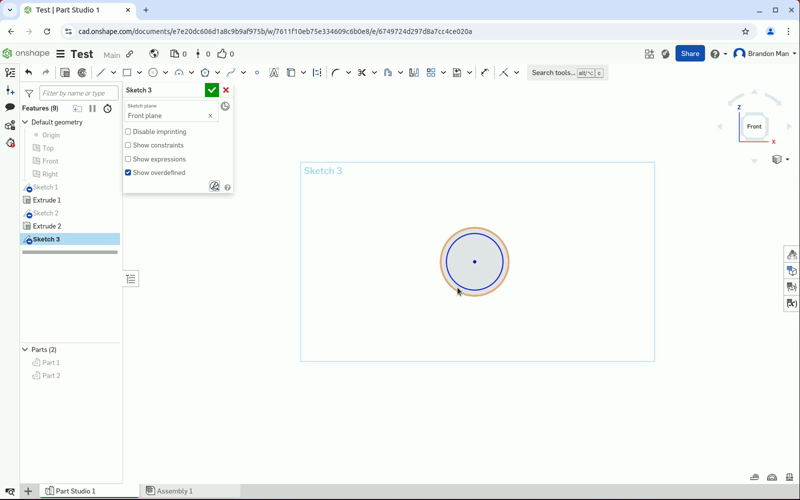
scroll(6)
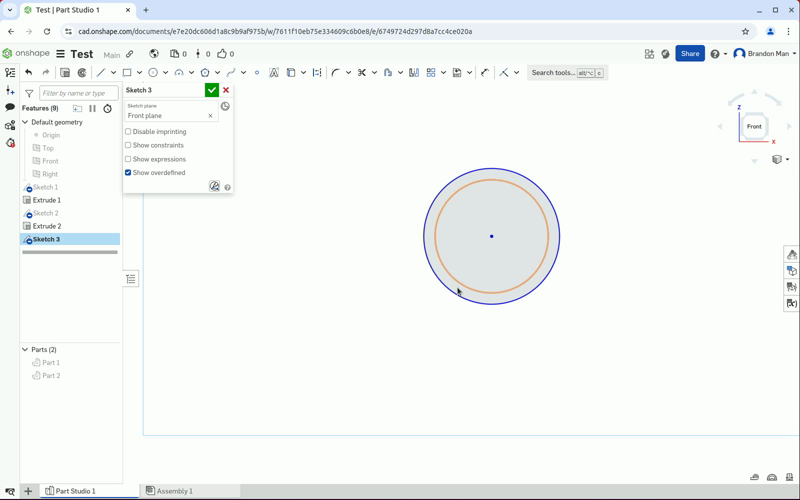
click(457, 287)
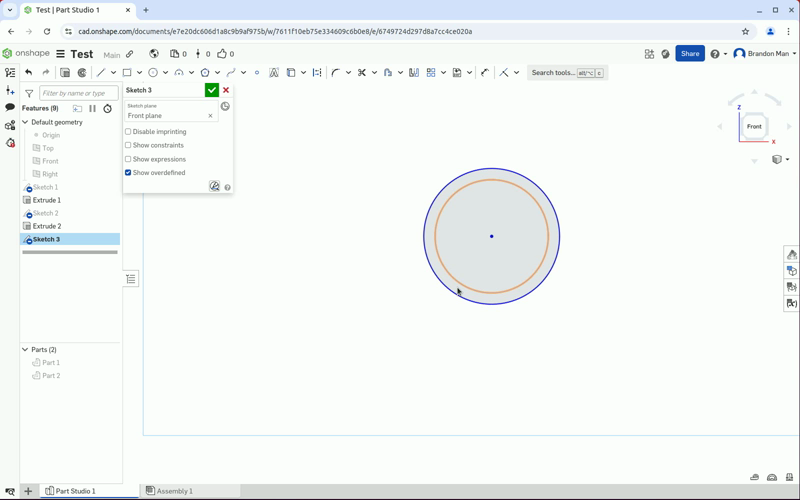
scroll(-6)
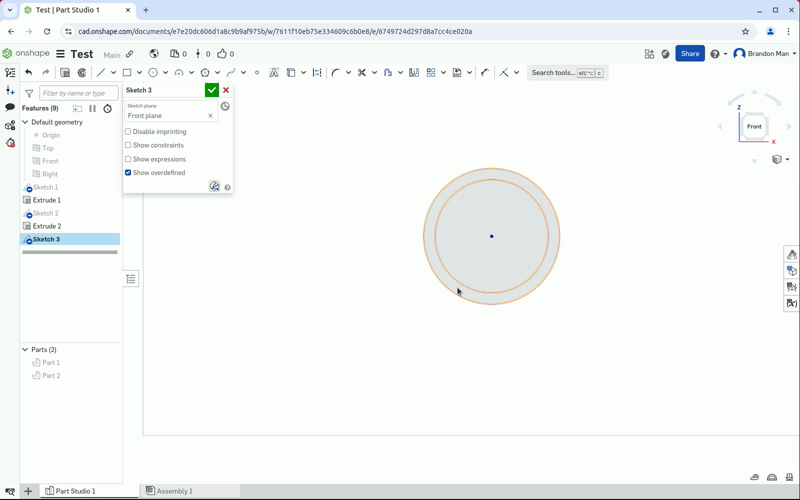
scroll(-6)
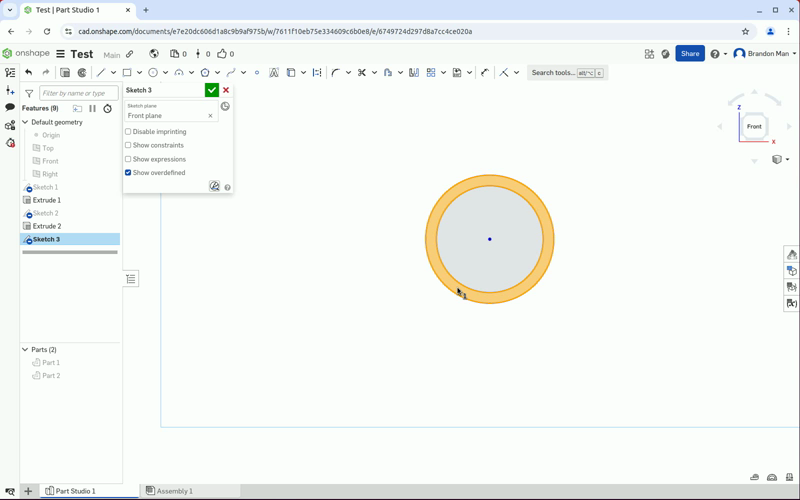
scroll(-6)
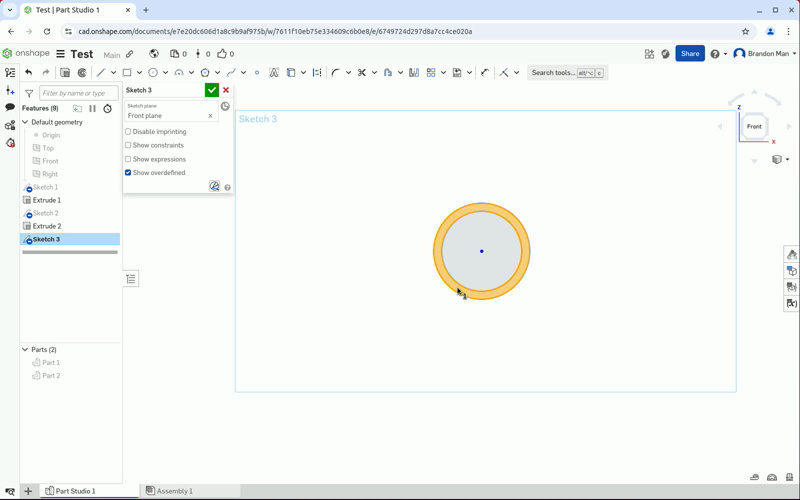
scroll(-6)
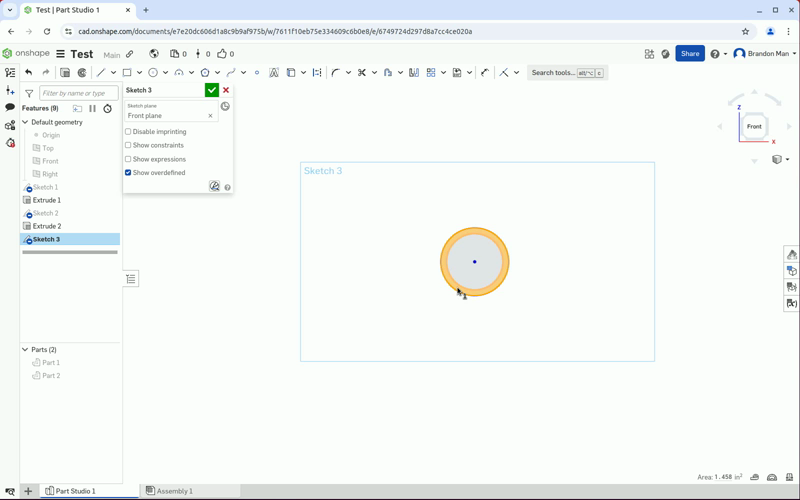
scroll(-6)
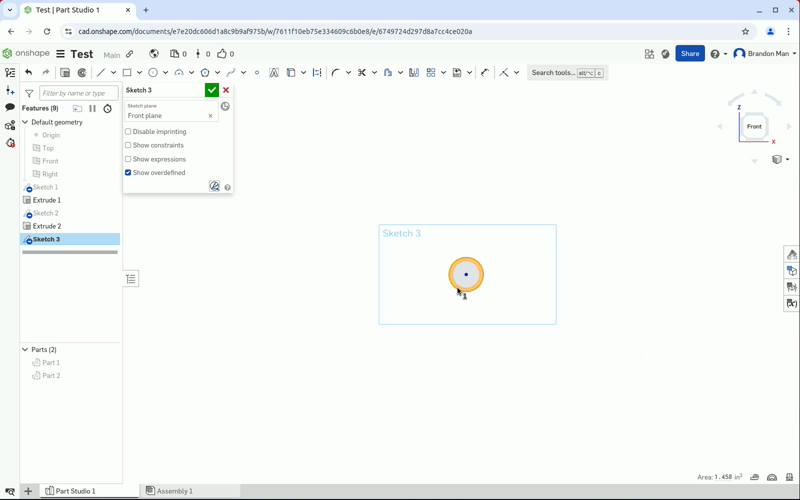
scroll(-6)
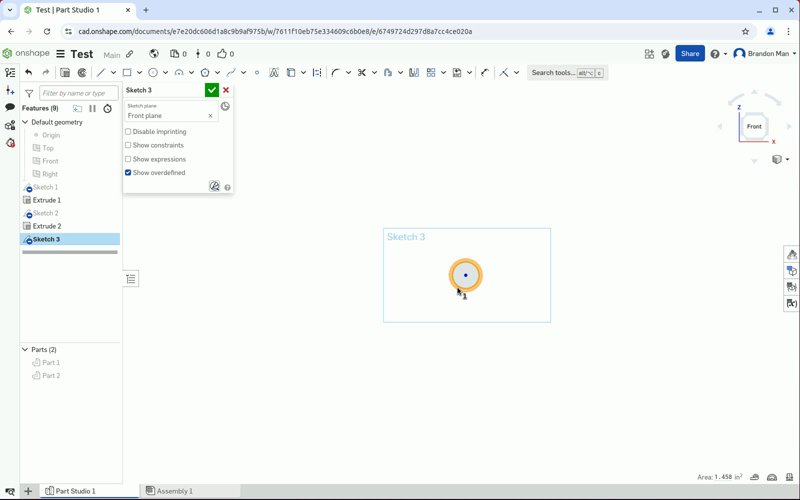
scroll(-6)
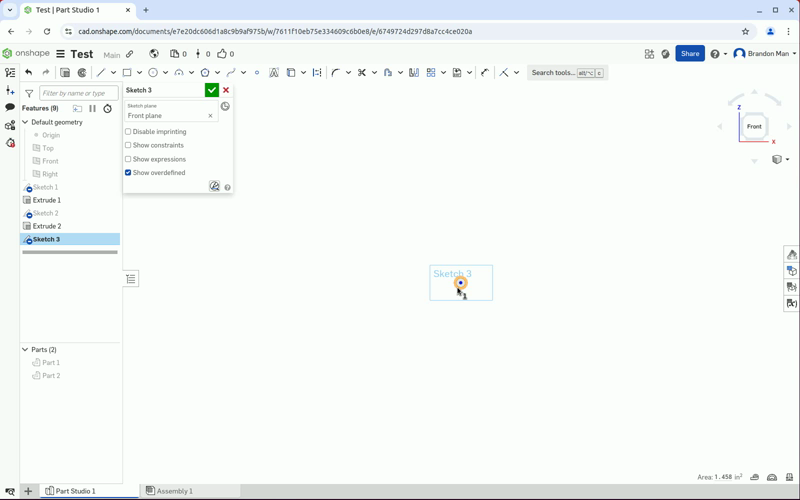
mouse_move(73, 352)
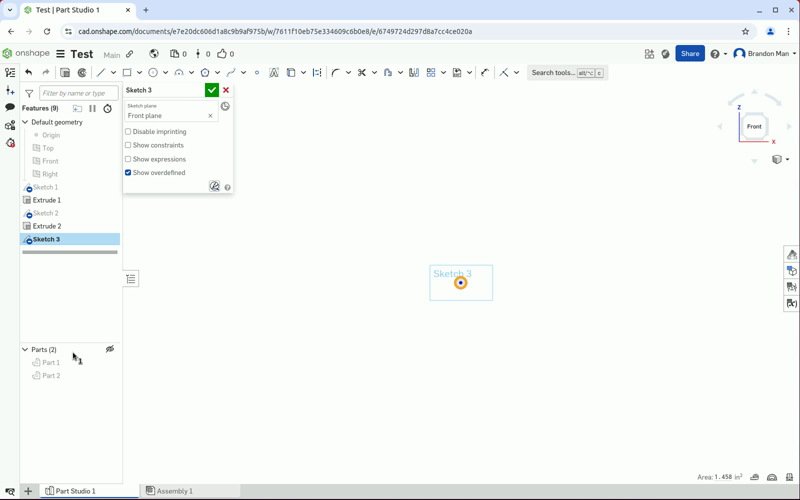
key(shift+y)
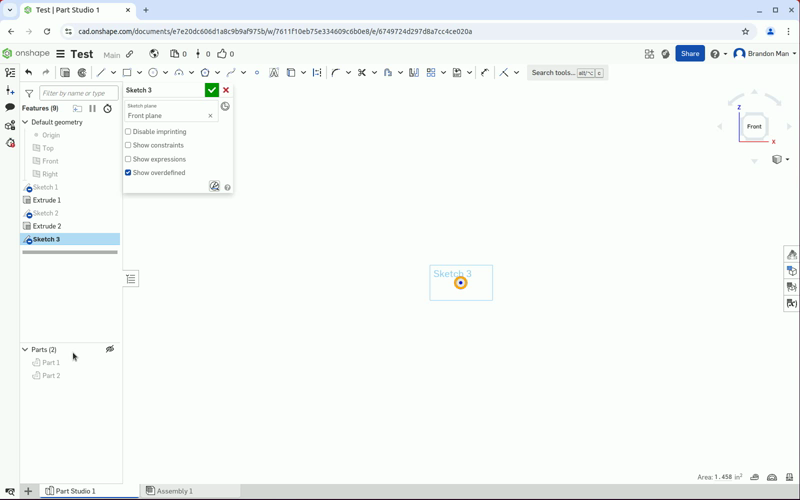
key(shift+e)
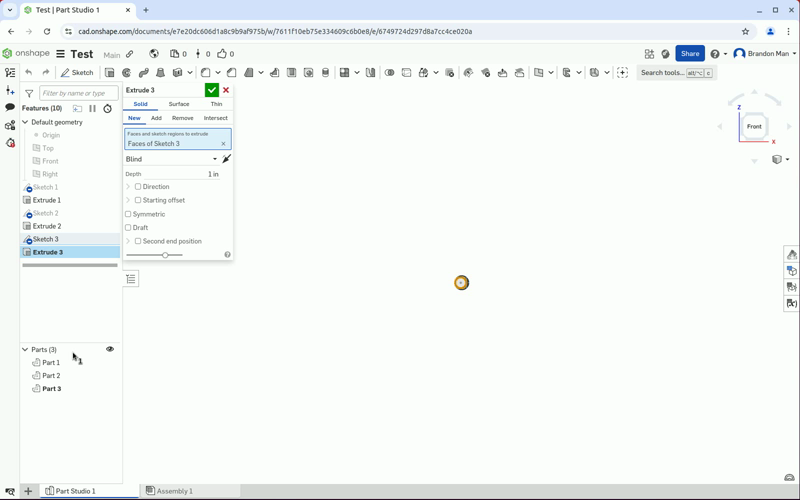
mouse_move(143, 106)
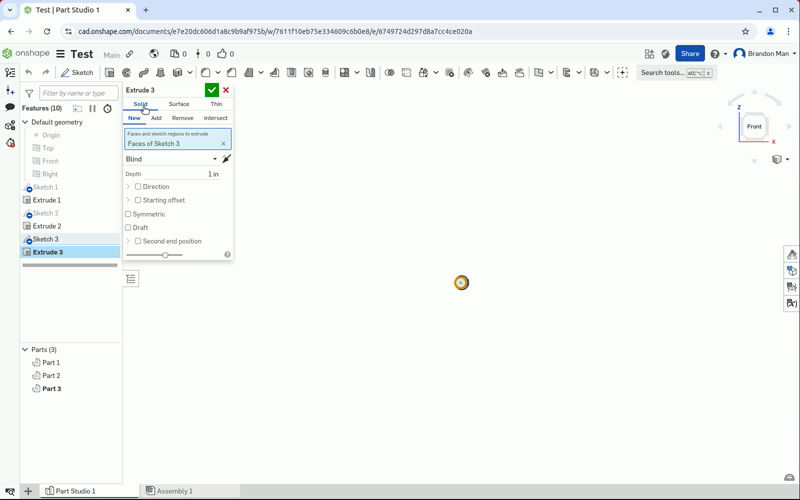
click(143, 106)
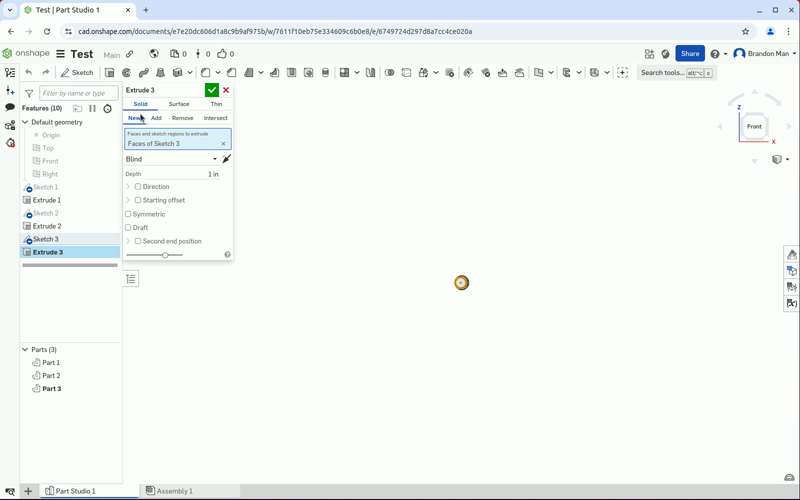
mouse_move(137, 120)
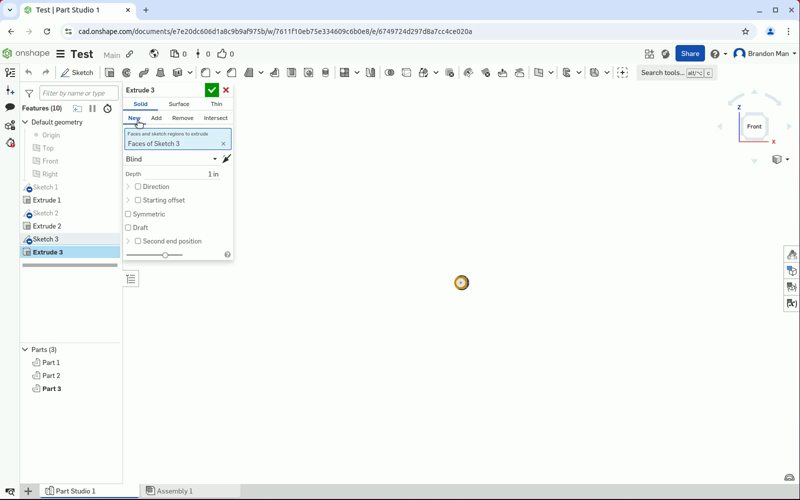
click(137, 120)
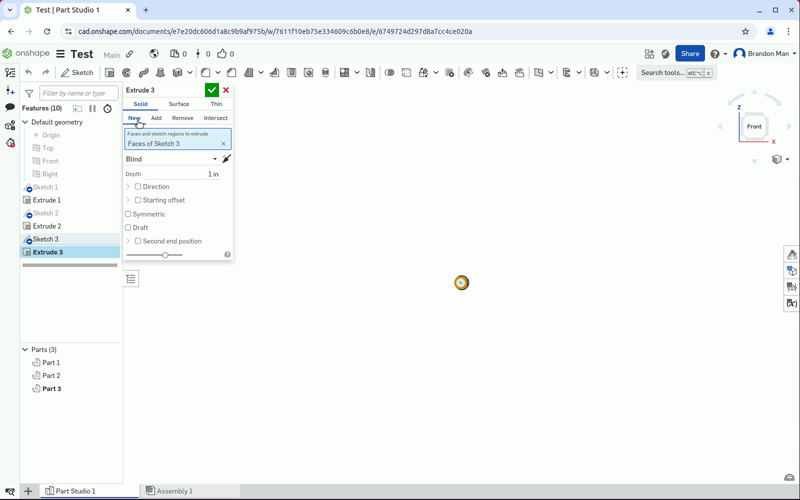
key(tab, 4)
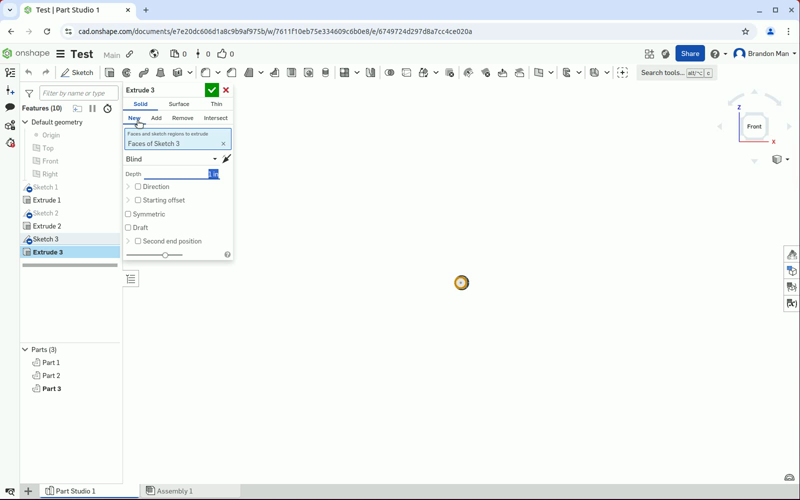
text(18.775)
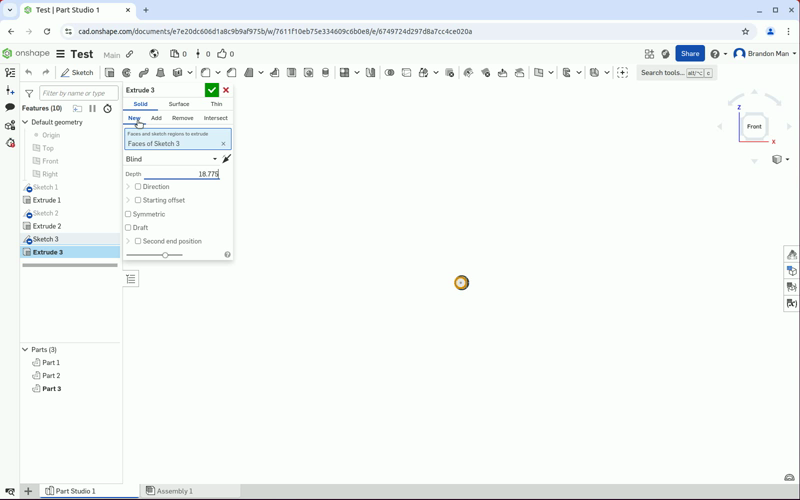
key(enter)
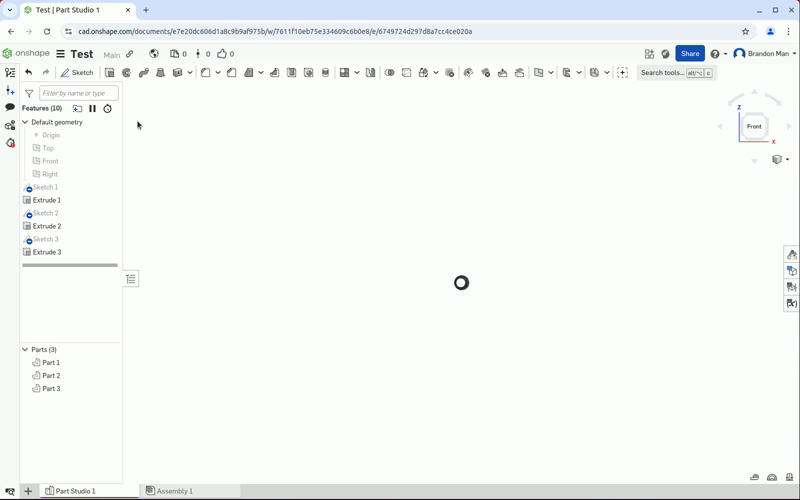
key(shift+h)
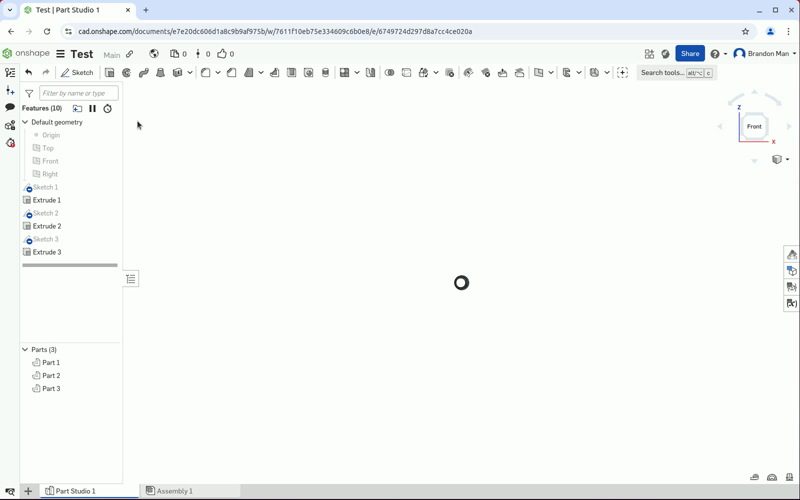
key(shift+h)
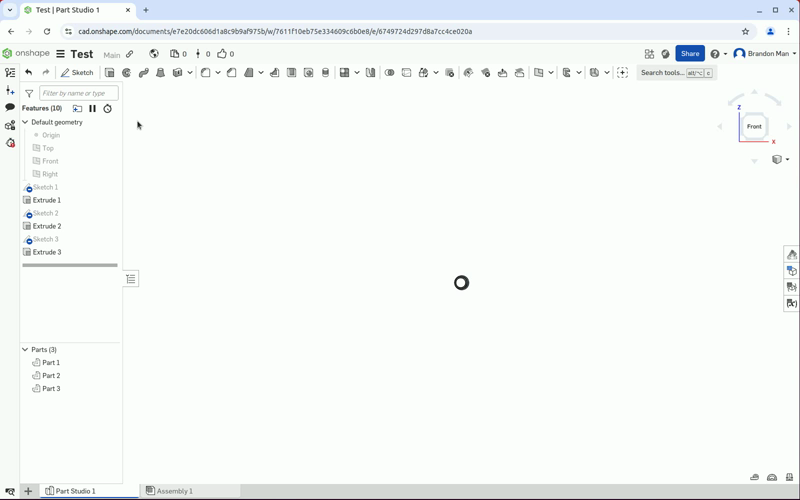
mouse_move(73, 189)
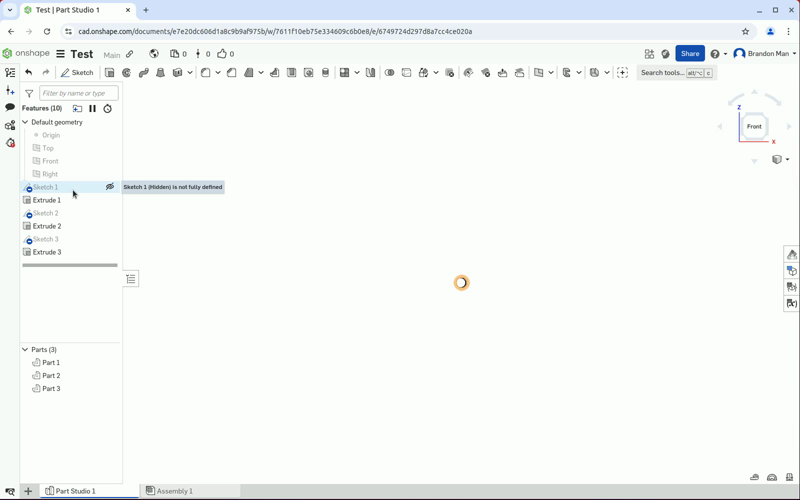
click(73, 189)
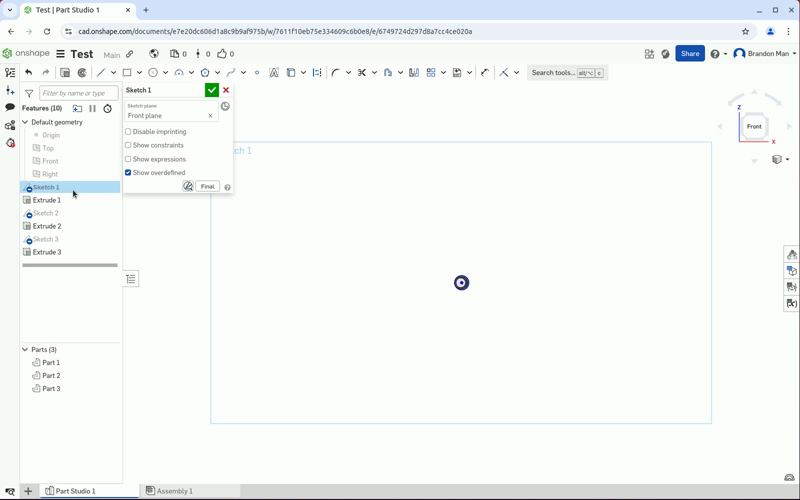
mouse_move(229, 92)
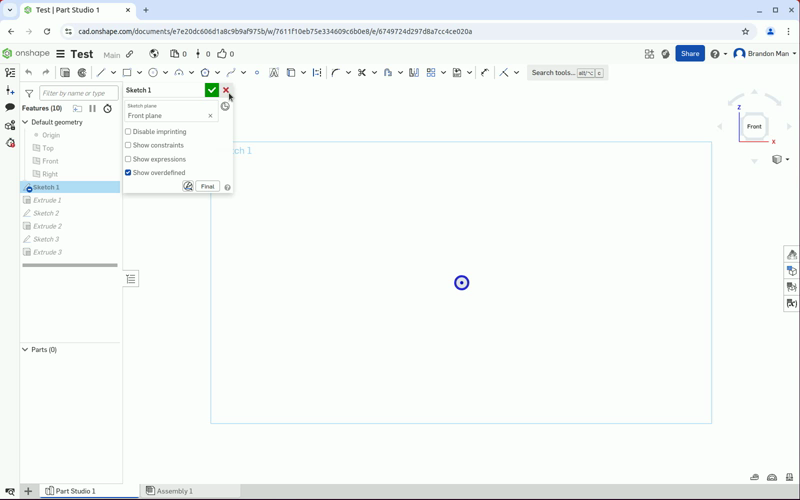
click(229, 92)
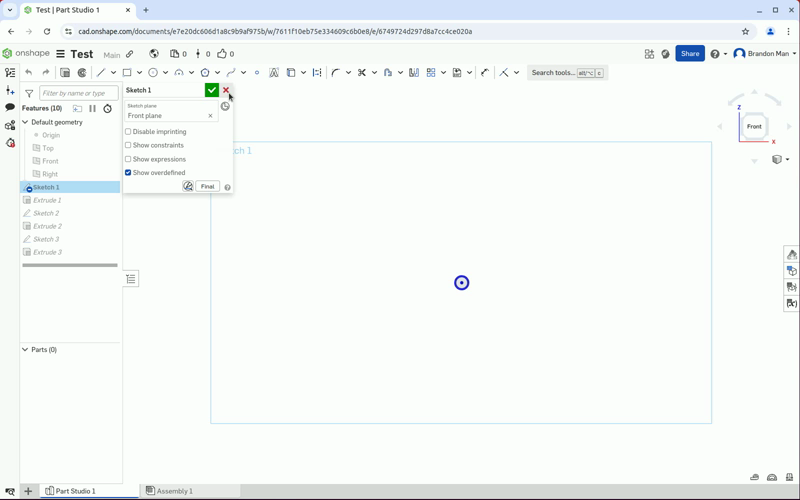
key(shift+s)
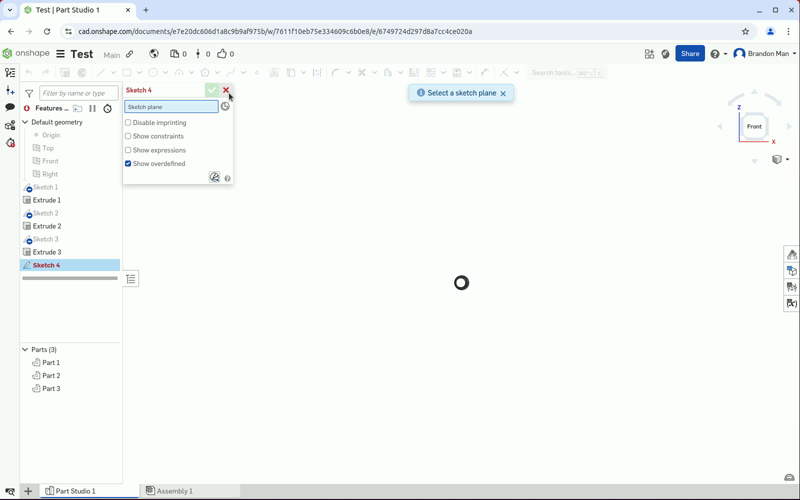
mouse_move(73, 163)
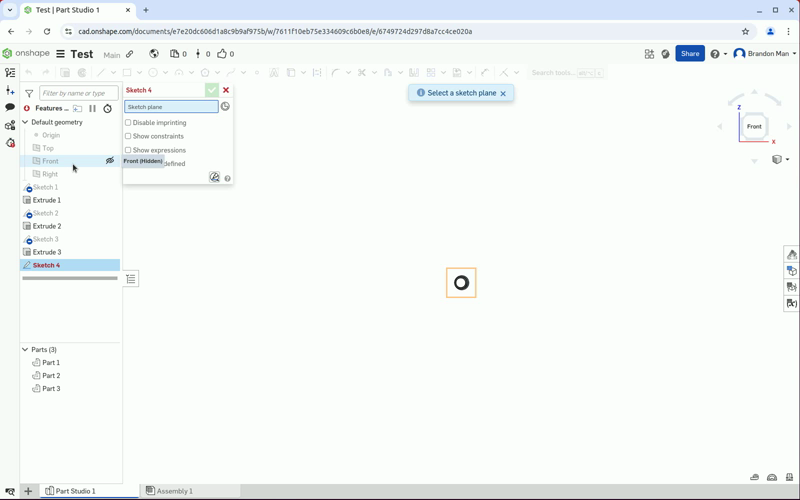
click(73, 163)
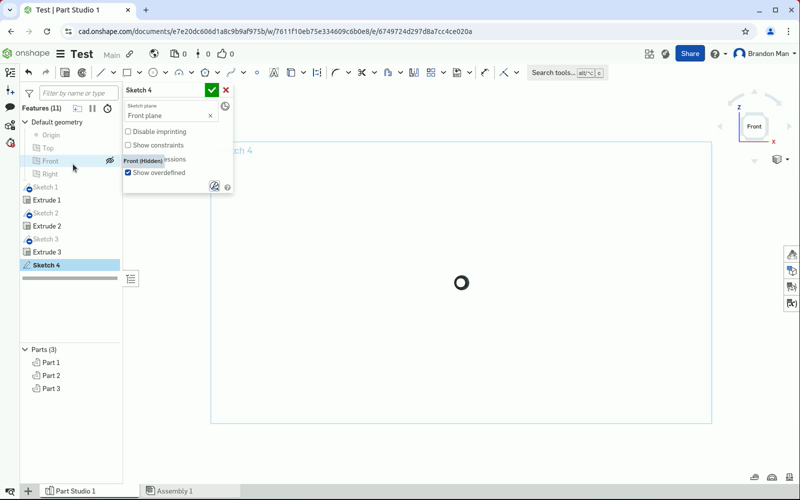
mouse_move(73, 352)
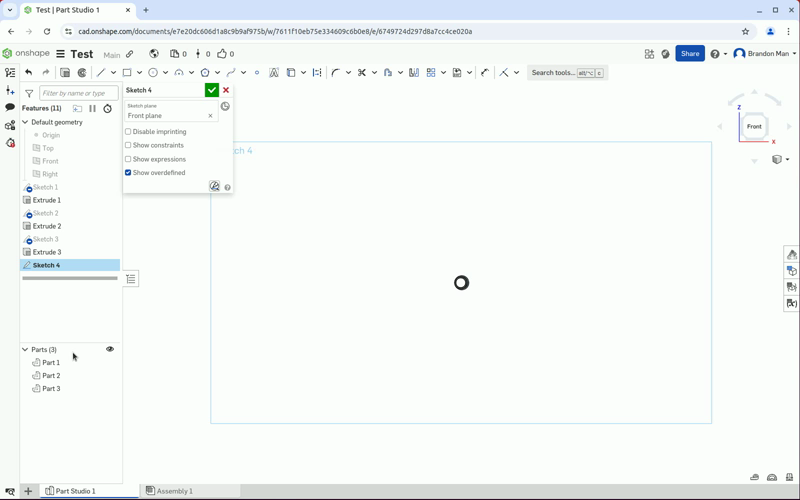
key(y)
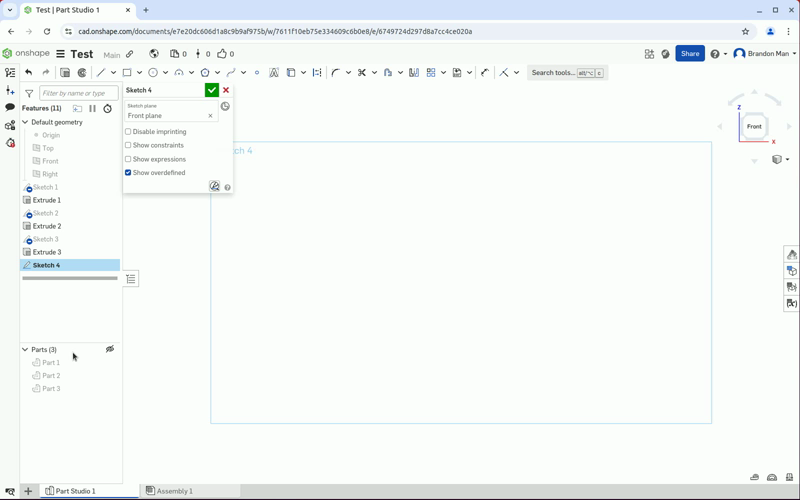
key(a)
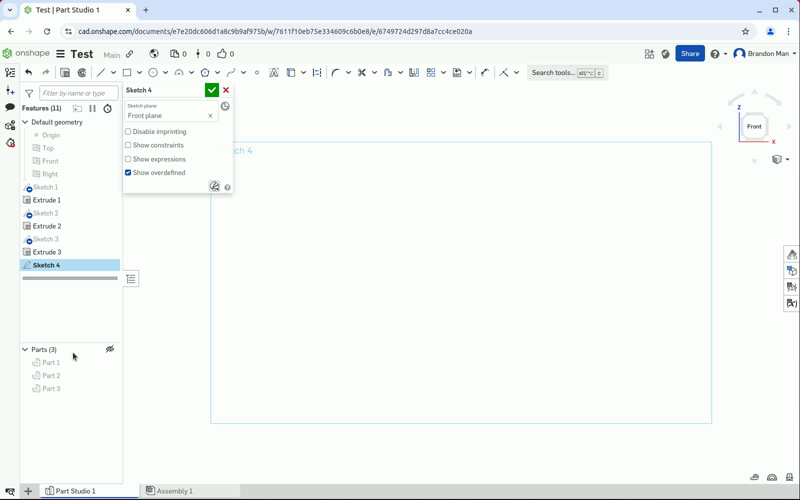
key_down(shift)
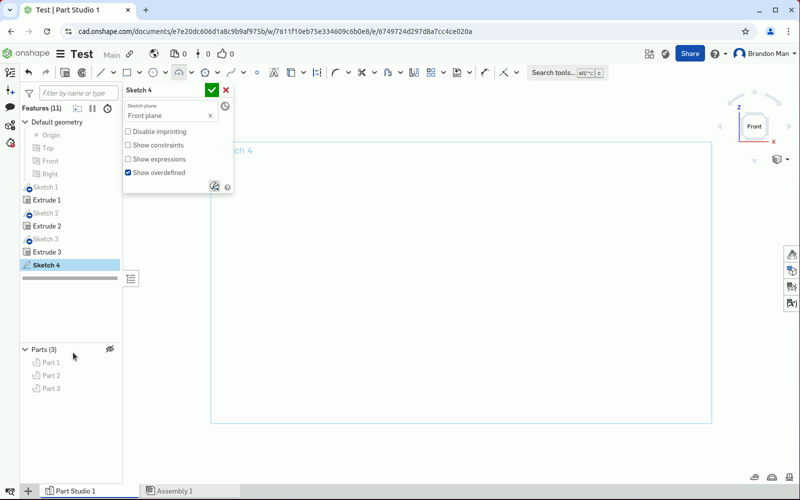
mouse_move(460, 288)
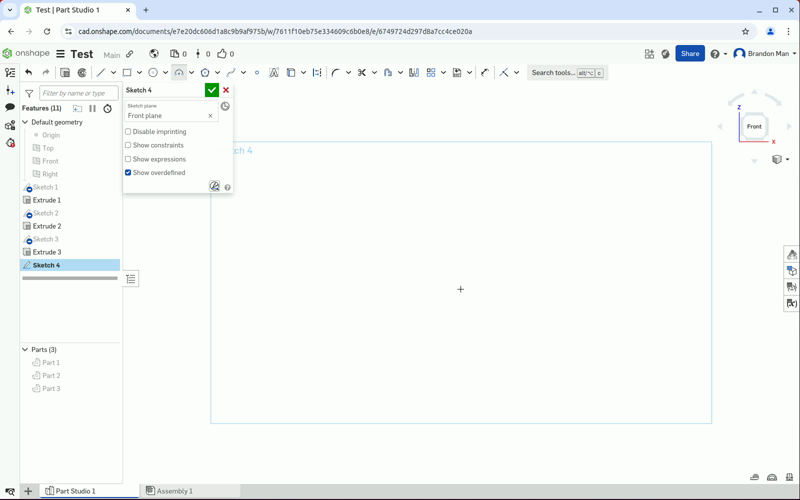
click(460, 288)
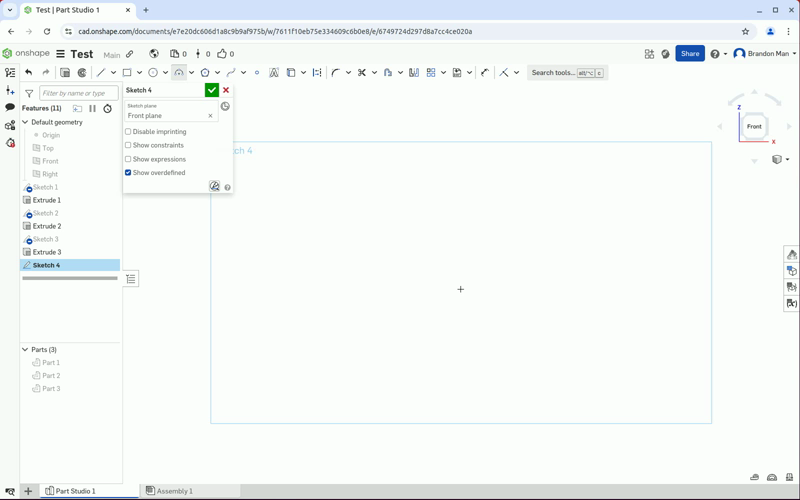
key_up(shift)
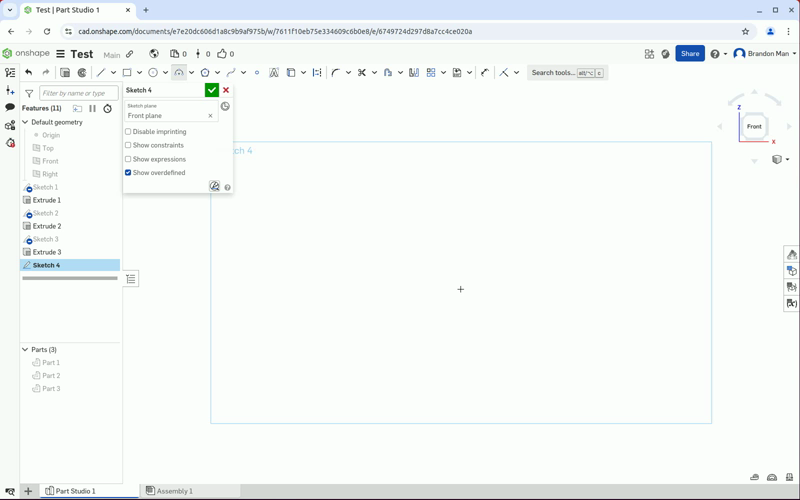
key_down(shift)
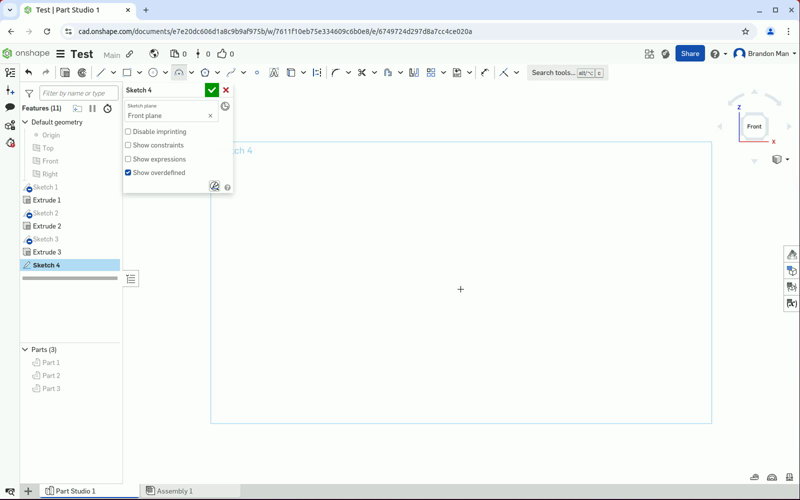
mouse_move(461, 288)
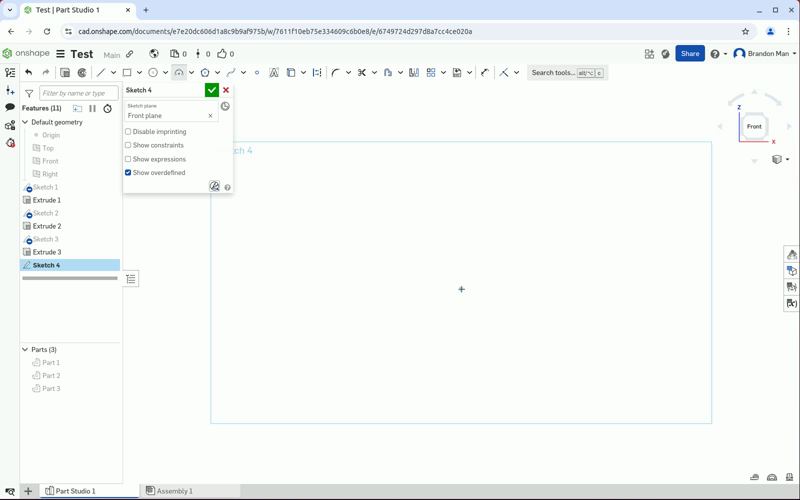
scroll(6)
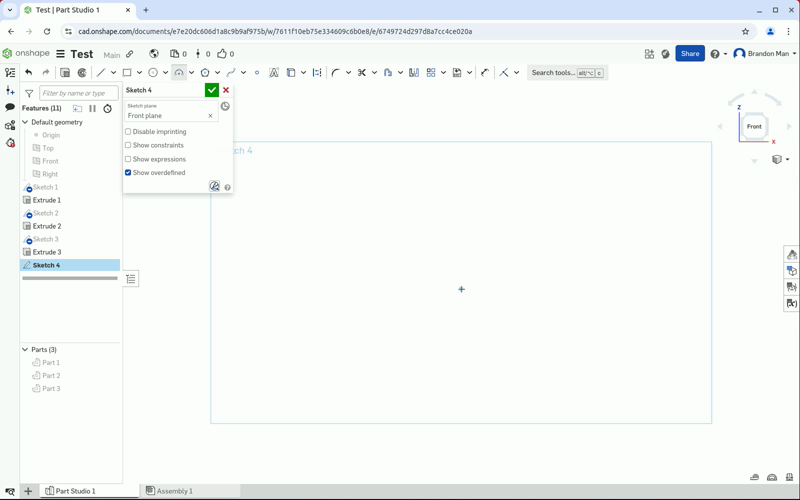
scroll(6)
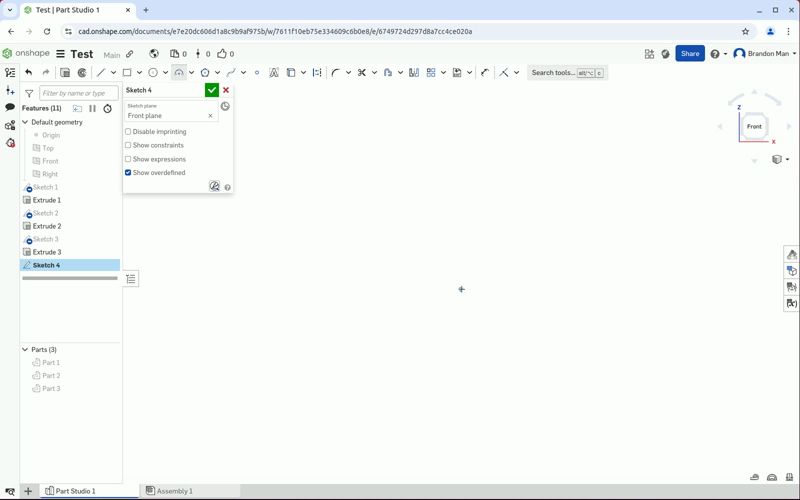
scroll(6)
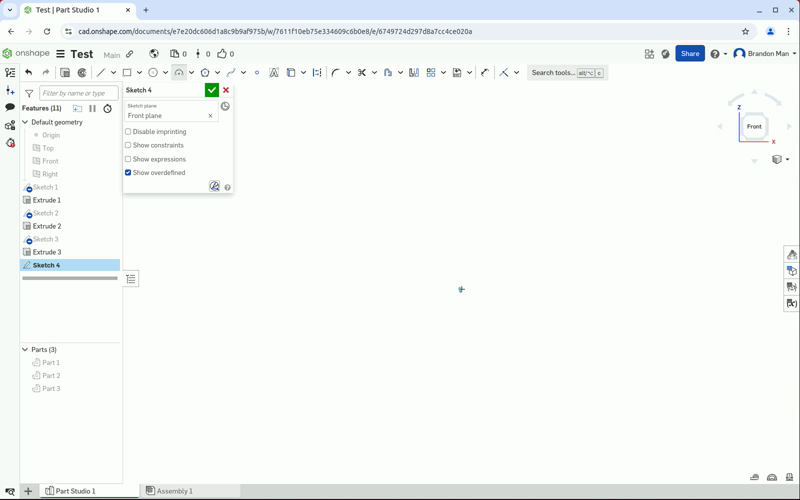
scroll(6)
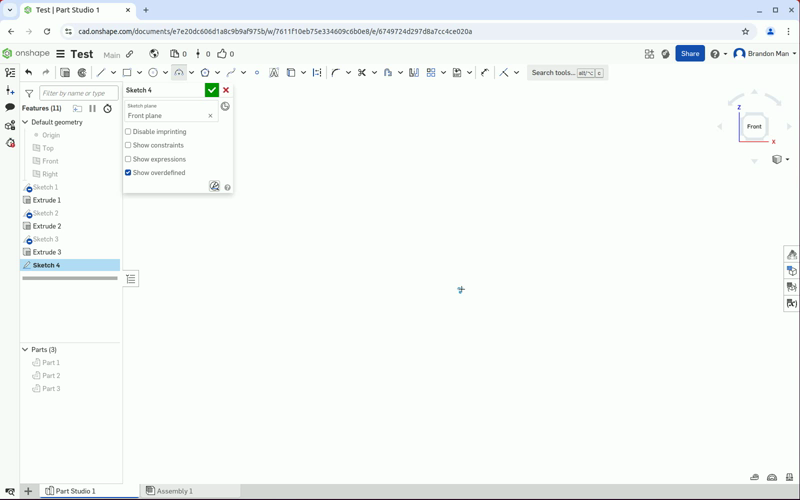
scroll(6)
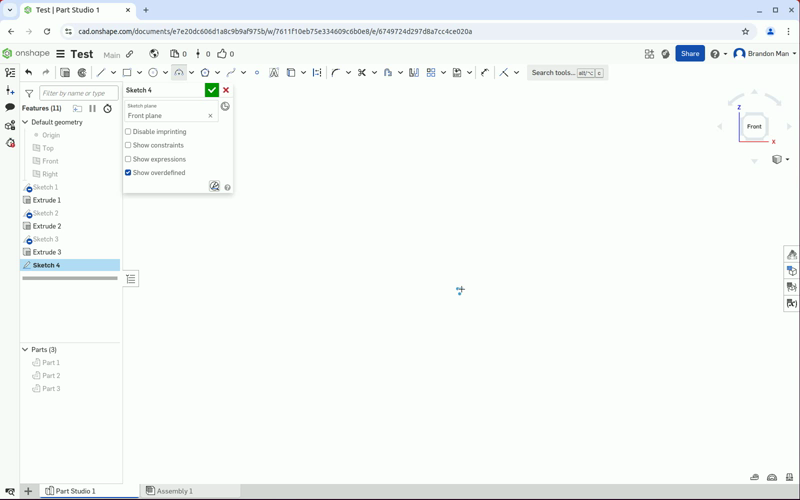
scroll(6)
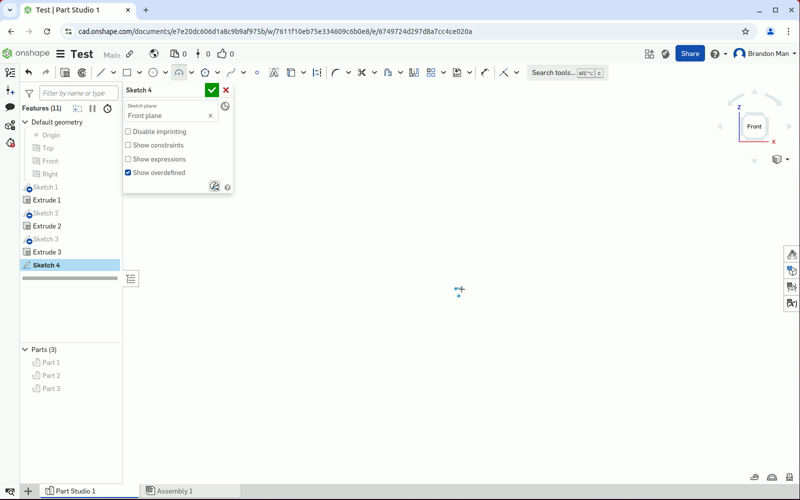
scroll(6)
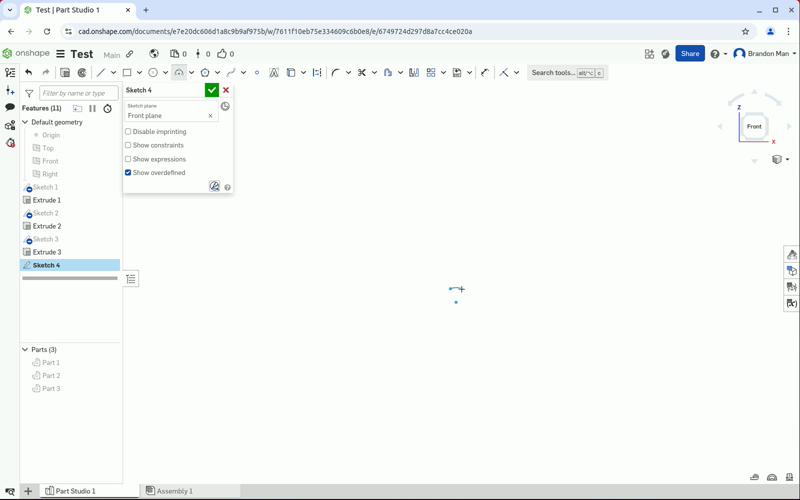
click(461, 288)
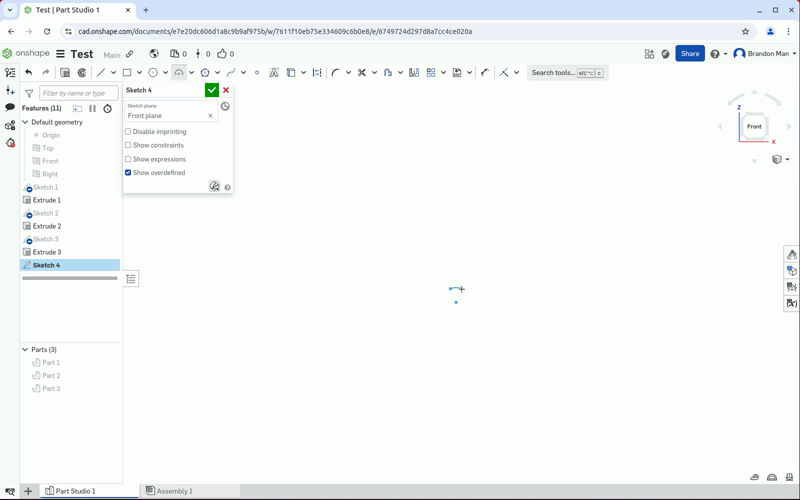
scroll(-6)
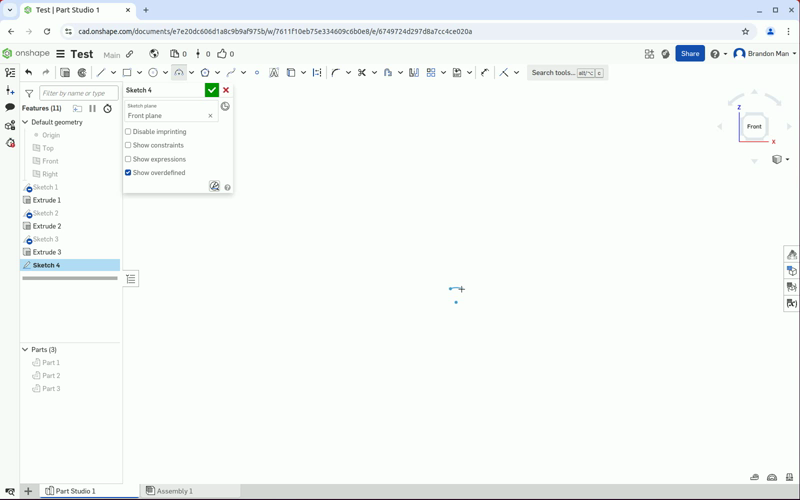
scroll(-6)
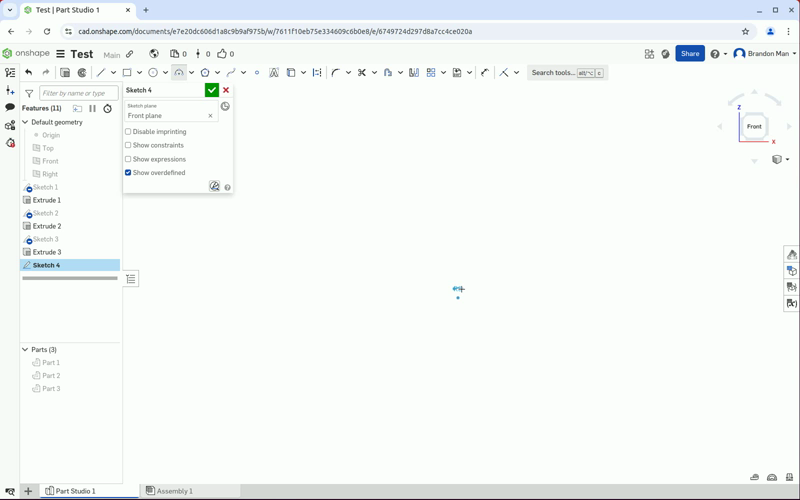
scroll(-6)
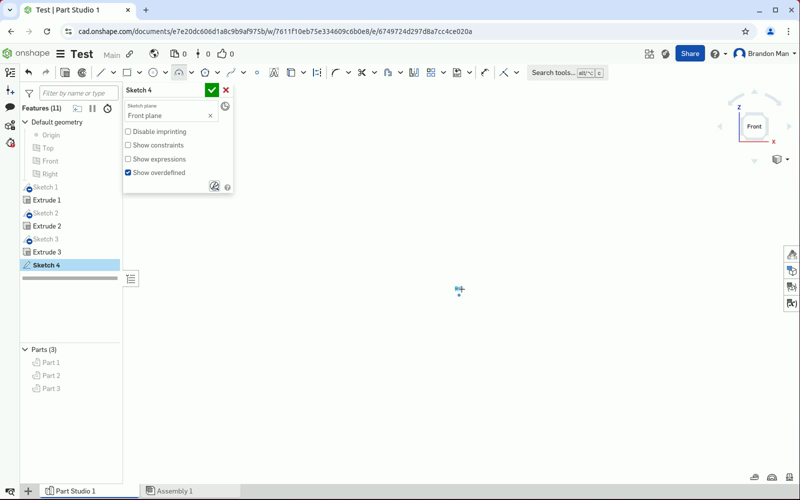
scroll(-6)
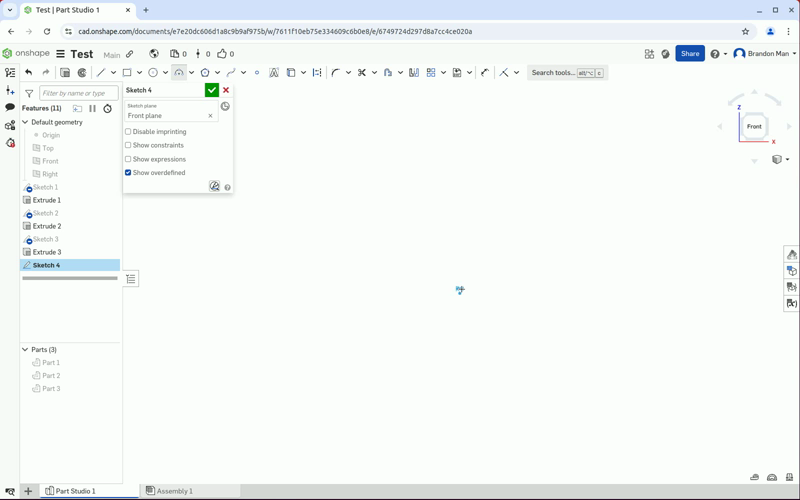
scroll(-6)
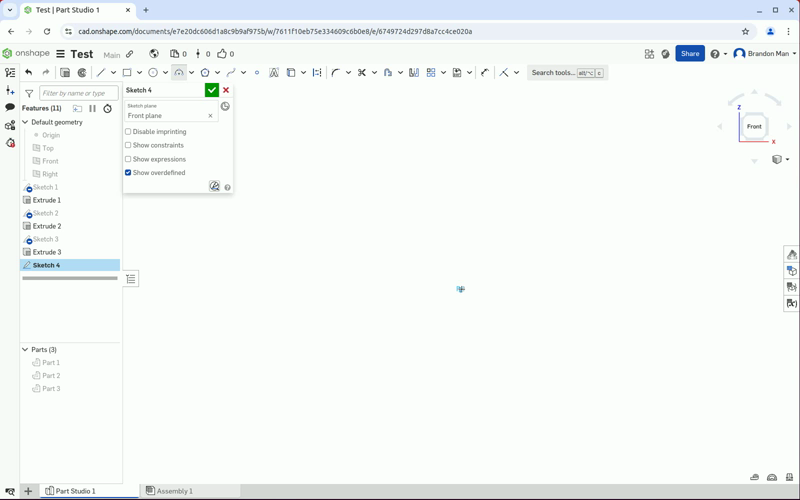
scroll(-6)
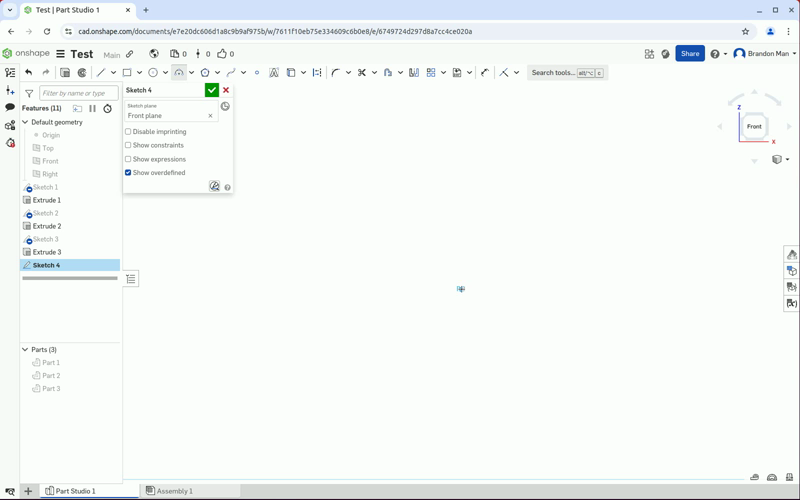
scroll(-6)
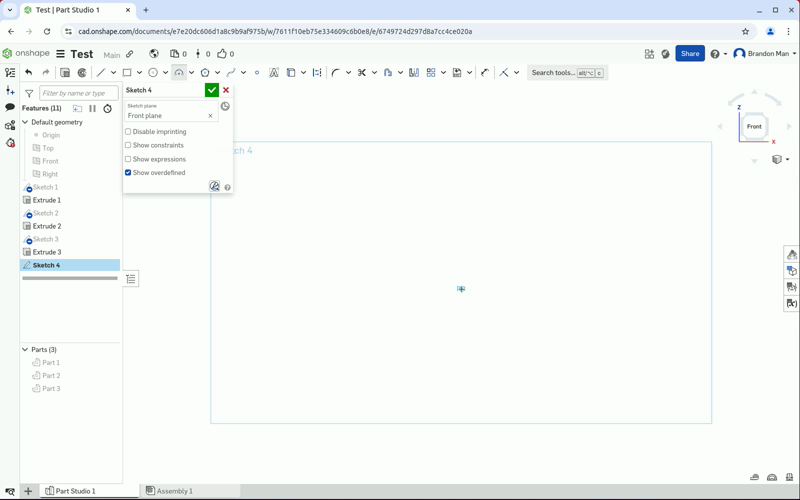
mouse_move(461, 276)
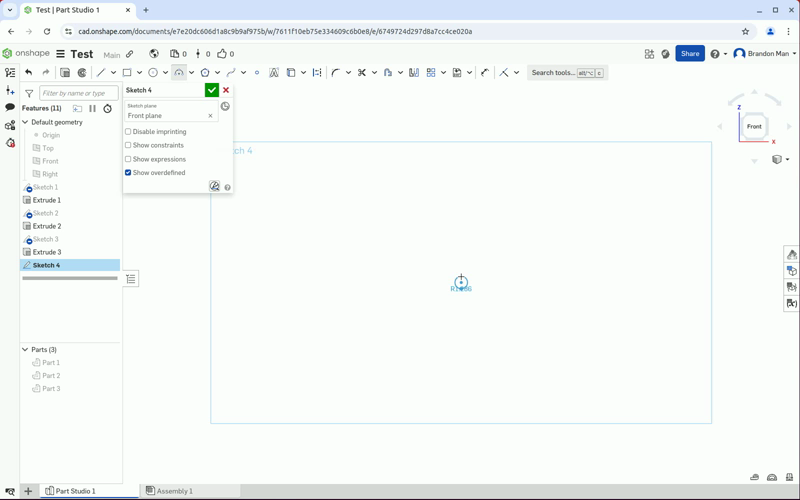
scroll(6)
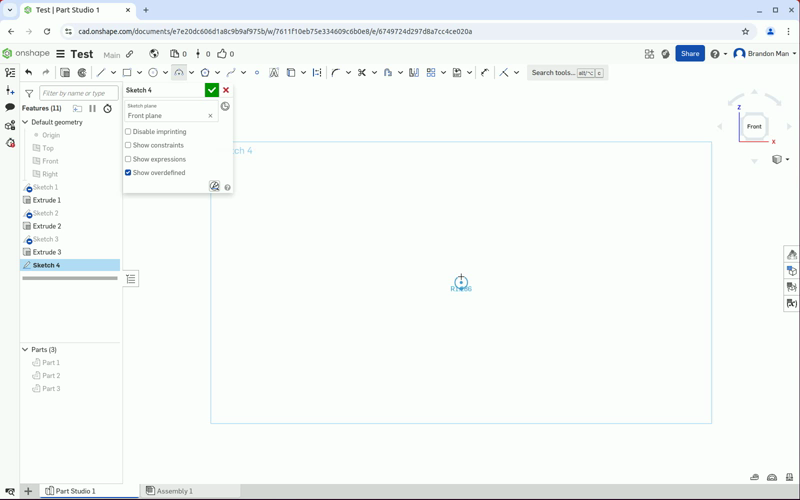
scroll(6)
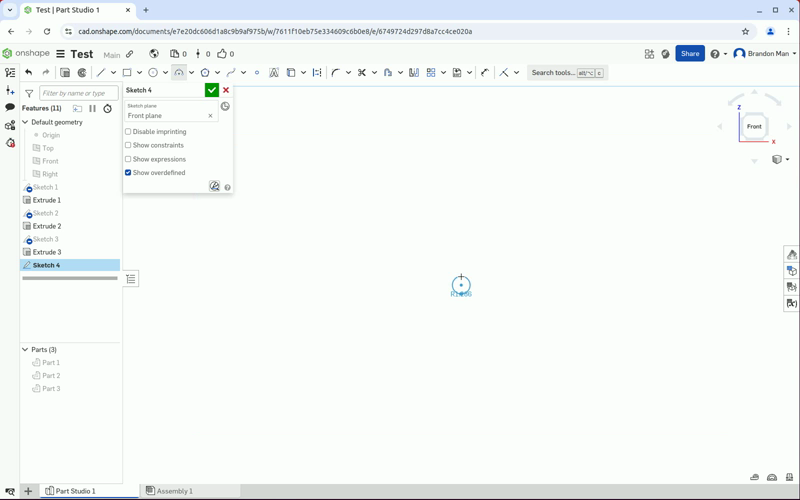
scroll(6)
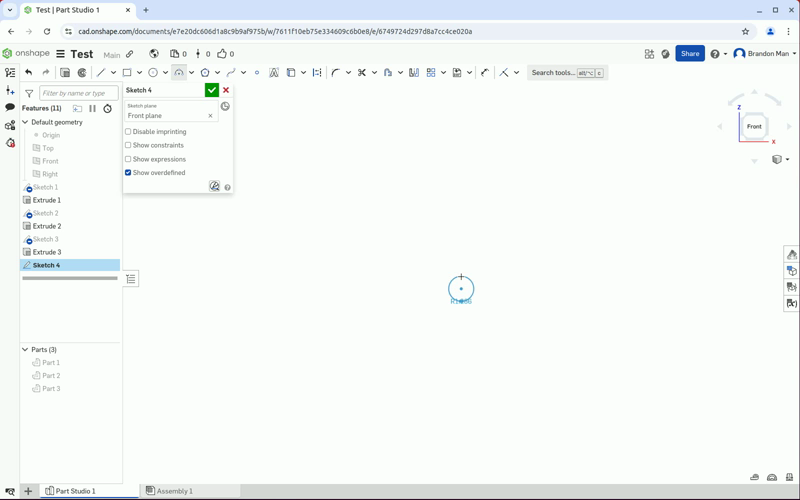
scroll(6)
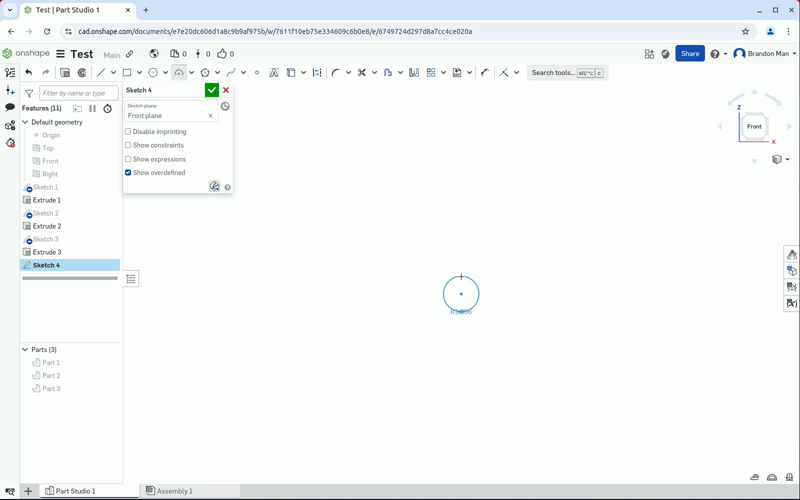
scroll(6)
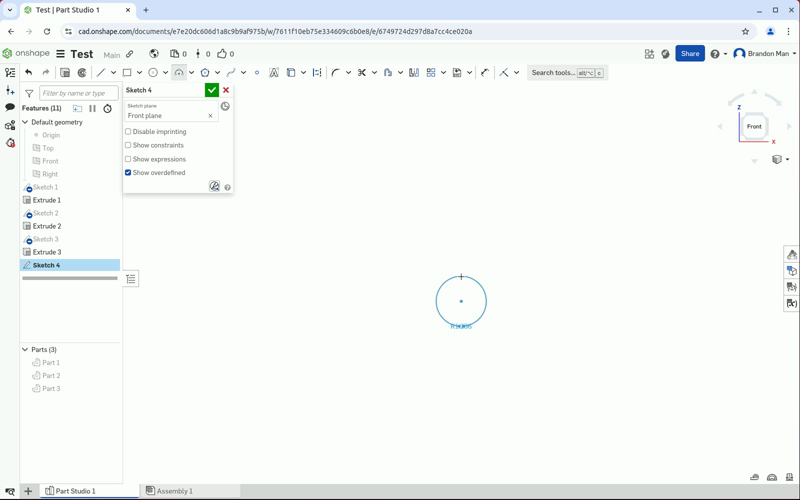
scroll(6)
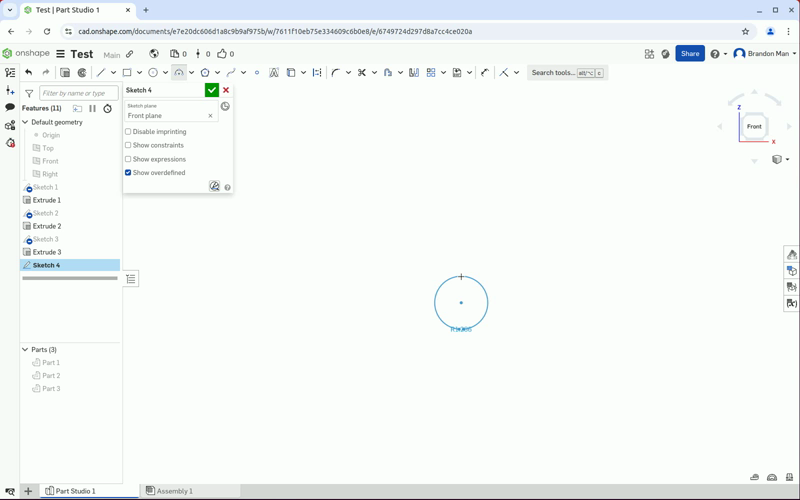
scroll(6)
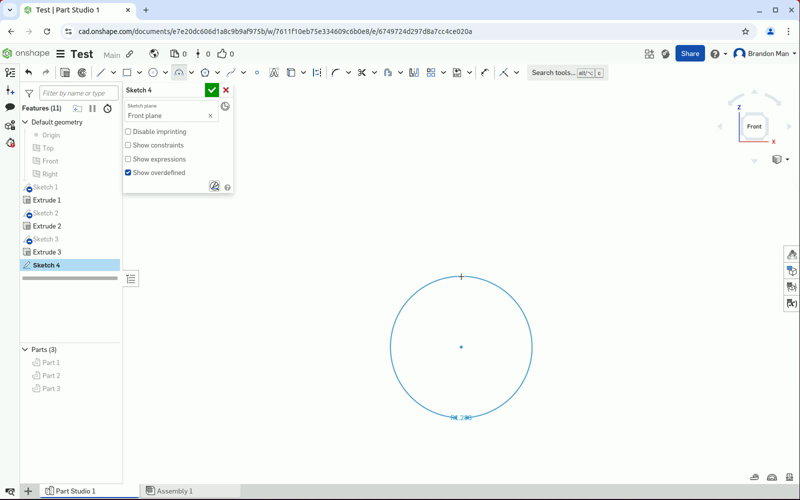
click(461, 276)
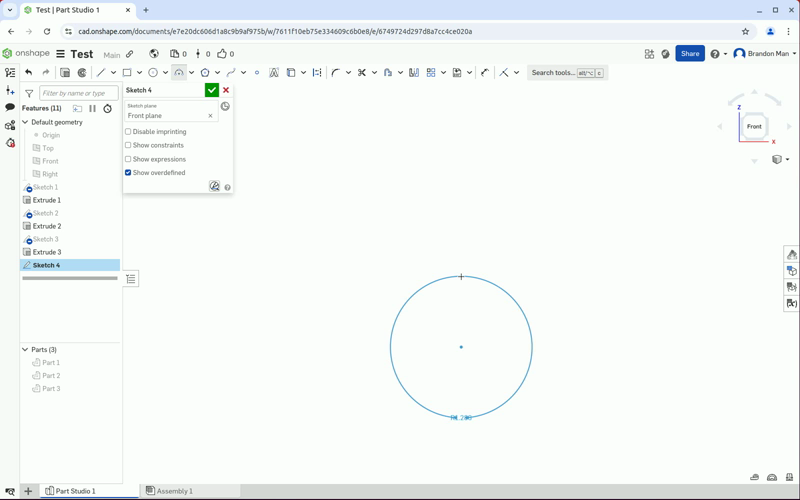
scroll(-6)
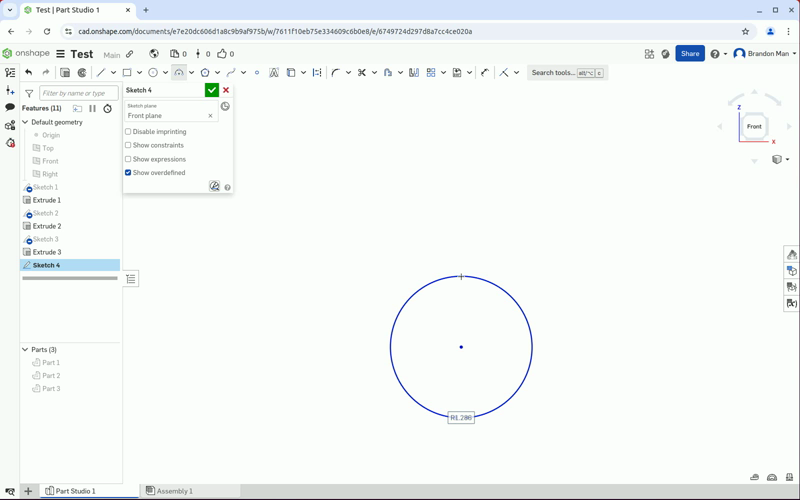
scroll(-6)
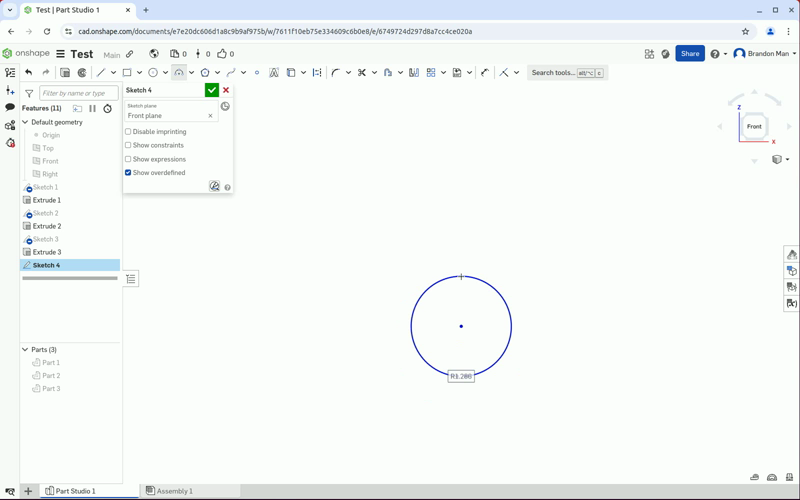
scroll(-6)
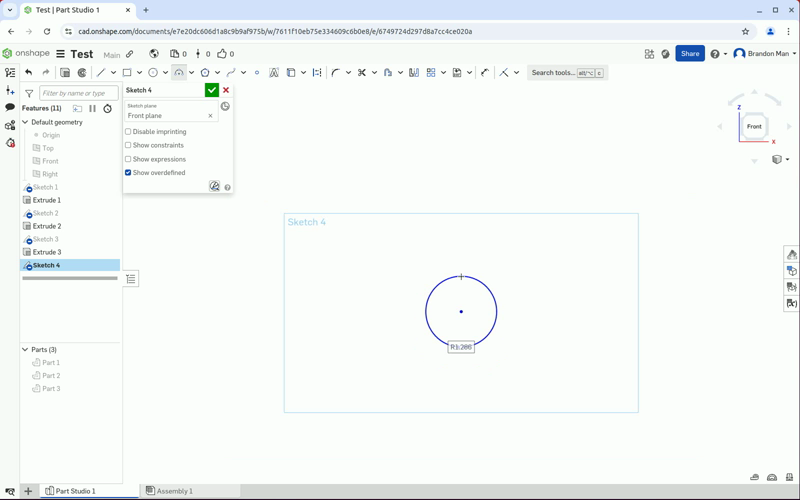
scroll(-6)
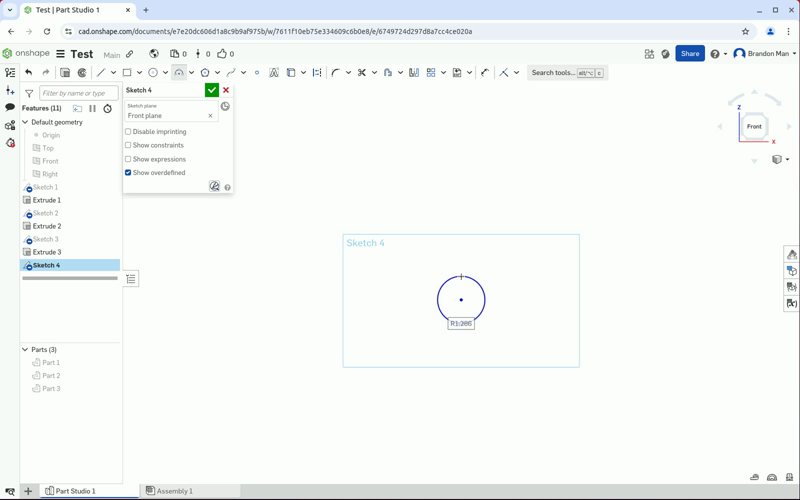
scroll(-6)
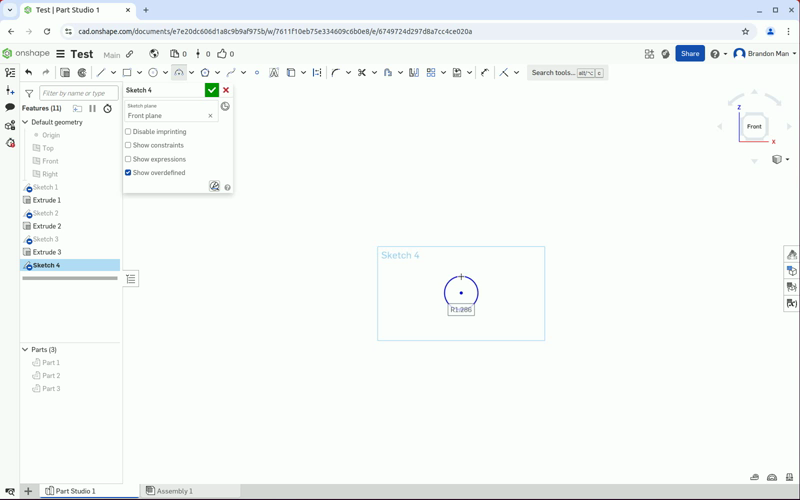
scroll(-6)
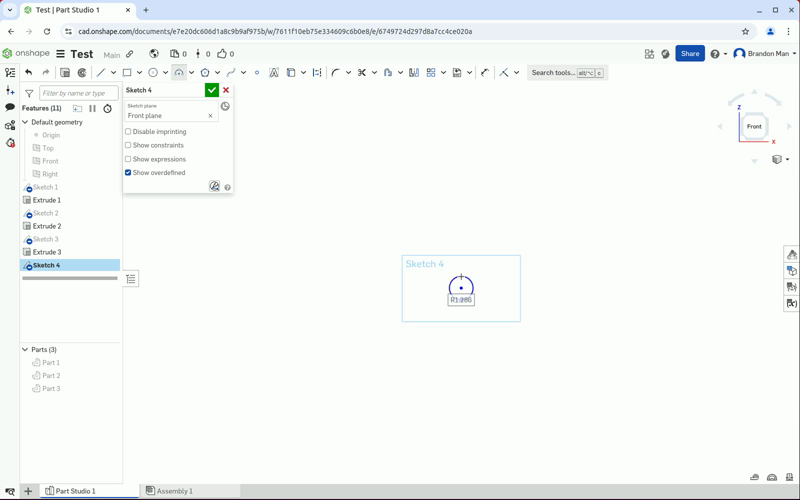
scroll(-6)
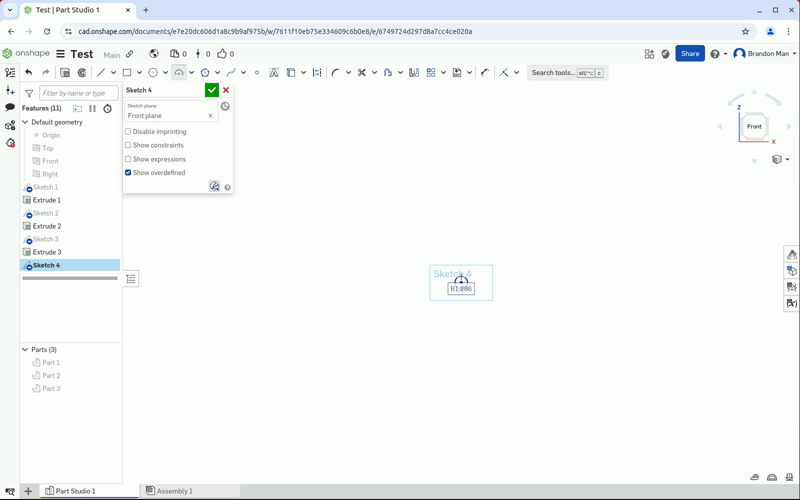
key_up(shift)
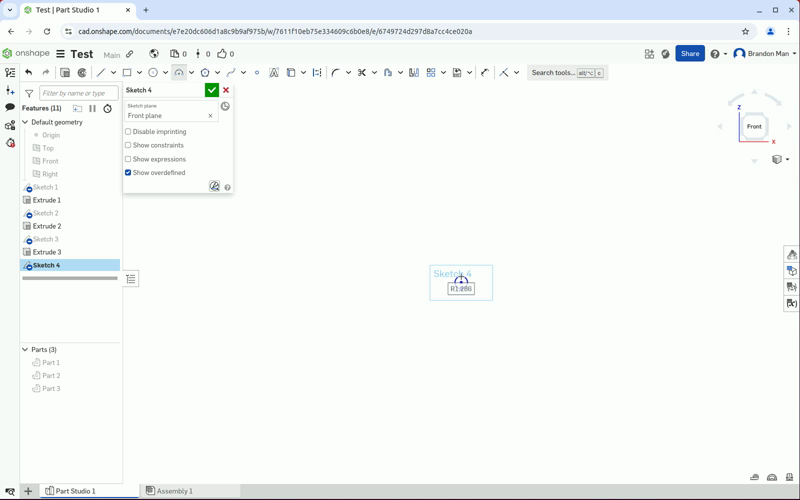
key(esc)
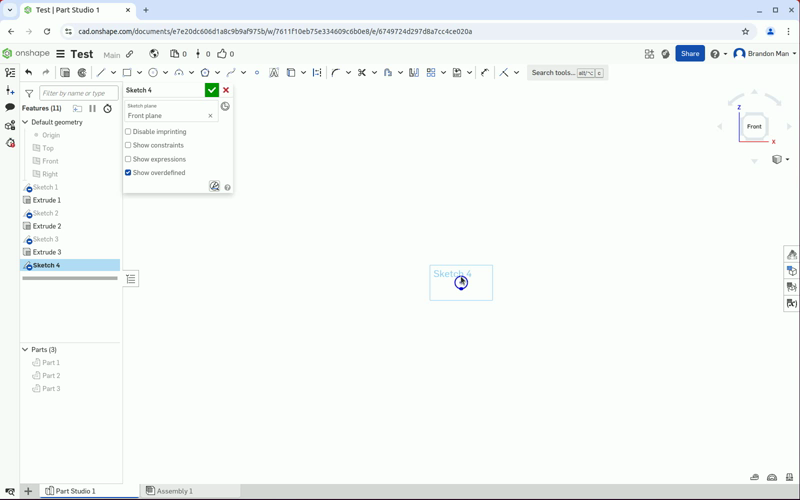
key(l)
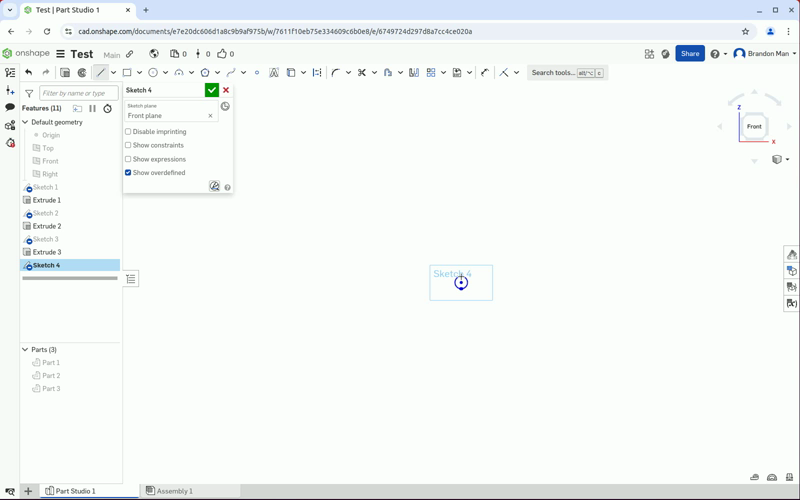
mouse_move(461, 288)
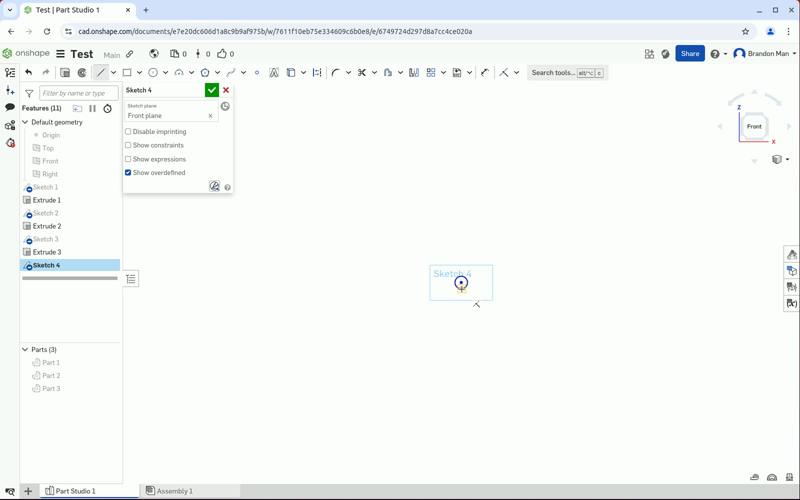
scroll(6)
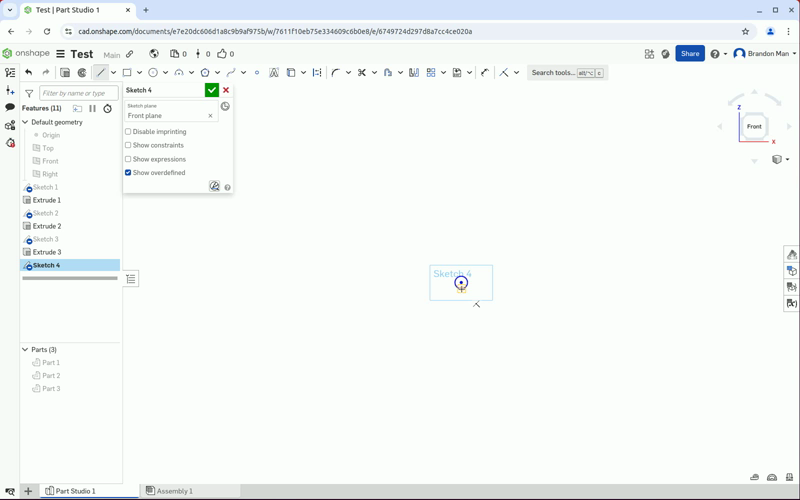
scroll(6)
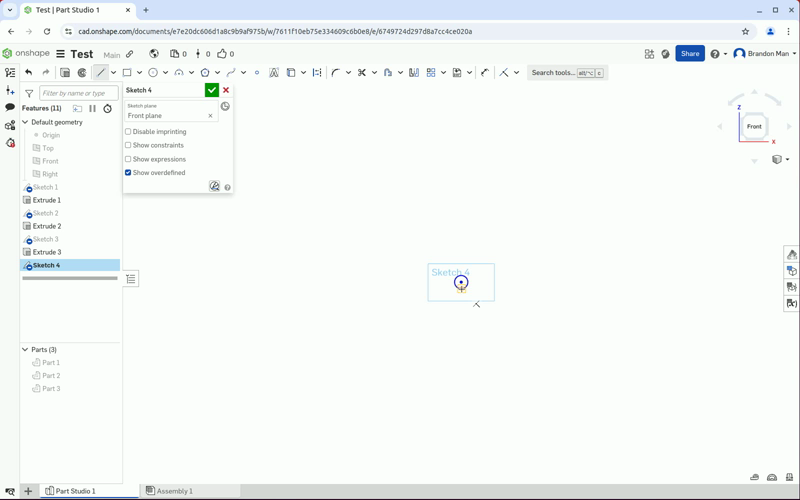
scroll(6)
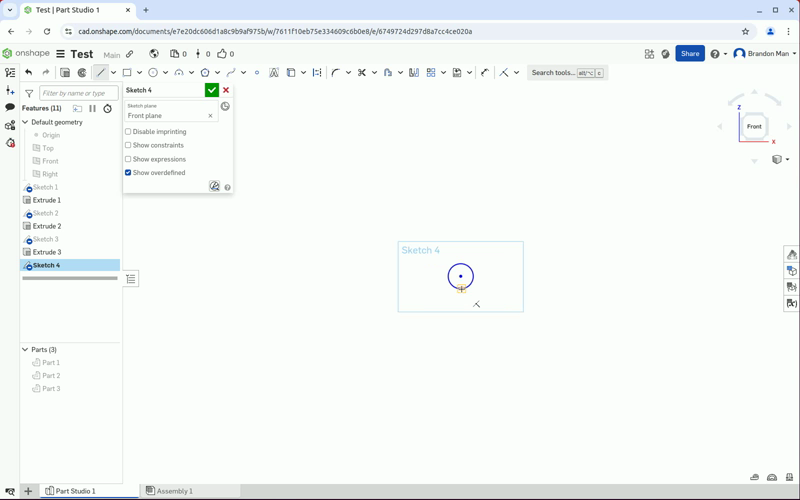
scroll(6)
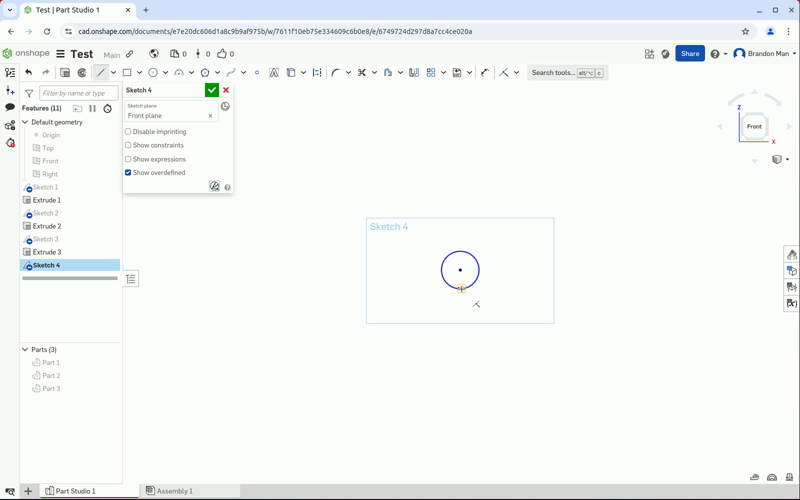
scroll(6)
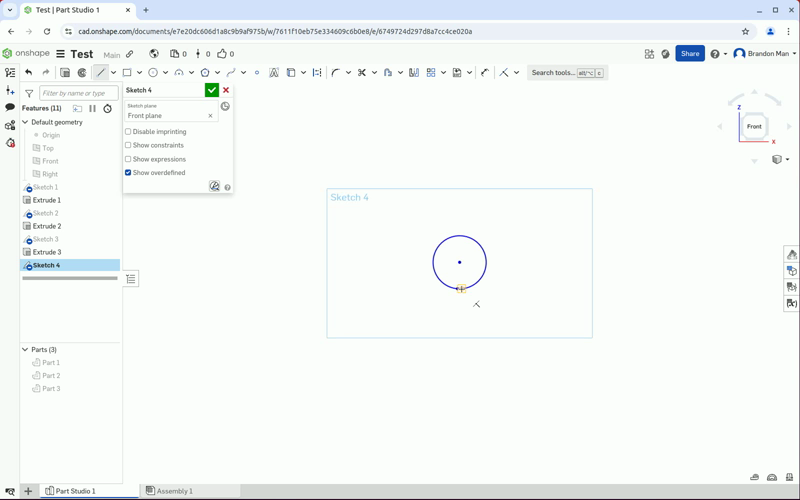
scroll(6)
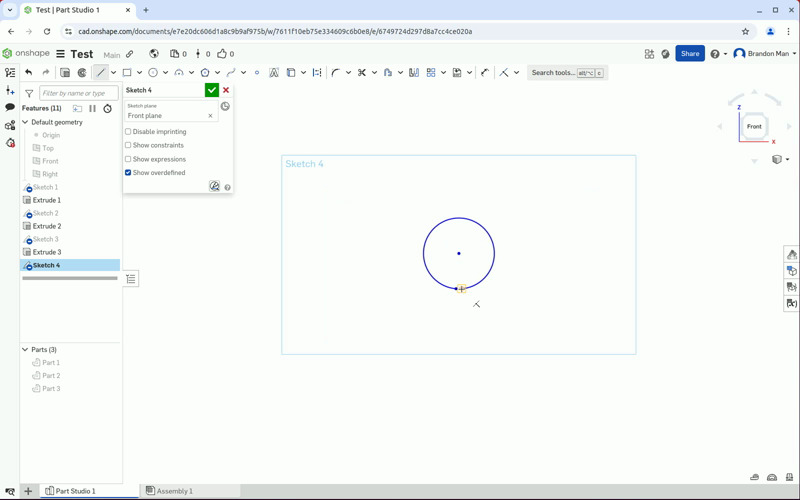
scroll(6)
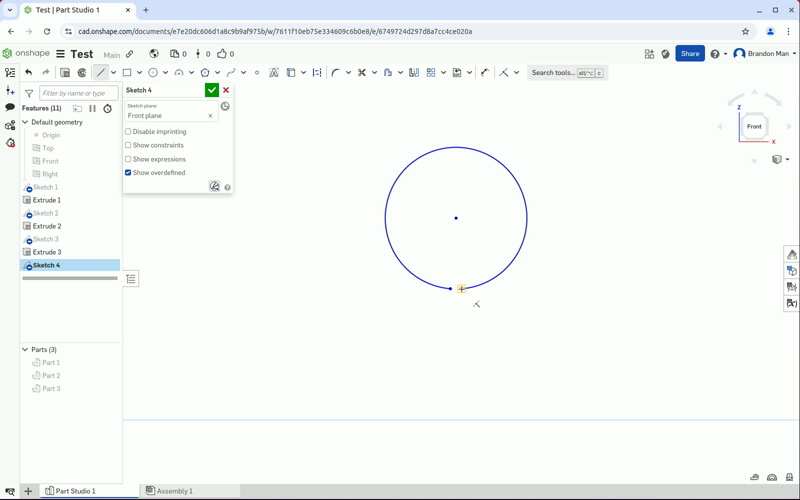
click(461, 288)
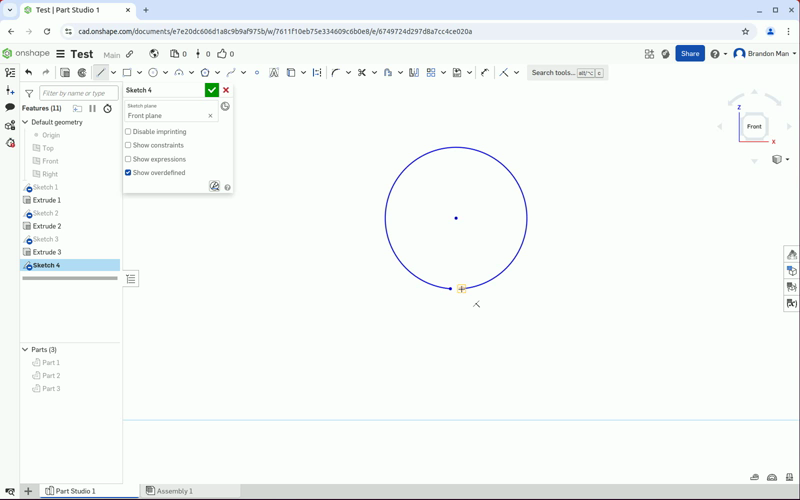
scroll(-6)
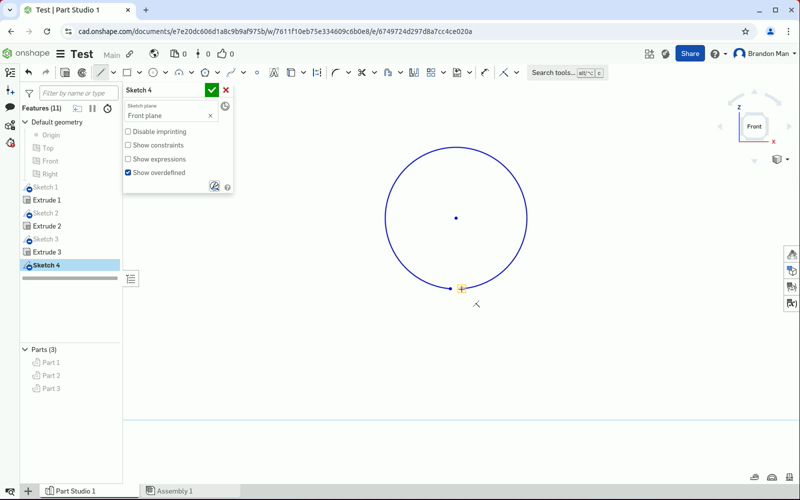
scroll(-6)
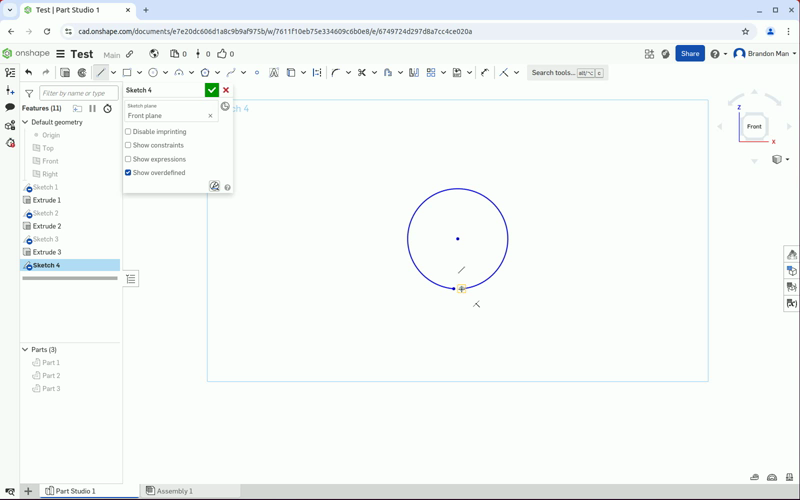
scroll(-6)
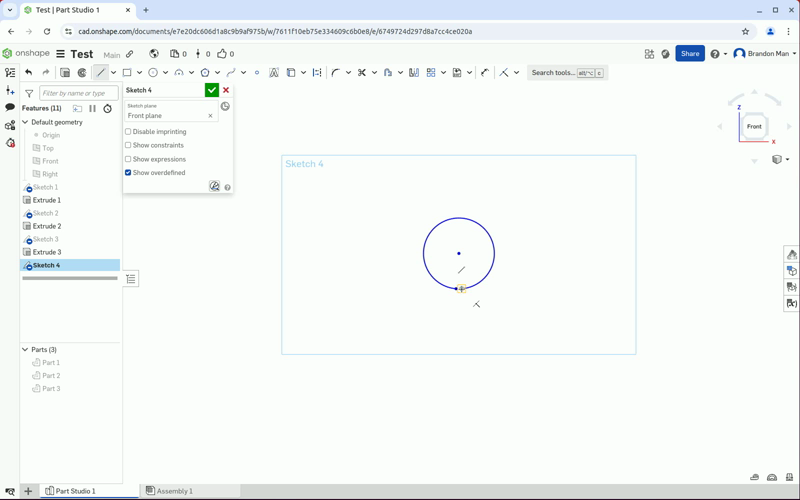
scroll(-6)
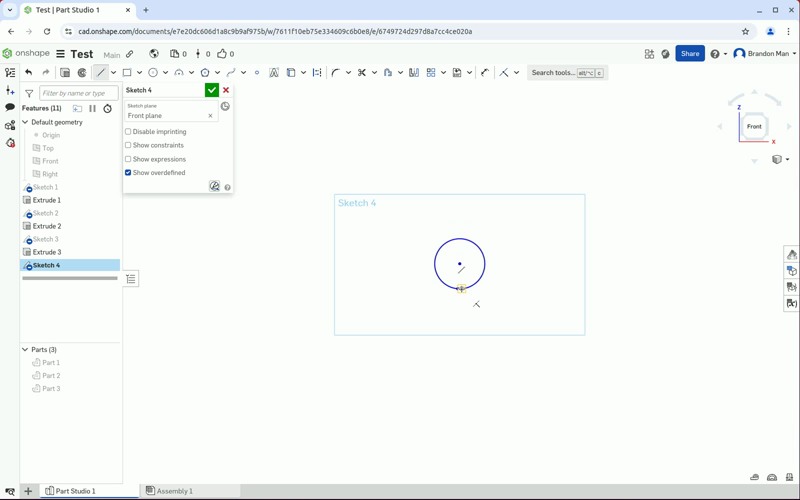
scroll(-6)
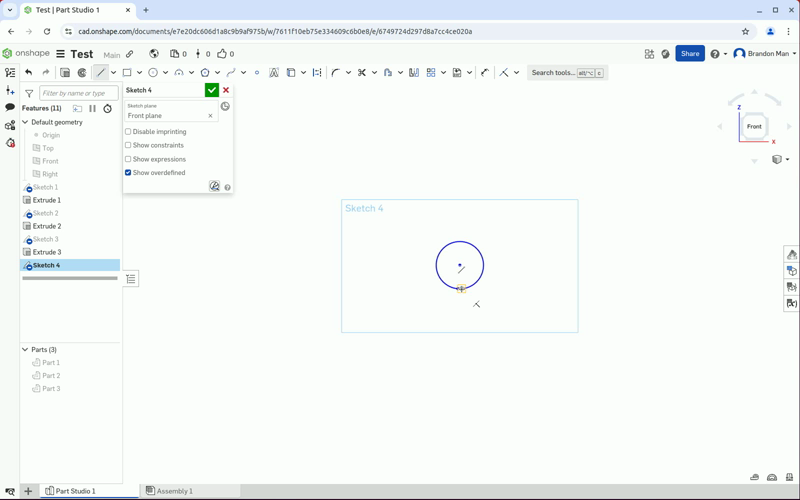
scroll(-6)
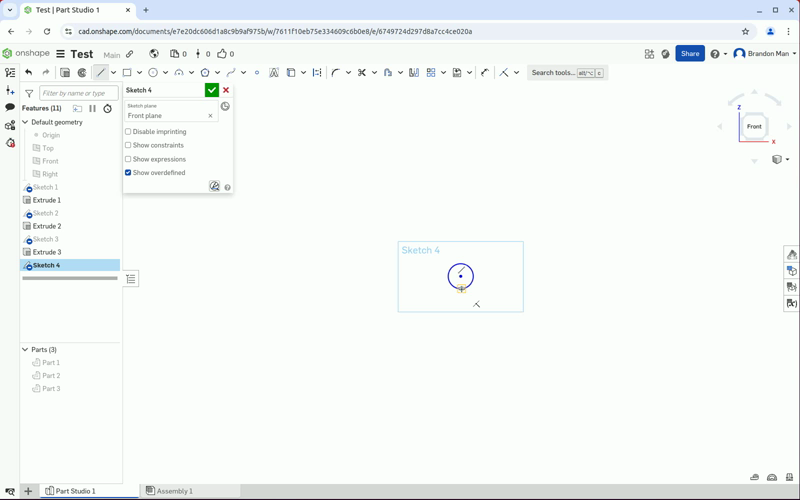
scroll(-6)
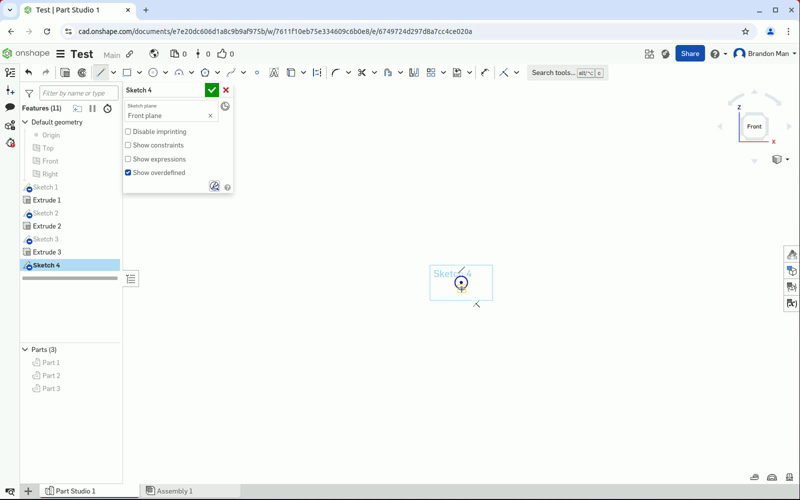
key_down(shift)
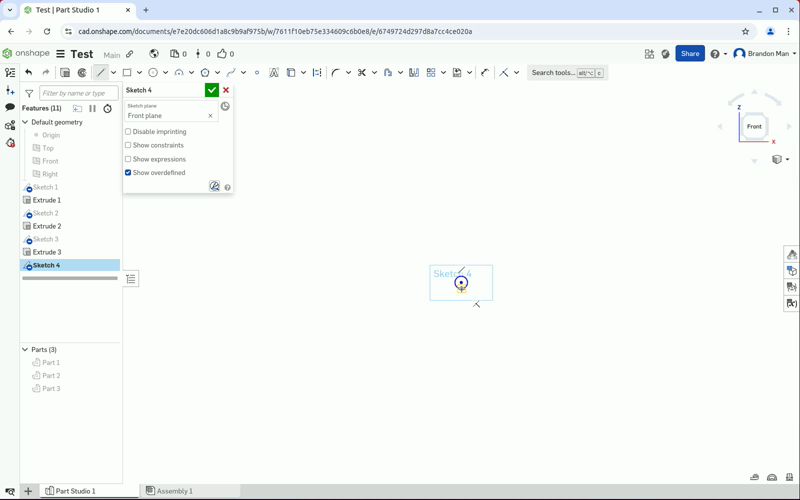
mouse_move(492, 288)
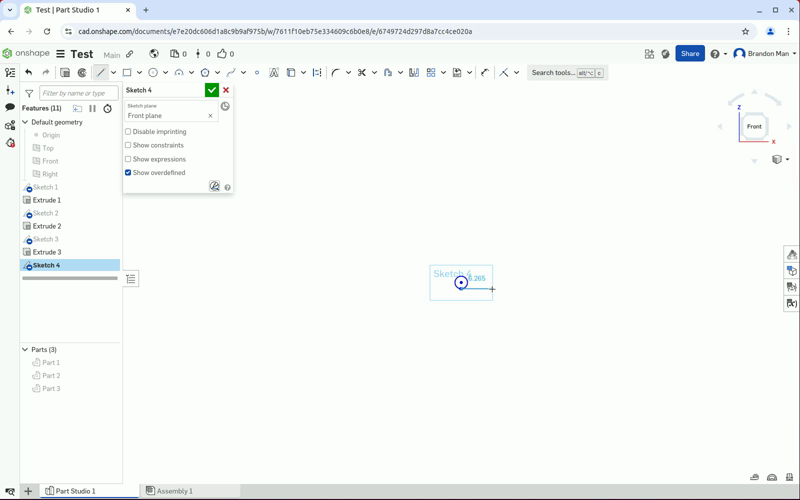
mouse_move(461, 288)
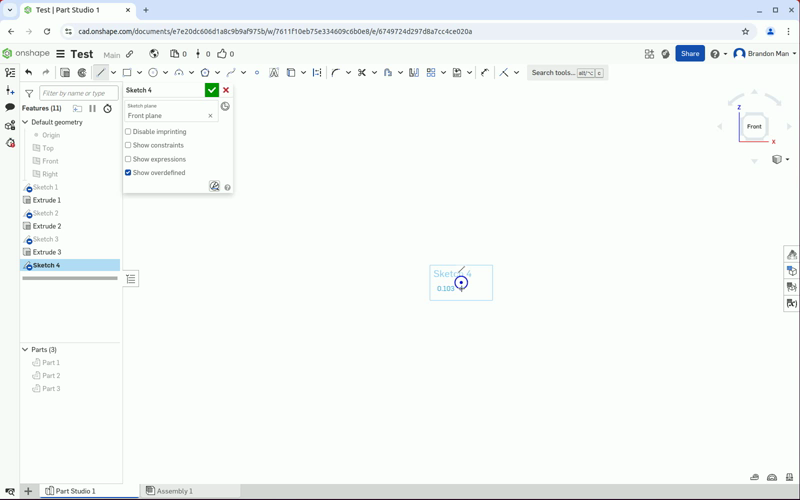
scroll(6)
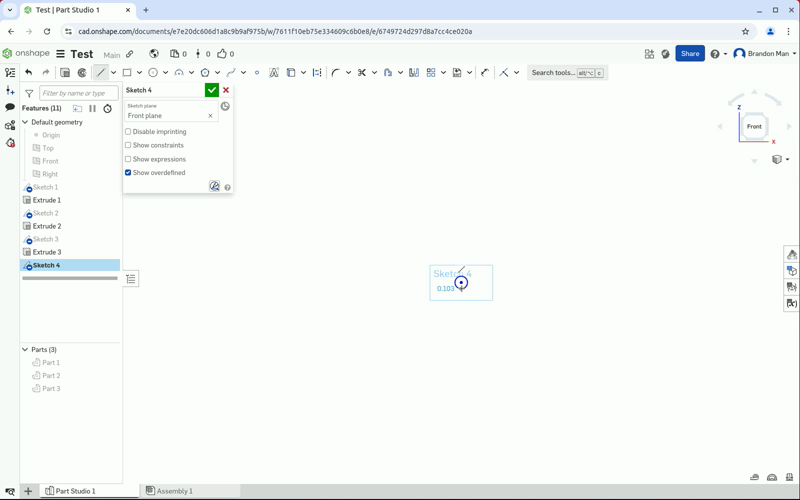
scroll(6)
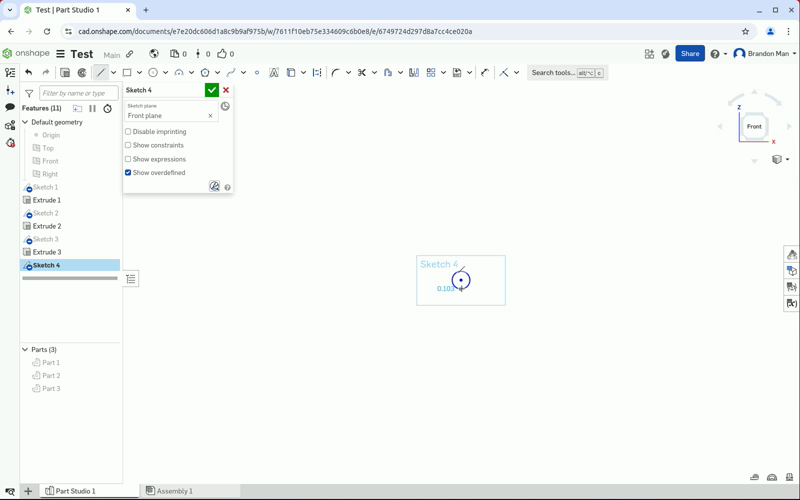
scroll(6)
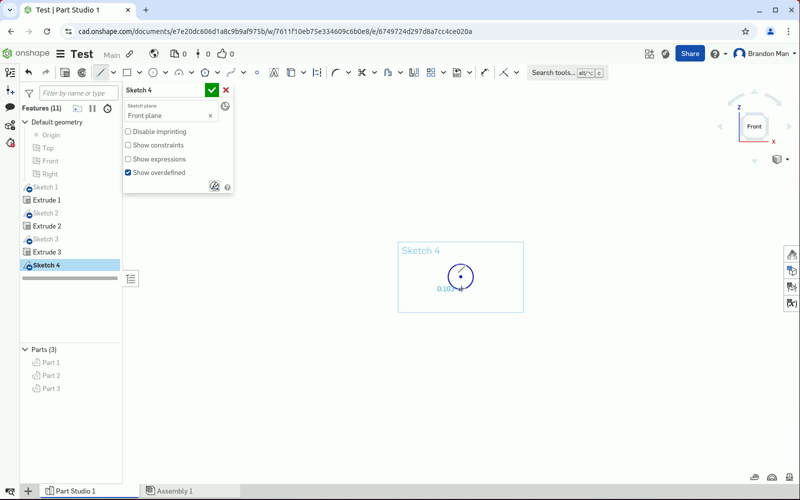
scroll(6)
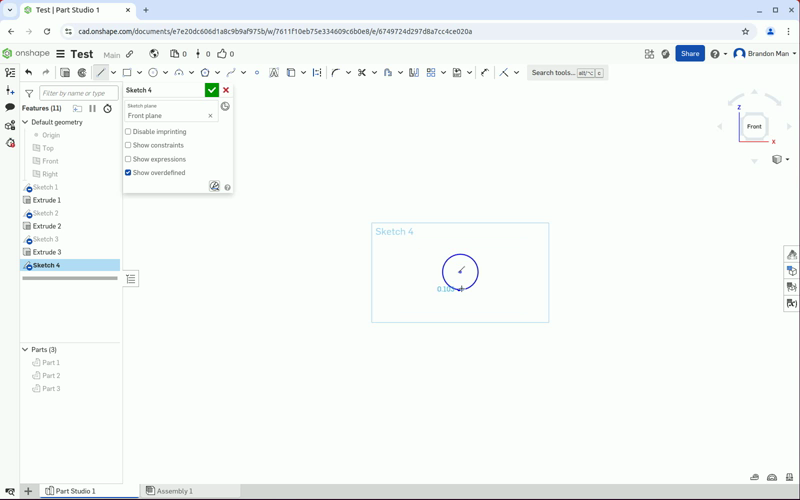
scroll(6)
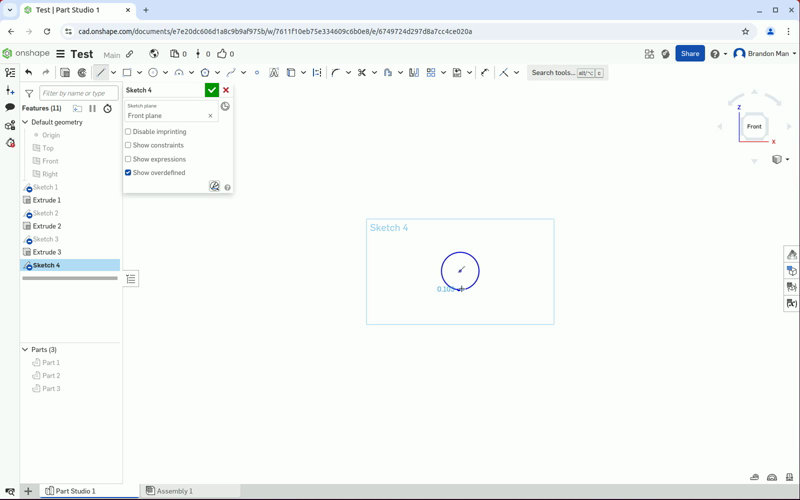
scroll(6)
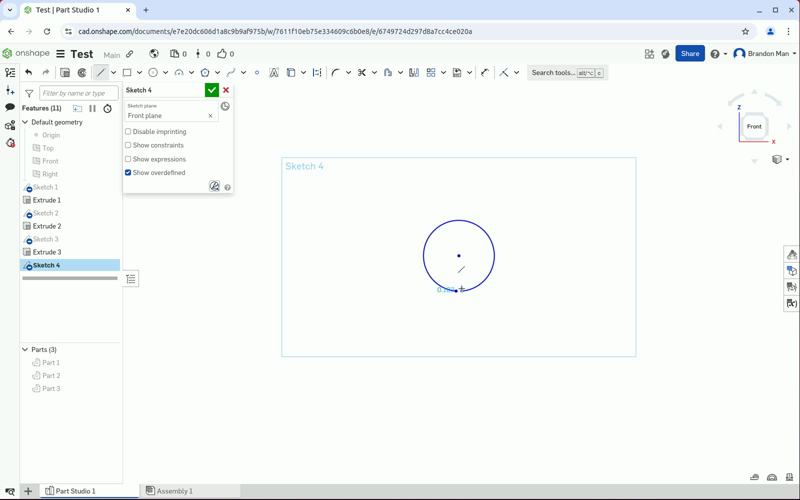
scroll(6)
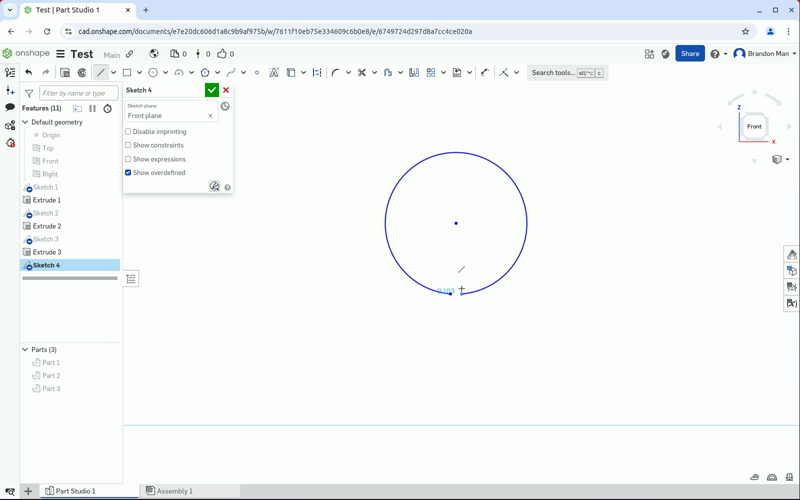
click(461, 288)
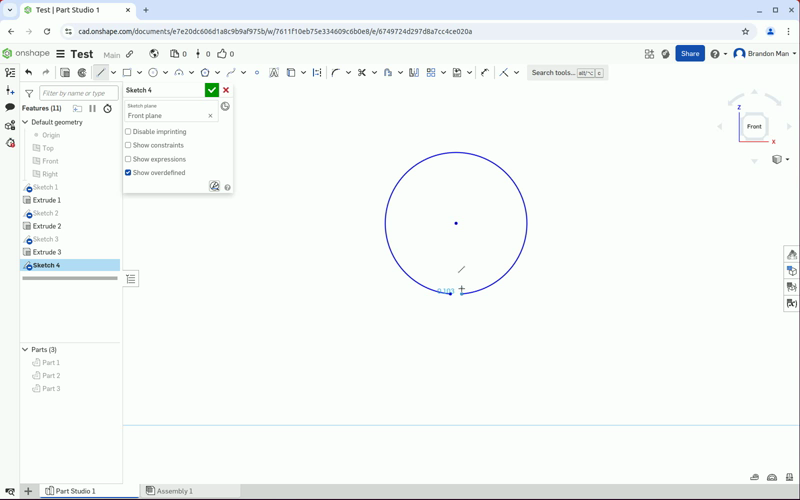
scroll(-6)
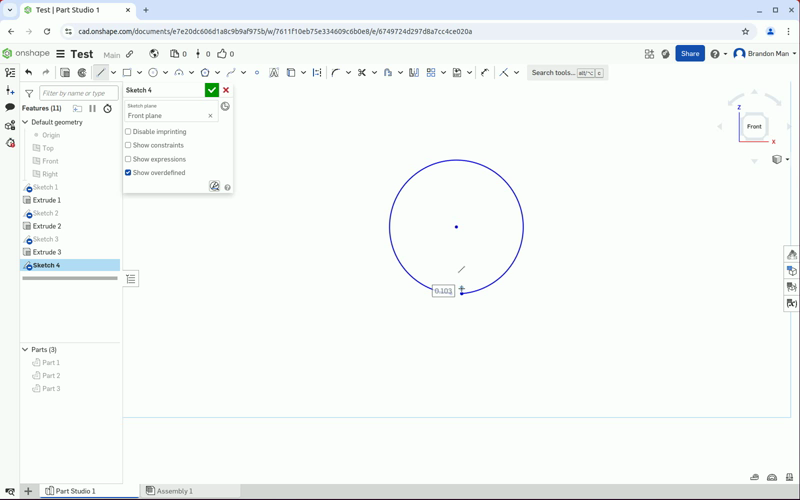
scroll(-6)
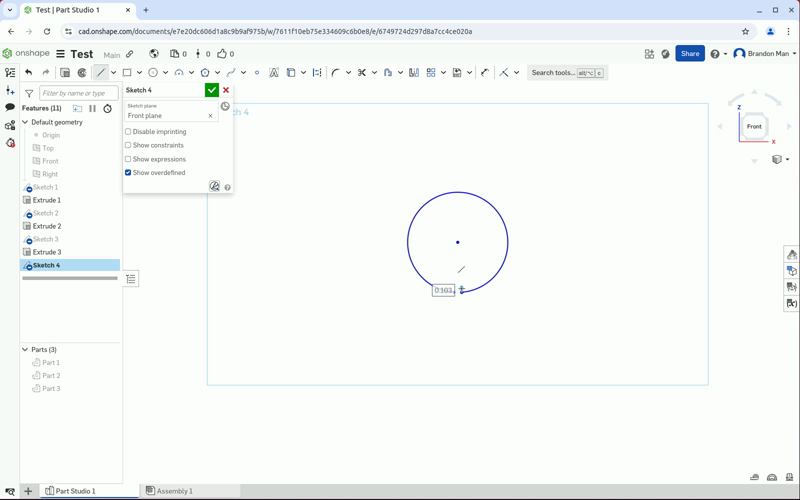
scroll(-6)
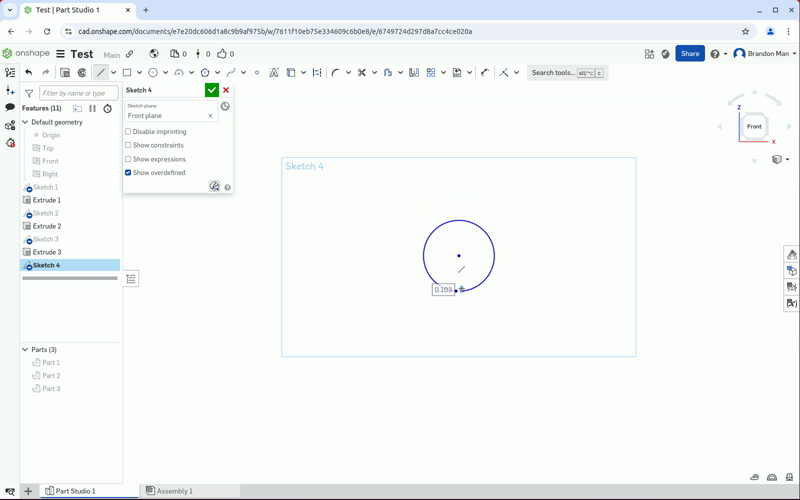
scroll(-6)
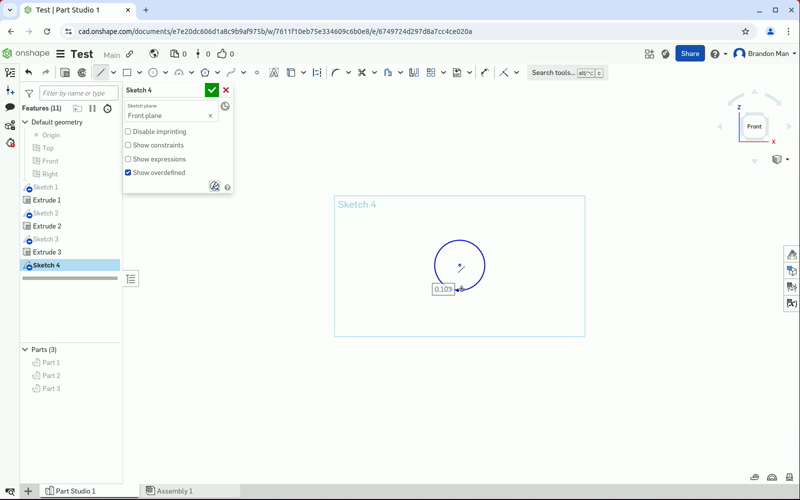
scroll(-6)
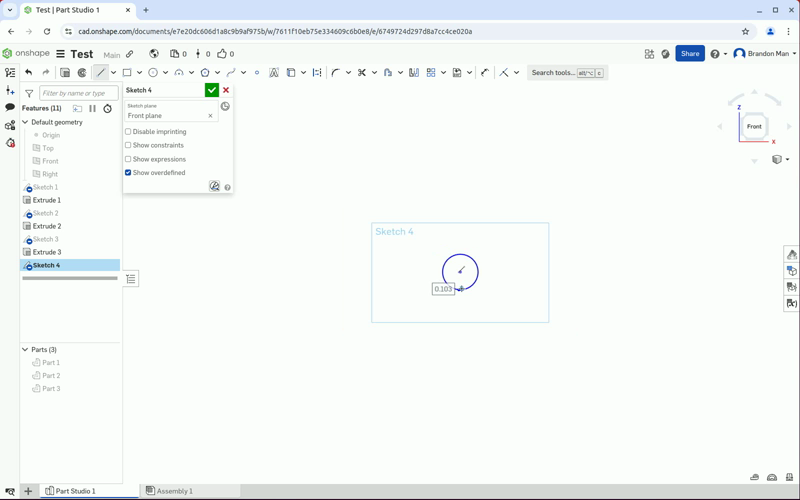
scroll(-6)
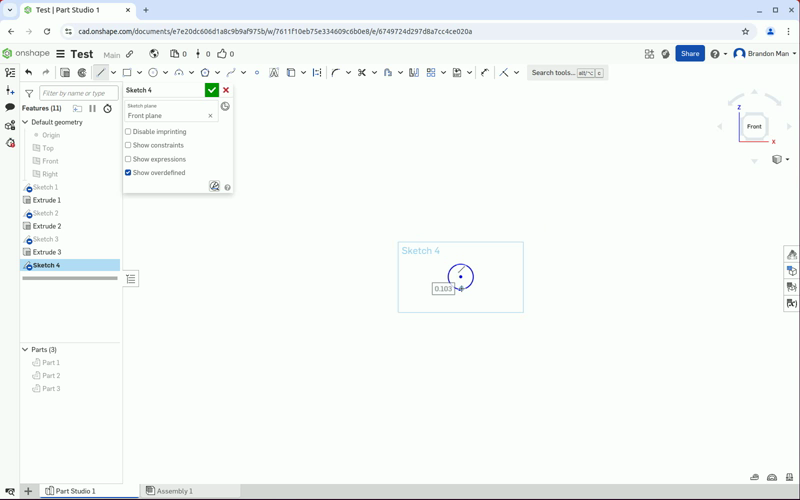
scroll(-6)
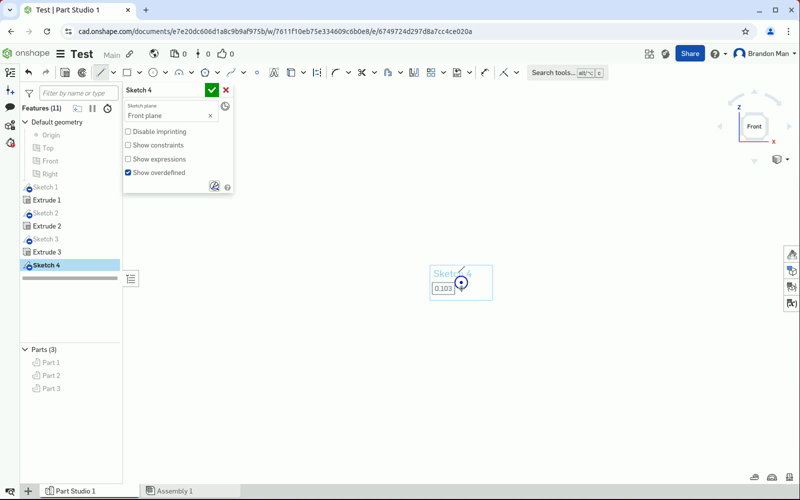
key_up(shift)
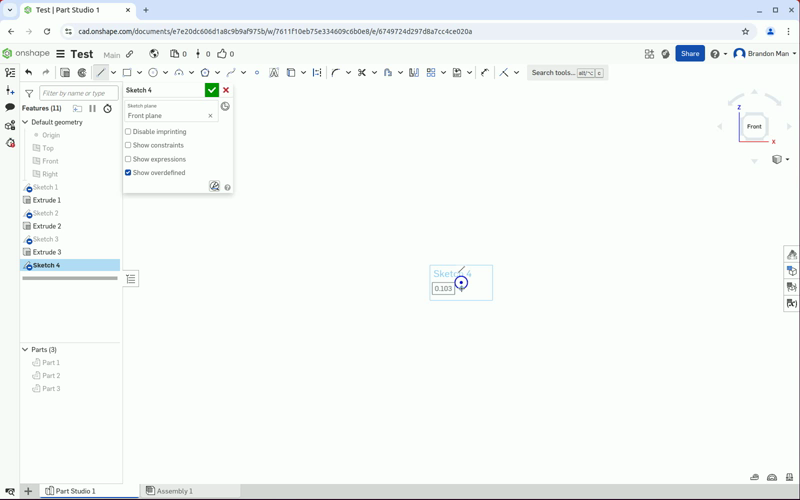
key(esc)
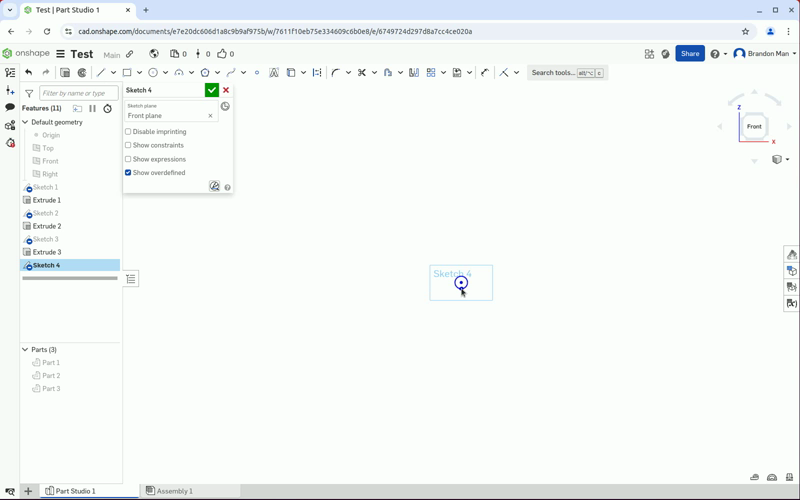
key(a)
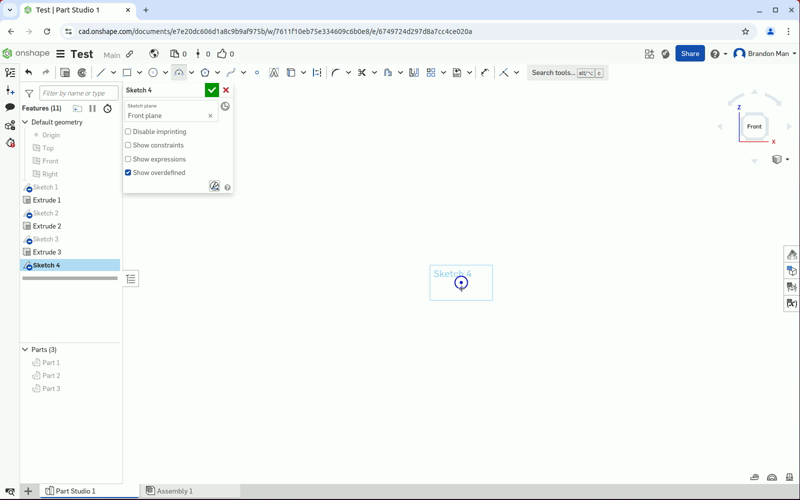
mouse_move(461, 288)
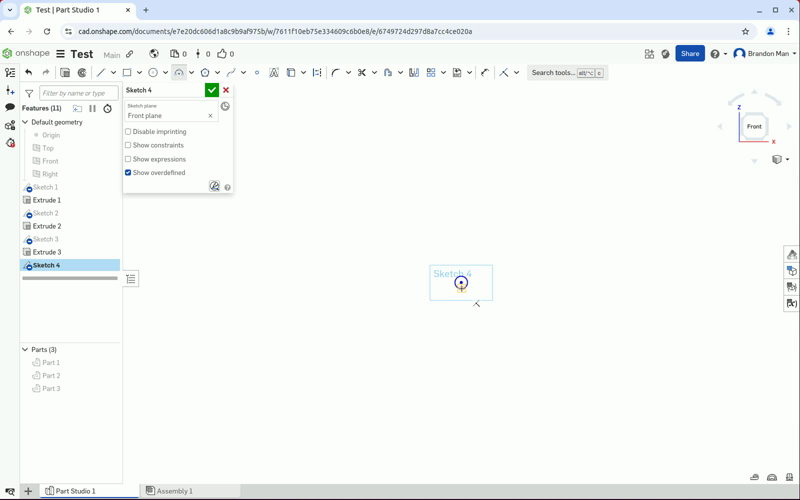
scroll(6)
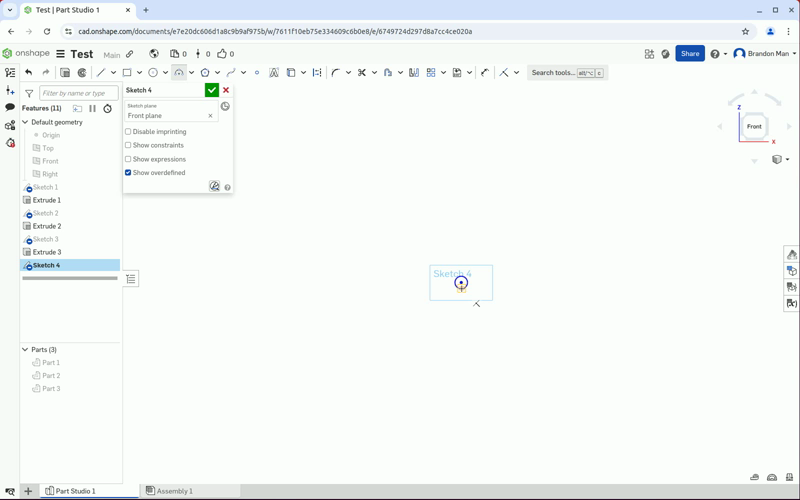
scroll(6)
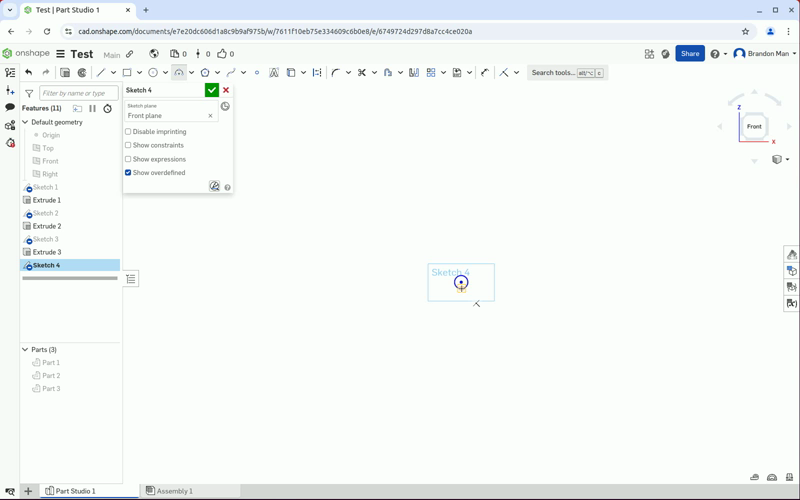
scroll(6)
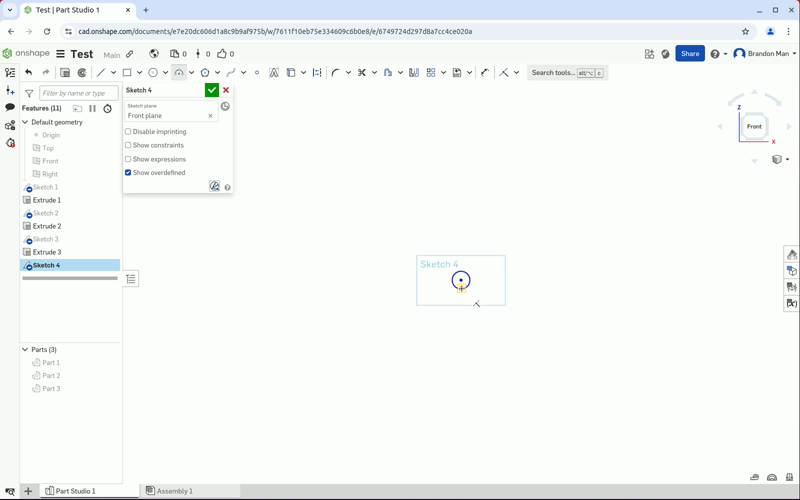
scroll(6)
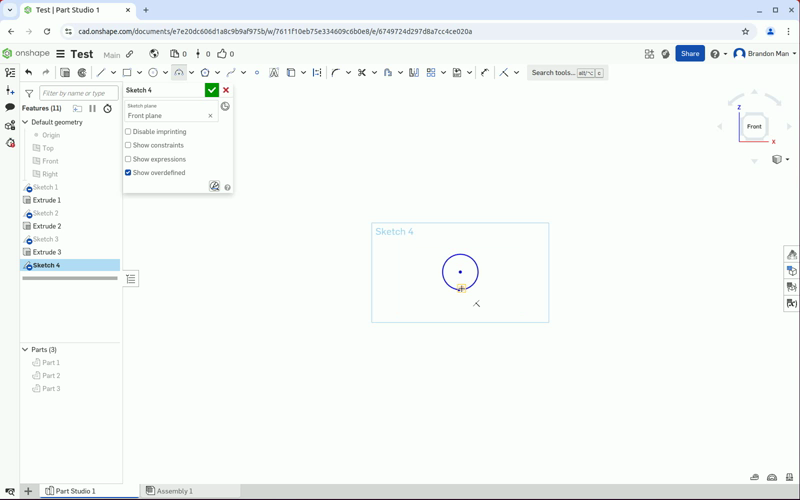
scroll(6)
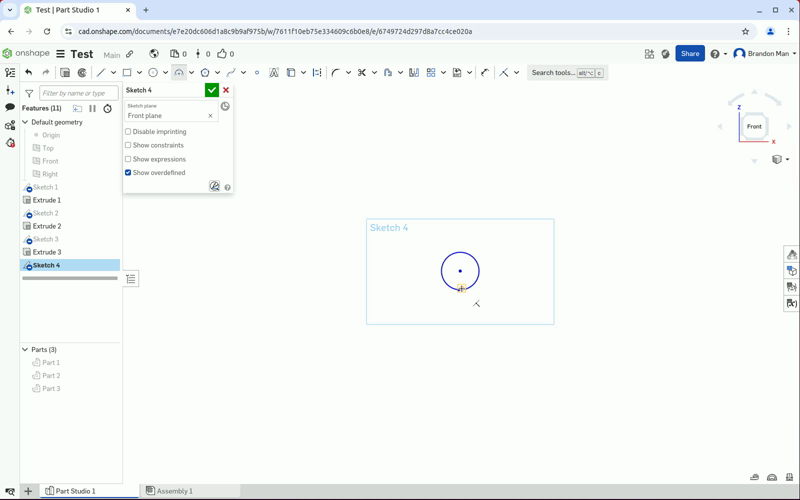
scroll(6)
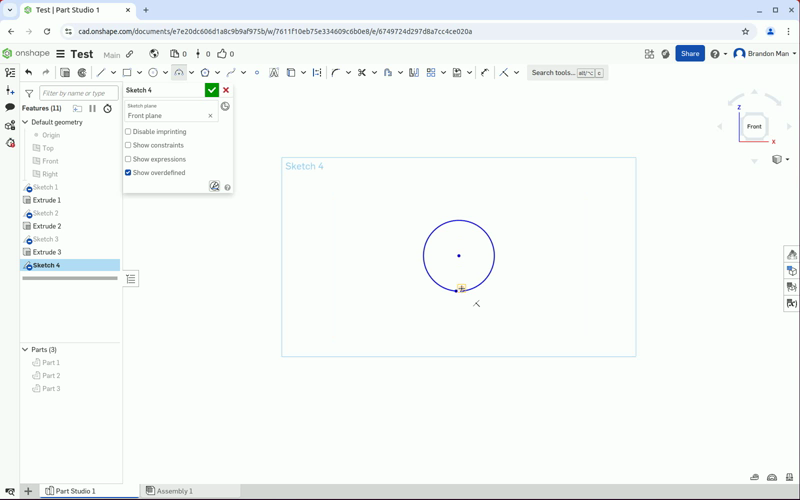
scroll(6)
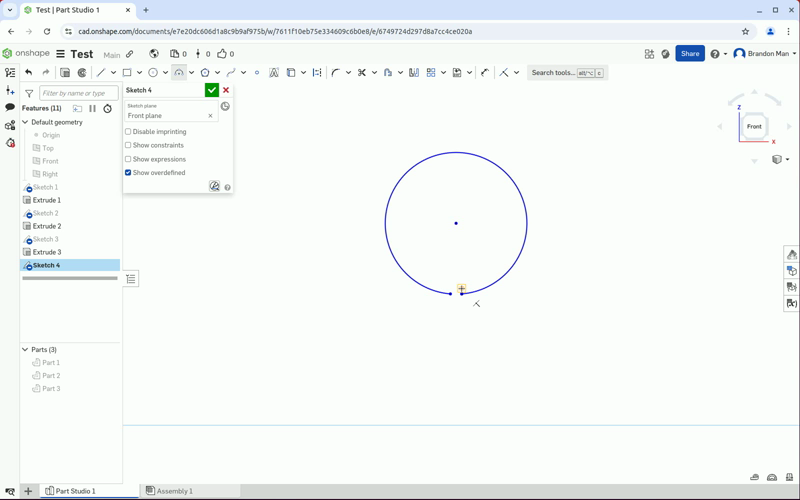
click(461, 288)
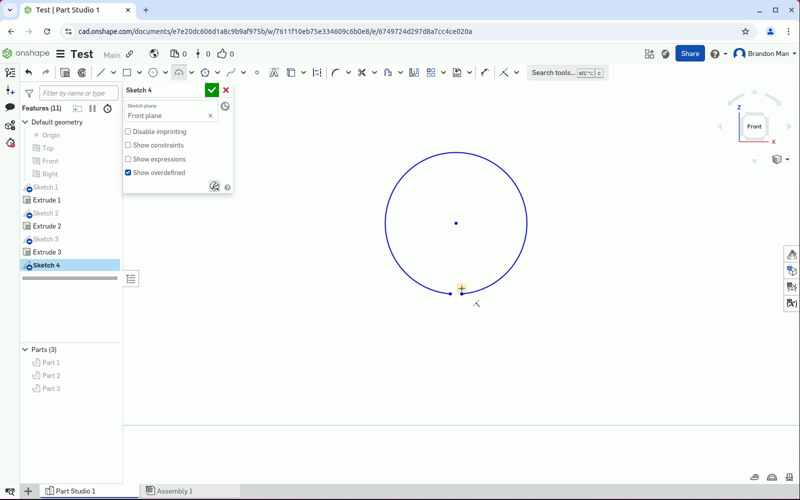
scroll(-6)
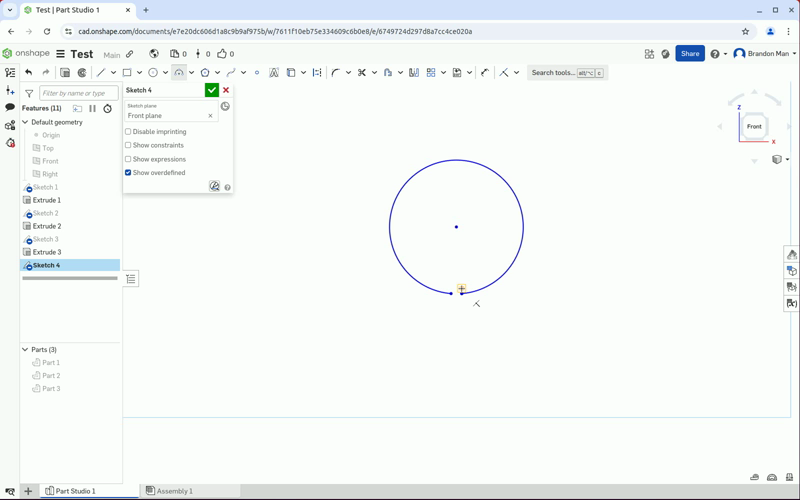
scroll(-6)
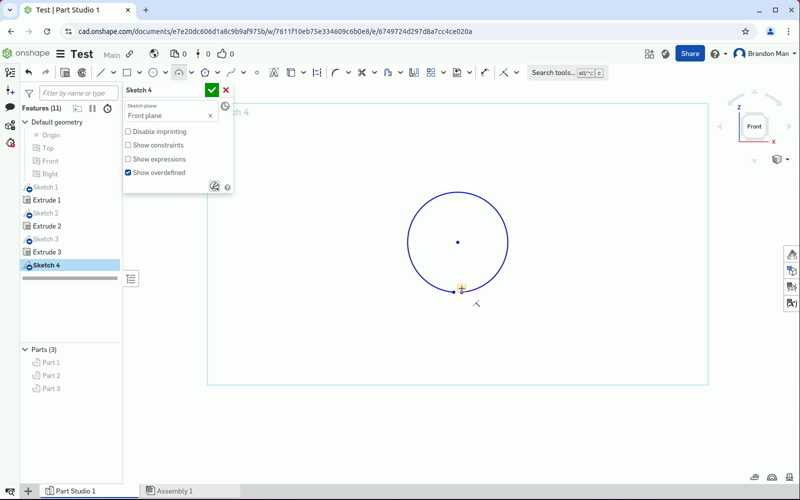
scroll(-6)
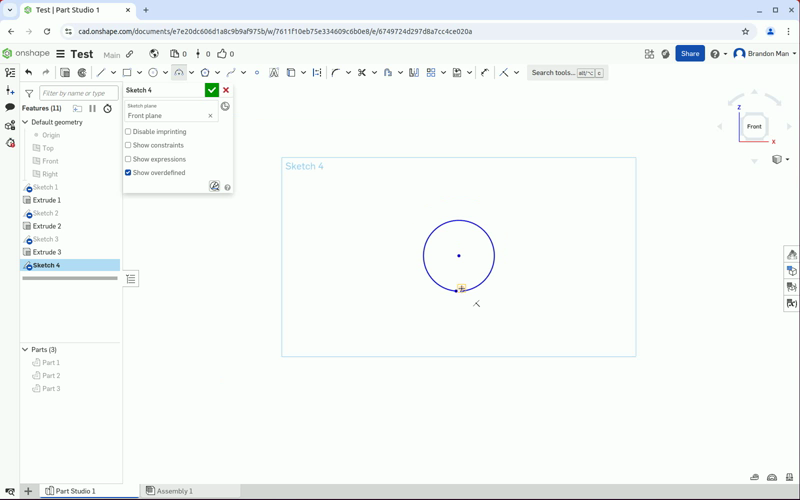
scroll(-6)
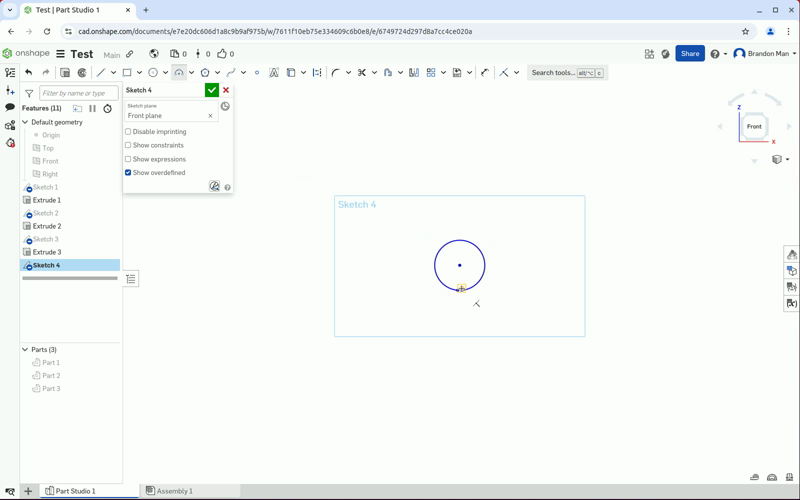
scroll(-6)
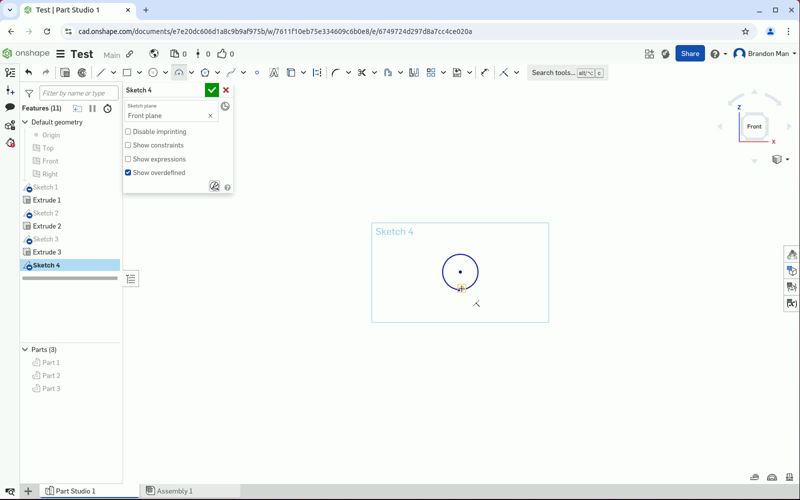
scroll(-6)
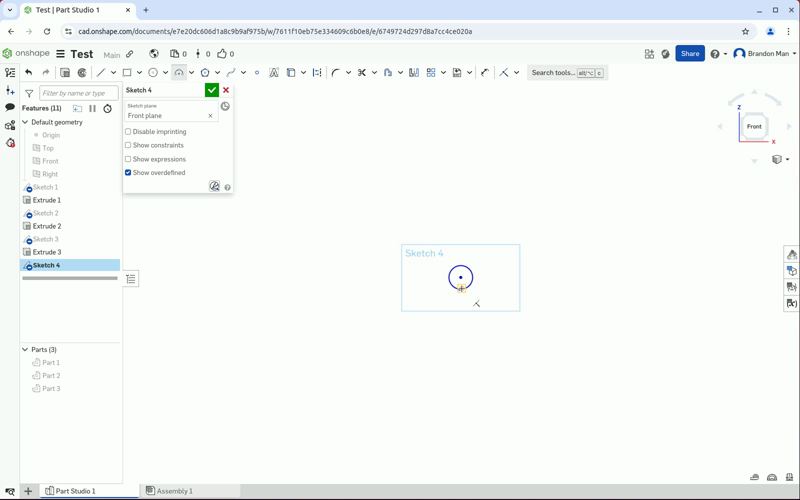
scroll(-6)
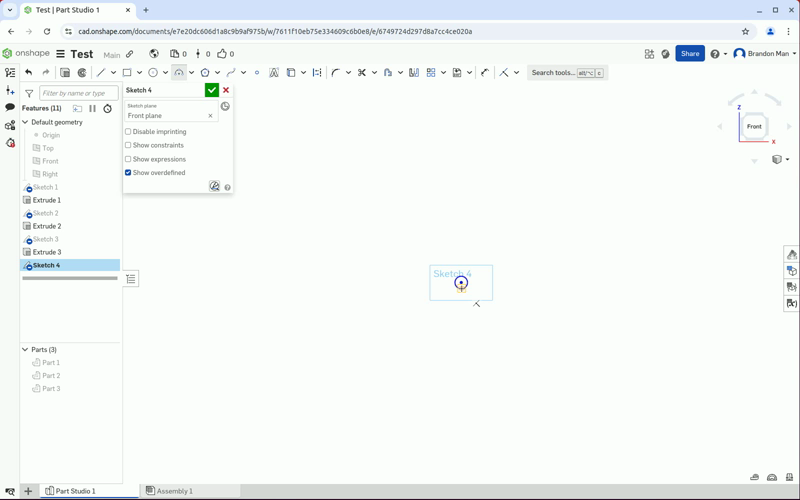
key_down(shift)
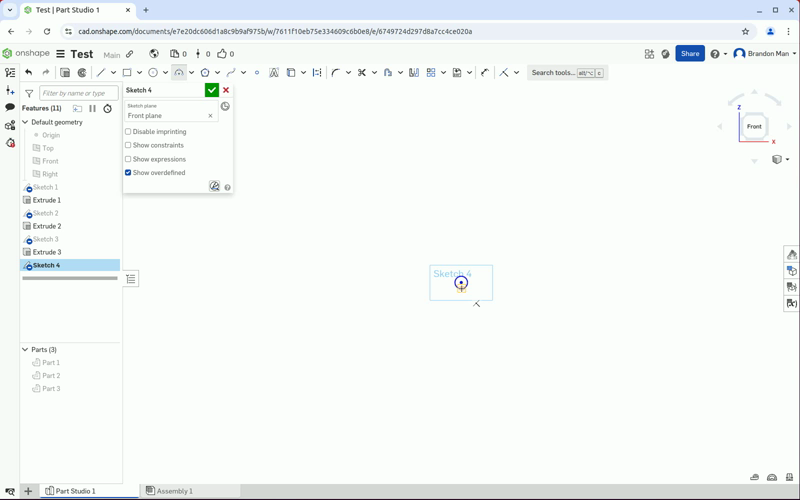
mouse_move(460, 288)
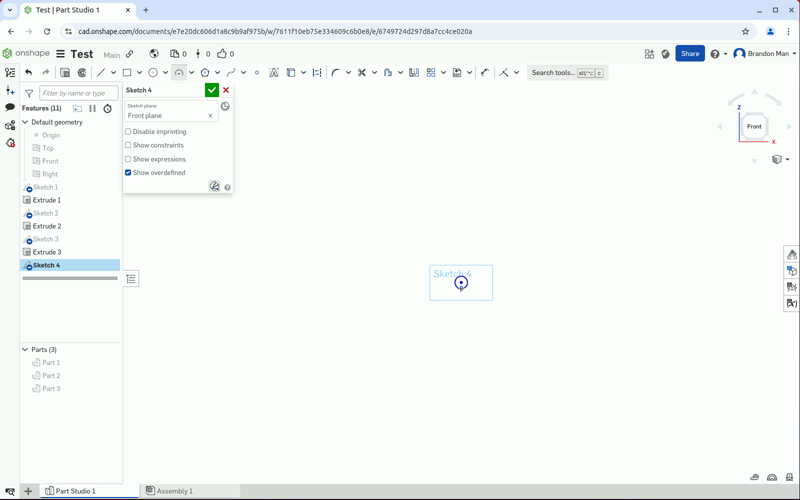
scroll(6)
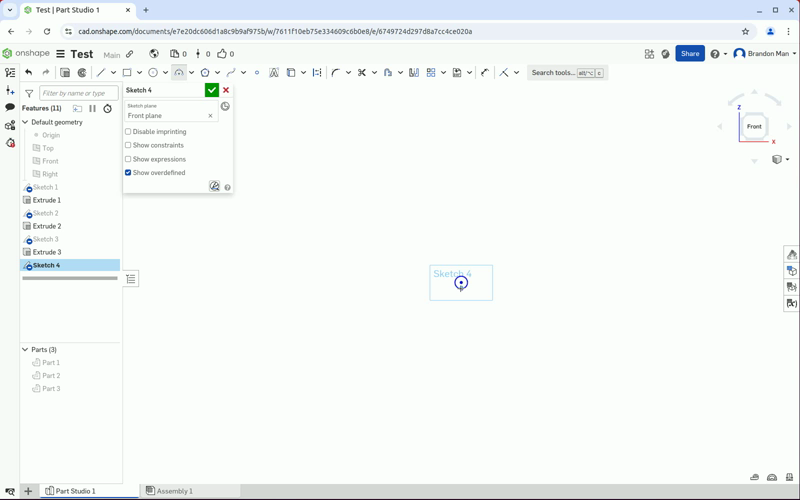
scroll(6)
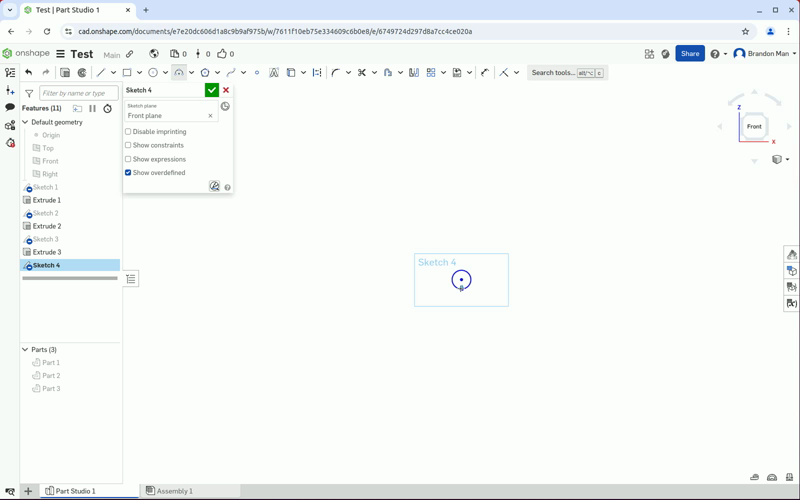
scroll(6)
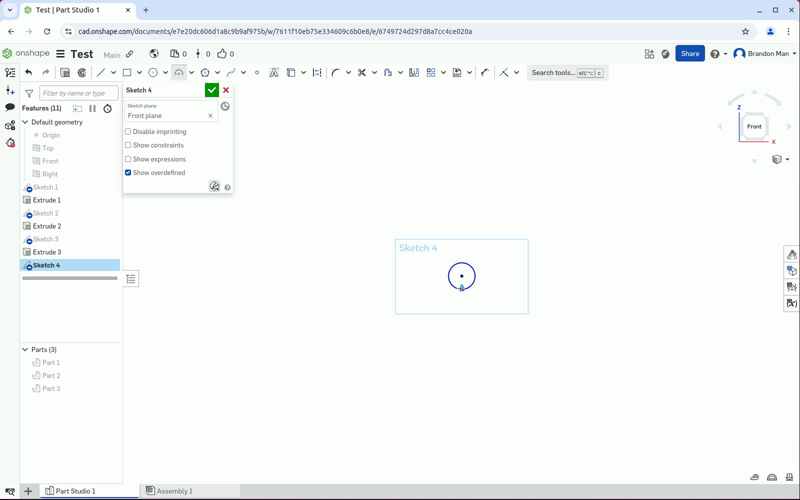
scroll(6)
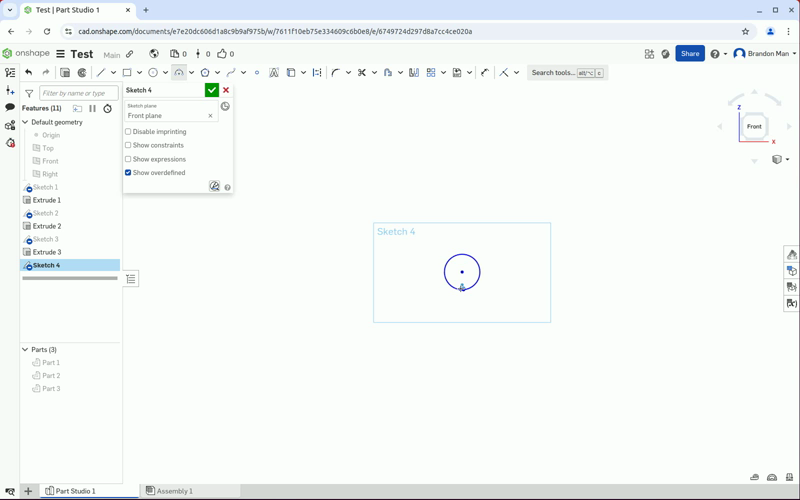
scroll(6)
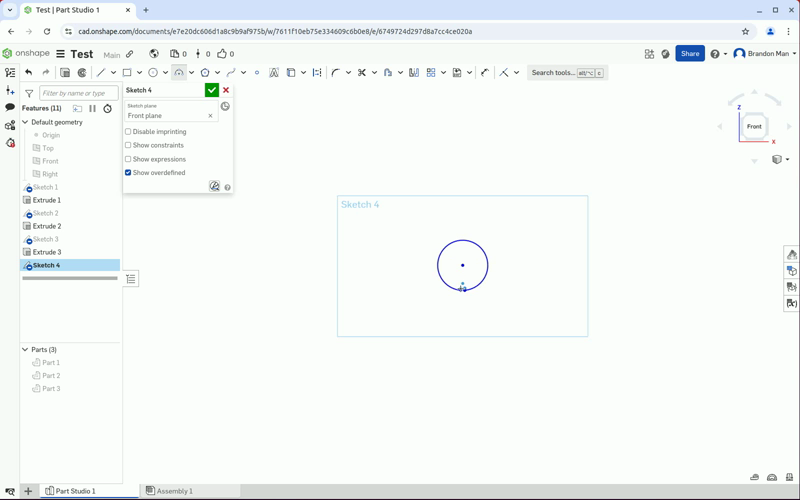
scroll(6)
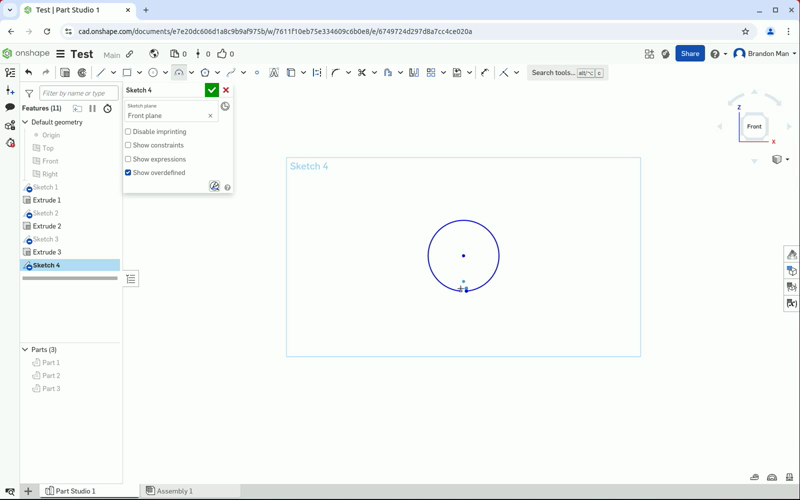
scroll(6)
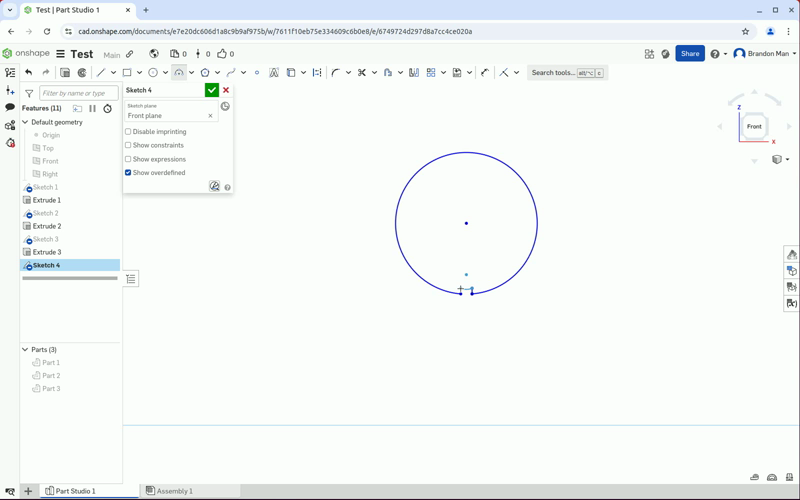
click(460, 288)
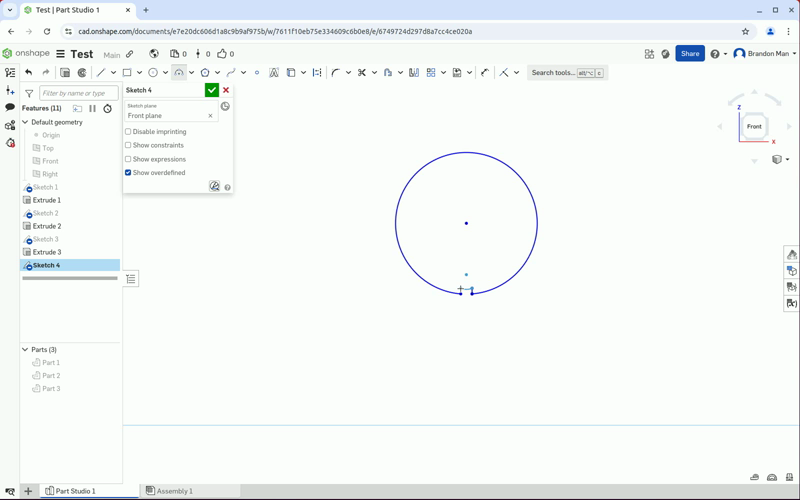
scroll(-6)
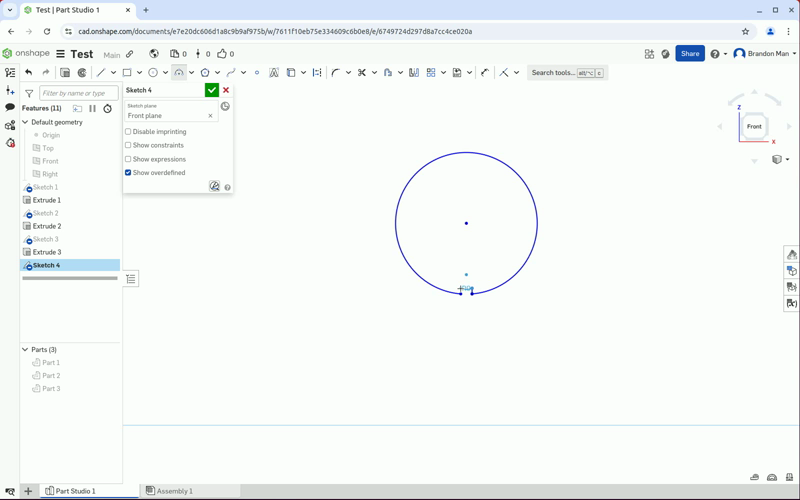
scroll(-6)
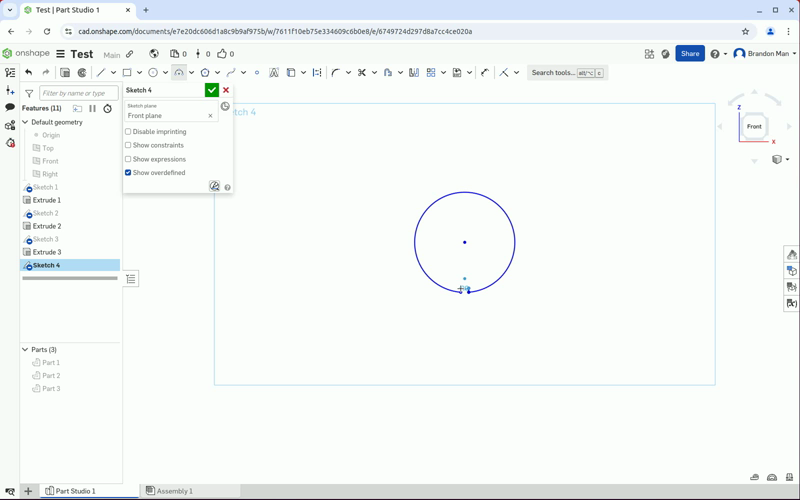
scroll(-6)
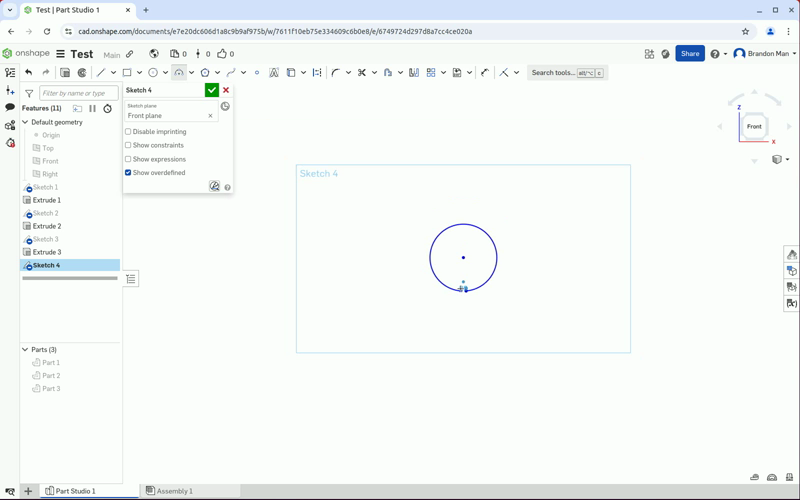
scroll(-6)
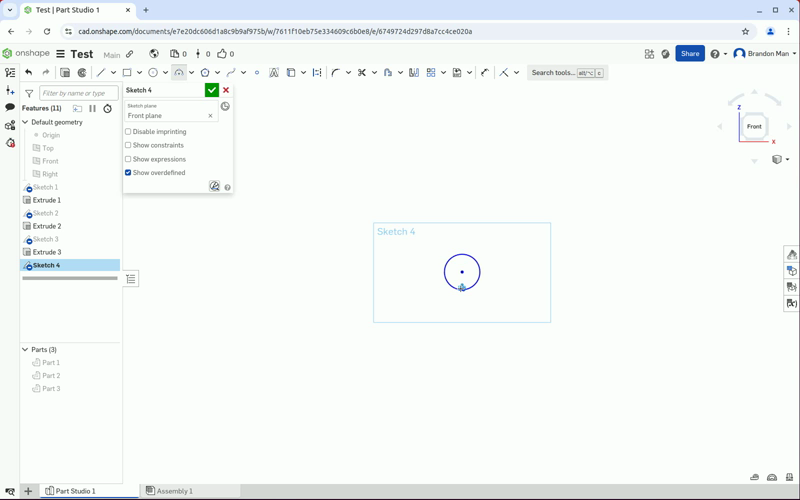
scroll(-6)
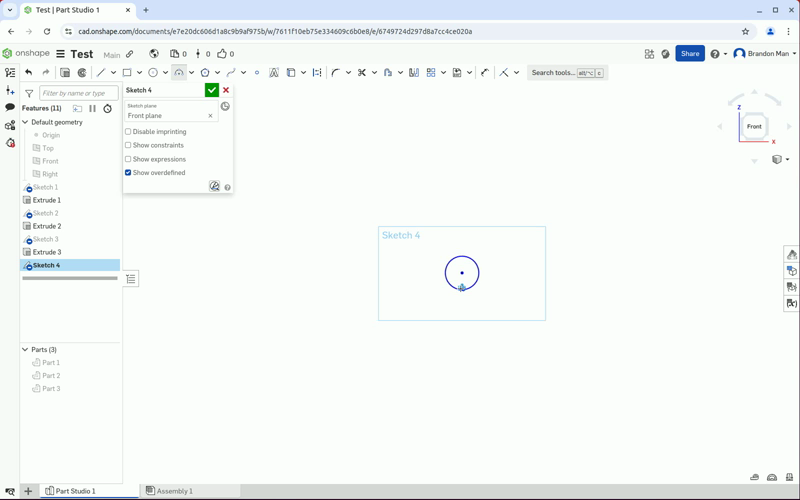
scroll(-6)
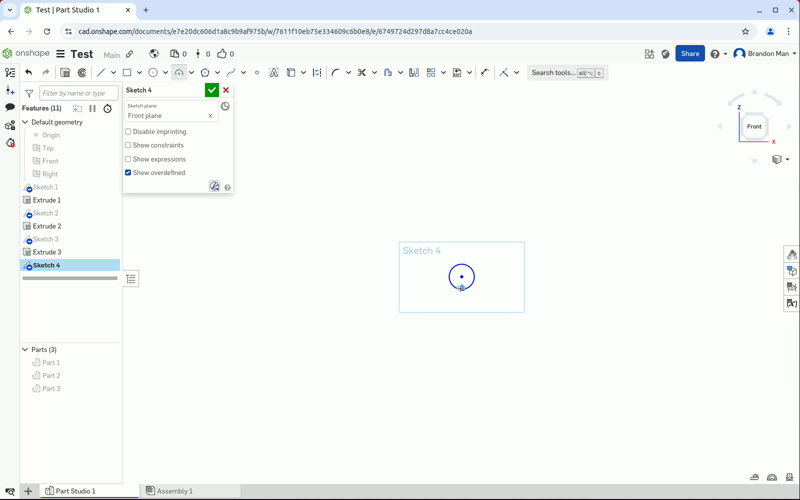
scroll(-6)
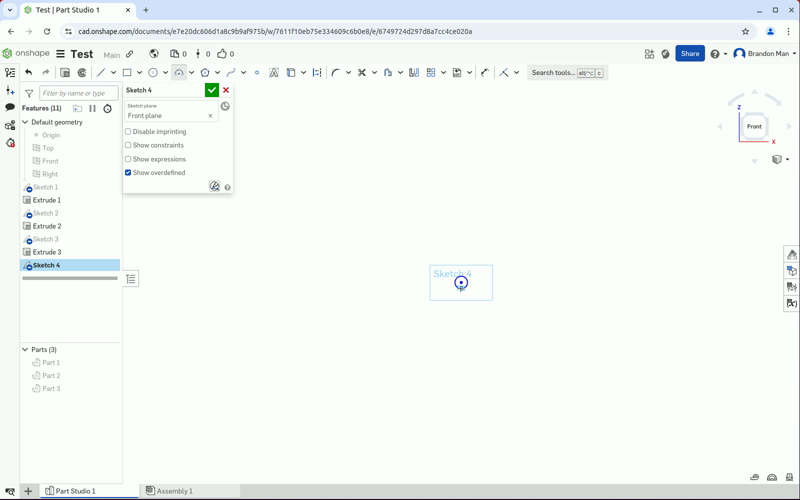
mouse_move(461, 277)
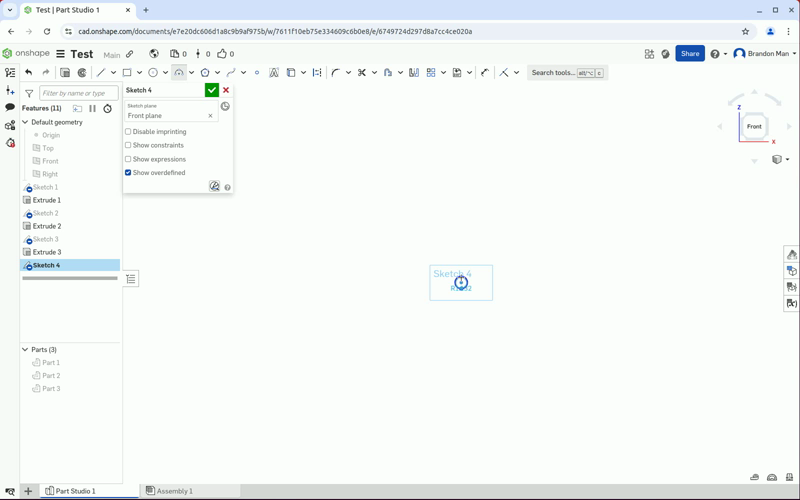
scroll(6)
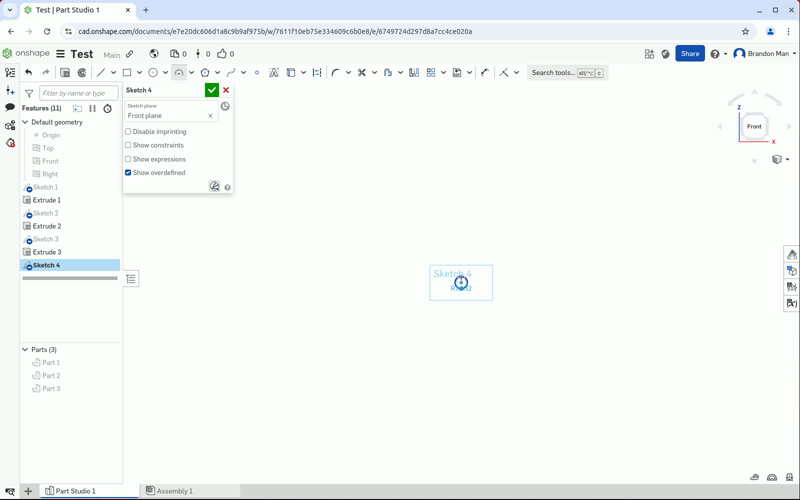
scroll(6)
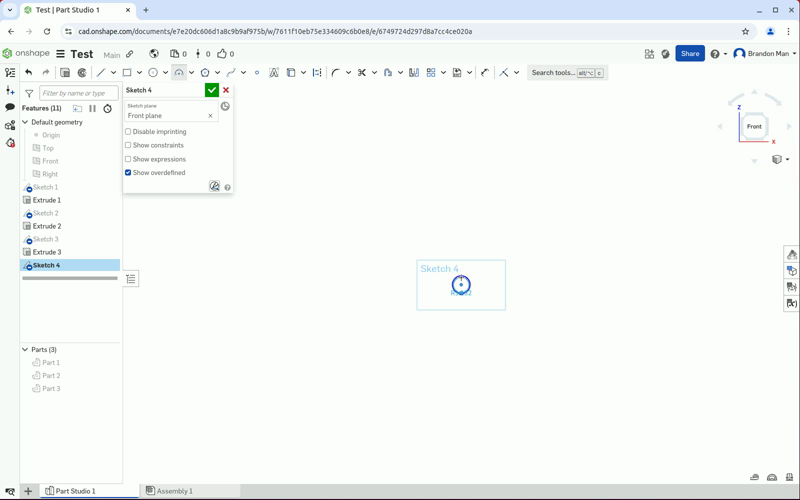
scroll(6)
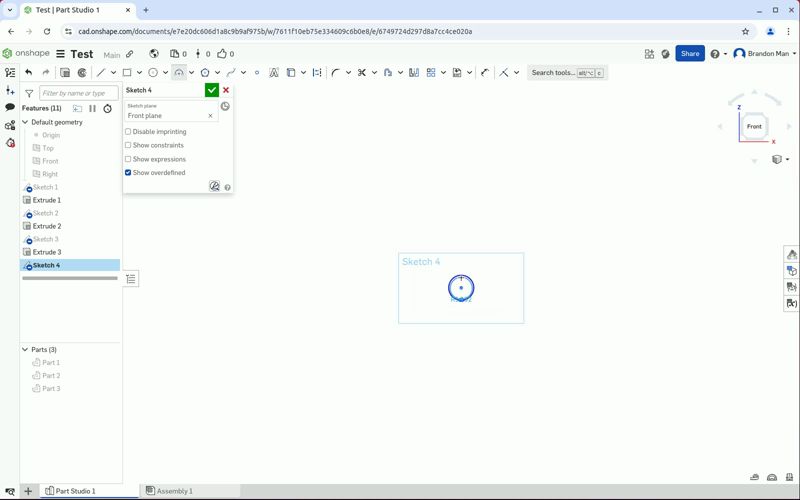
scroll(6)
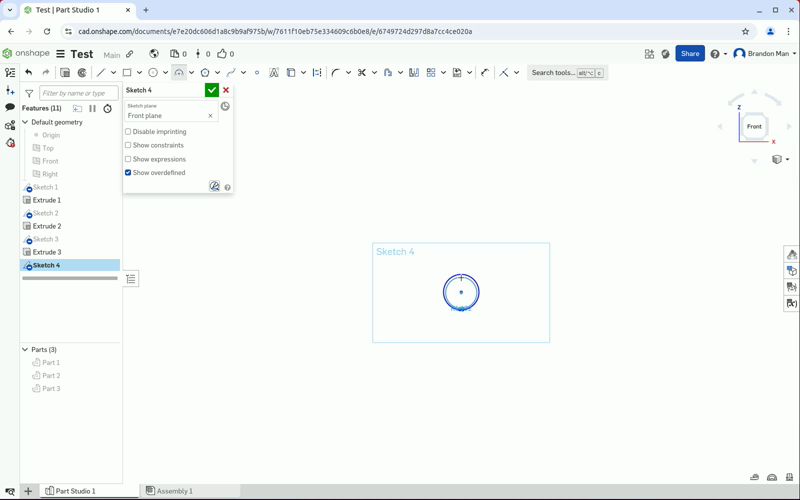
scroll(6)
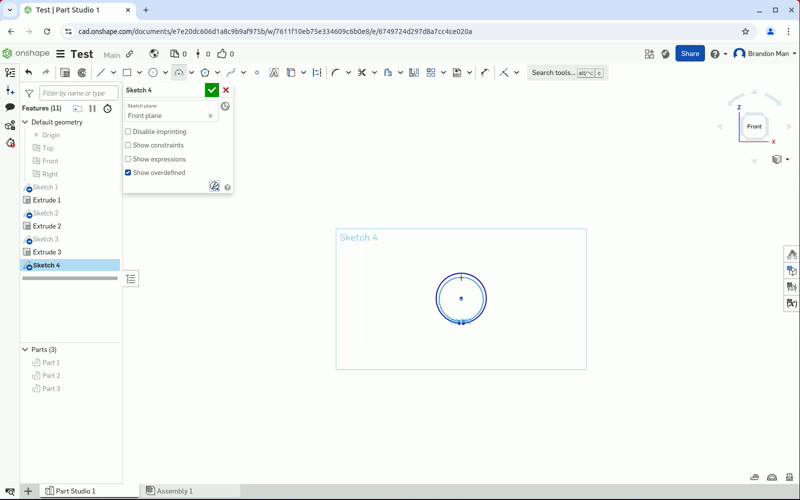
scroll(6)
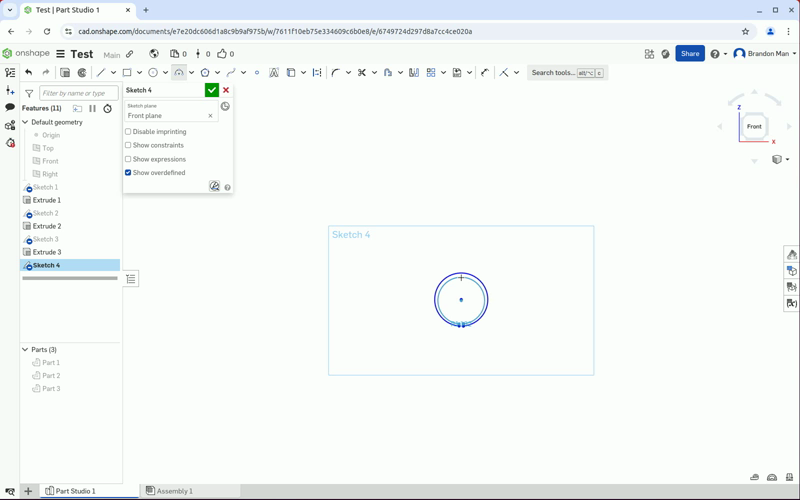
scroll(6)
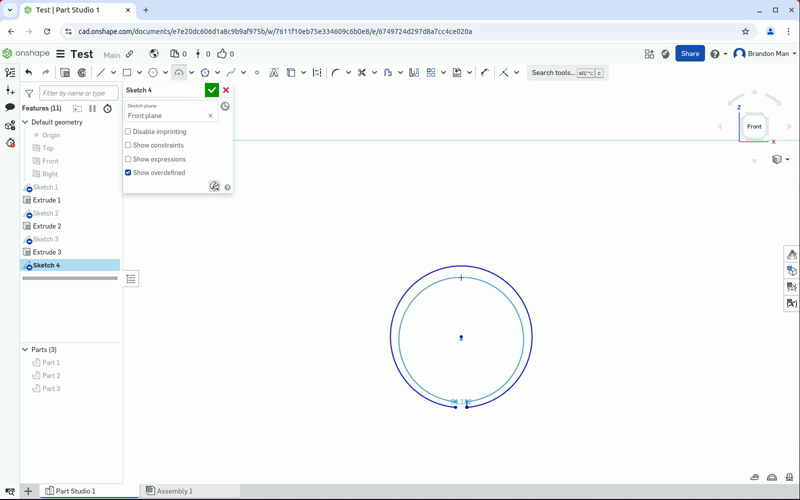
click(461, 277)
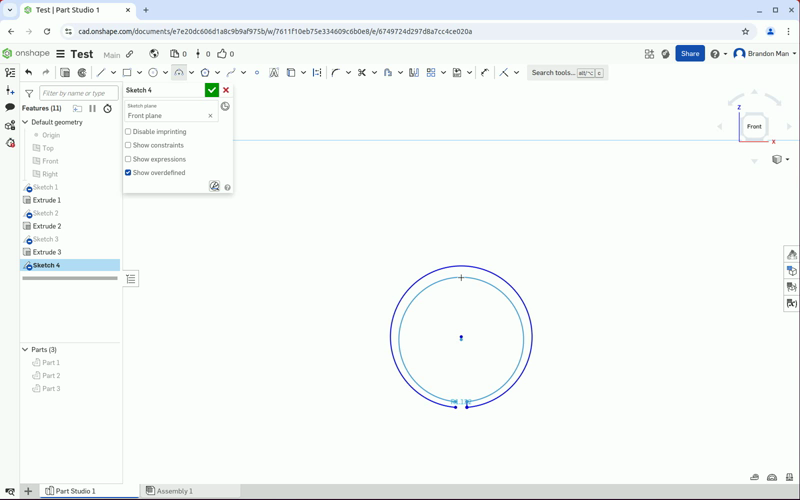
scroll(-6)
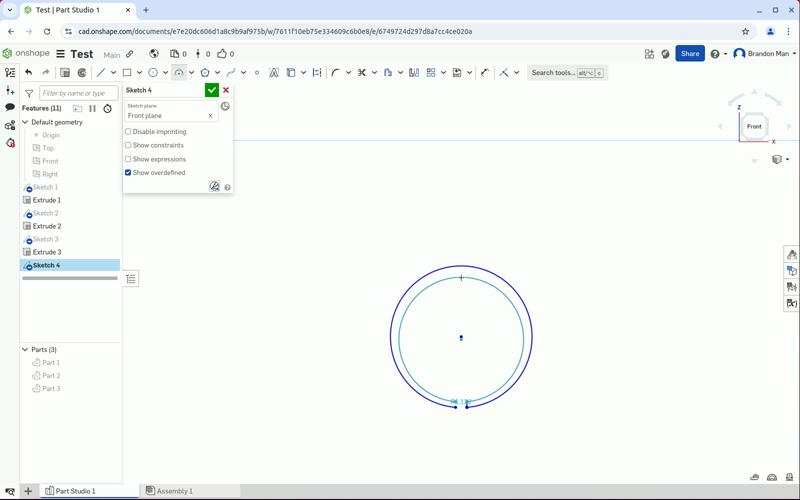
scroll(-6)
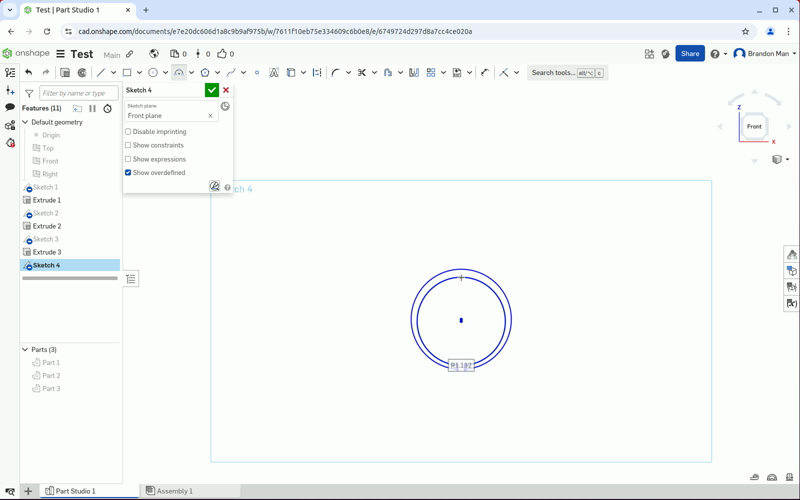
scroll(-6)
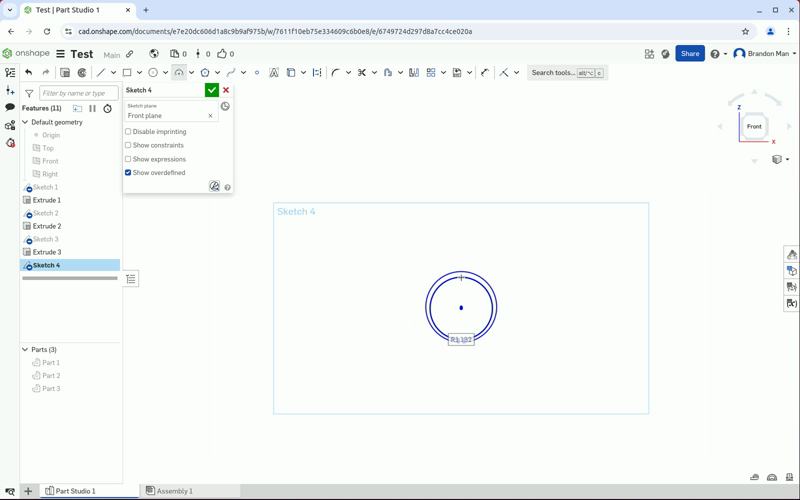
scroll(-6)
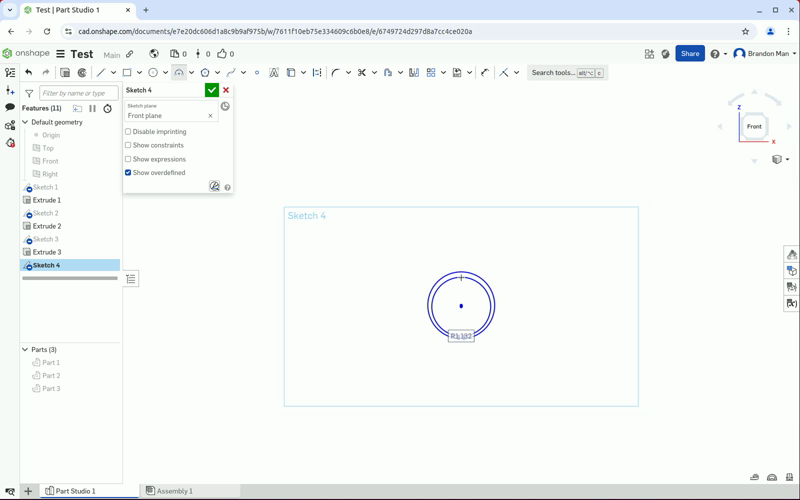
scroll(-6)
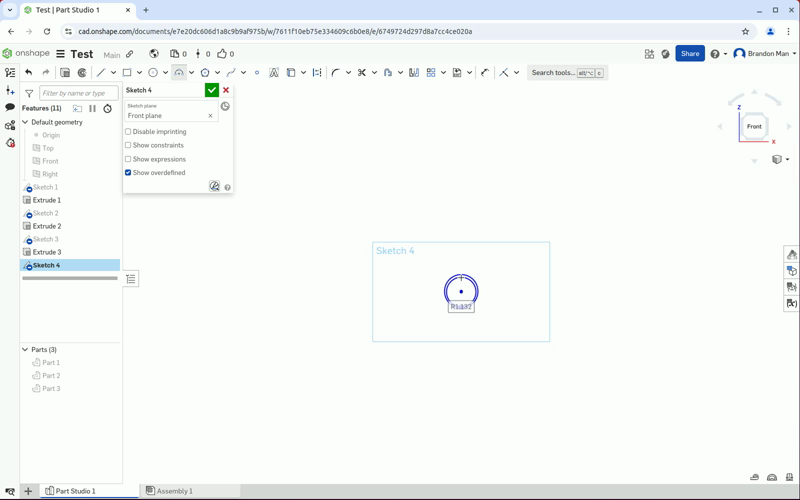
scroll(-6)
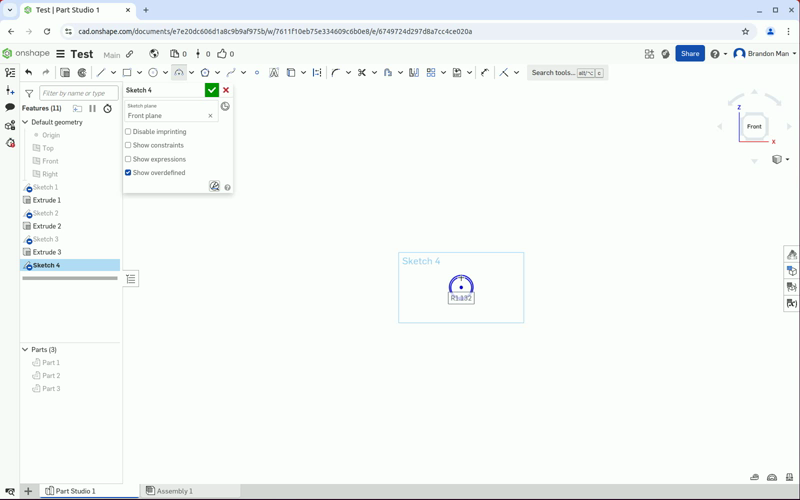
scroll(-6)
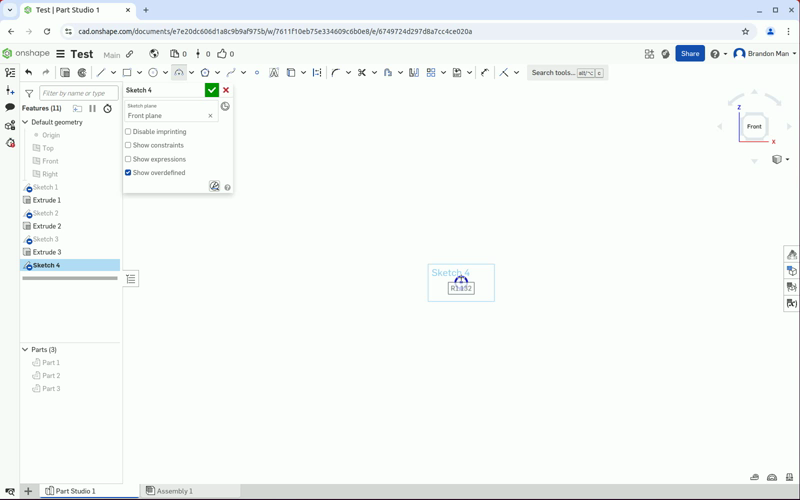
key_up(shift)
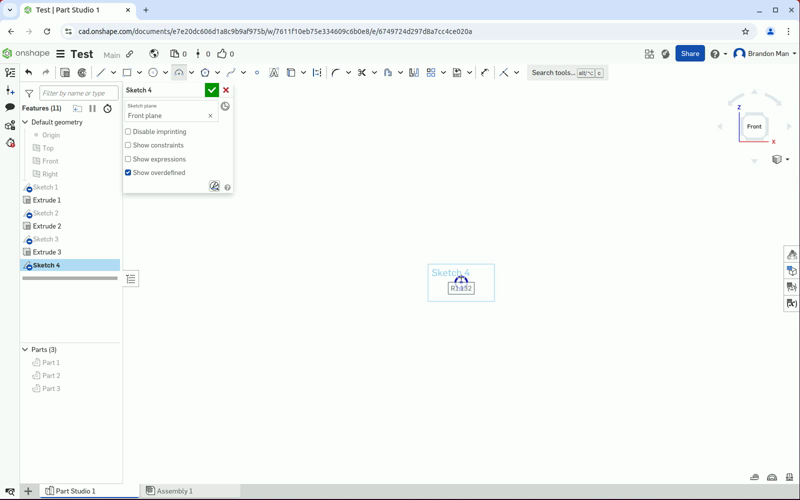
key(esc)
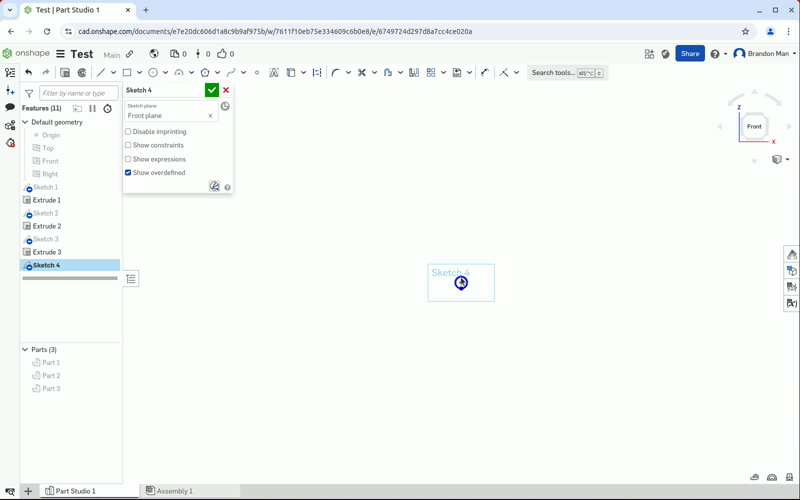
key(l)
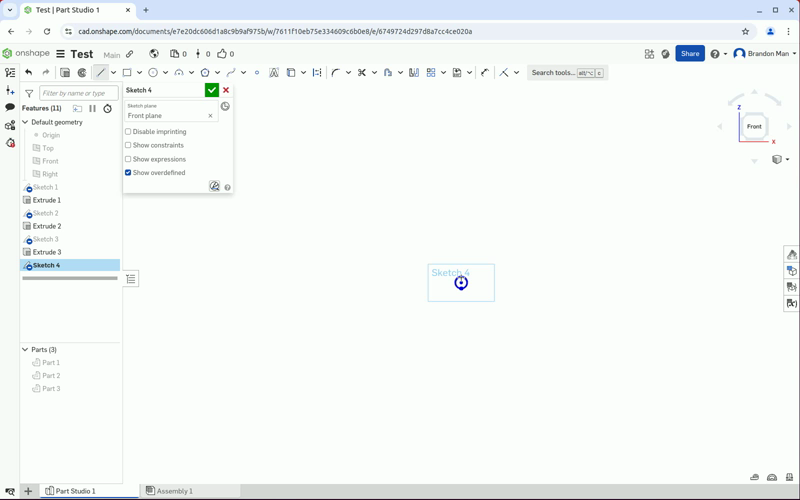
mouse_move(460, 288)
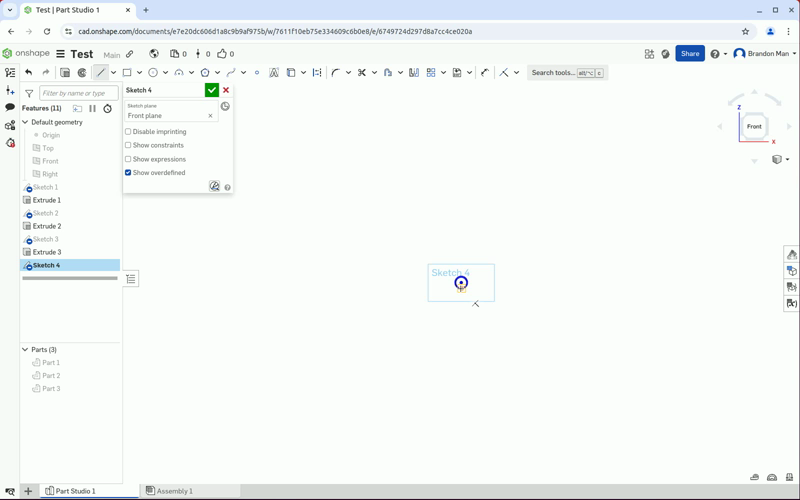
scroll(6)
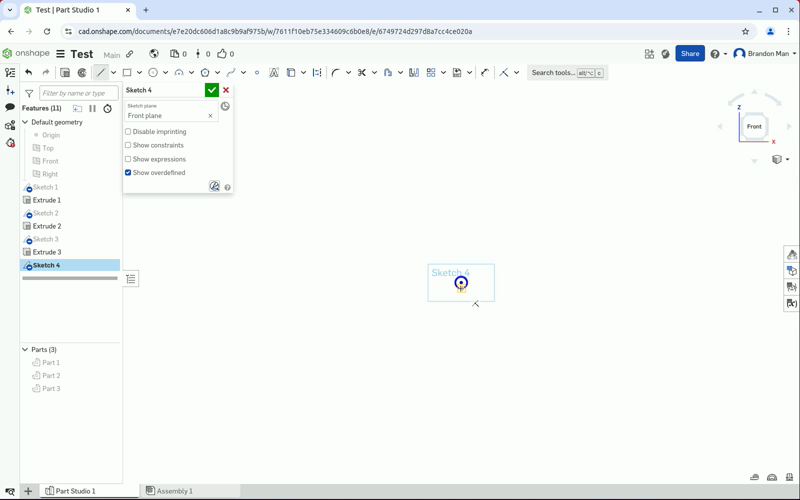
scroll(6)
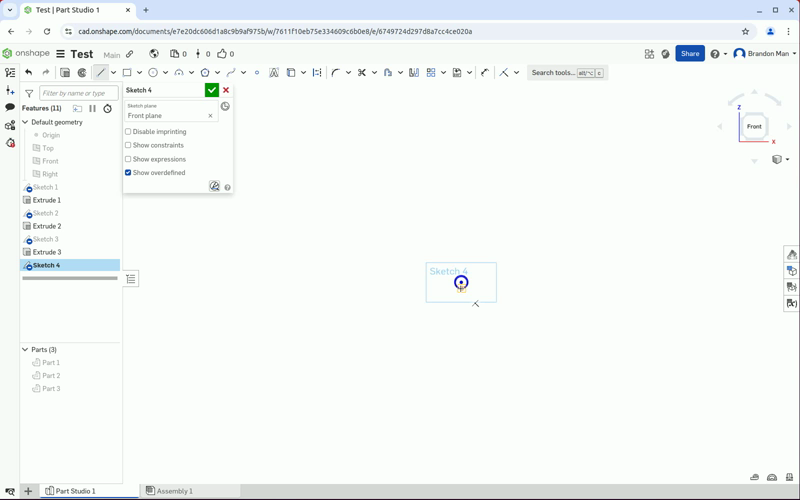
scroll(6)
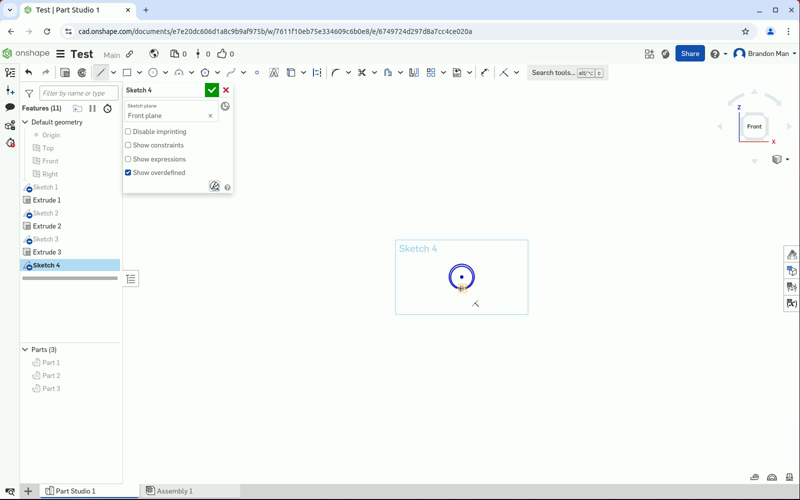
scroll(6)
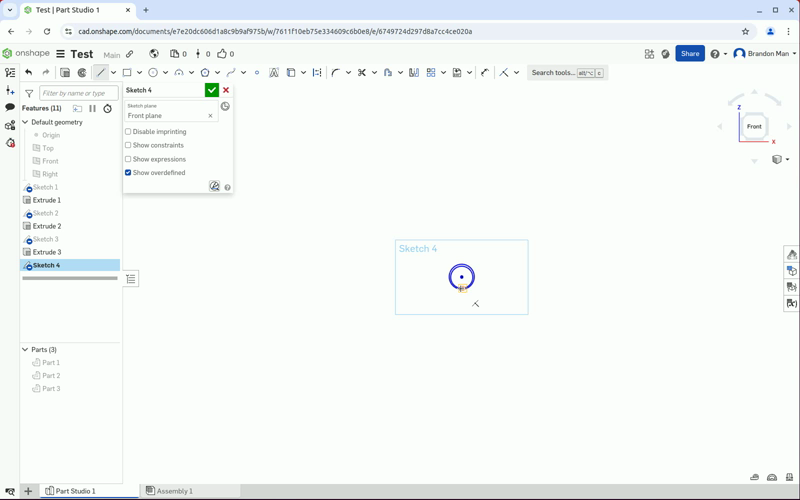
scroll(6)
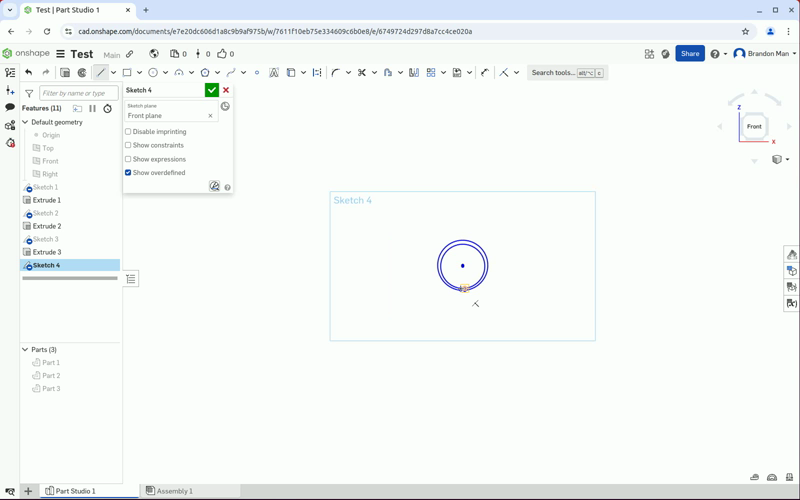
scroll(6)
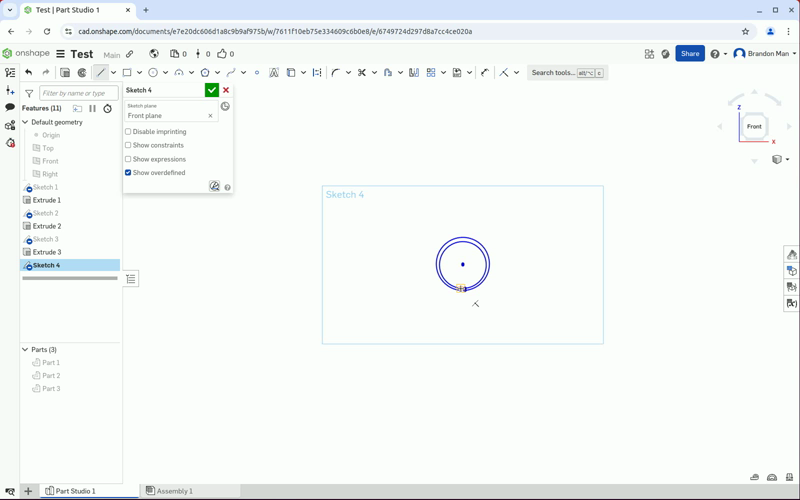
scroll(6)
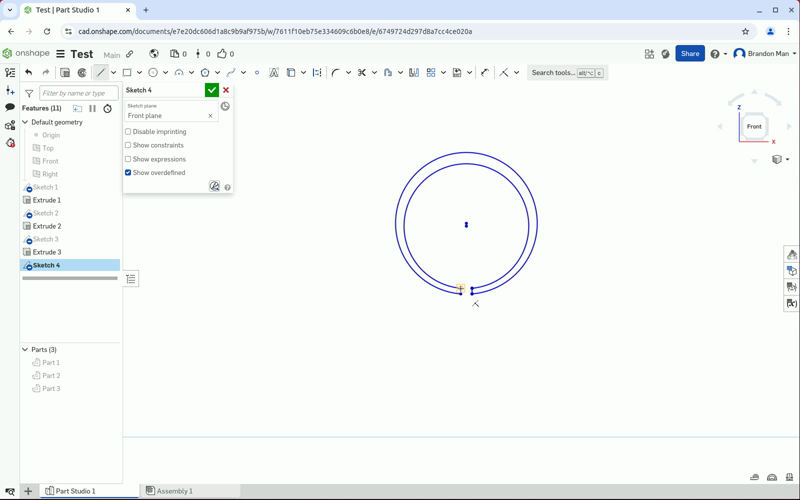
click(460, 288)
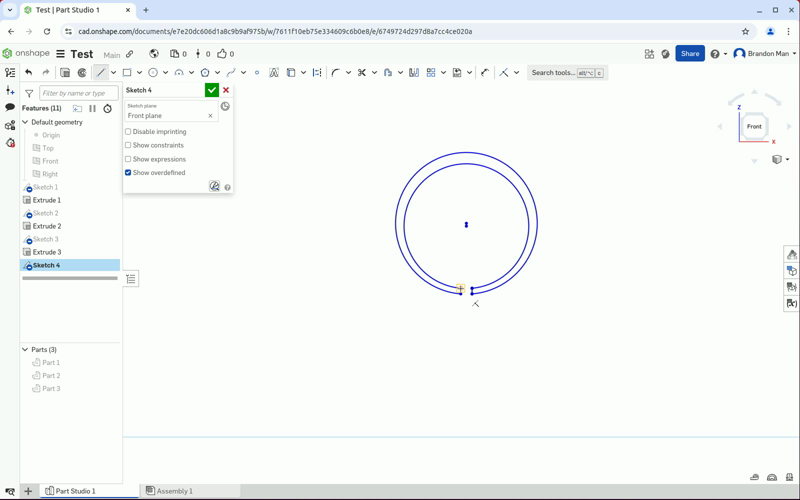
scroll(-6)
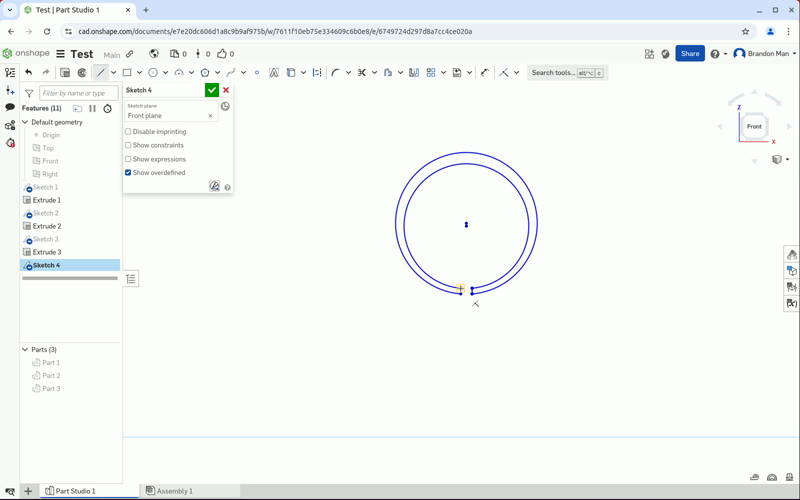
scroll(-6)
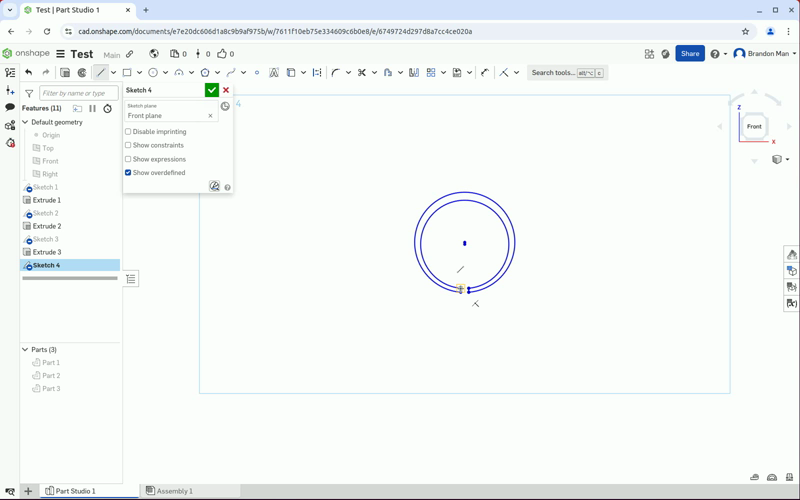
scroll(-6)
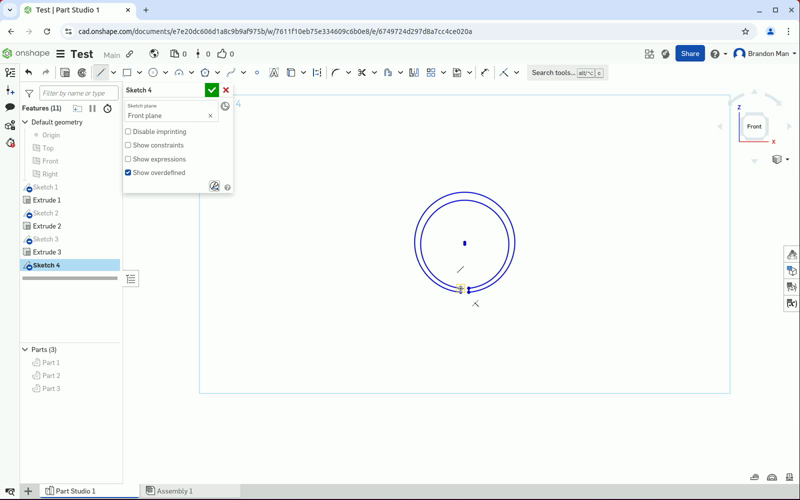
scroll(-6)
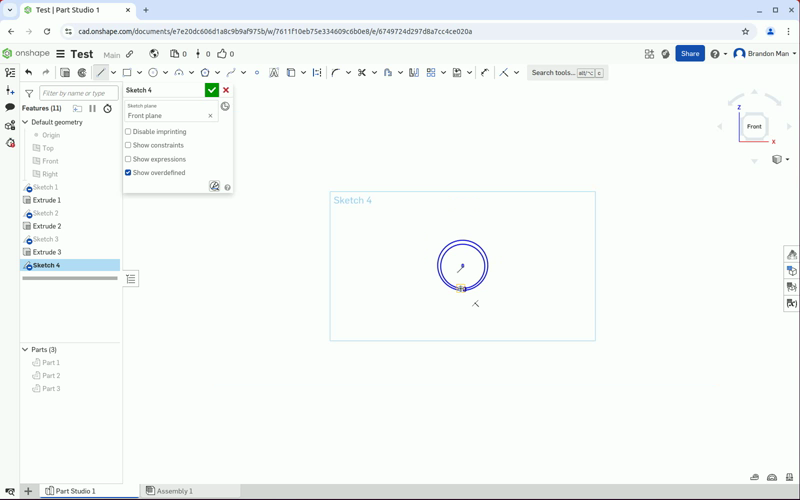
scroll(-6)
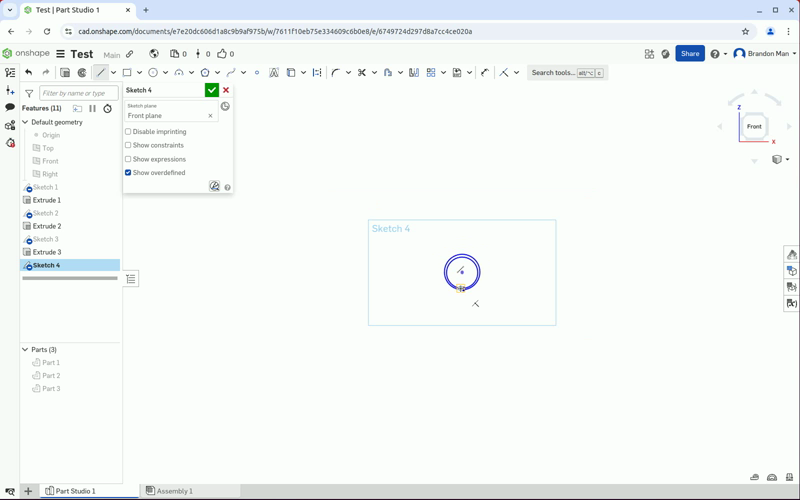
scroll(-6)
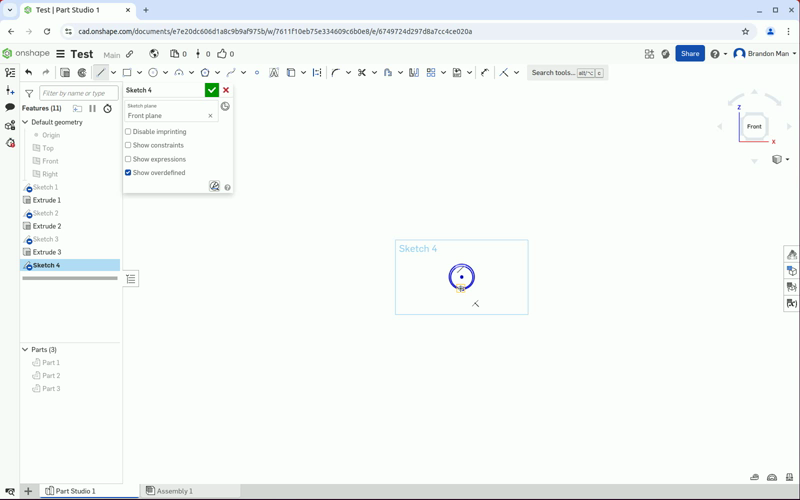
scroll(-6)
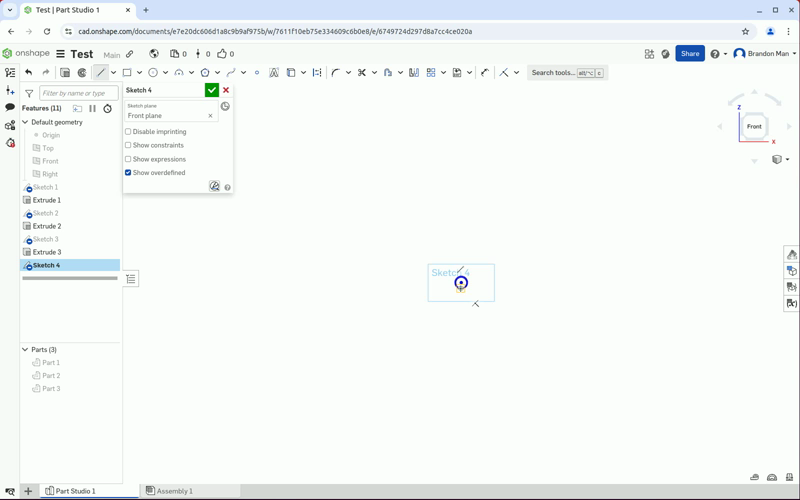
mouse_move(490, 288)
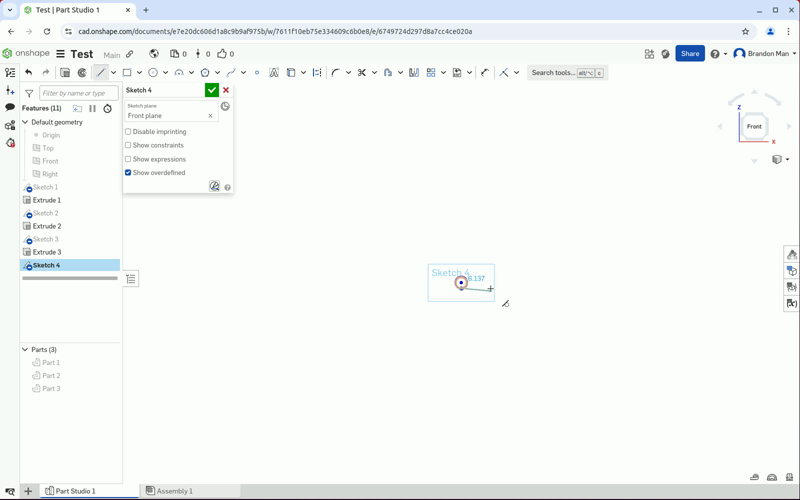
key_down(shift)
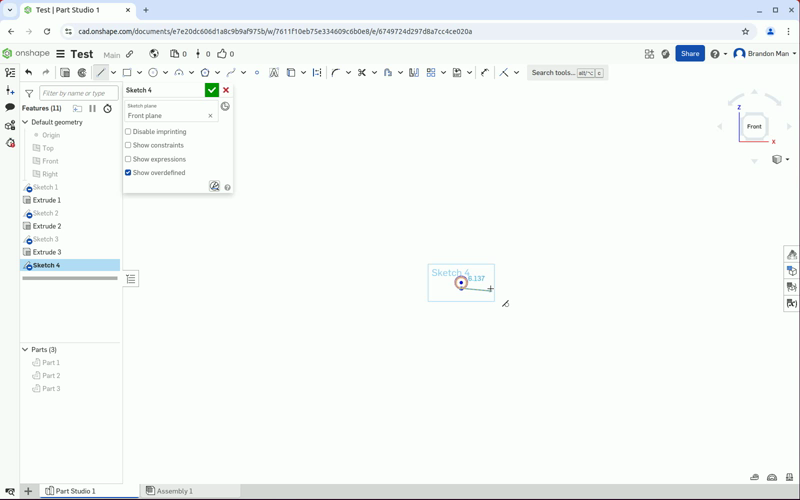
mouse_move(460, 288)
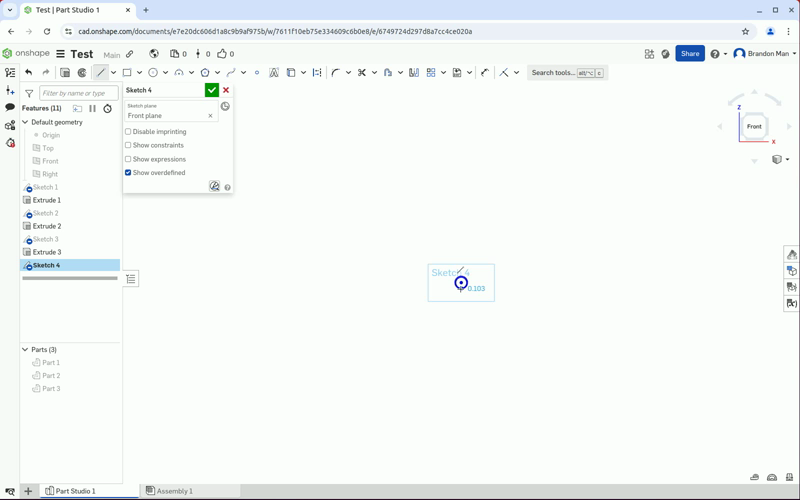
scroll(6)
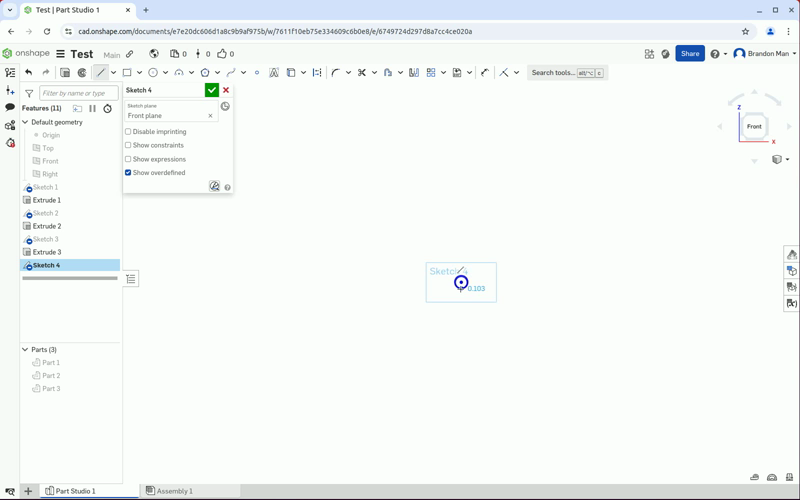
scroll(6)
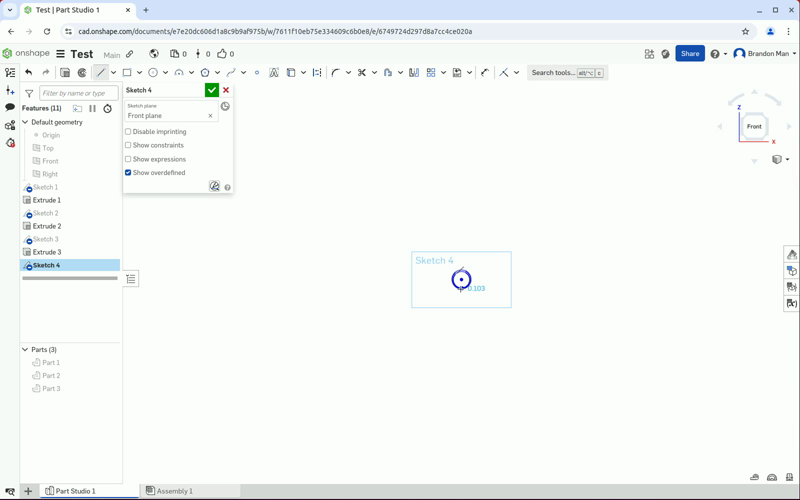
scroll(6)
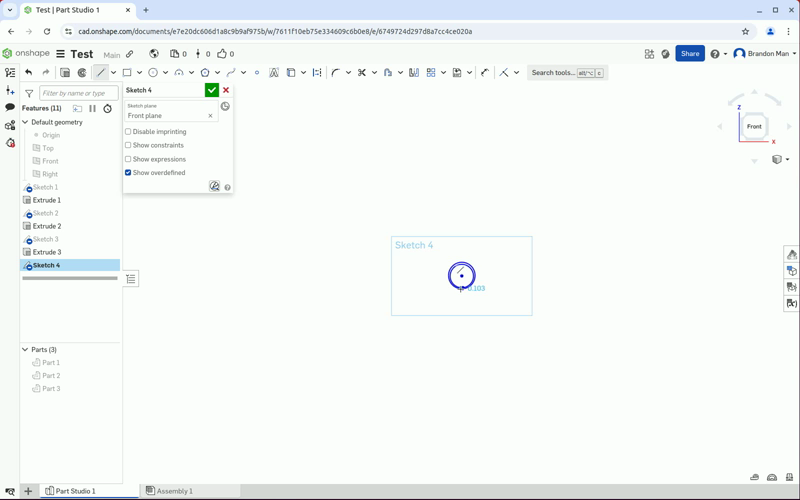
scroll(6)
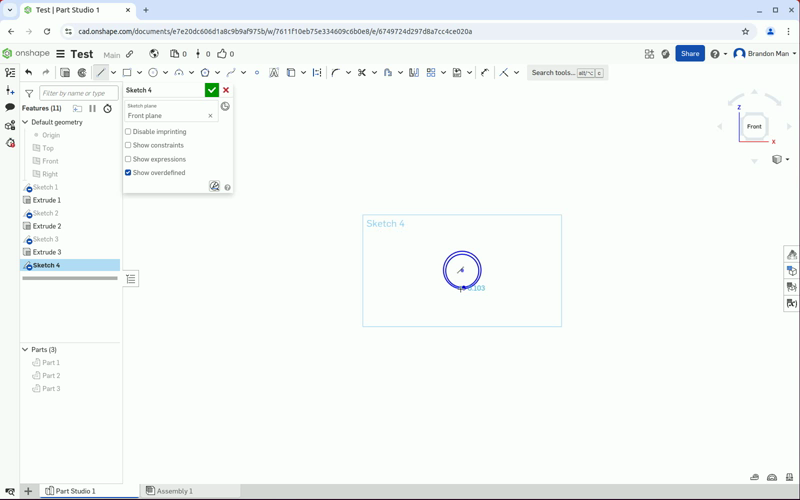
scroll(6)
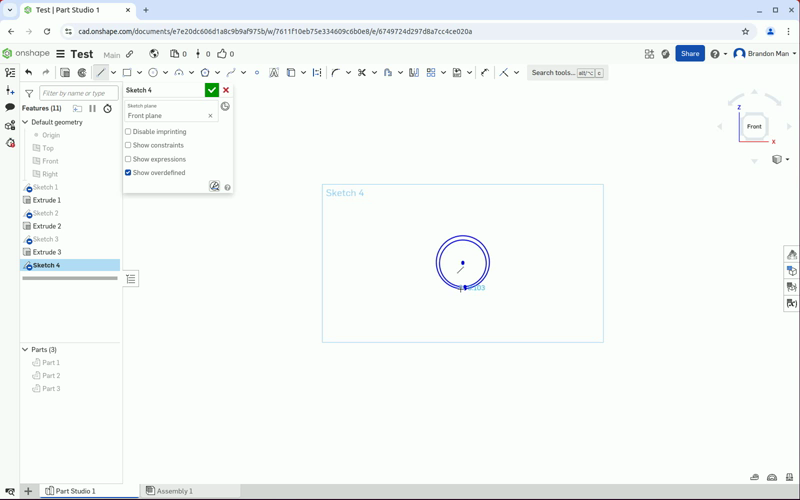
scroll(6)
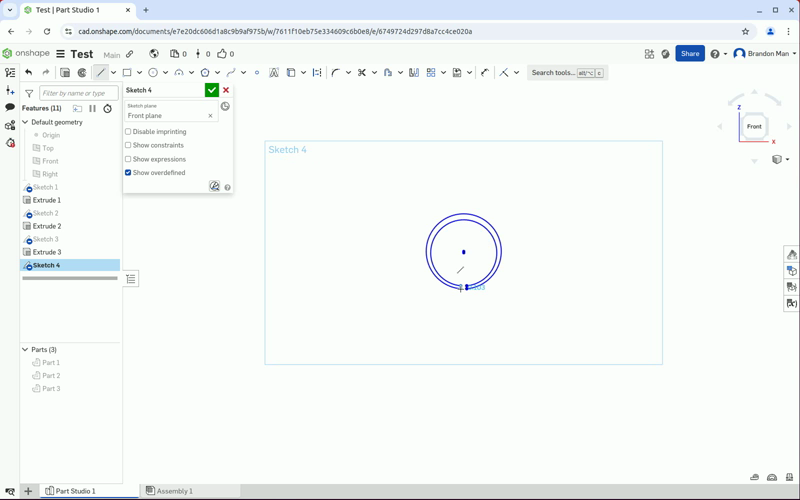
scroll(6)
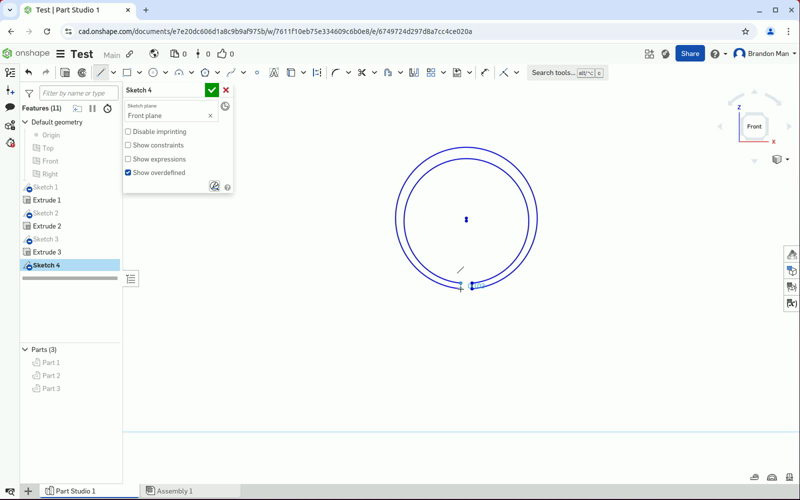
key_up(shift)
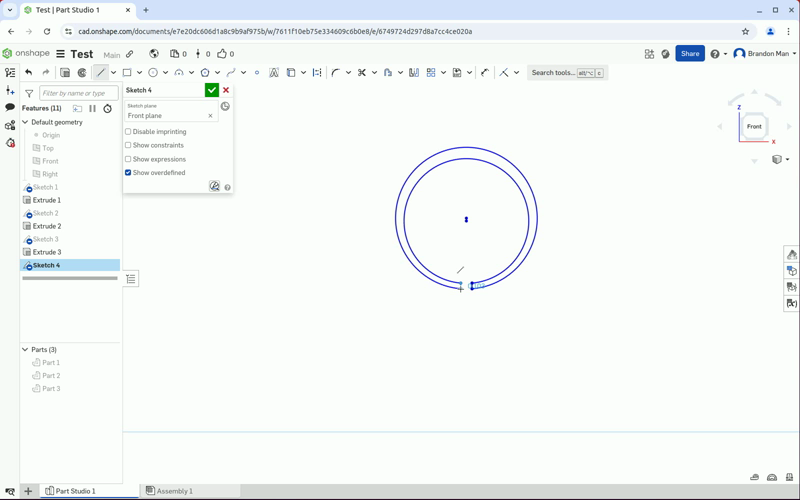
click(460, 288)
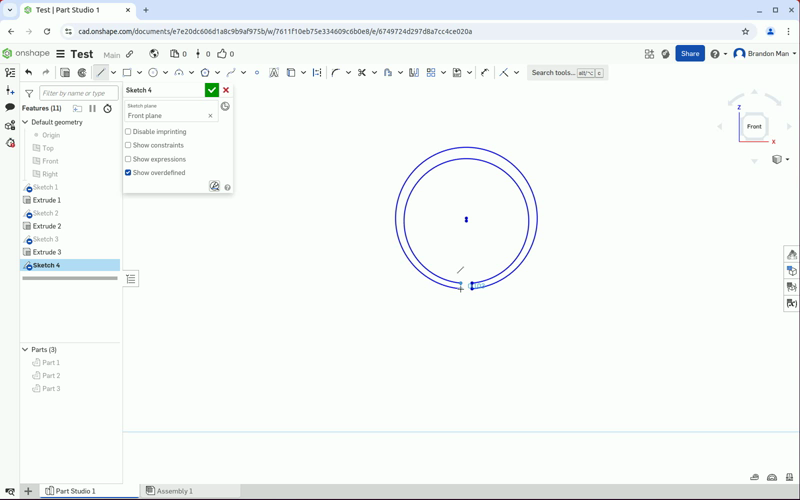
scroll(-6)
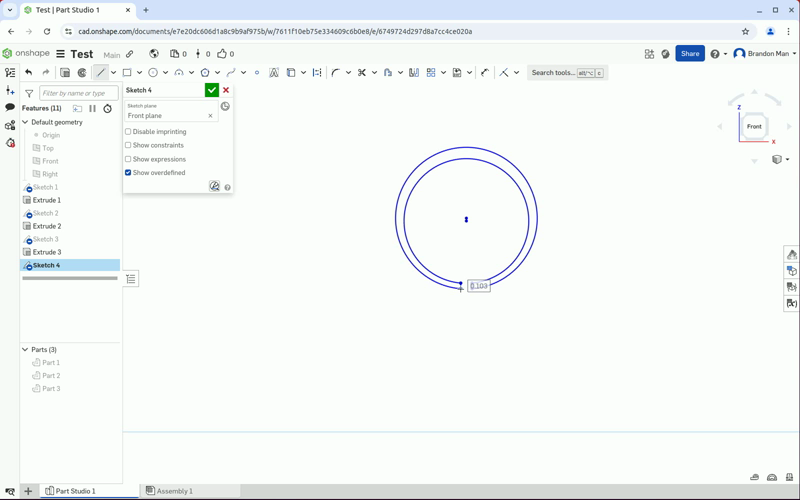
scroll(-6)
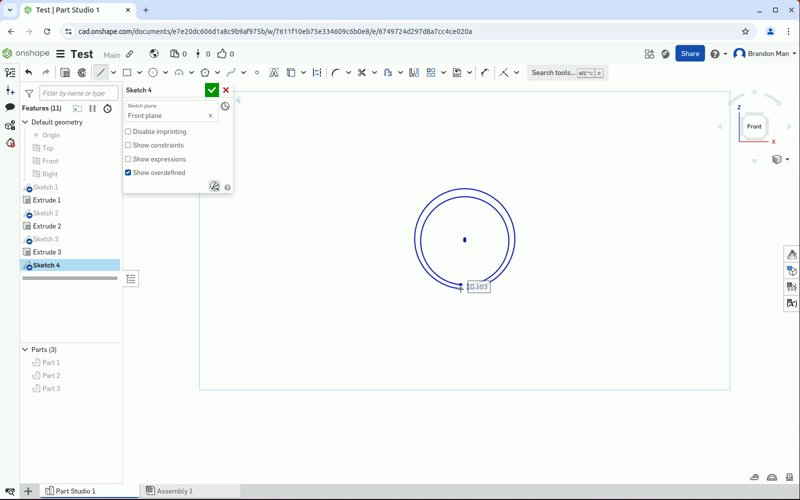
scroll(-6)
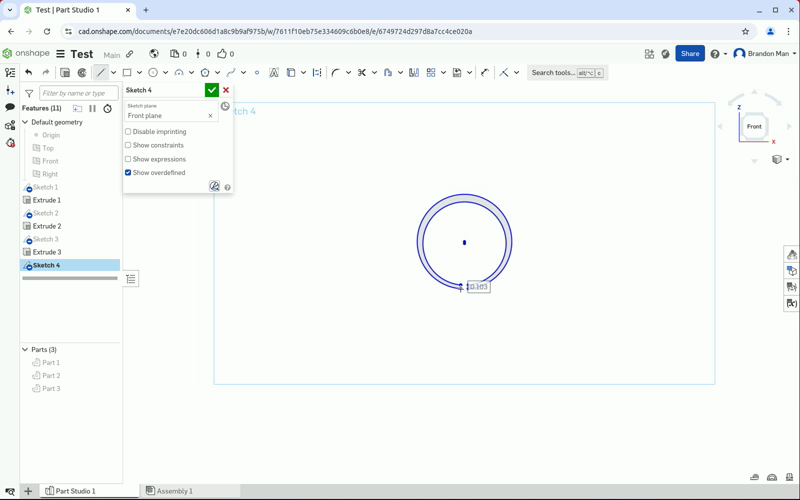
scroll(-6)
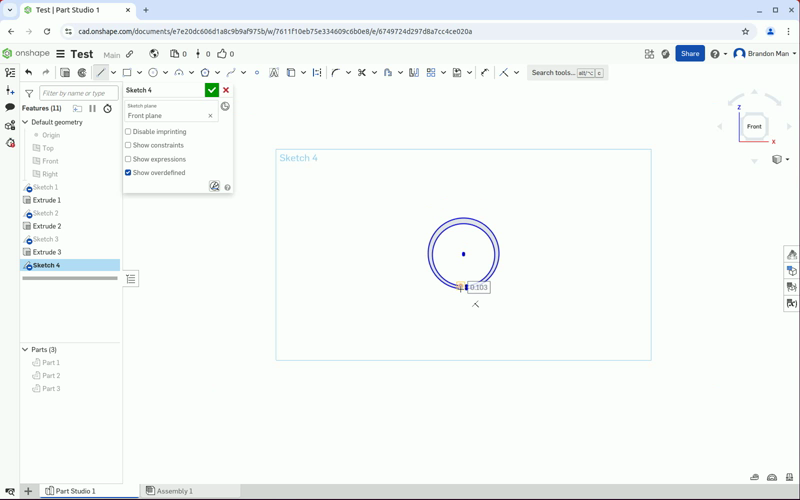
scroll(-6)
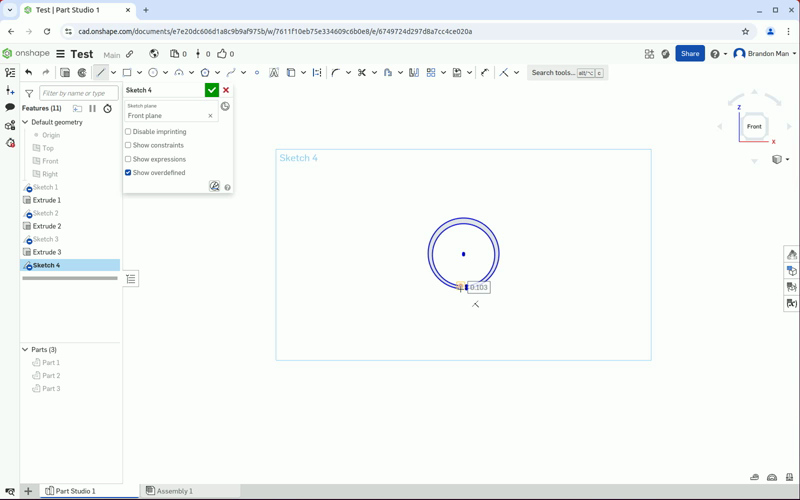
scroll(-6)
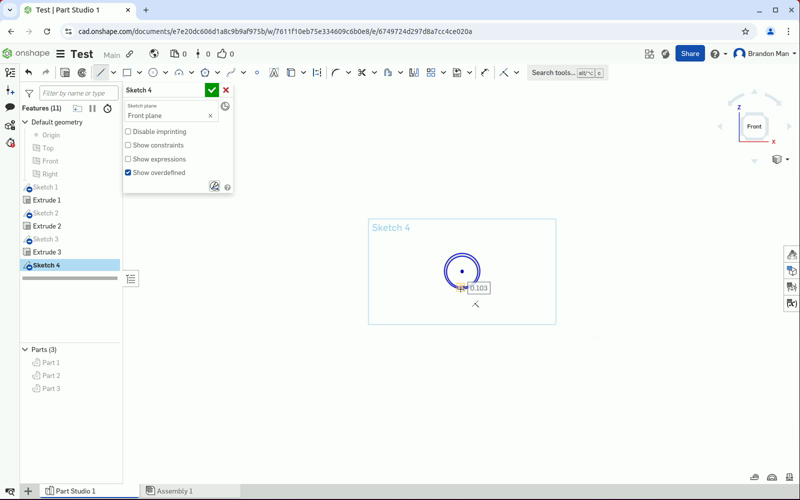
scroll(-6)
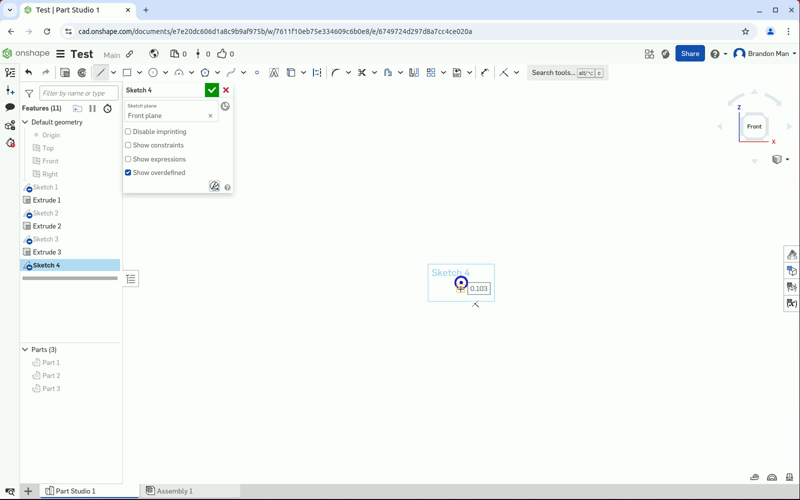
key(esc)
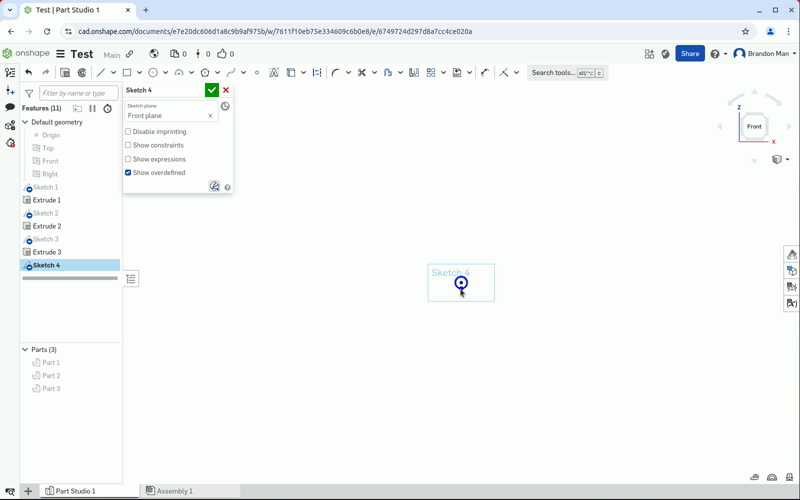
mouse_move(465, 277)
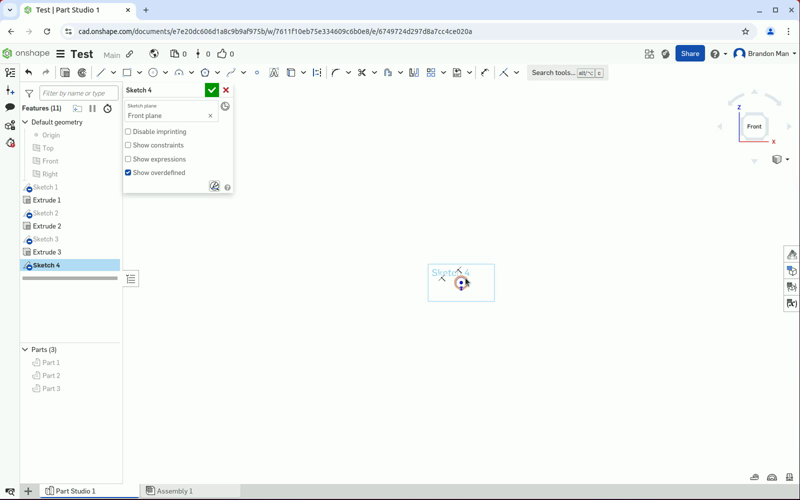
scroll(6)
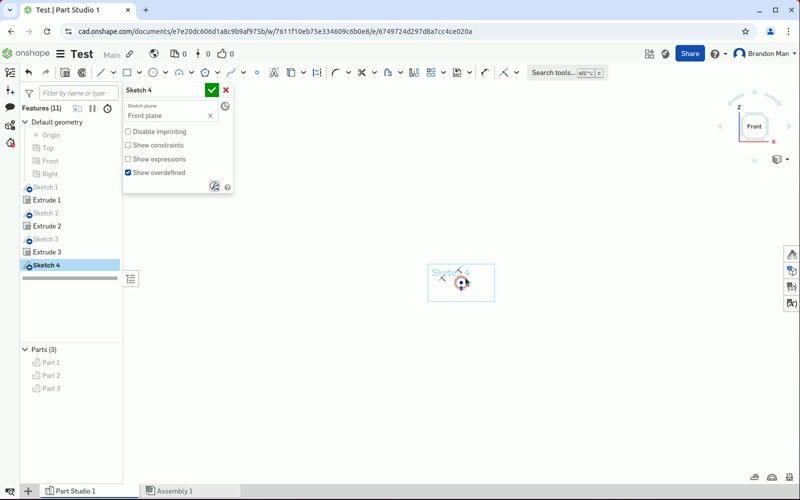
scroll(6)
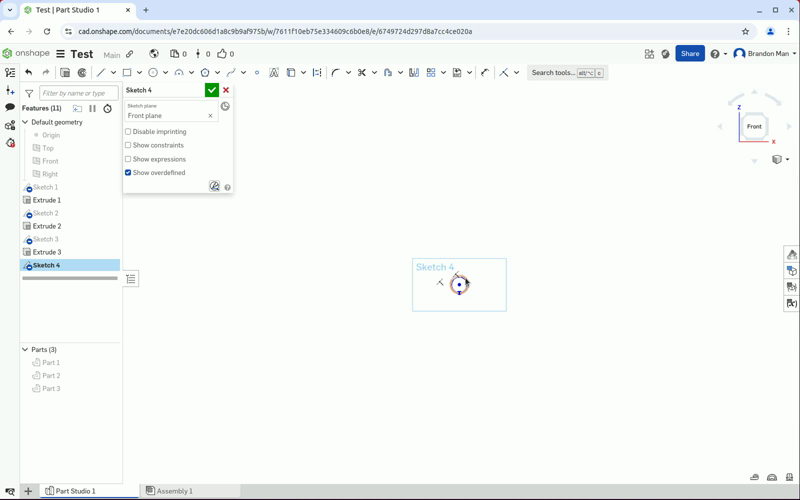
scroll(6)
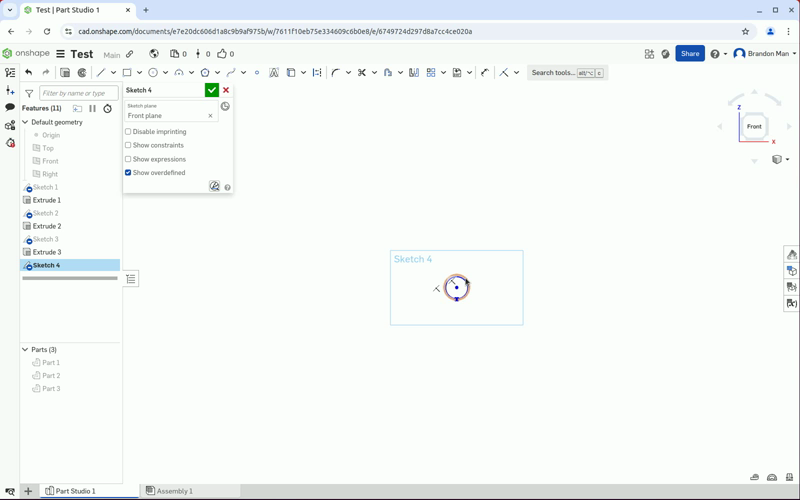
scroll(6)
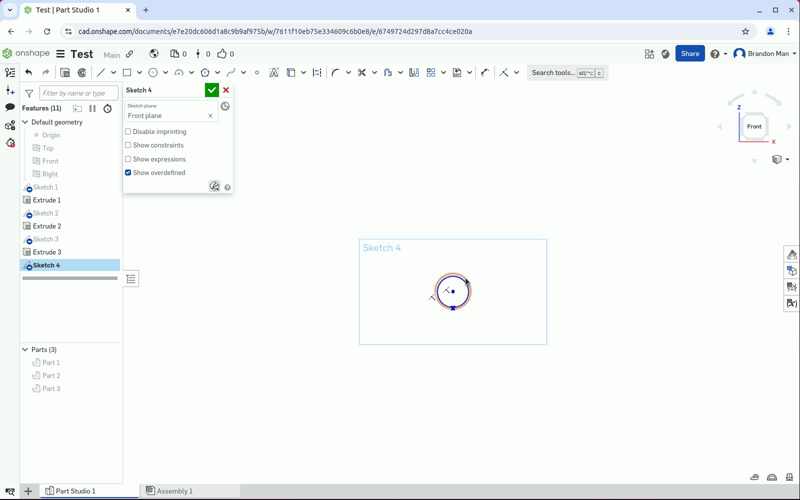
scroll(6)
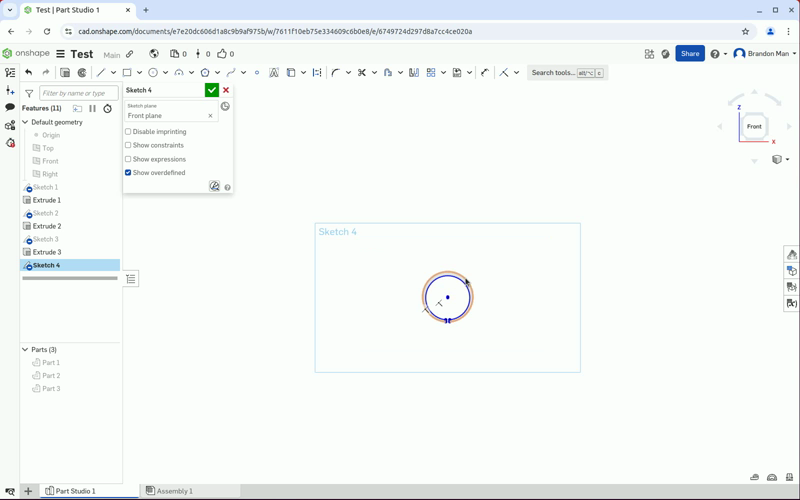
scroll(6)
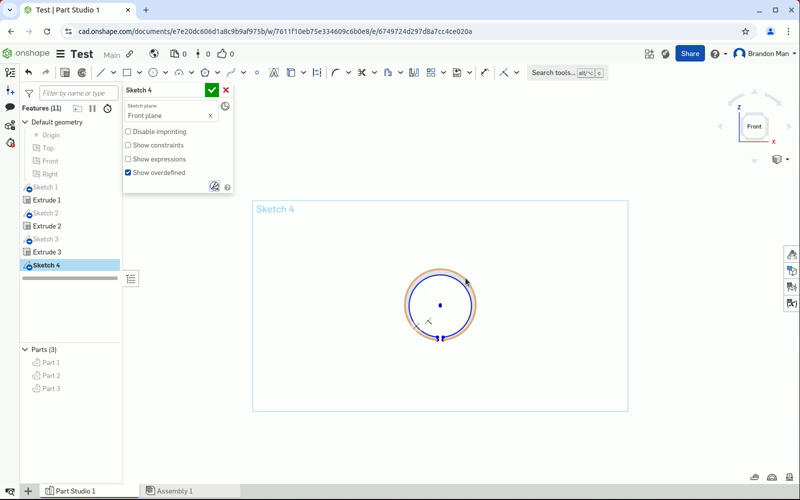
scroll(6)
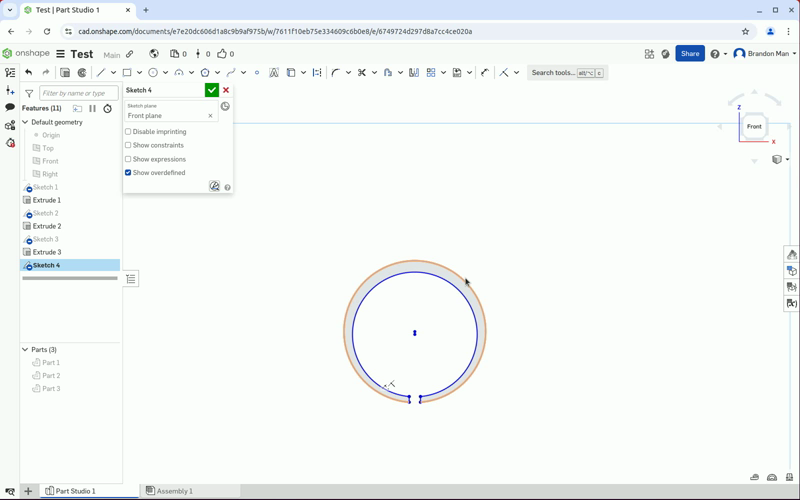
click(465, 277)
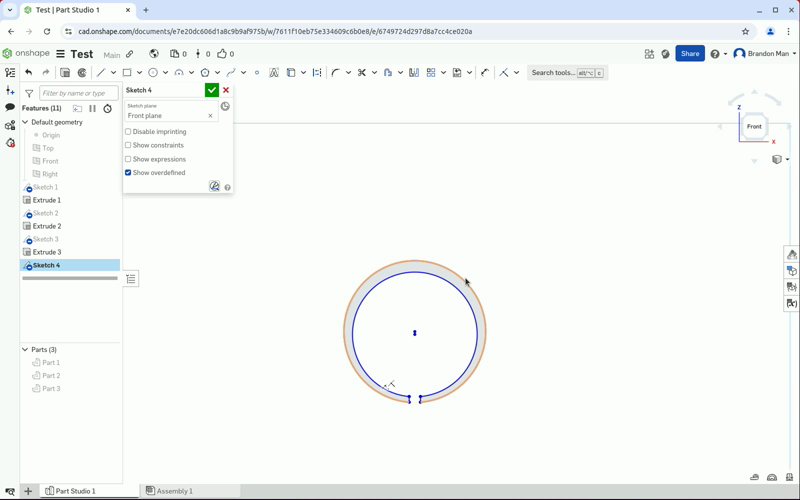
scroll(-6)
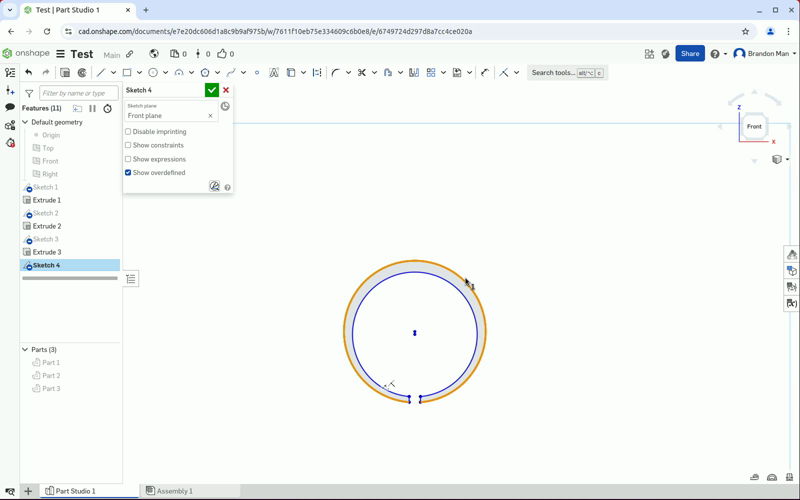
scroll(-6)
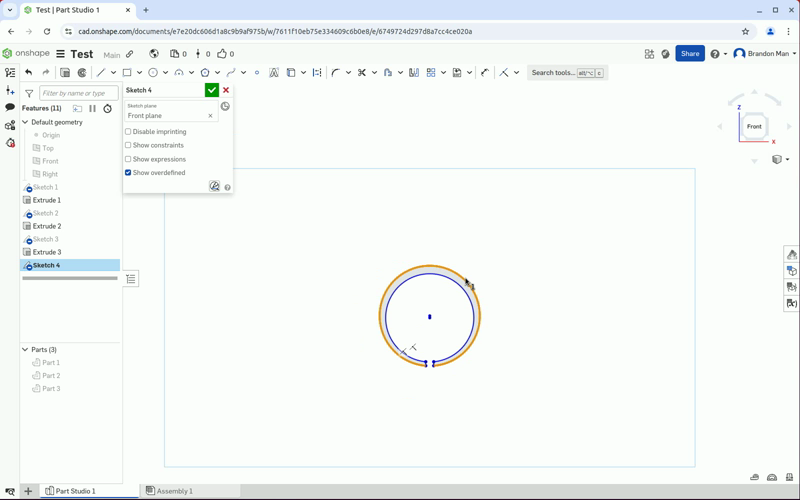
scroll(-6)
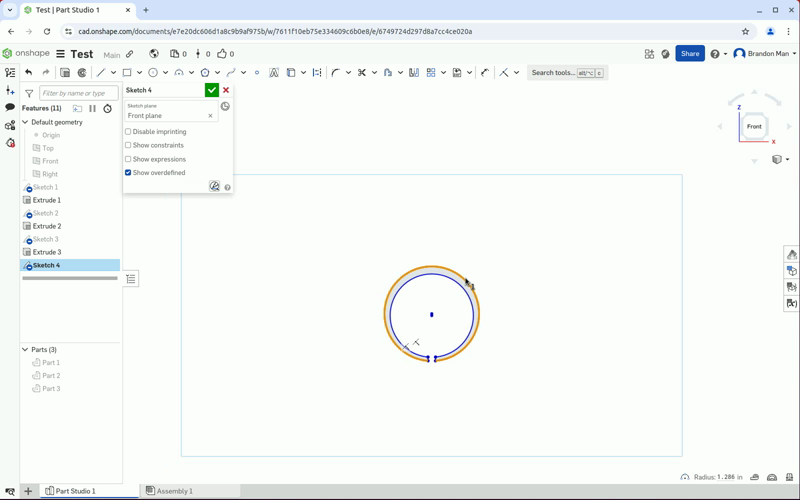
scroll(-6)
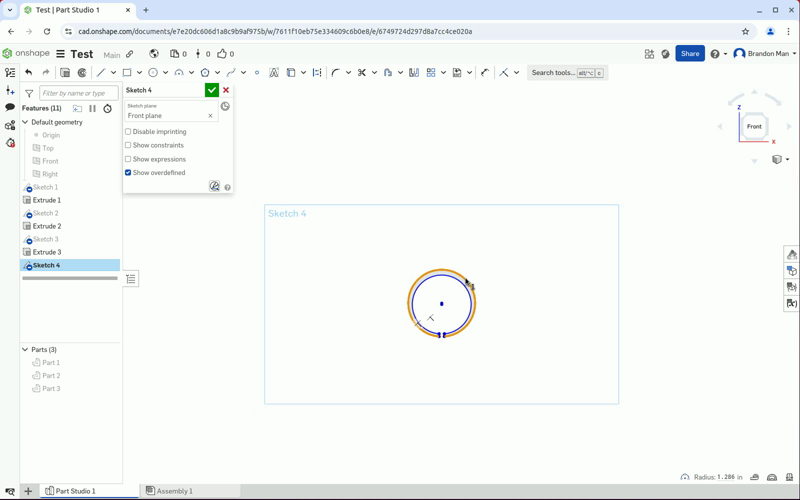
scroll(-6)
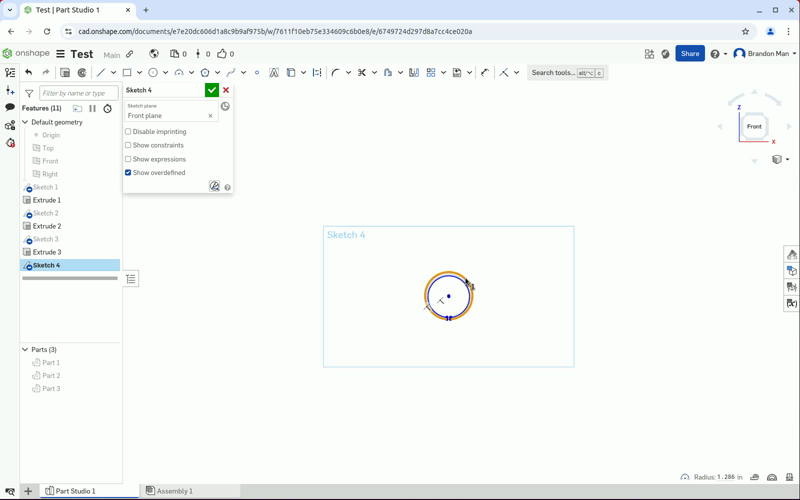
scroll(-6)
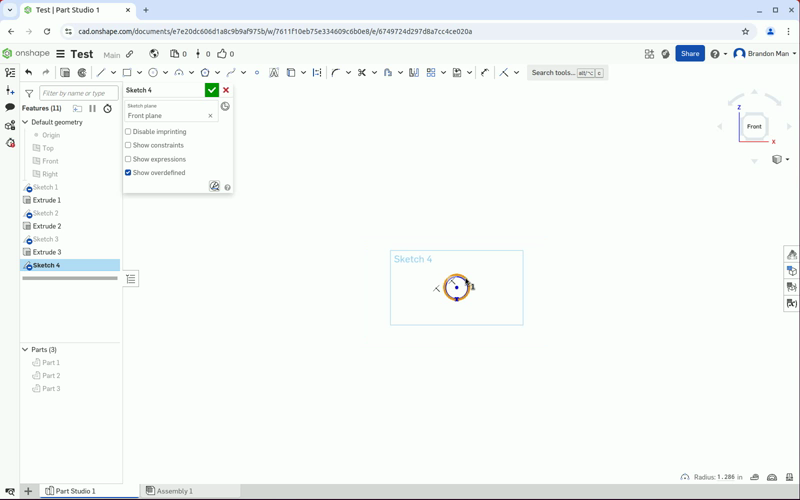
scroll(-6)
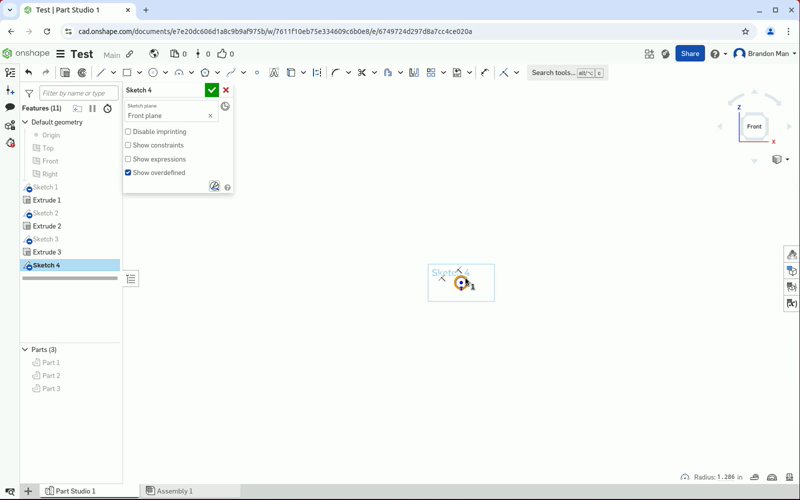
mouse_move(73, 352)
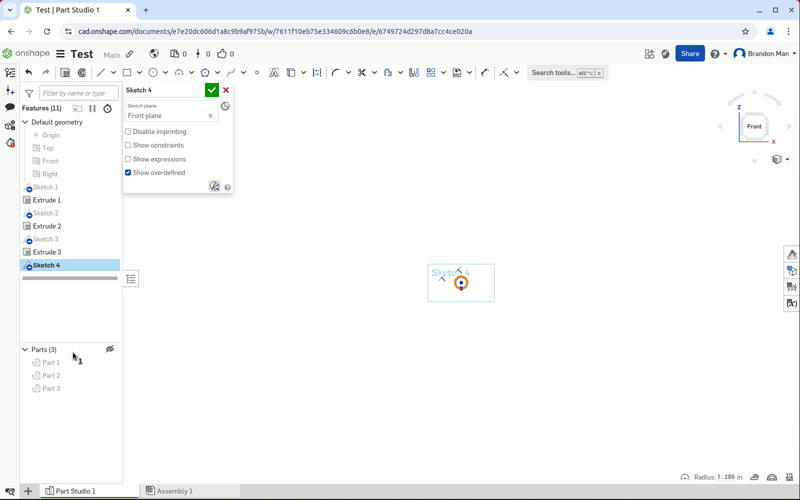
key(shift+y)
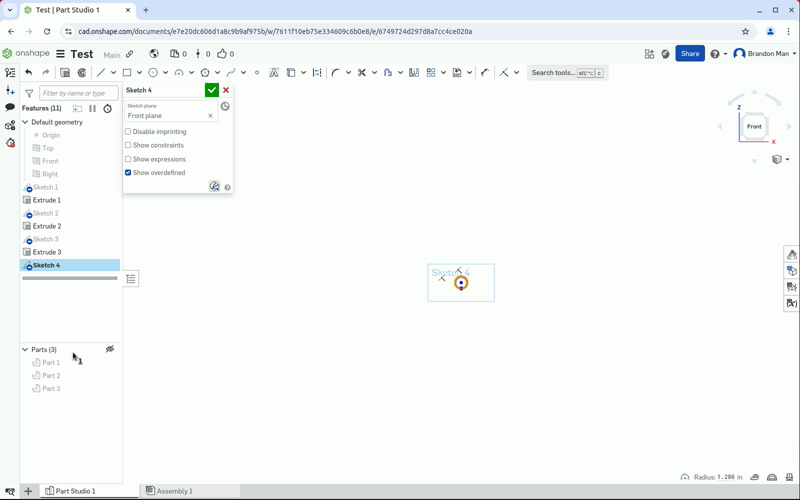
key(shift+e)
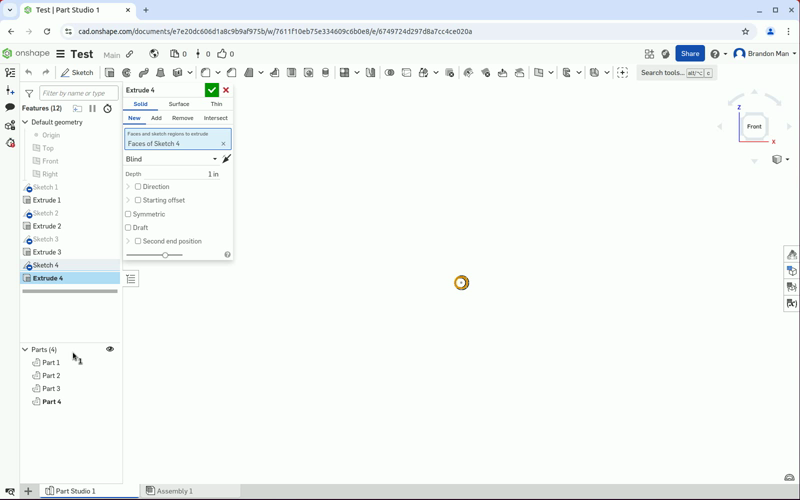
mouse_move(143, 106)
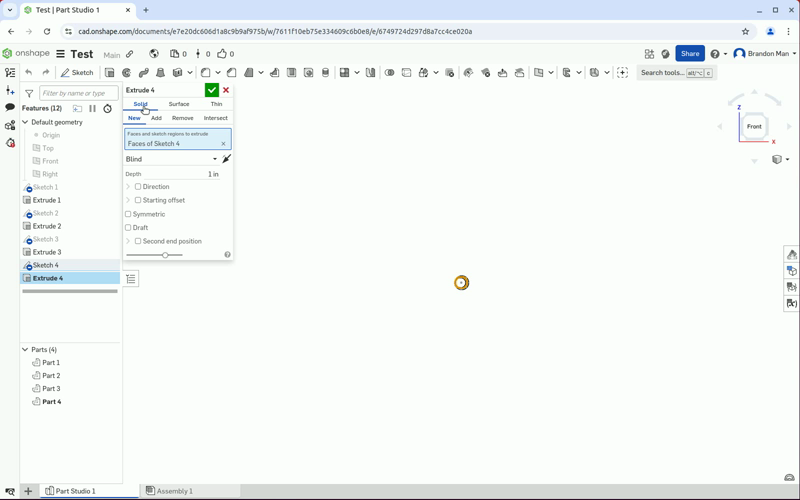
click(143, 106)
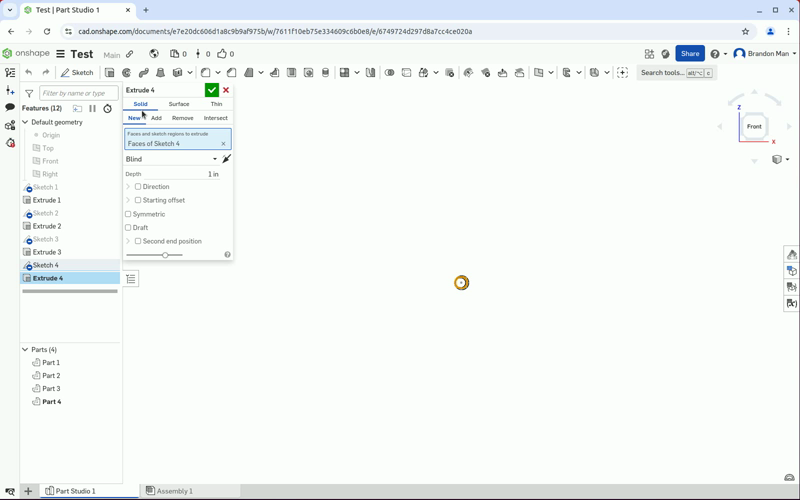
mouse_move(137, 120)
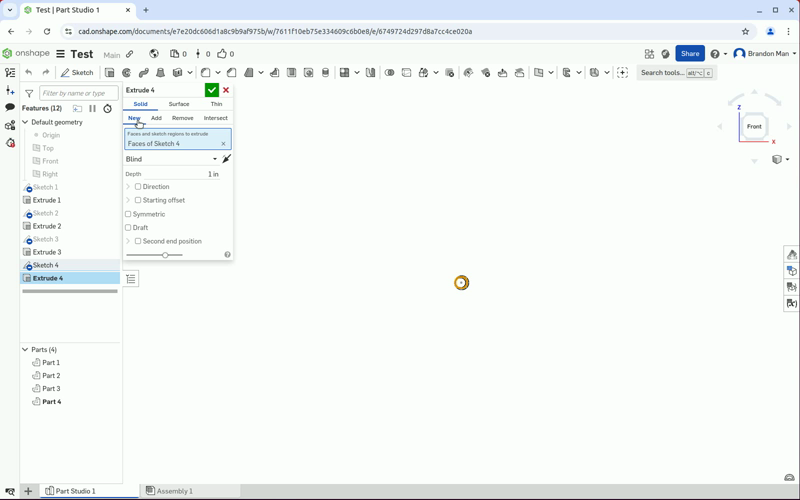
click(137, 120)
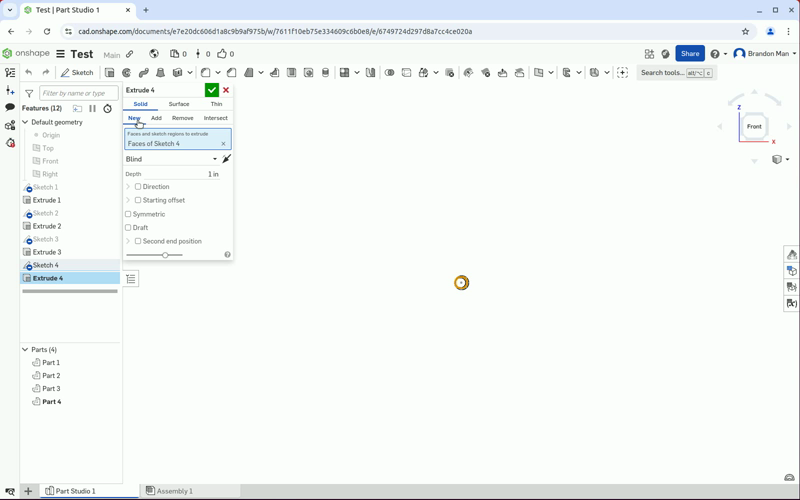
key(tab, 4)
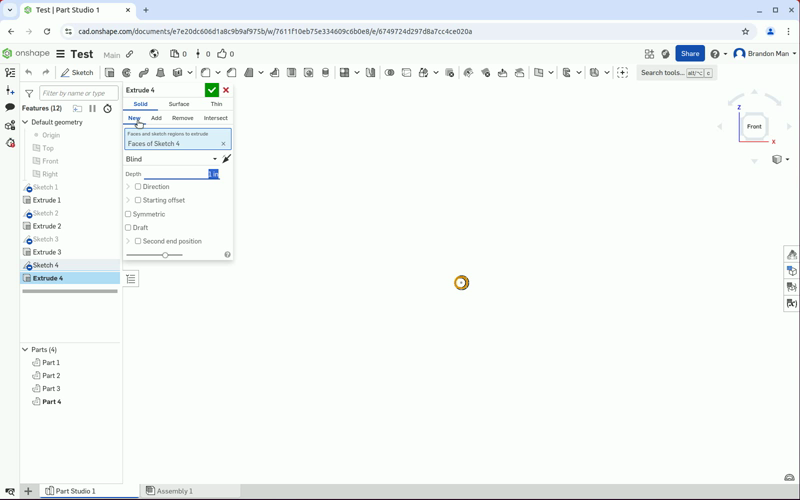
text(17.572)
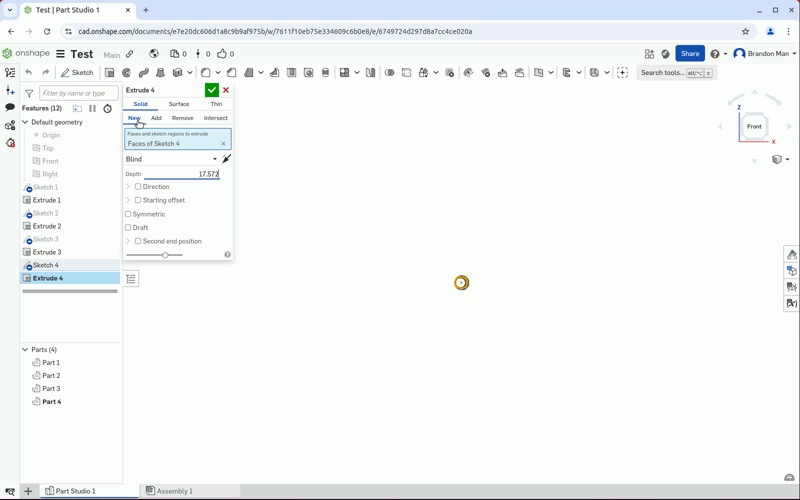
key(enter)
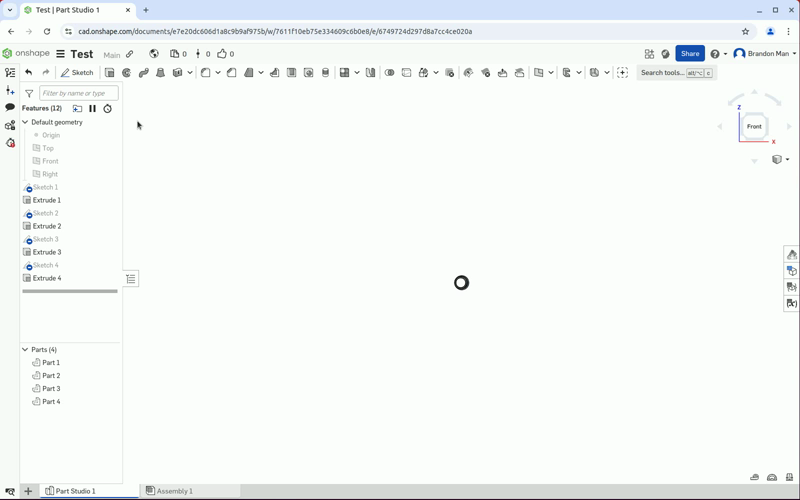
key(shift+h)
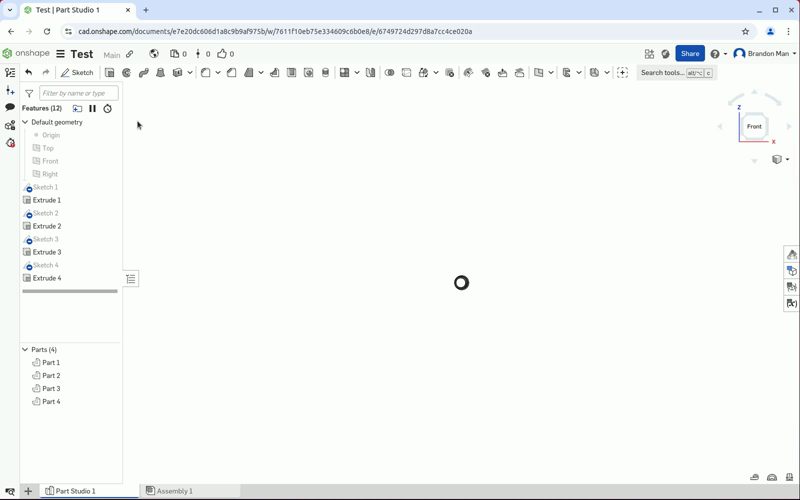
key(shift+h)
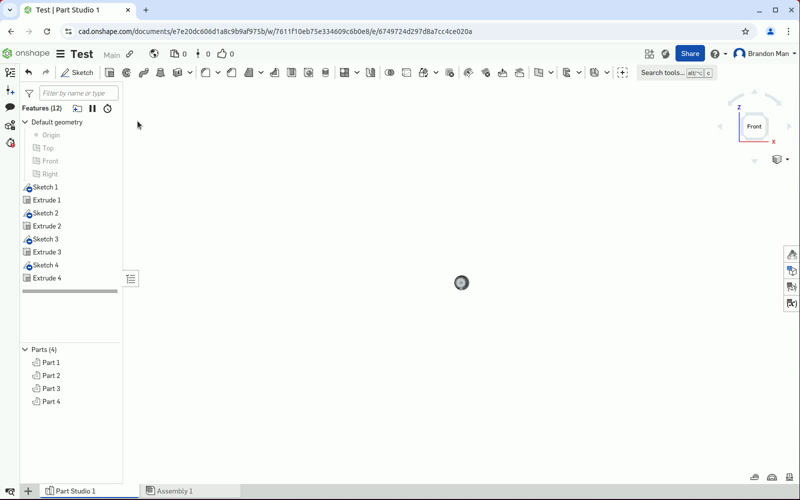
key(shift+7)
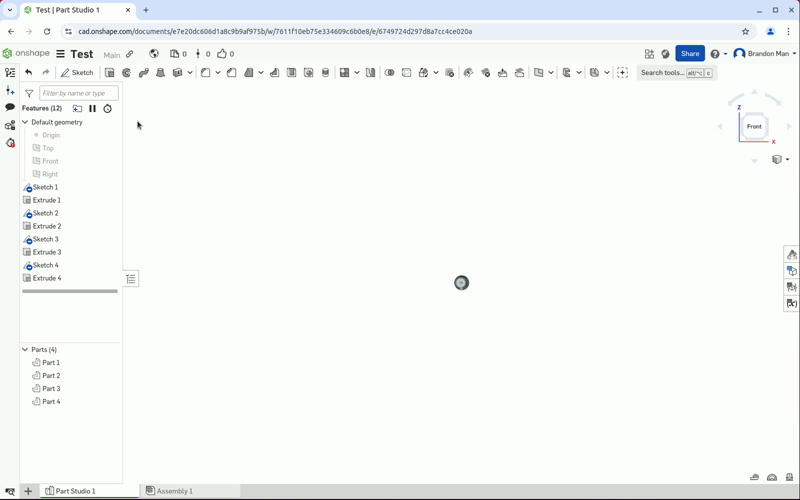
key(left, 2)
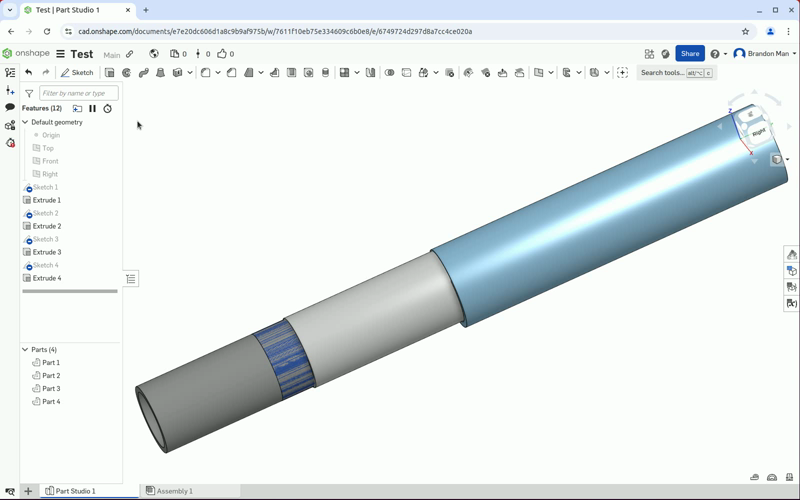
key(down, 2)
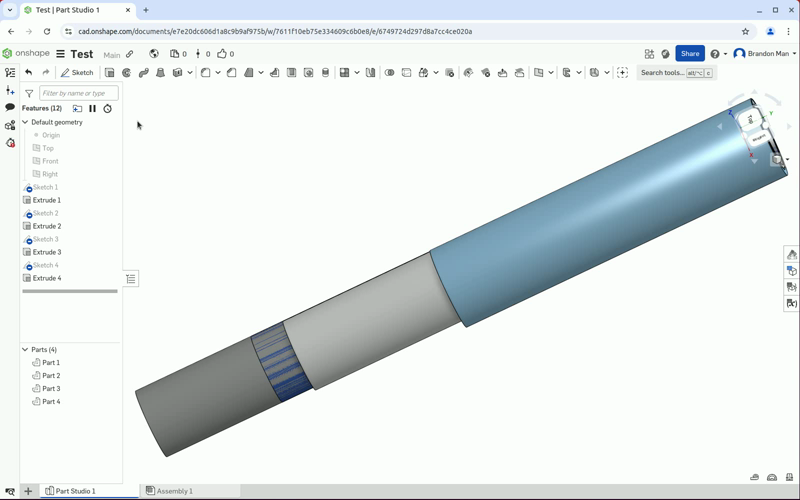
key(up, 2)
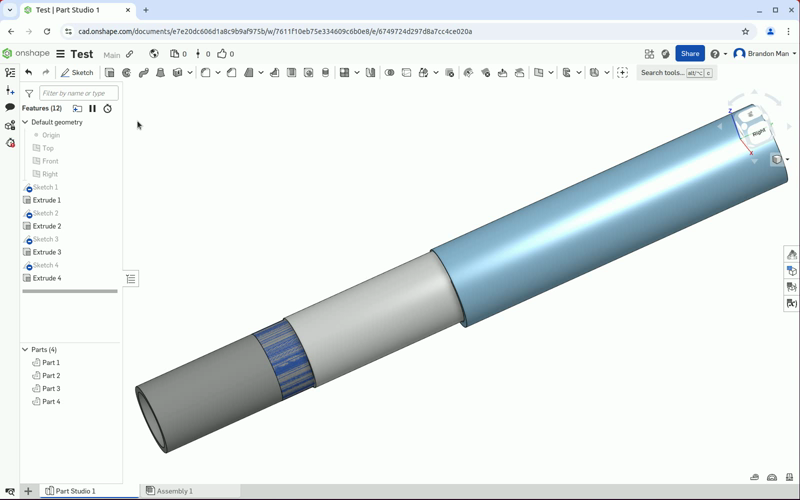
key(right, 2)
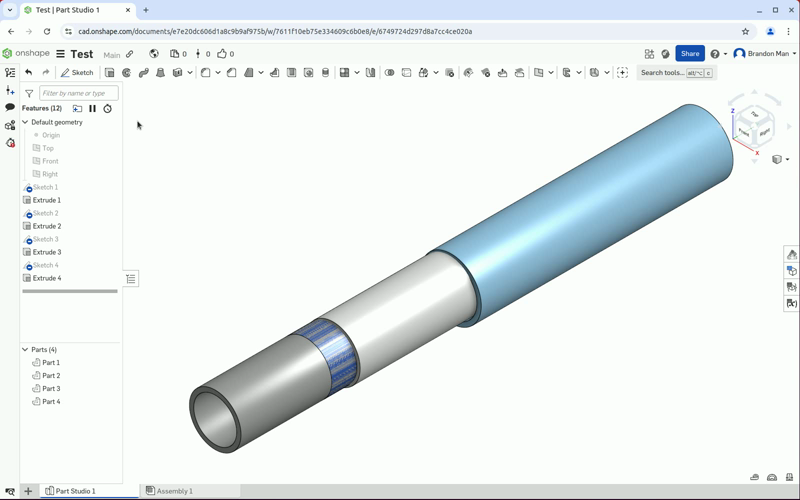
mouse_move(73, 189)
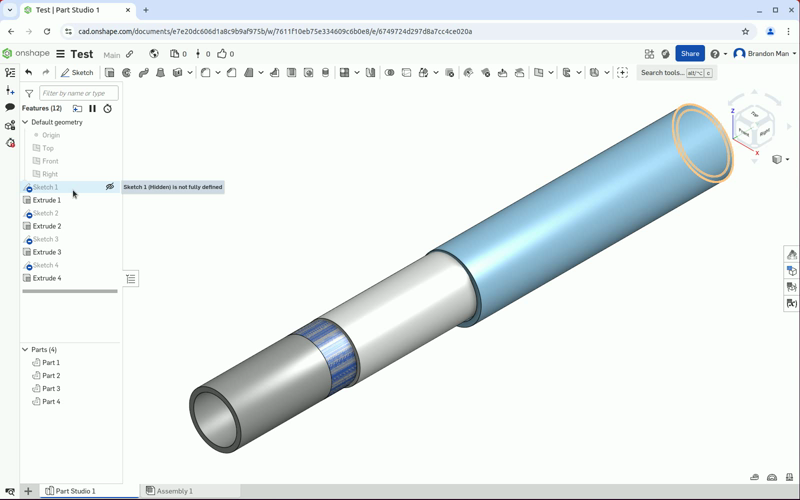
click(73, 189)